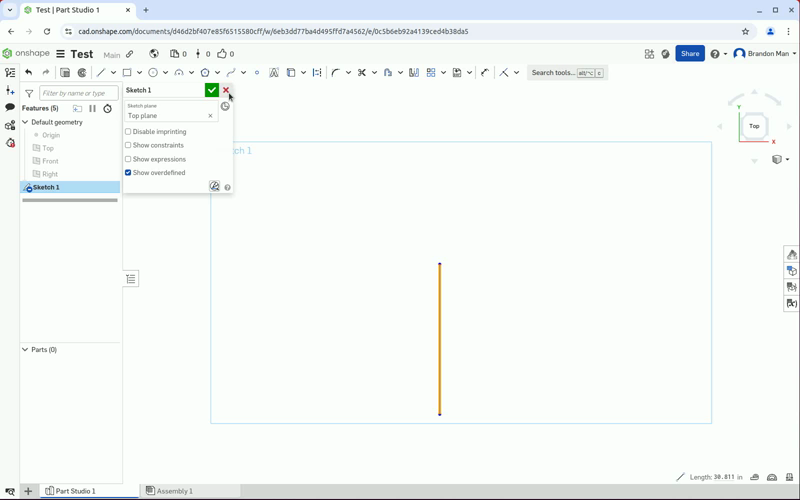
key(shift+h)
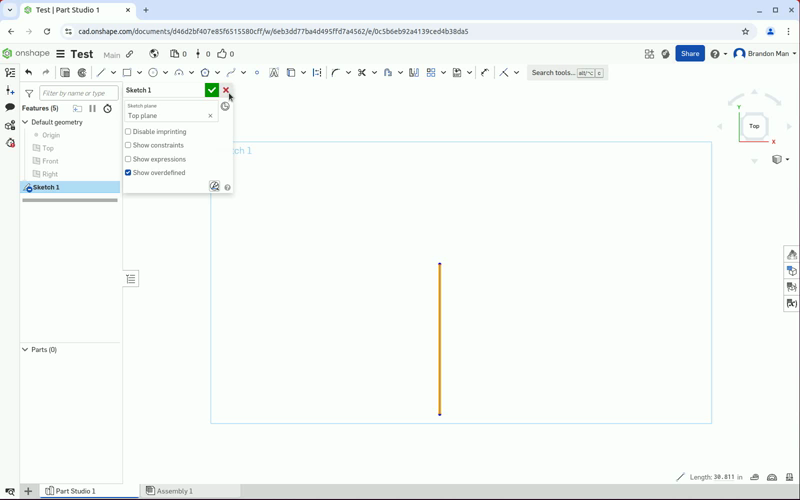
key(shift+s)
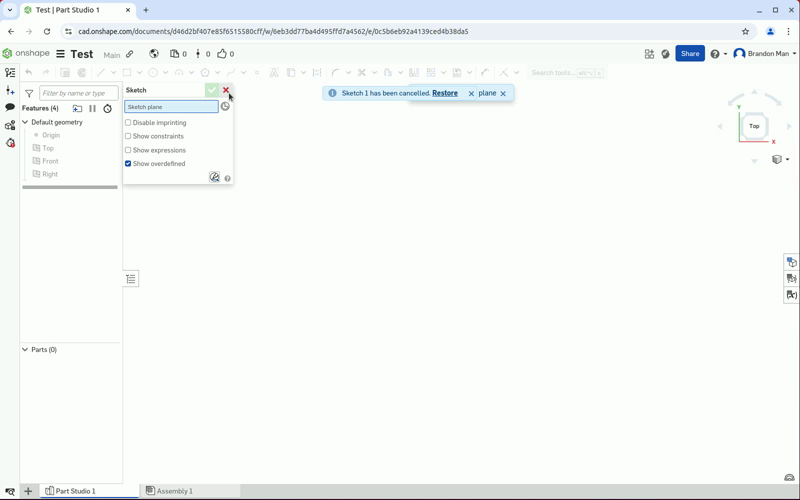
mouse_move(73, 150)
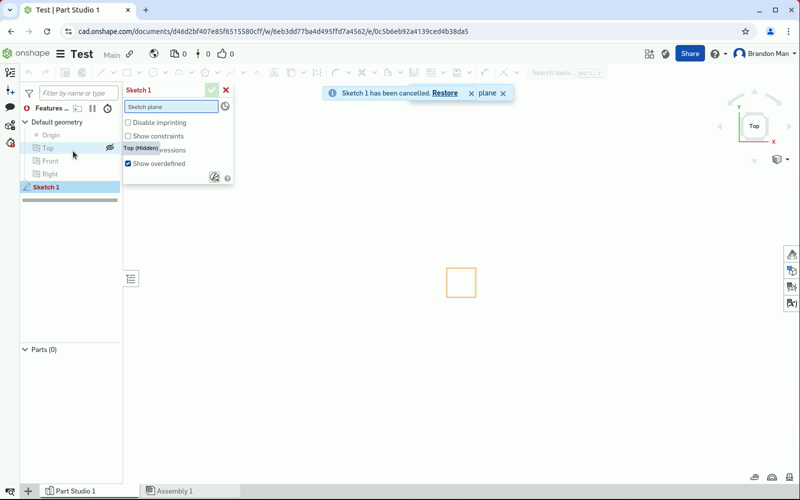
click(73, 150)
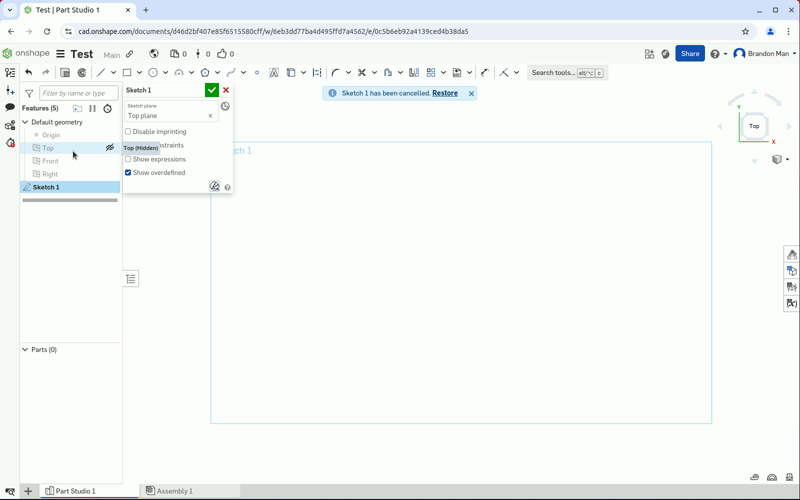
mouse_move(73, 352)
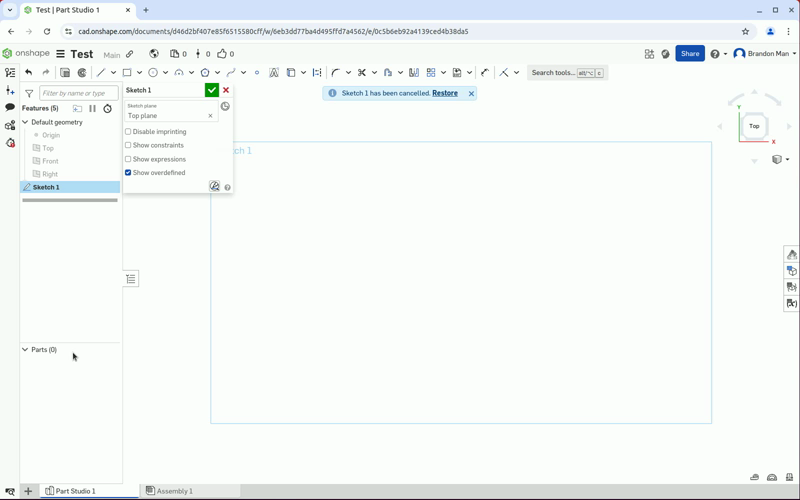
key(y)
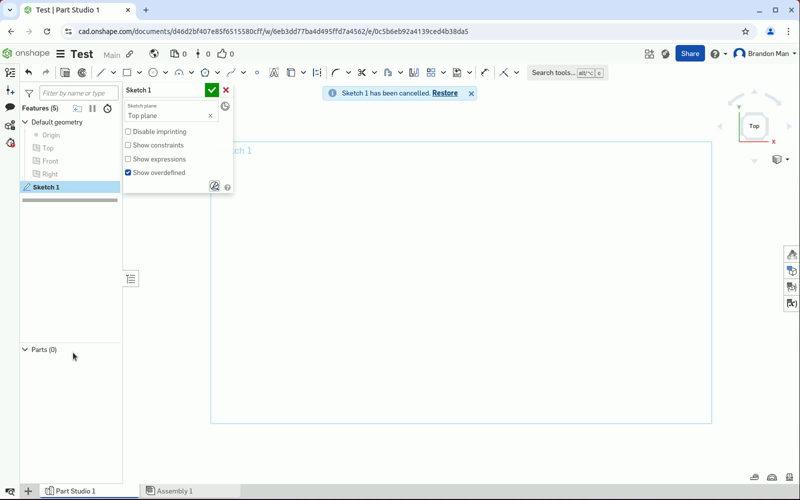
key(l)
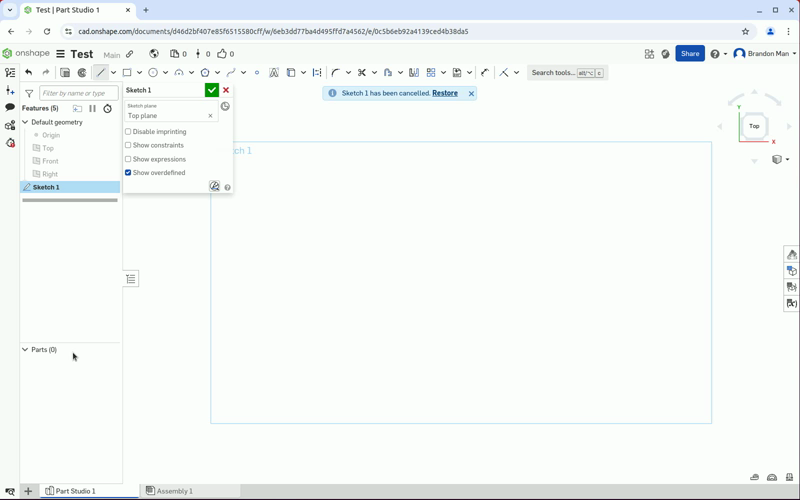
key_down(shift)
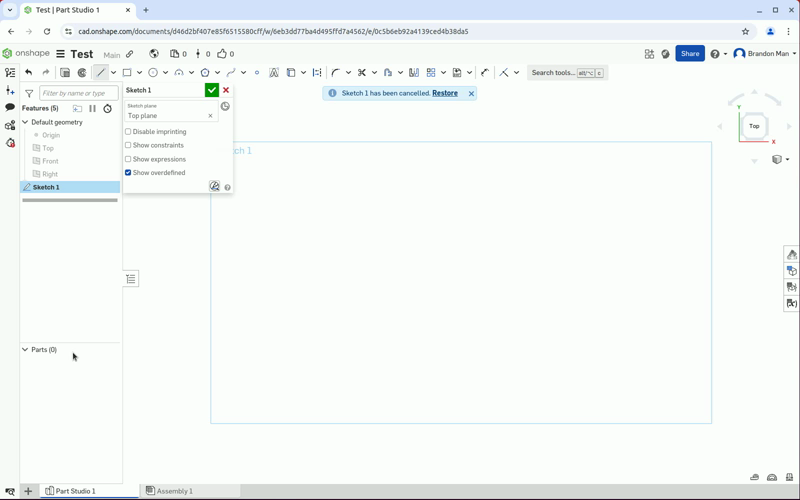
mouse_move(551, 290)
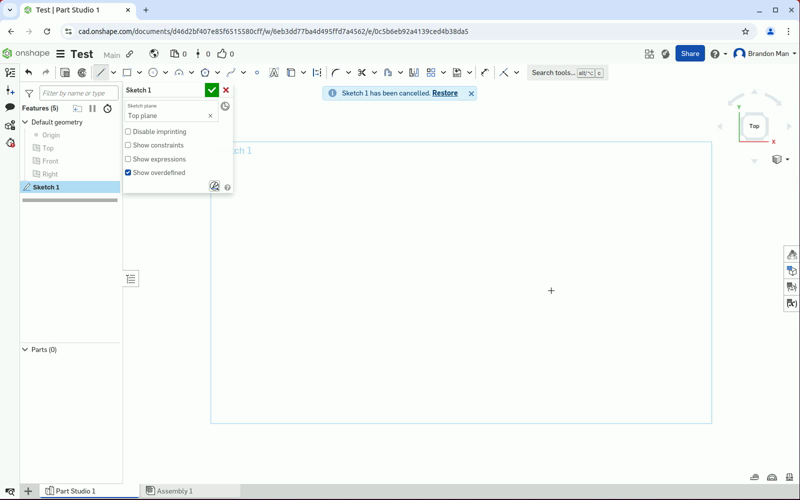
click(551, 290)
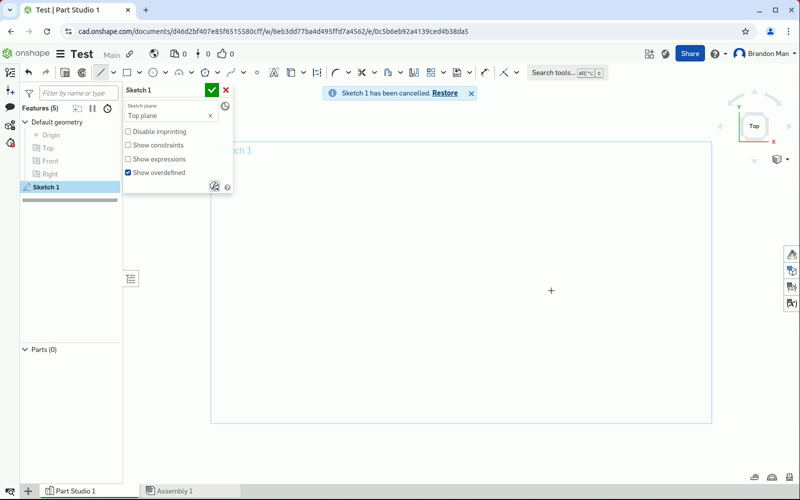
key_up(shift)
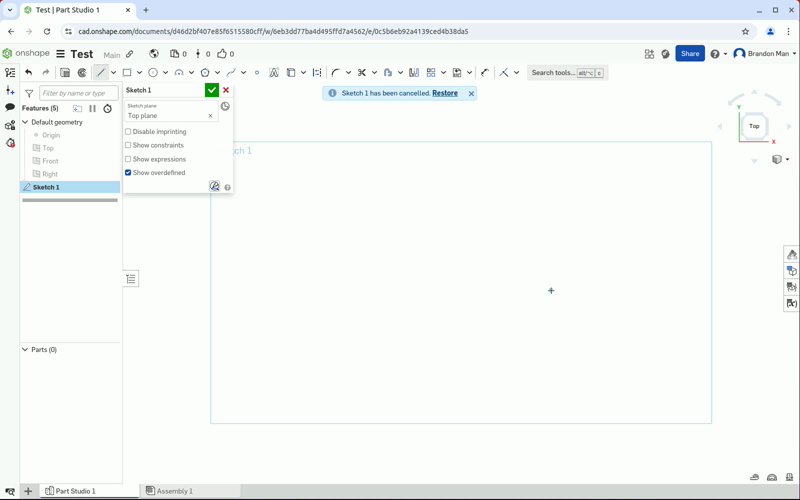
key_down(shift)
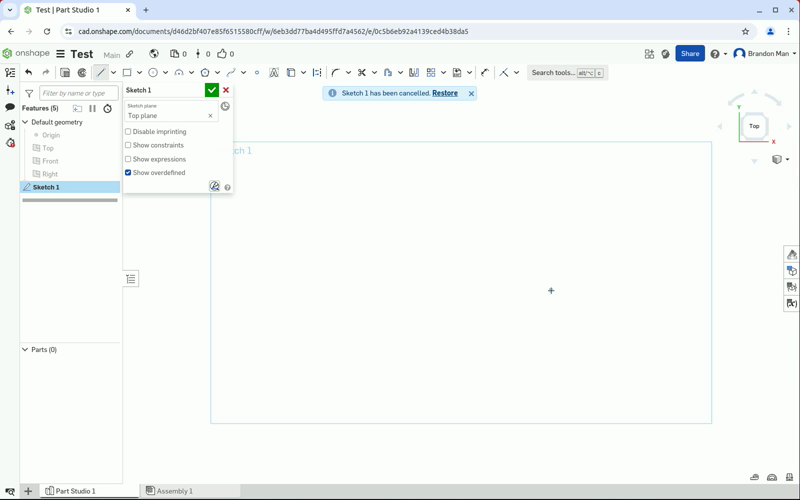
mouse_move(581, 290)
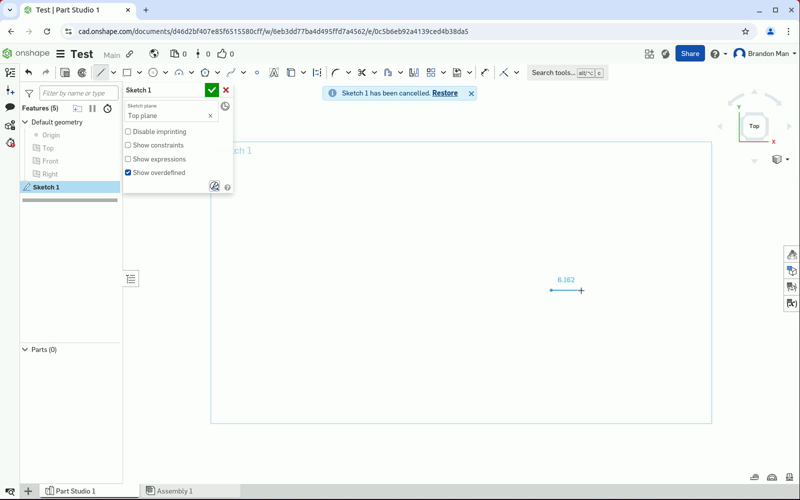
mouse_move(574, 290)
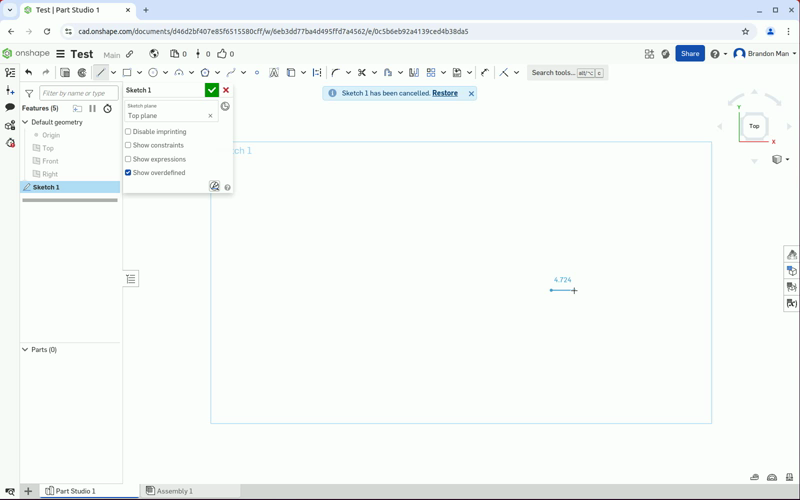
click(574, 290)
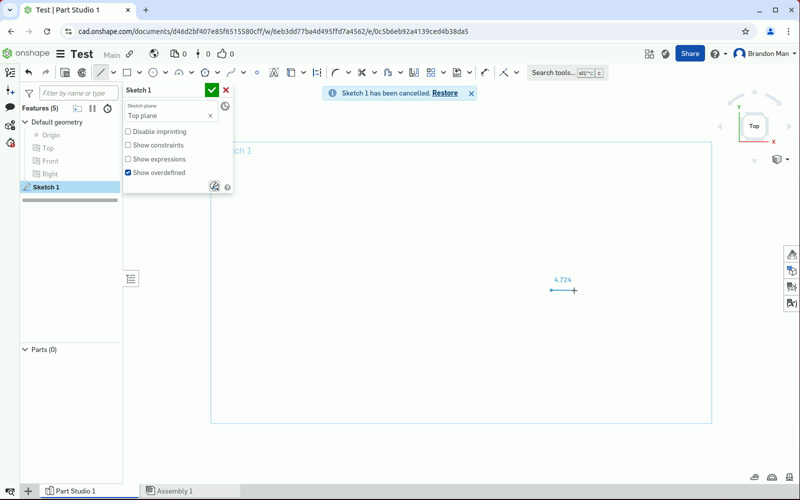
key_up(shift)
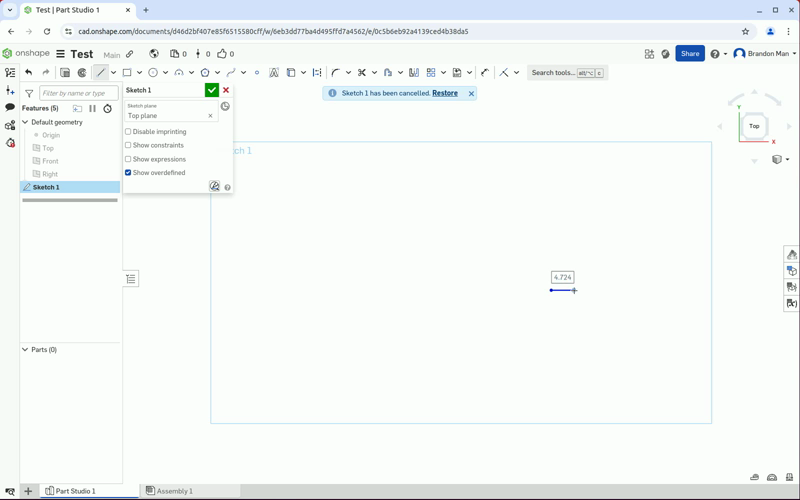
key_down(shift)
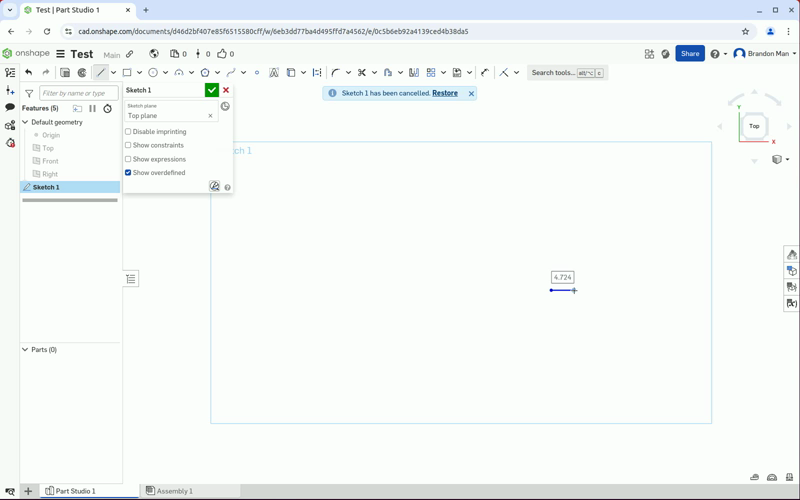
mouse_move(589, 290)
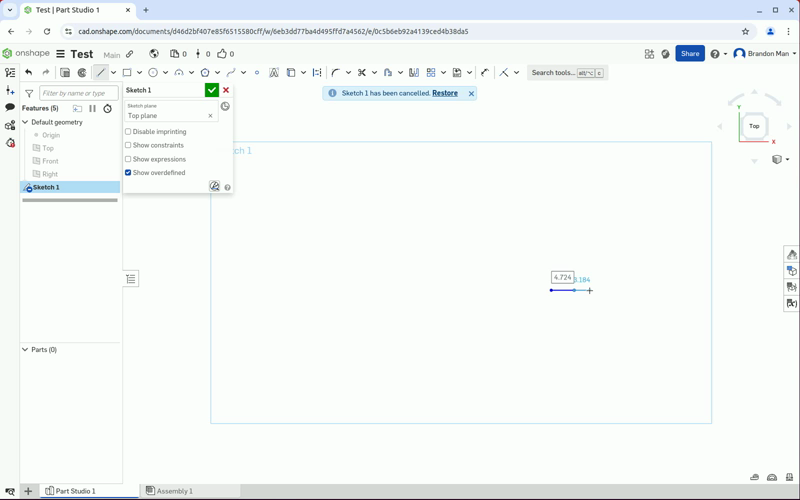
mouse_move(574, 274)
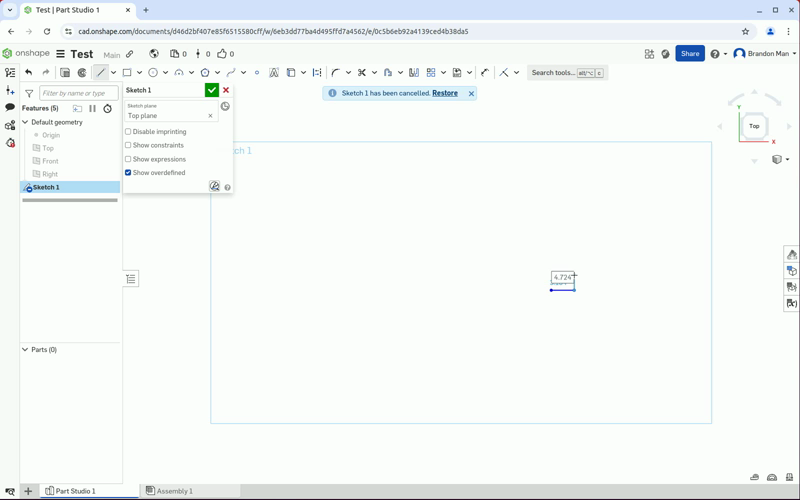
click(574, 274)
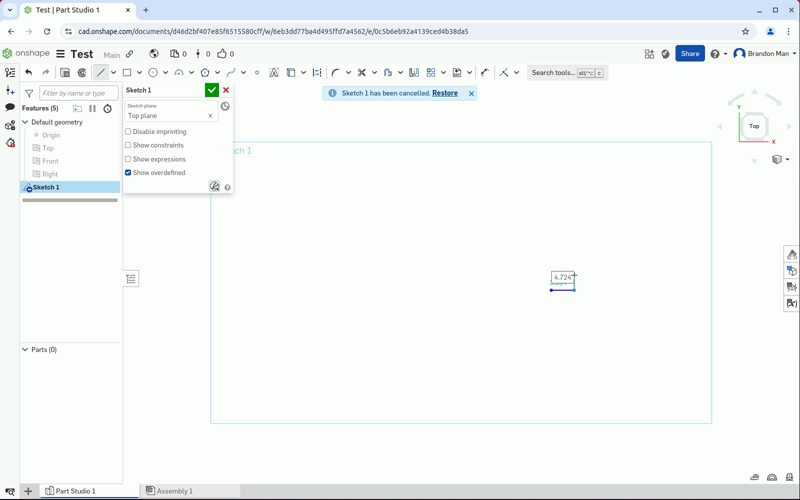
key_up(shift)
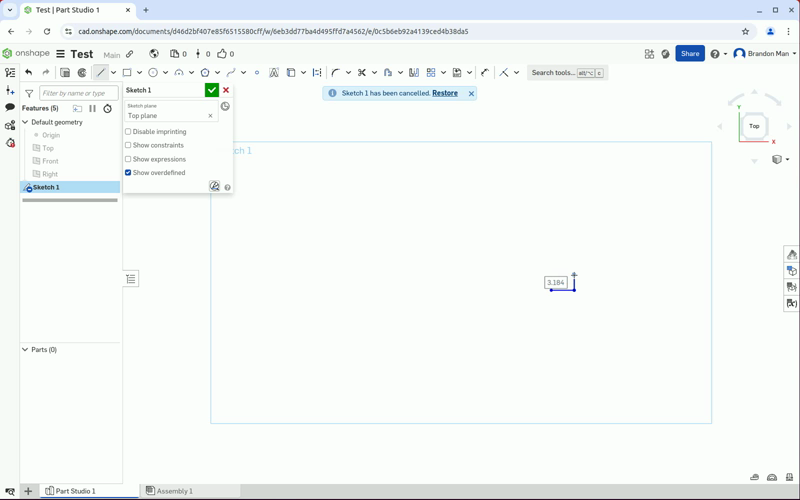
key_down(shift)
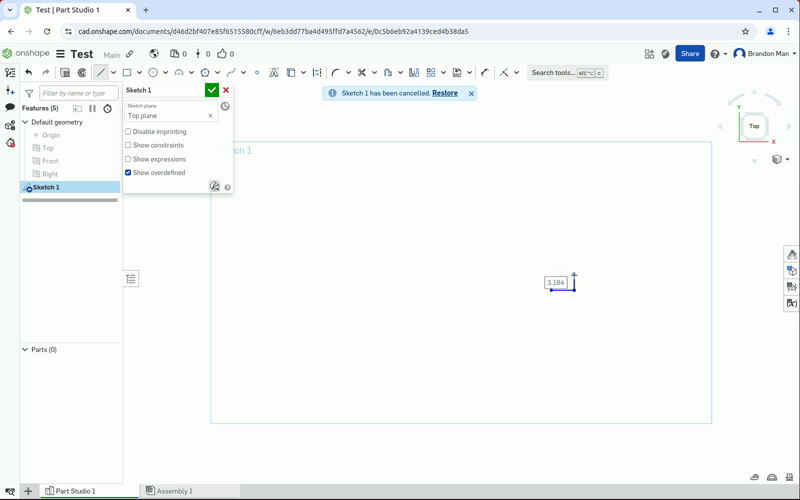
mouse_move(589, 274)
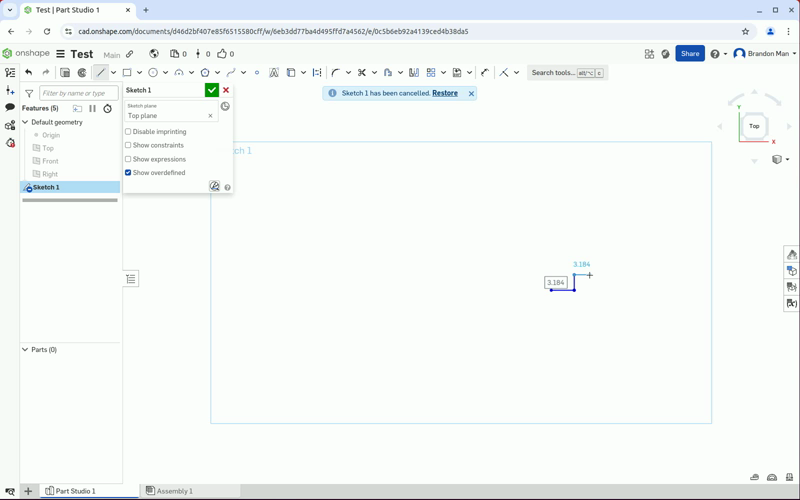
mouse_move(551, 274)
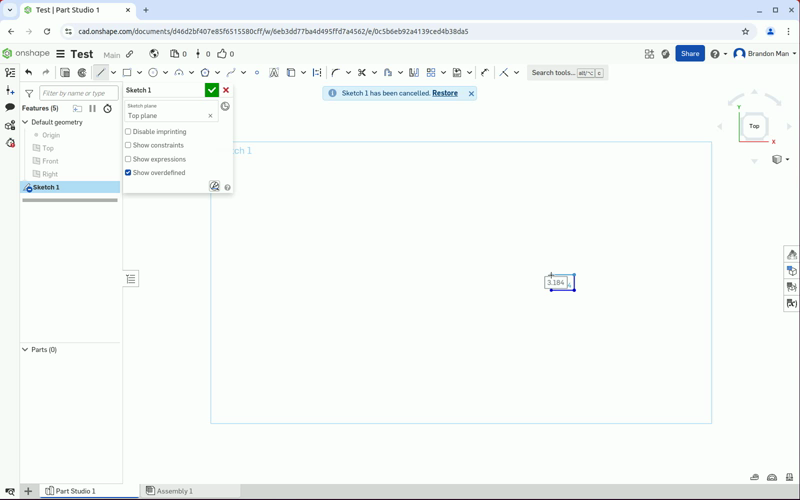
click(551, 274)
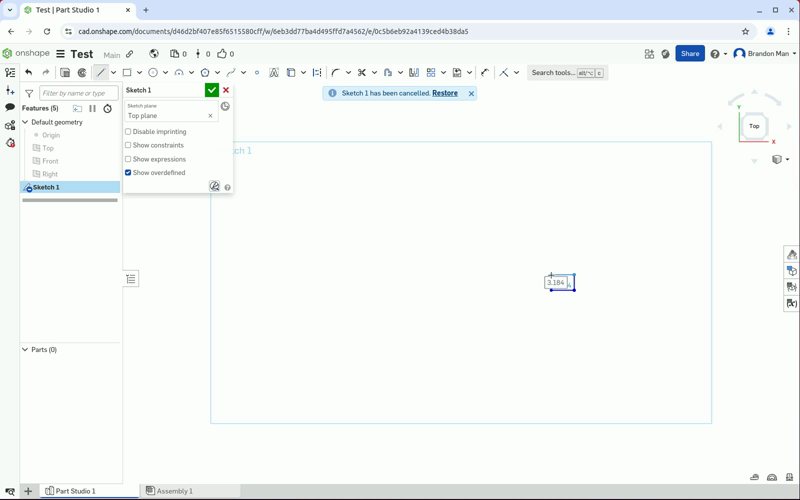
key_up(shift)
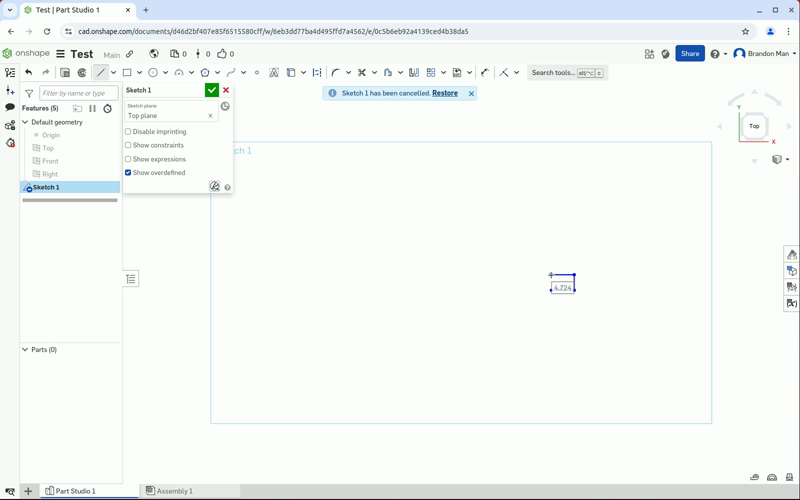
mouse_move(581, 274)
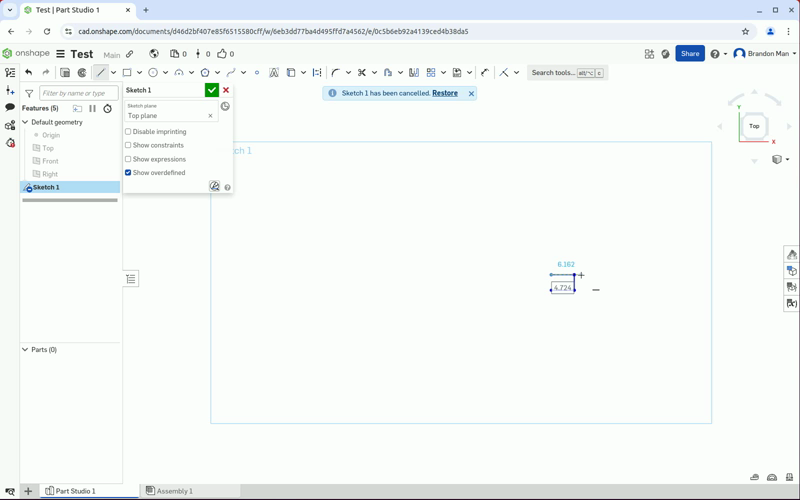
key_down(shift)
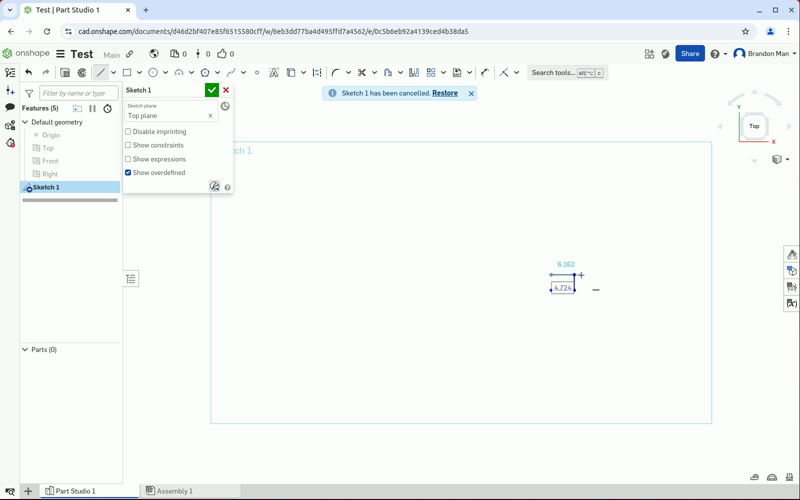
mouse_move(551, 290)
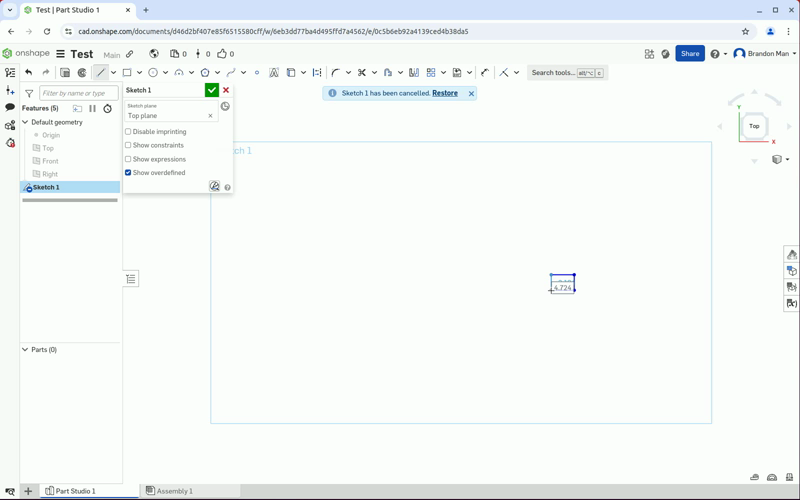
key_up(shift)
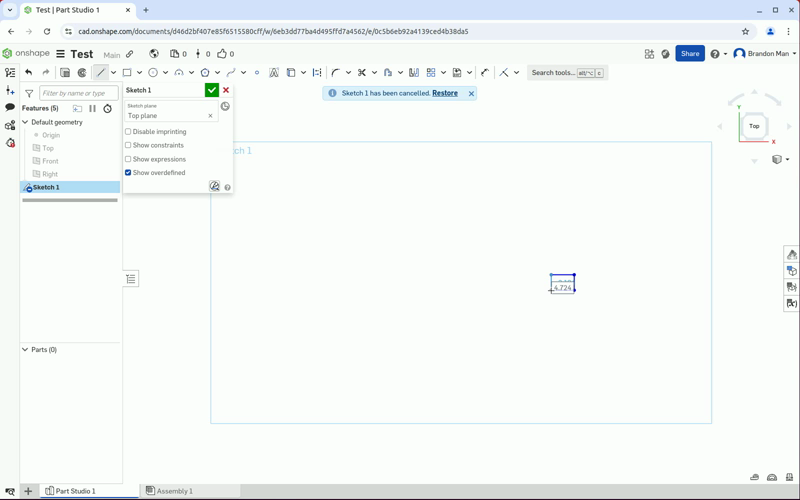
click(551, 290)
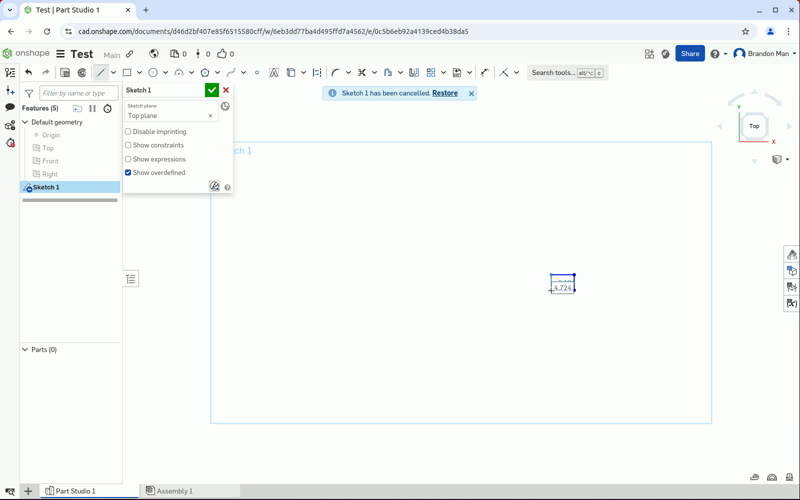
key(esc)
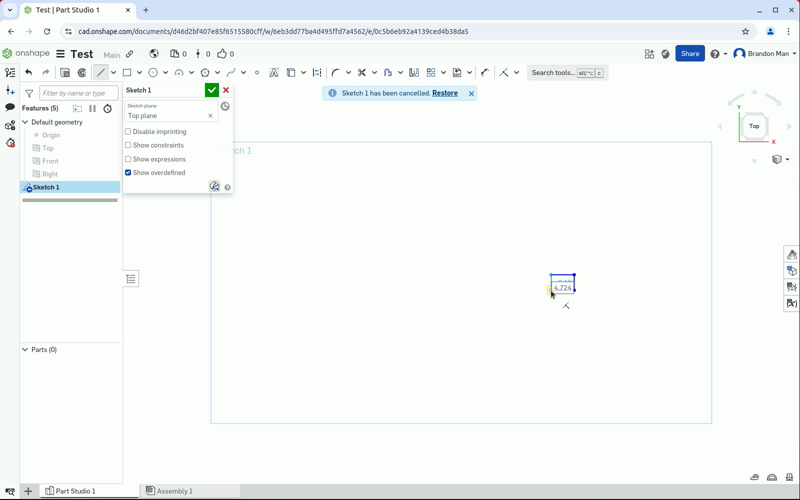
mouse_move(557, 282)
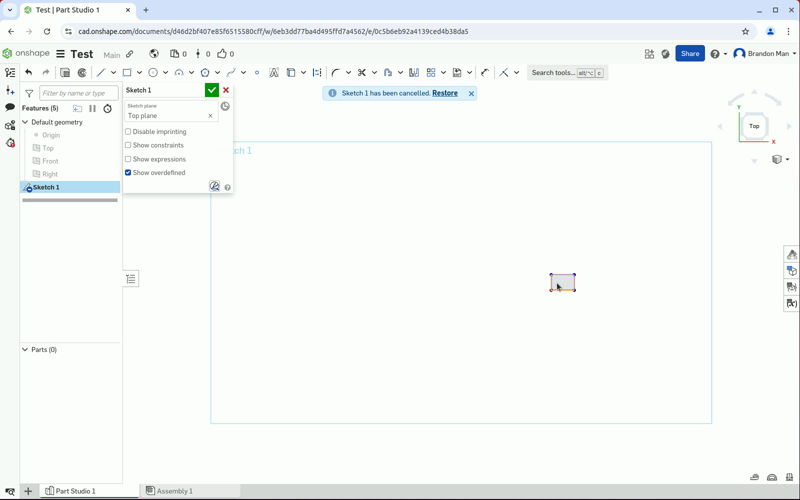
scroll(6)
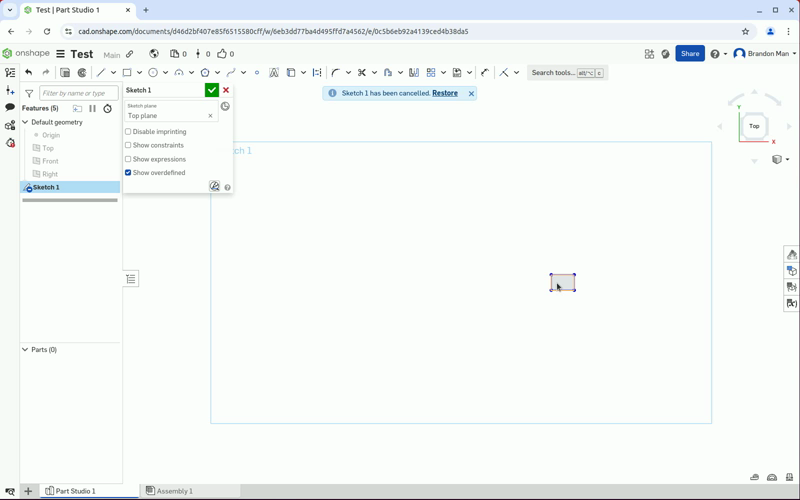
scroll(6)
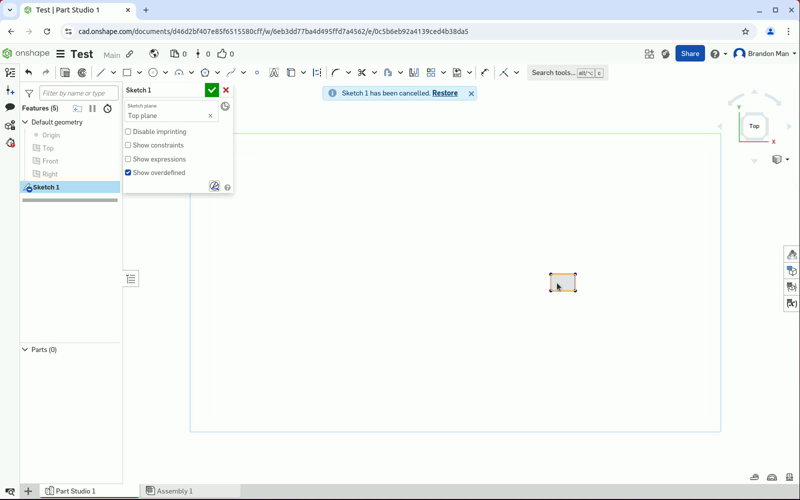
scroll(6)
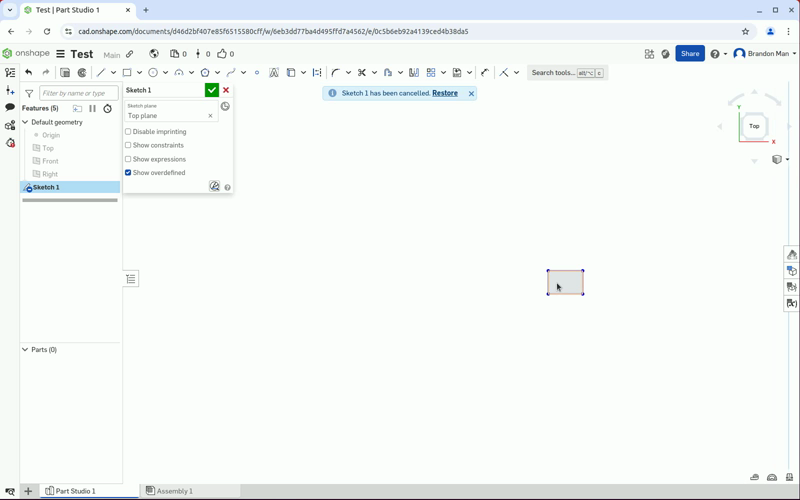
scroll(6)
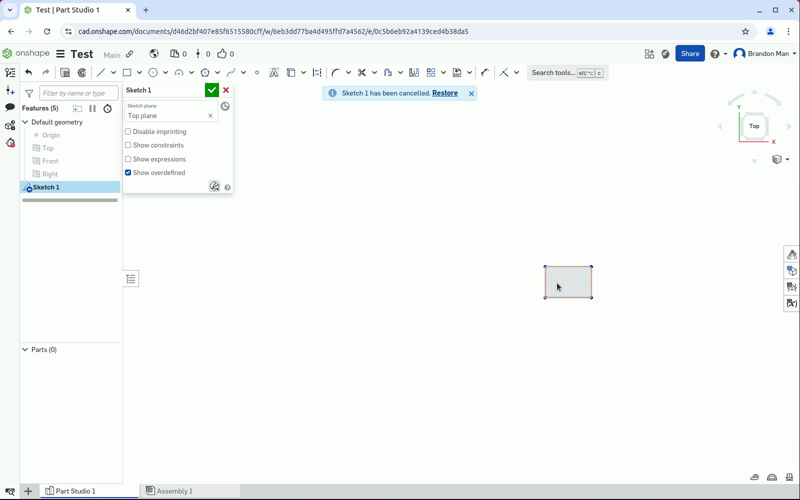
scroll(6)
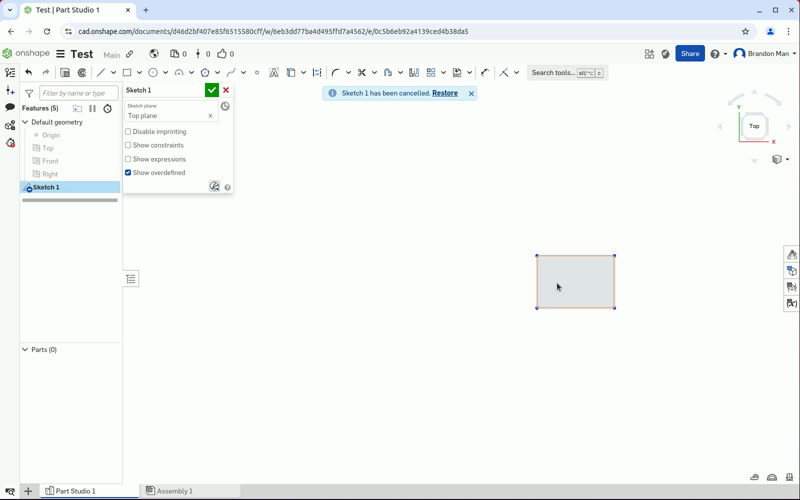
scroll(6)
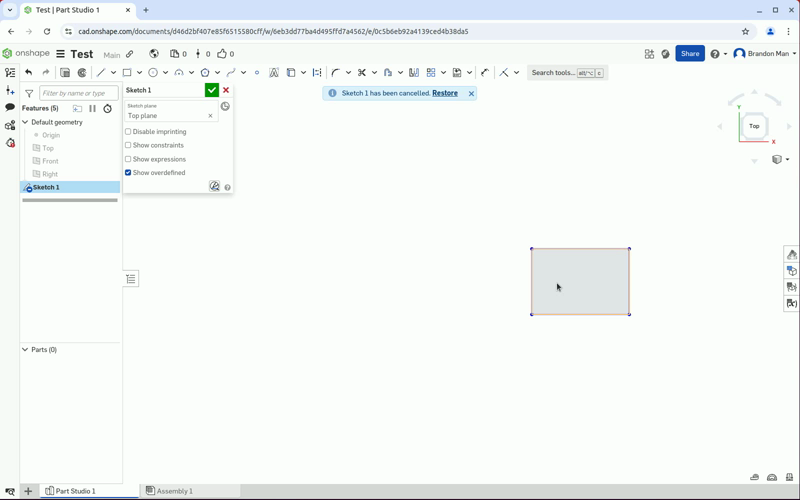
scroll(6)
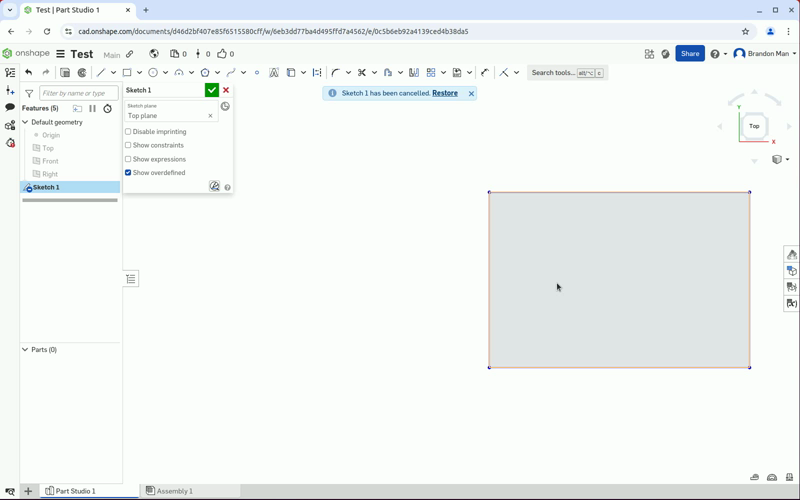
click(557, 282)
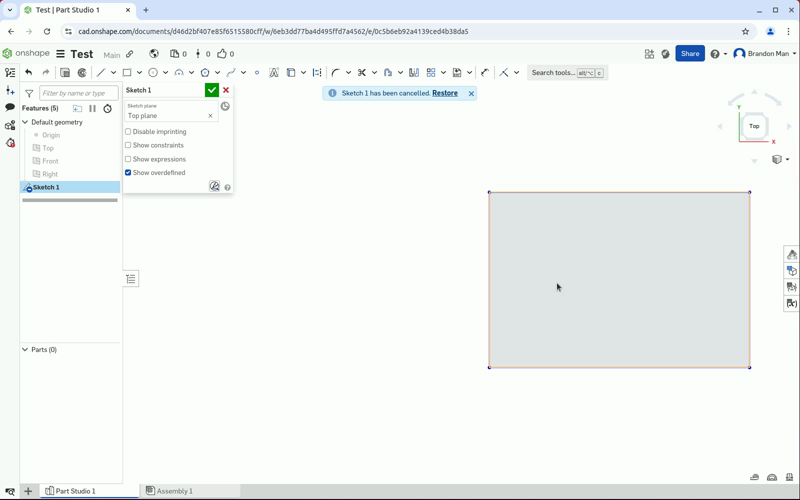
scroll(-6)
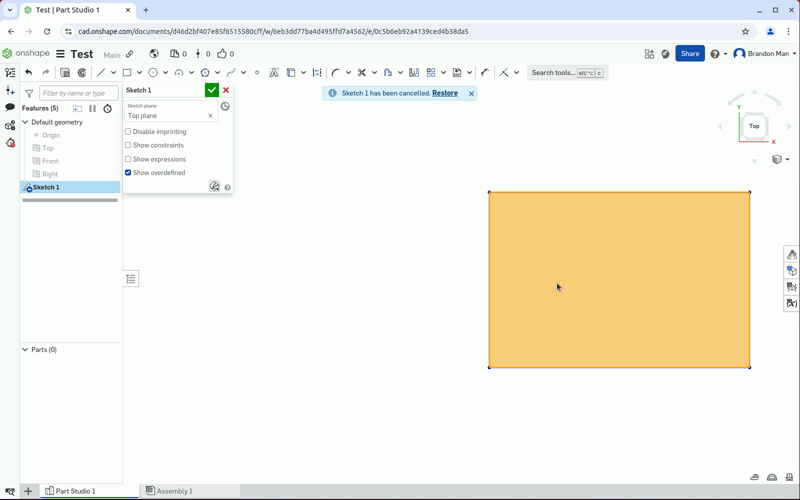
scroll(-6)
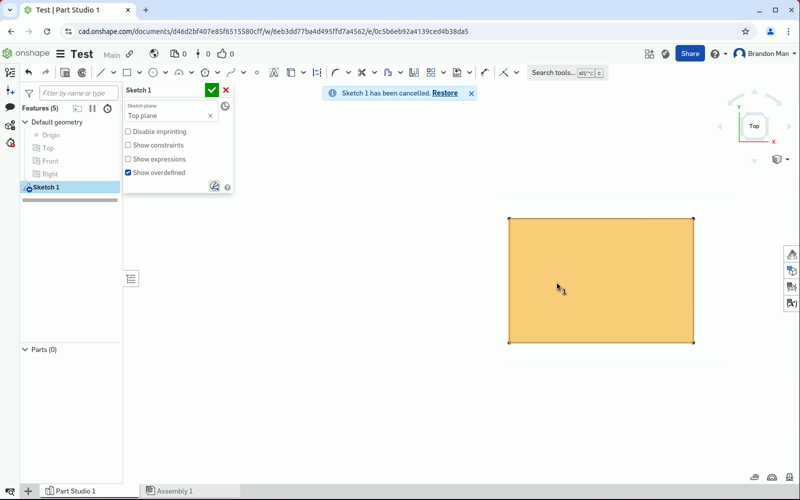
scroll(-6)
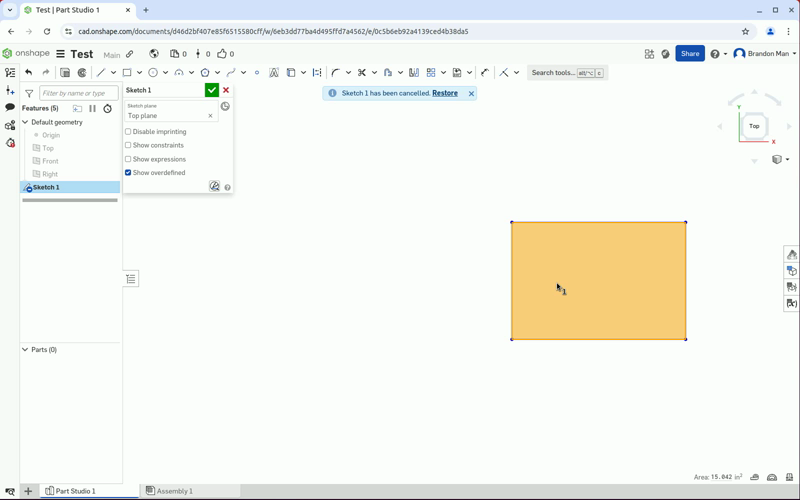
scroll(-6)
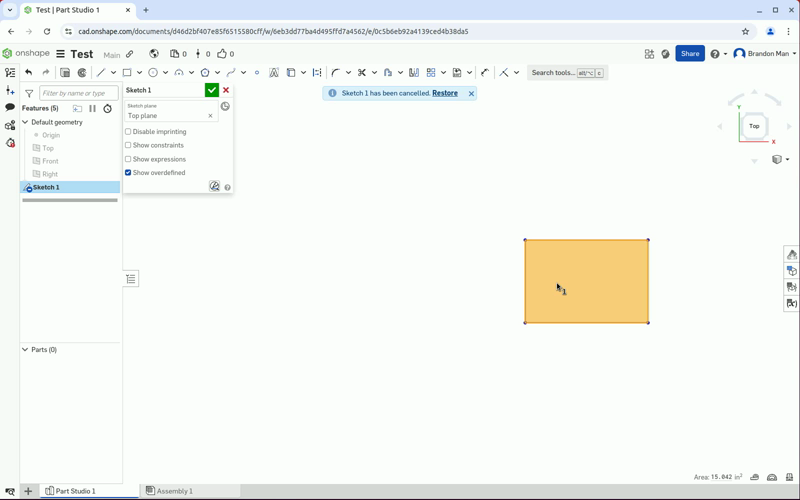
scroll(-6)
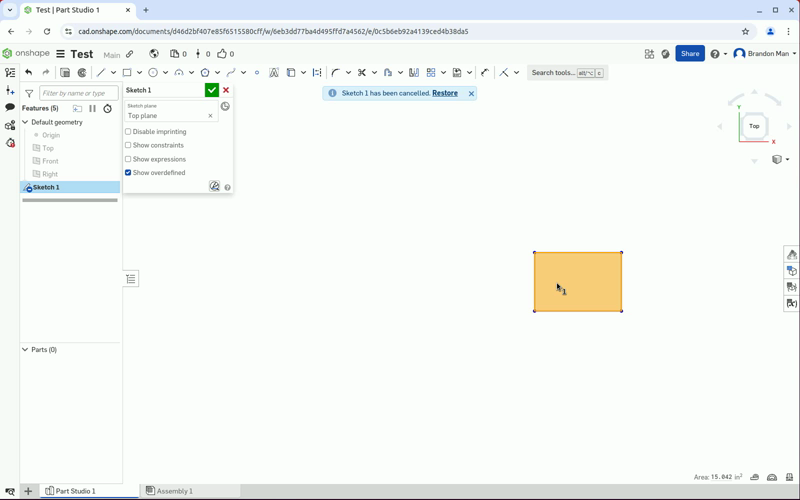
scroll(-6)
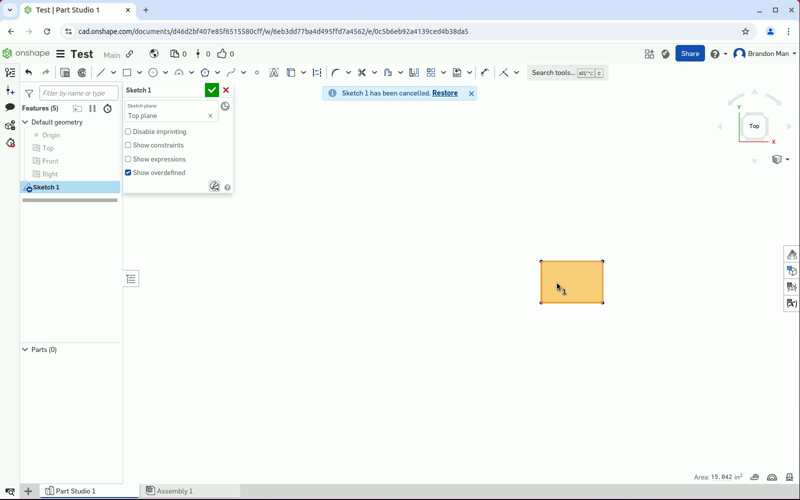
scroll(-6)
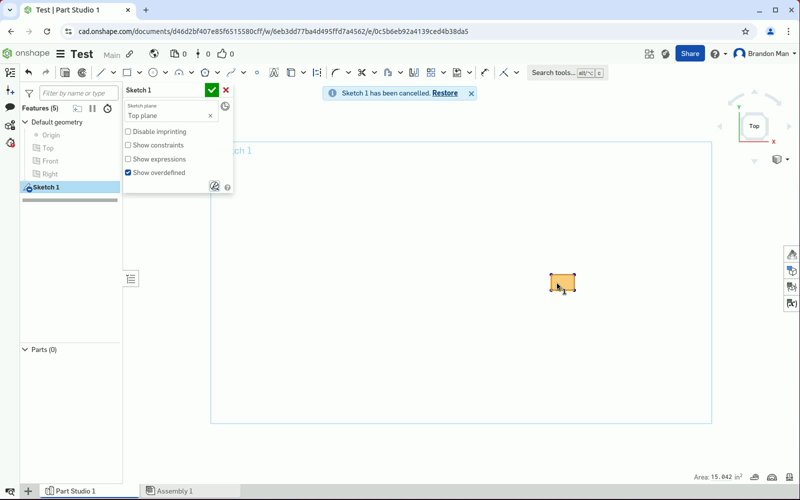
mouse_move(73, 352)
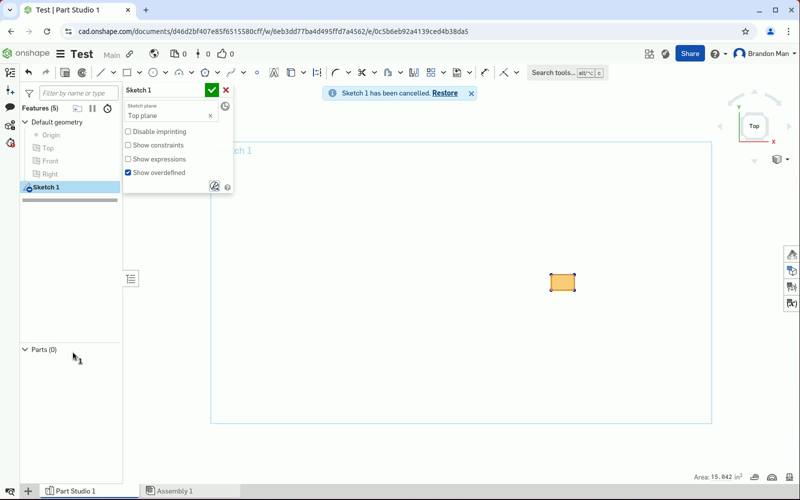
key(shift+y)
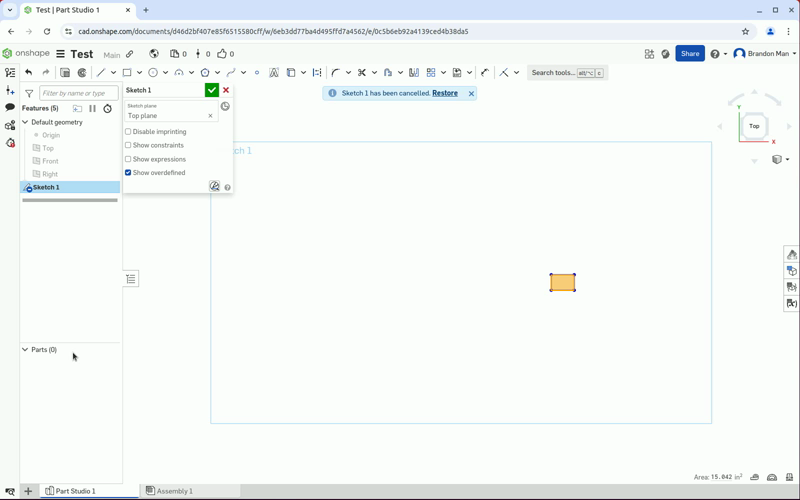
key(shift+e)
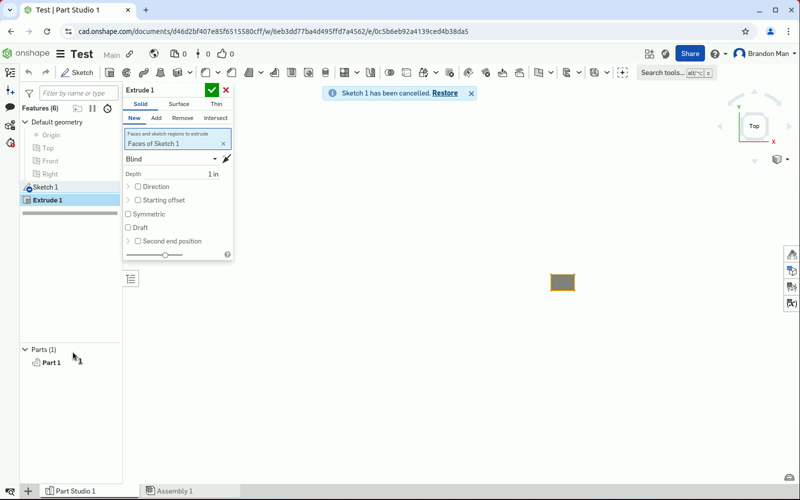
mouse_move(143, 106)
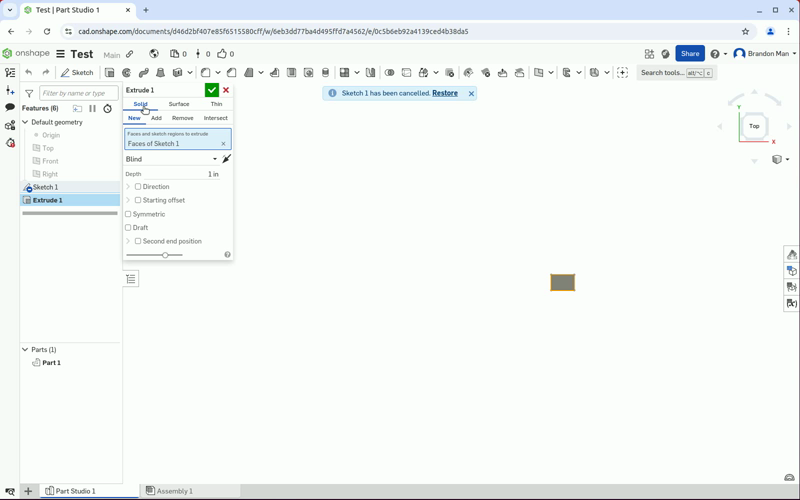
click(143, 106)
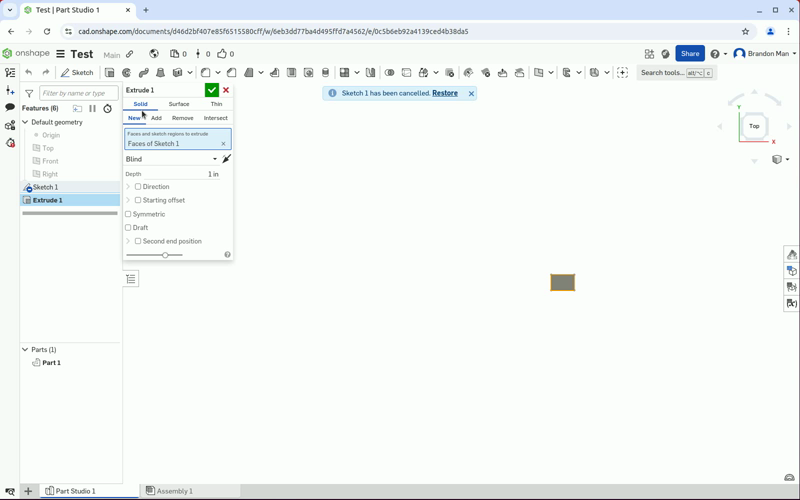
mouse_move(137, 120)
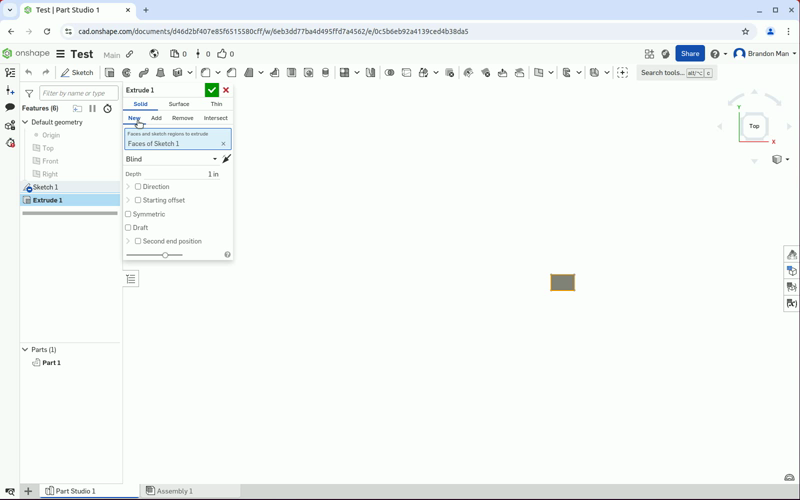
click(137, 120)
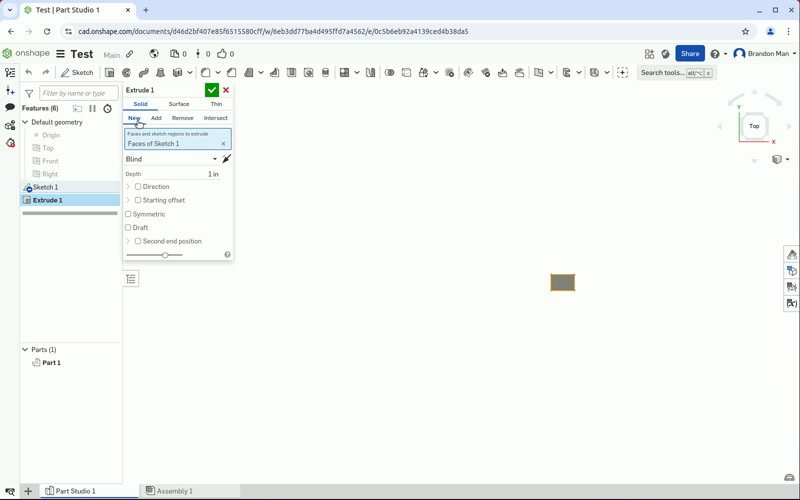
key(tab, 4)
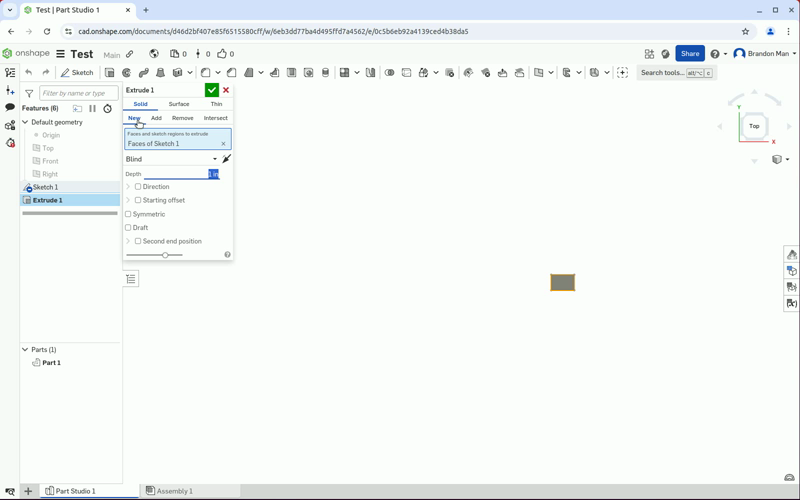
text(-3.129)
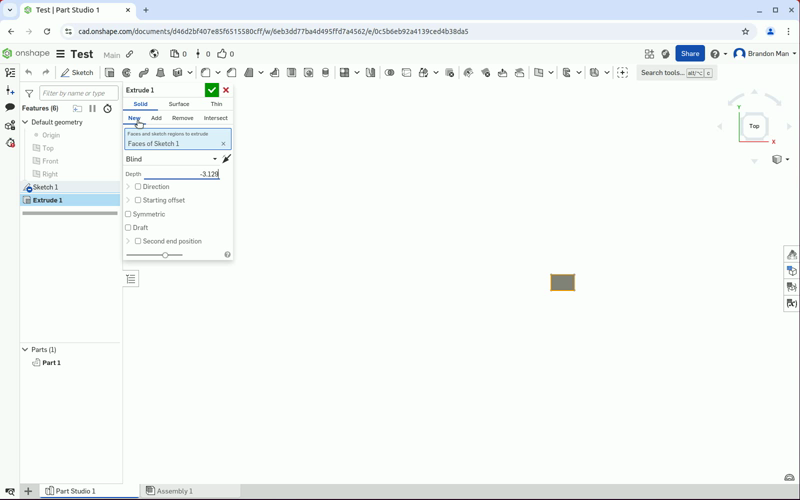
key(enter)
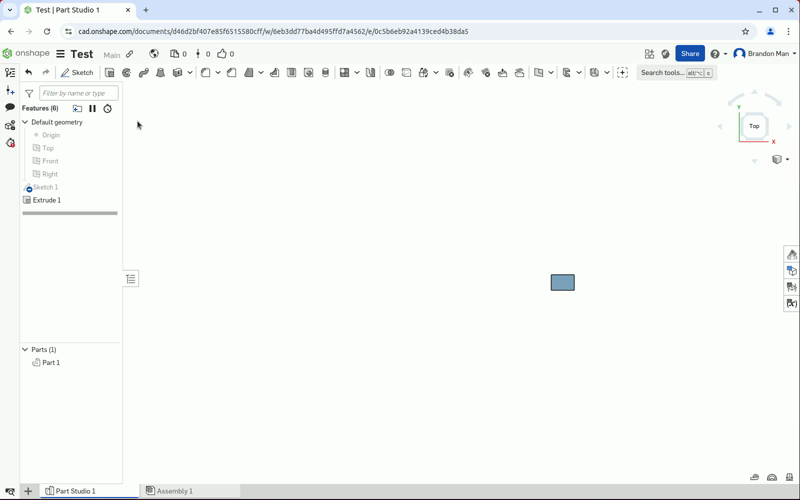
key(shift+h)
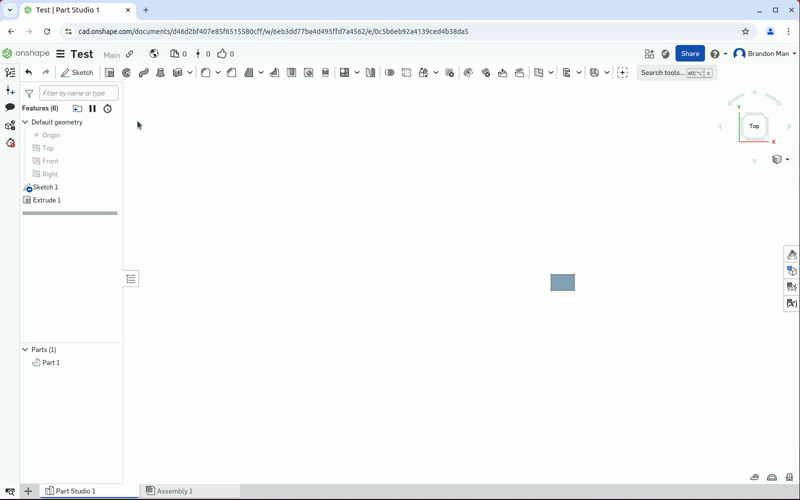
key(shift+h)
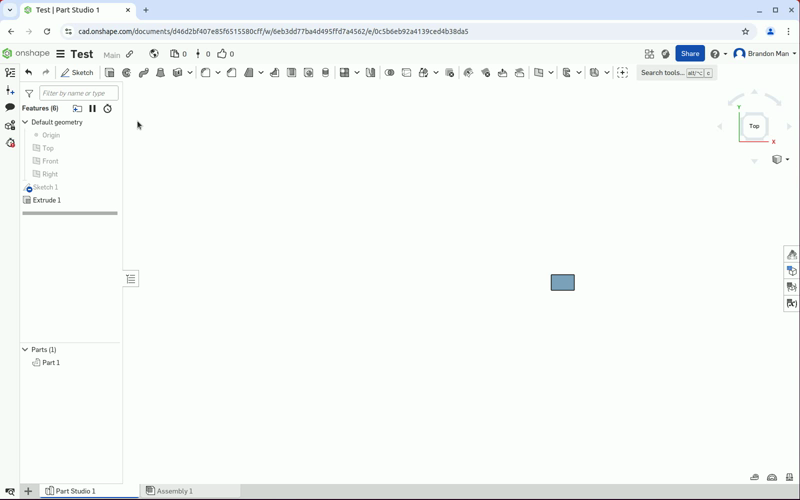
mouse_move(73, 189)
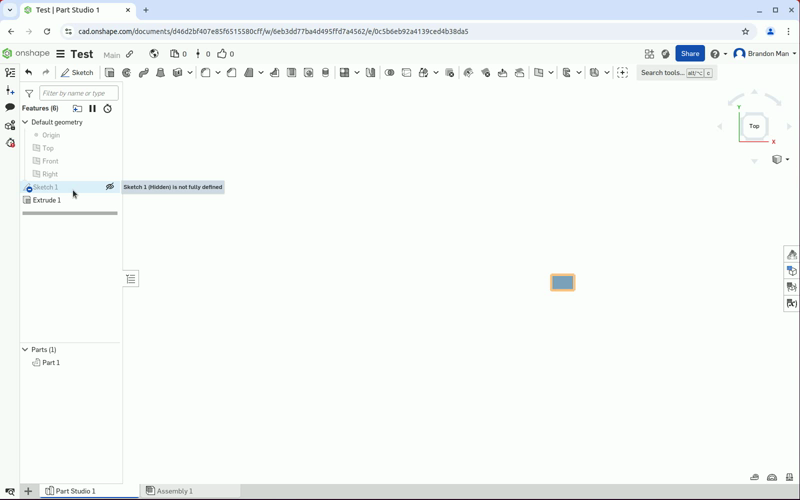
click(73, 189)
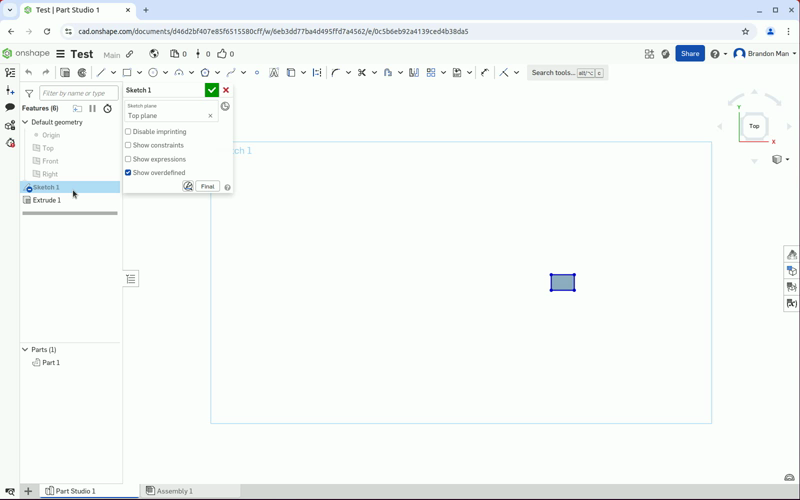
mouse_move(229, 92)
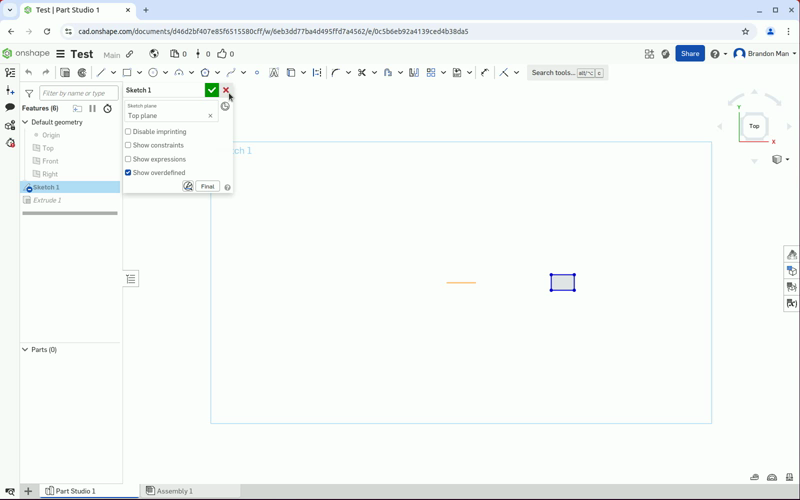
click(229, 92)
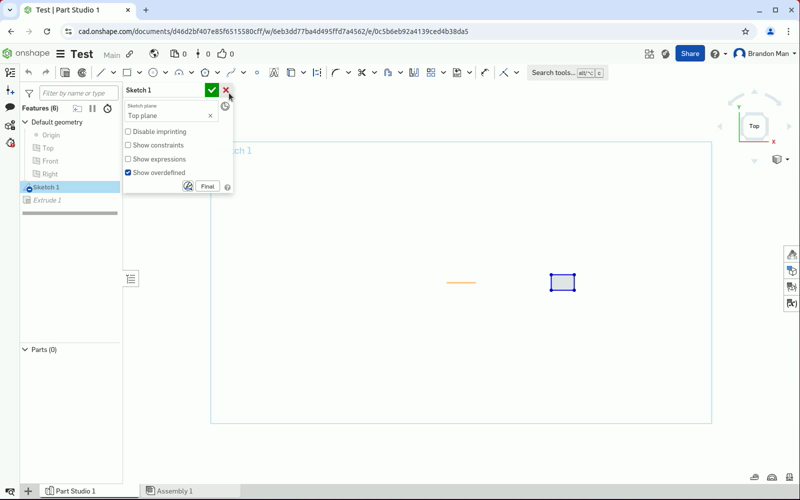
key(shift+s)
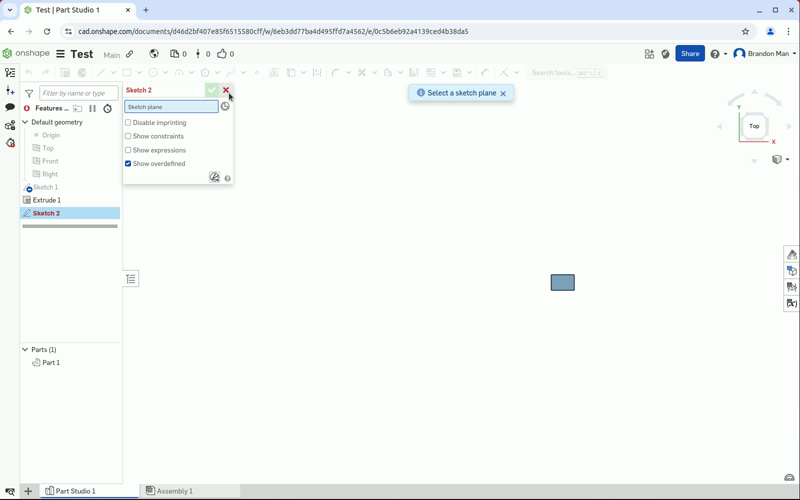
mouse_move(73, 150)
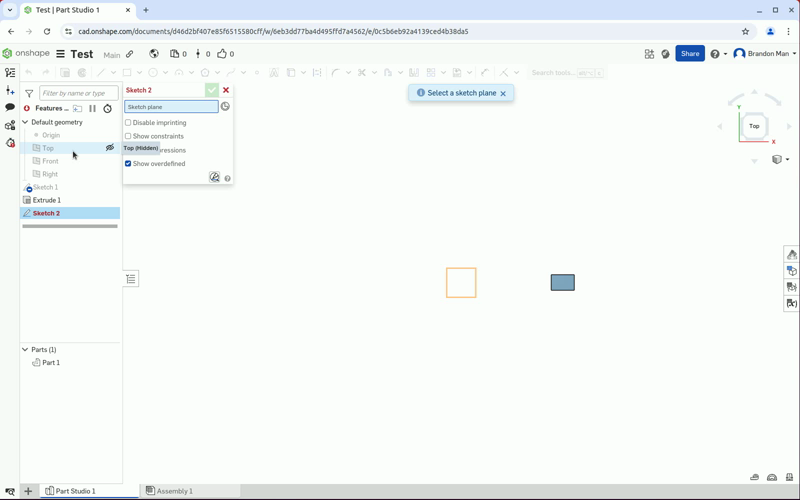
click(73, 150)
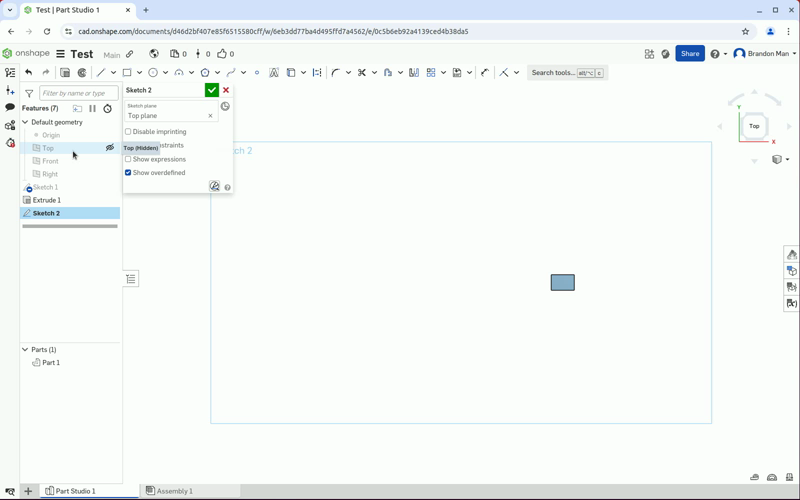
mouse_move(73, 352)
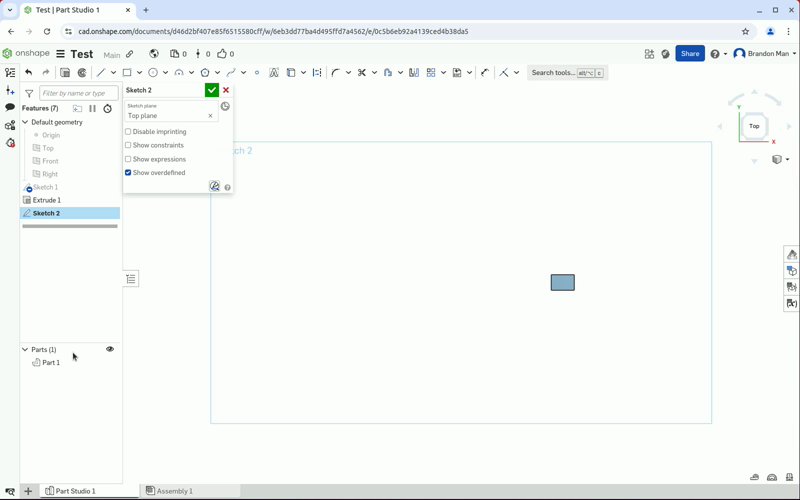
key(y)
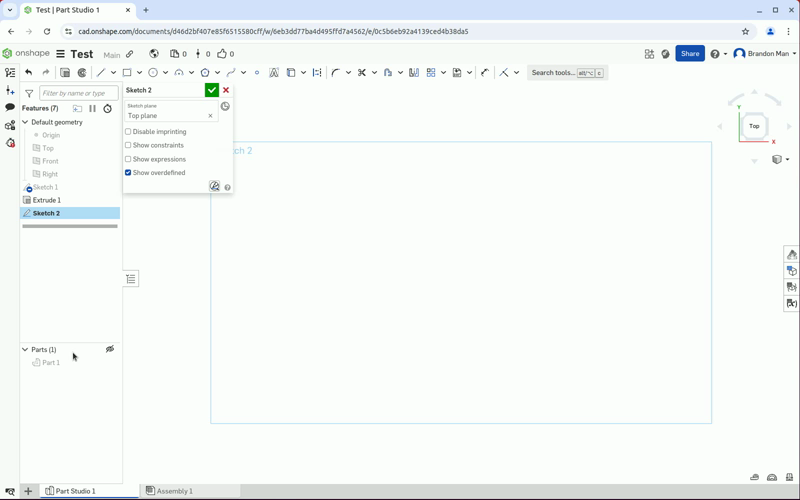
key(l)
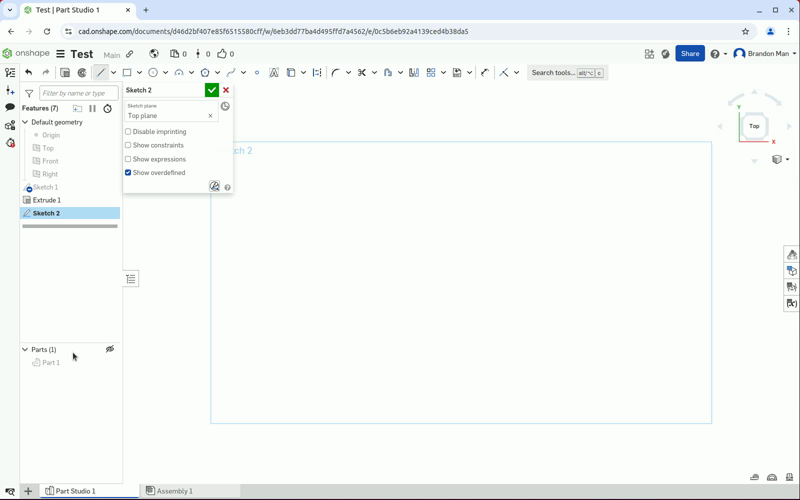
key_down(shift)
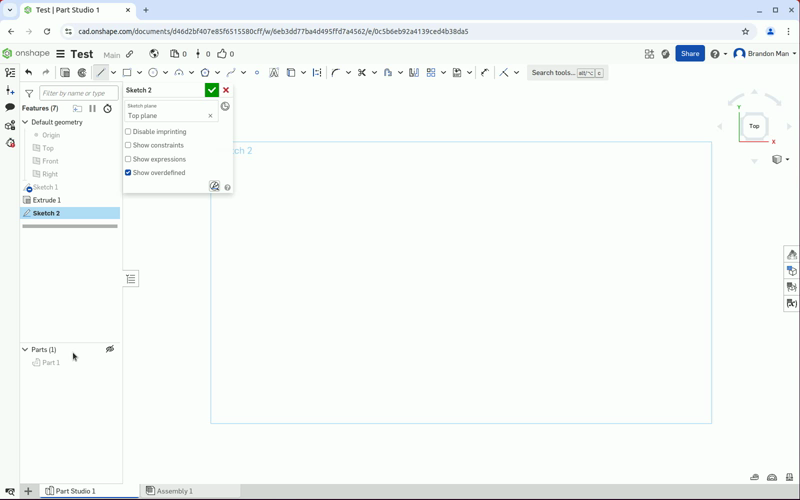
mouse_move(370, 290)
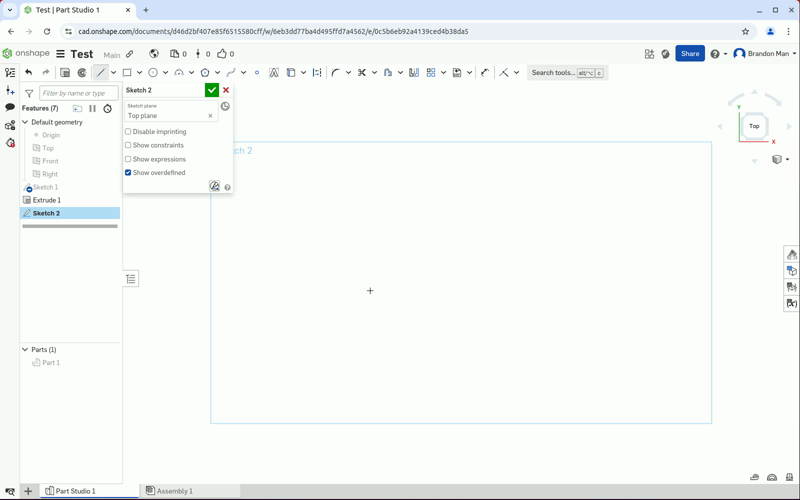
click(370, 290)
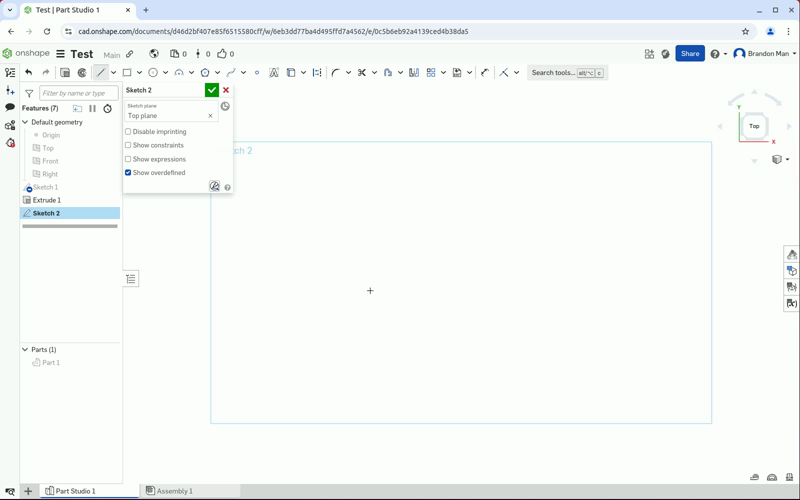
key_up(shift)
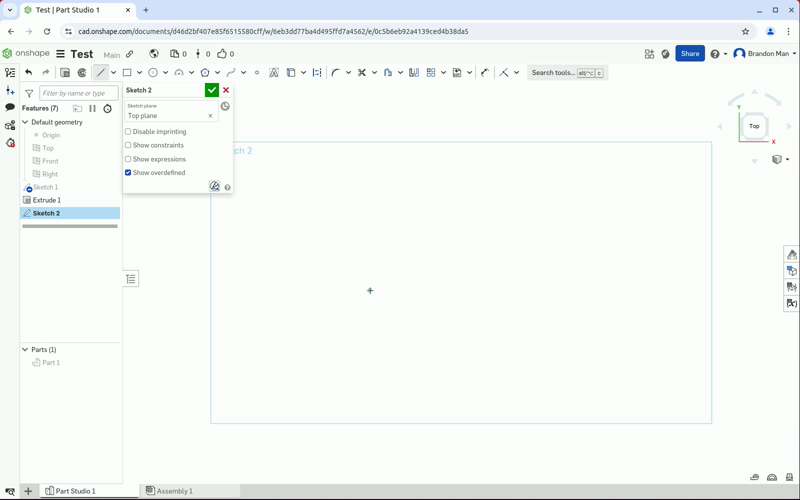
key_down(shift)
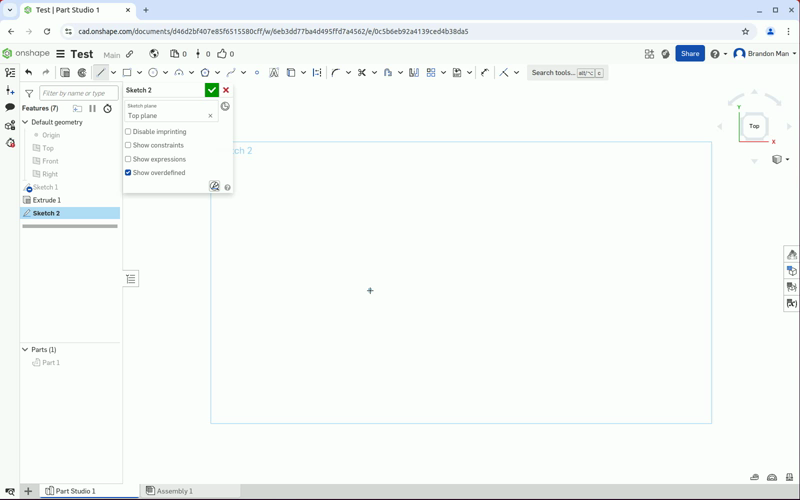
mouse_move(550, 290)
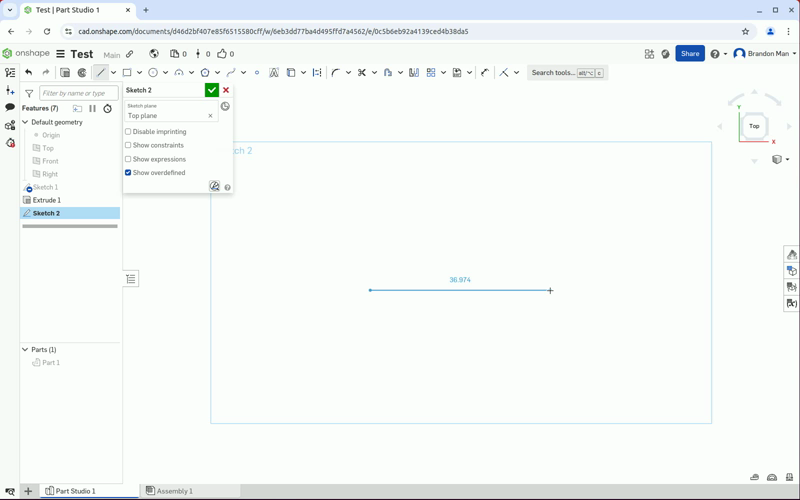
click(550, 290)
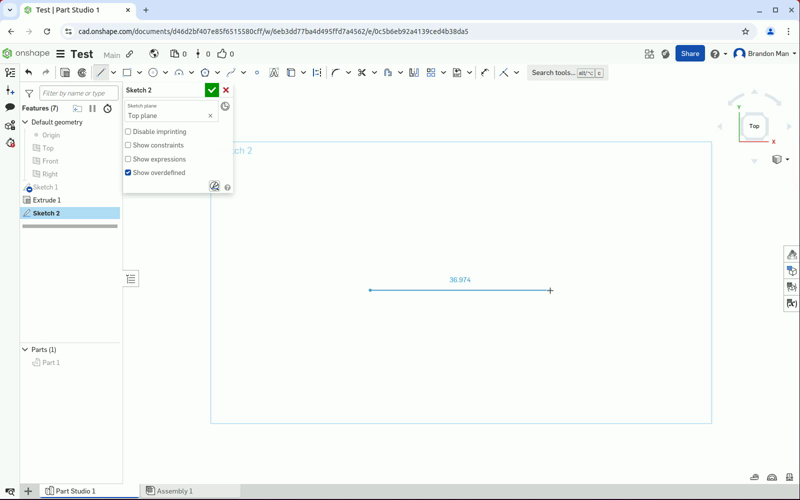
key_up(shift)
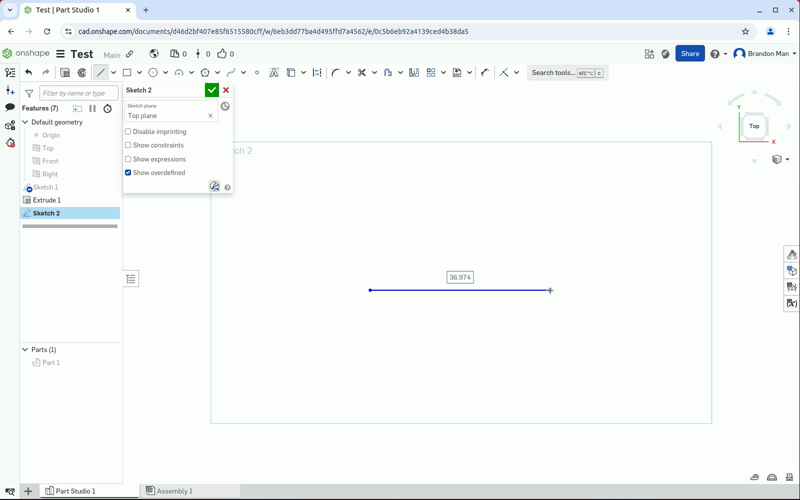
key_down(shift)
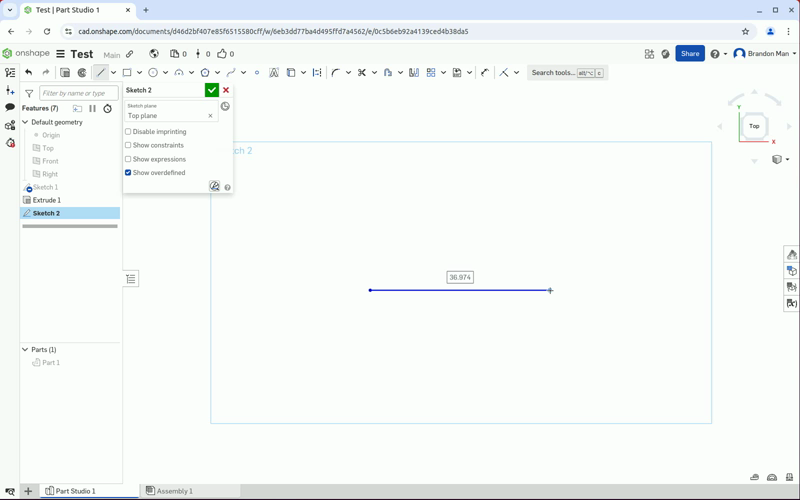
mouse_move(580, 290)
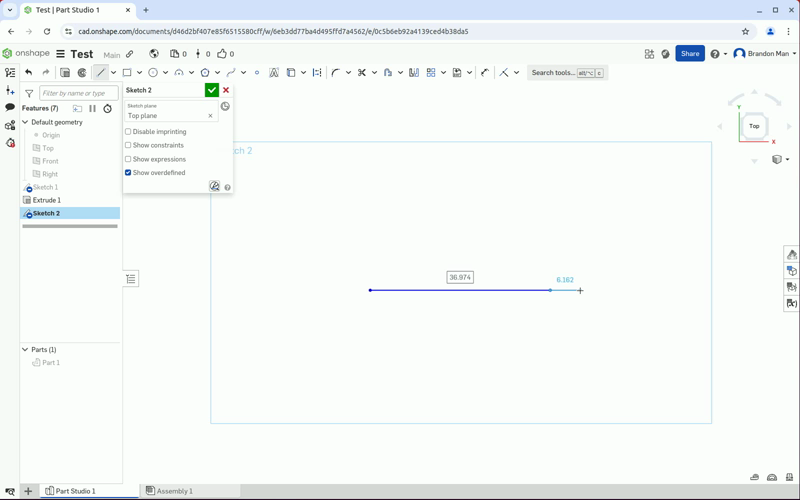
mouse_move(550, 274)
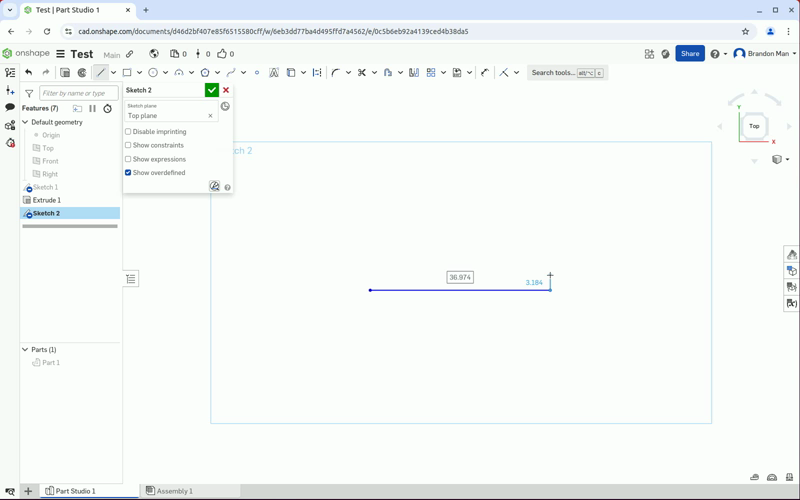
click(550, 274)
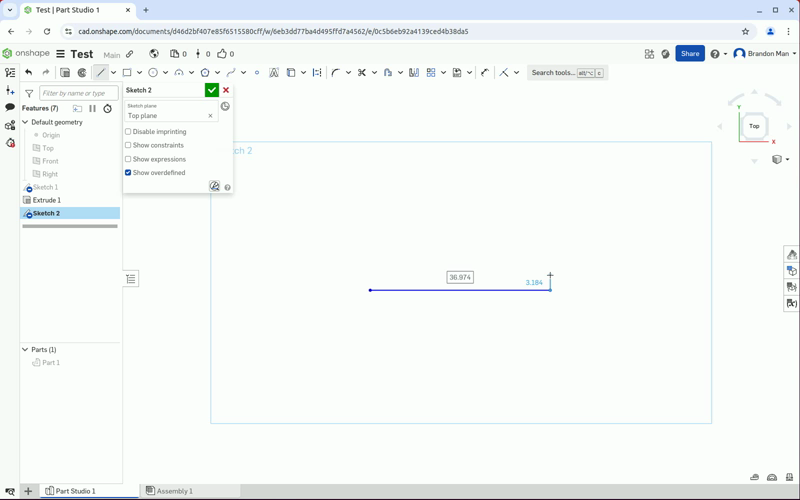
key_up(shift)
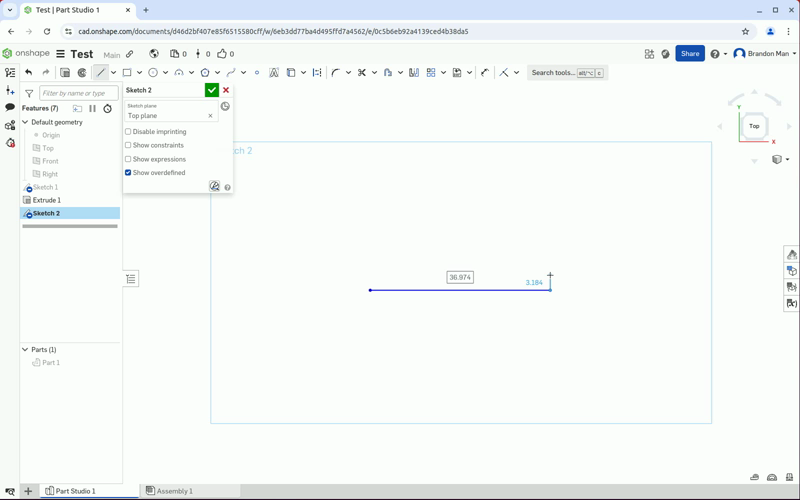
key_down(shift)
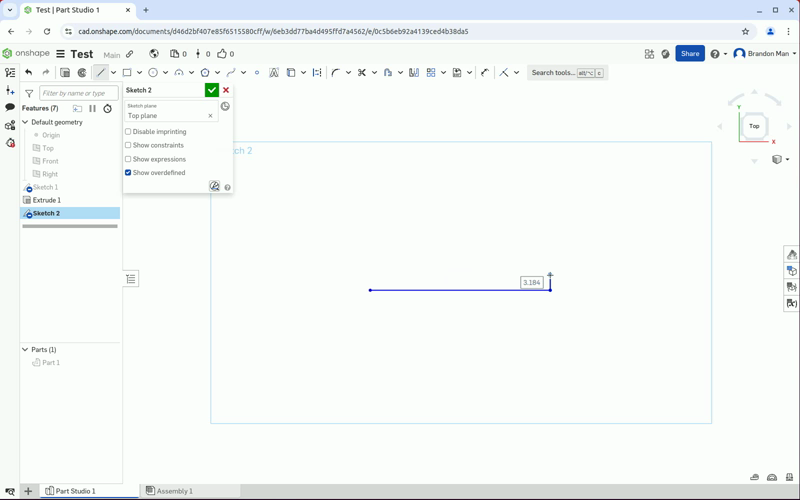
mouse_move(370, 274)
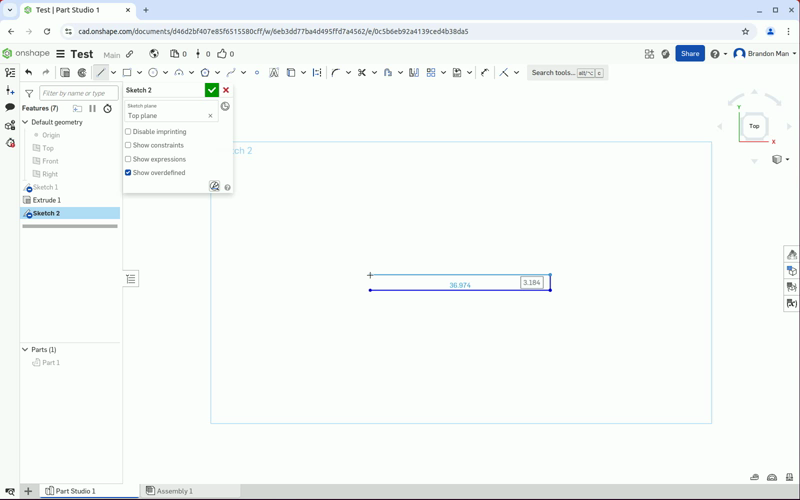
click(370, 274)
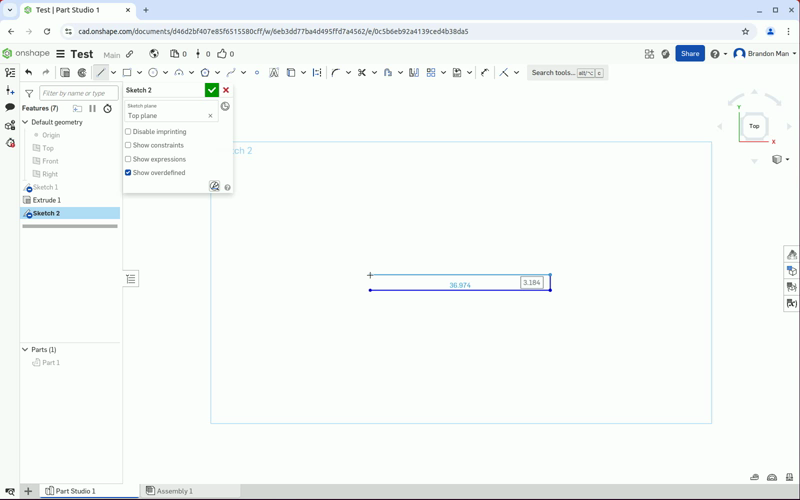
key_up(shift)
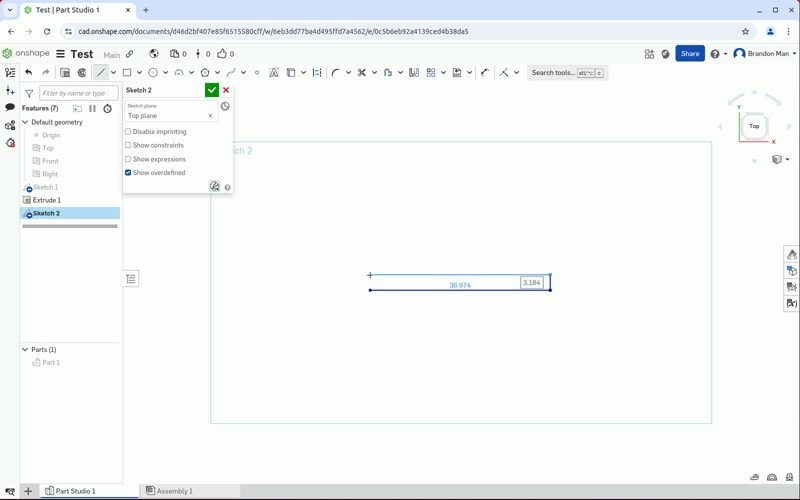
mouse_move(400, 274)
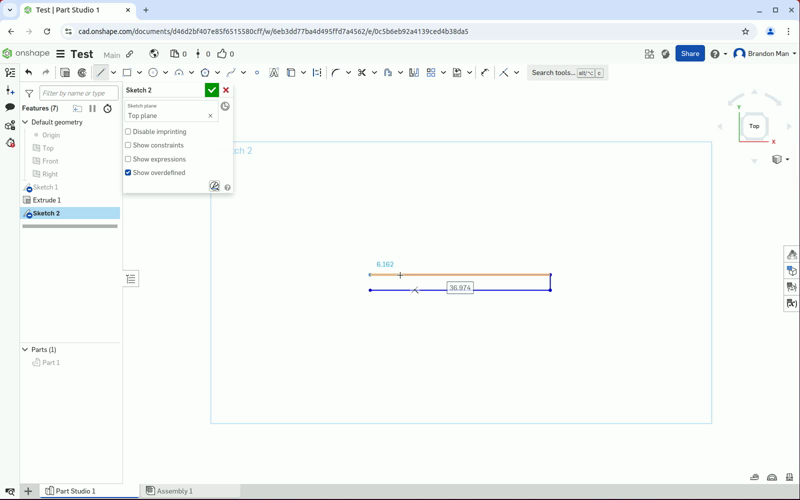
key_down(shift)
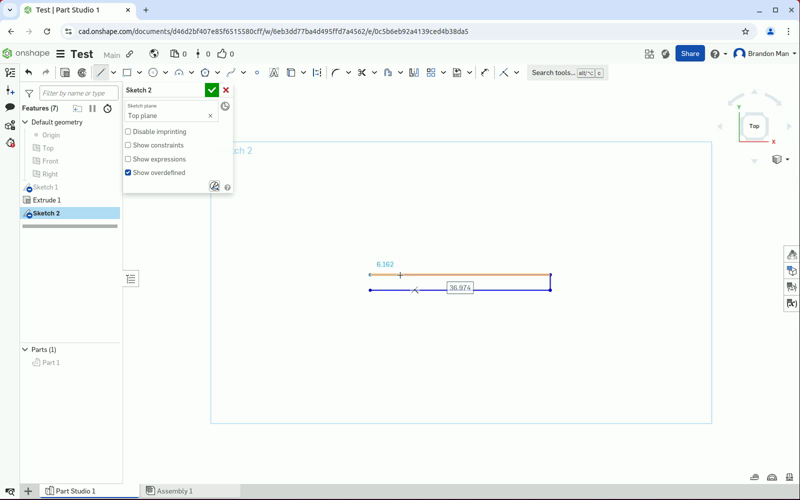
mouse_move(370, 290)
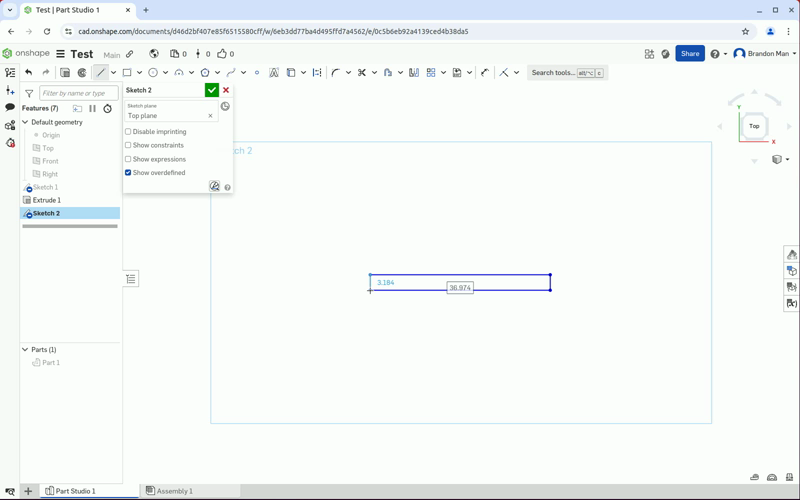
key_up(shift)
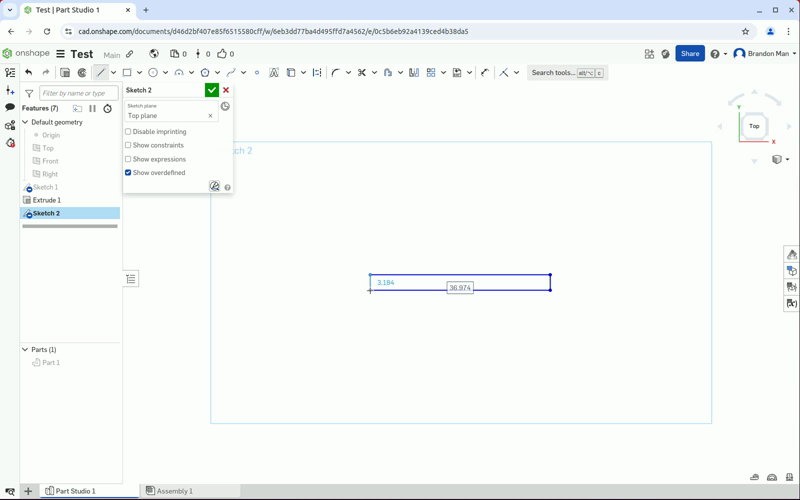
click(370, 290)
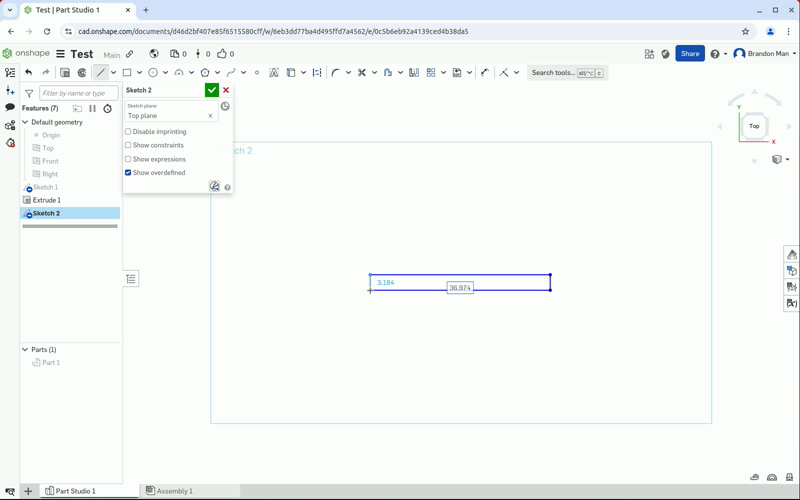
key(esc)
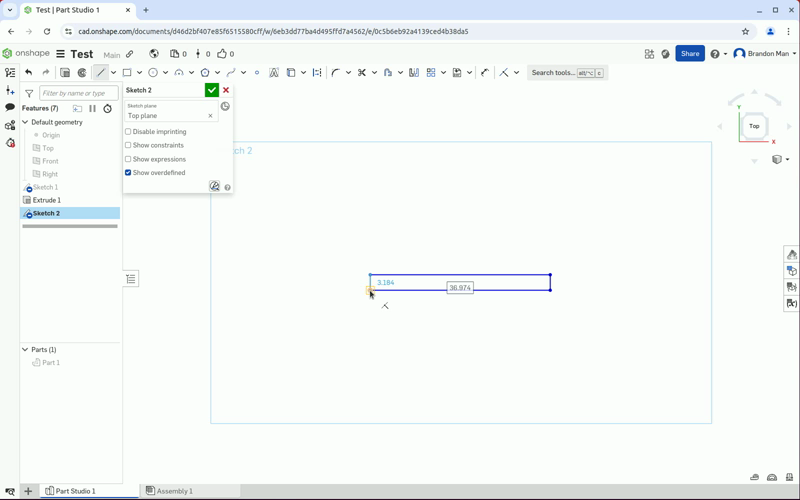
mouse_move(530, 285)
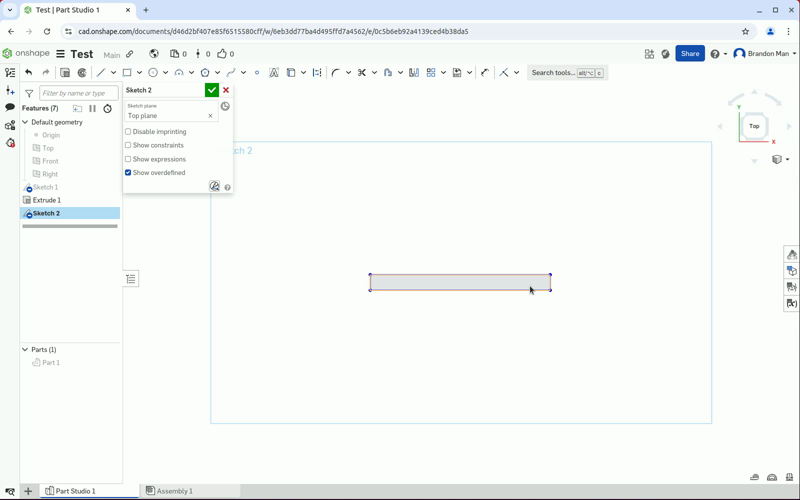
click(530, 285)
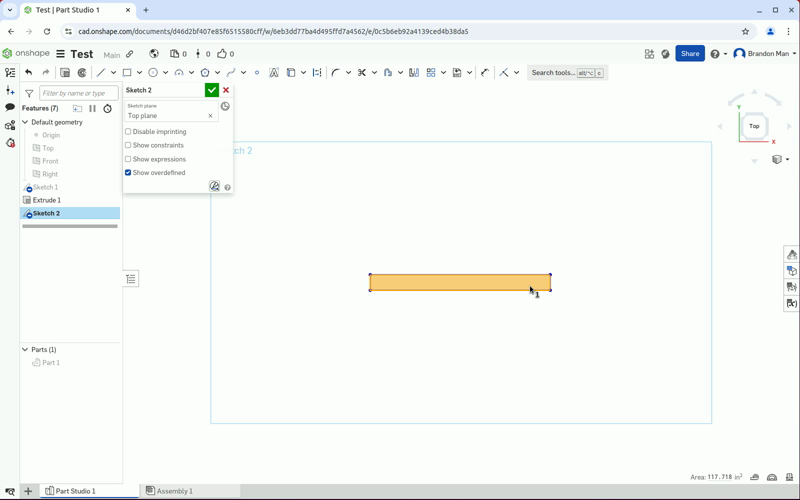
mouse_move(73, 352)
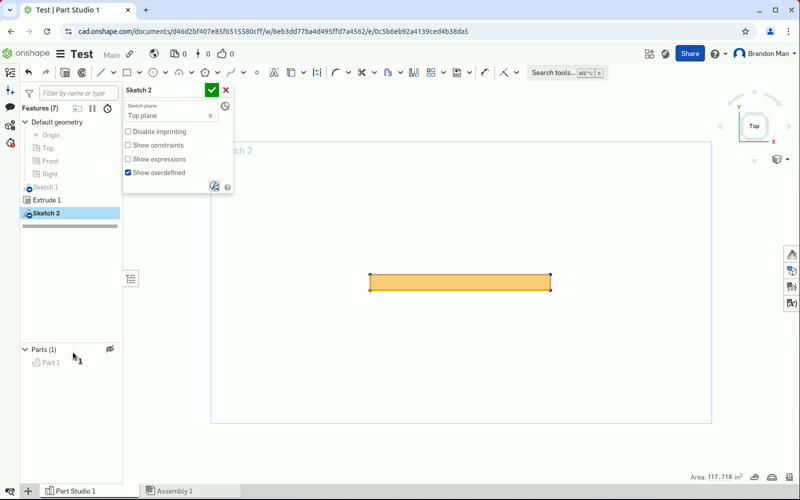
key(shift+y)
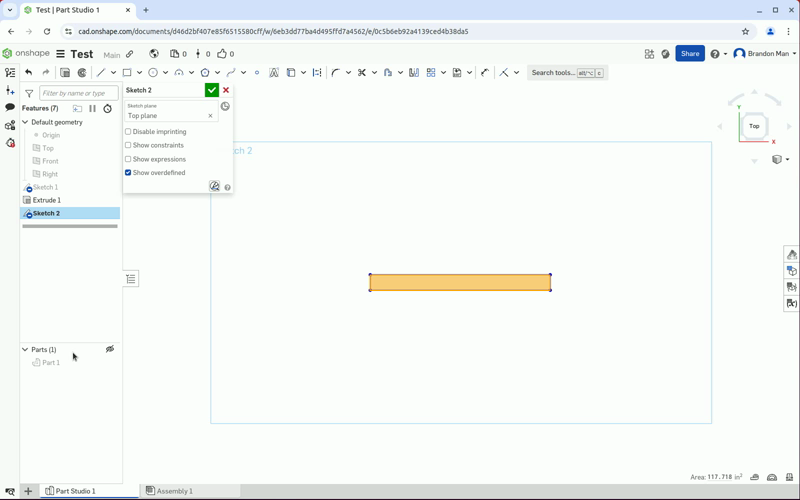
key(shift+e)
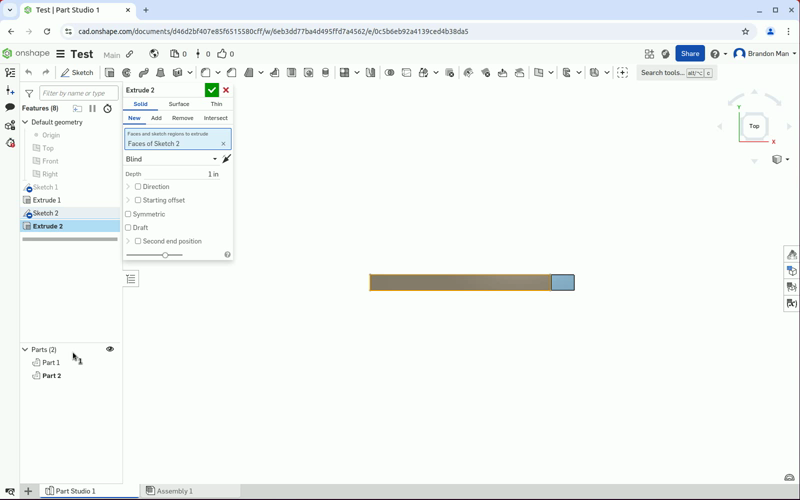
mouse_move(143, 106)
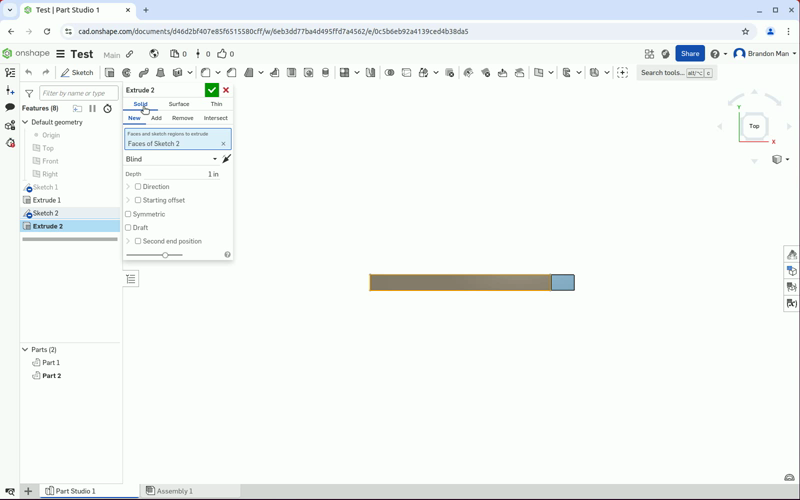
click(143, 106)
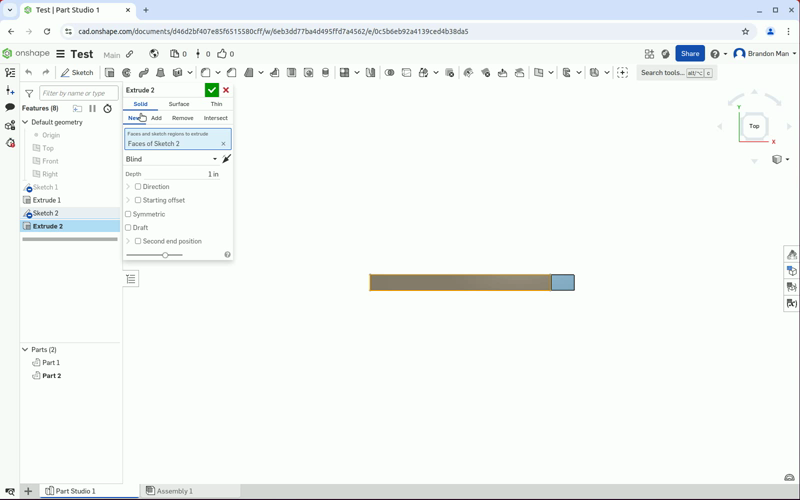
mouse_move(137, 120)
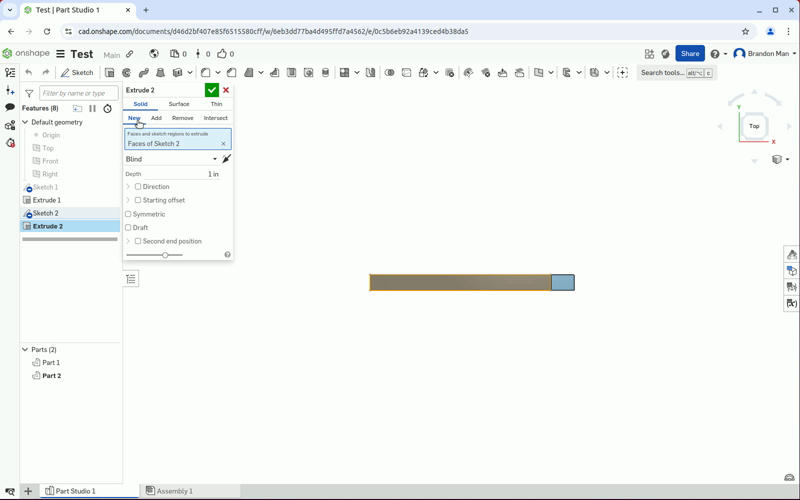
click(137, 120)
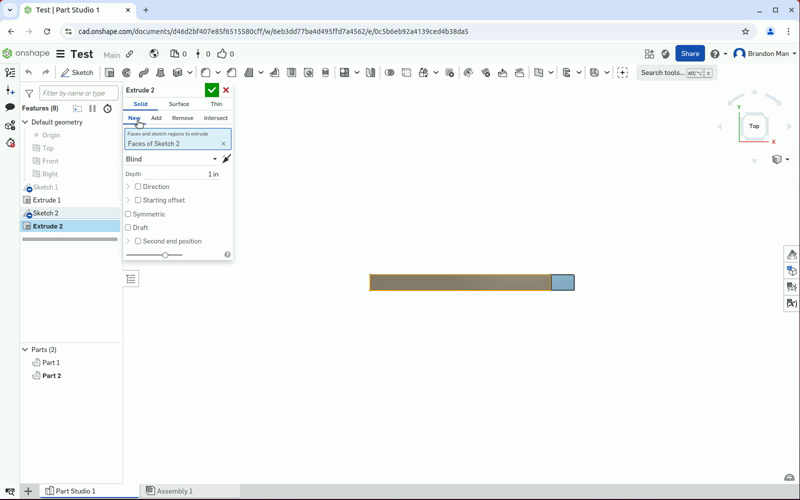
key(tab, 4)
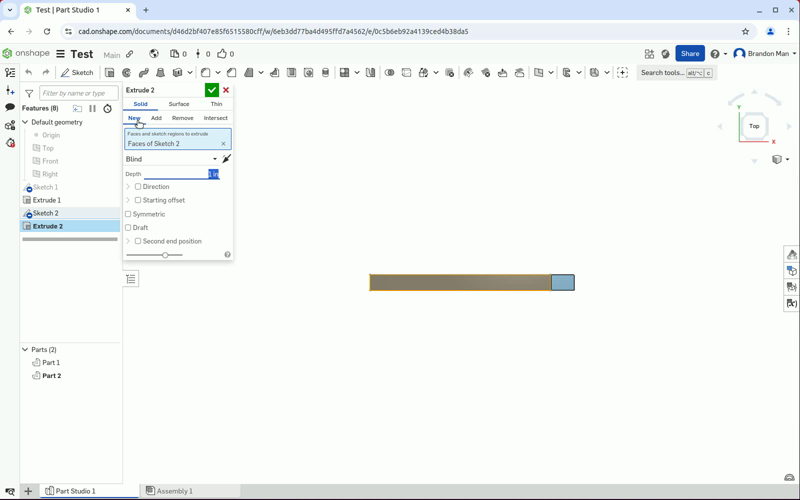
text(-3.129)
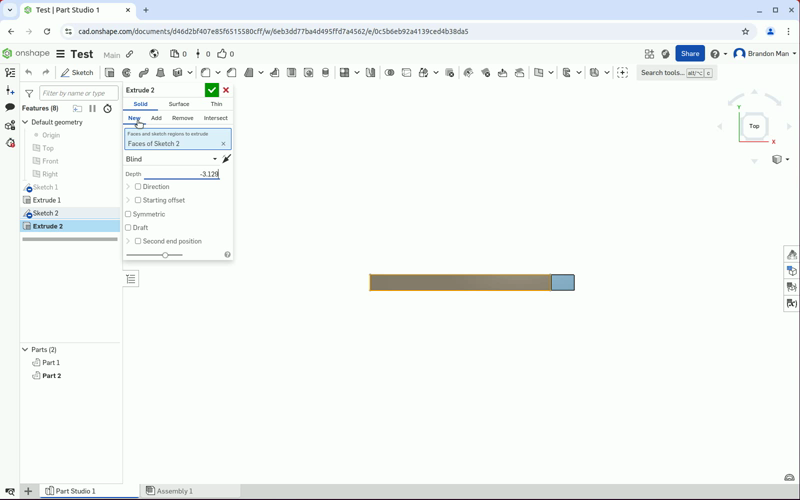
key(enter)
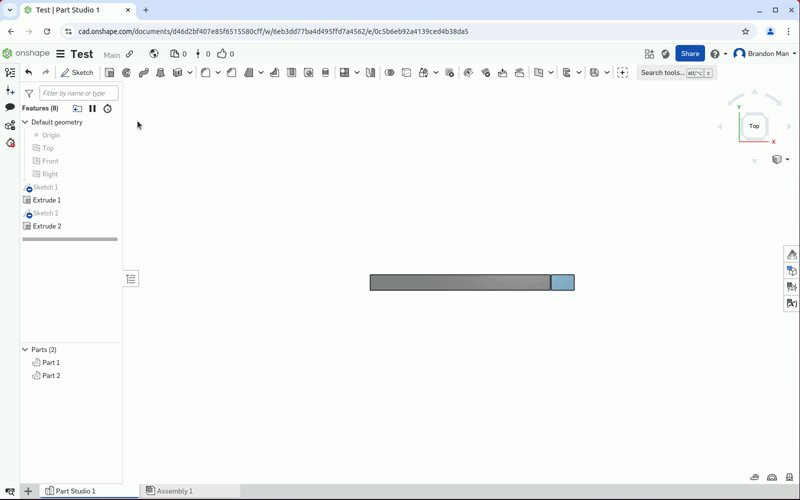
key(shift+h)
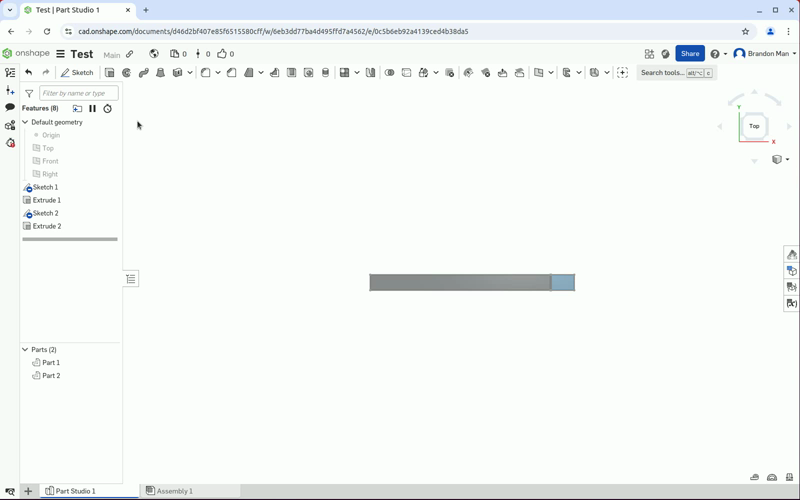
key(shift+h)
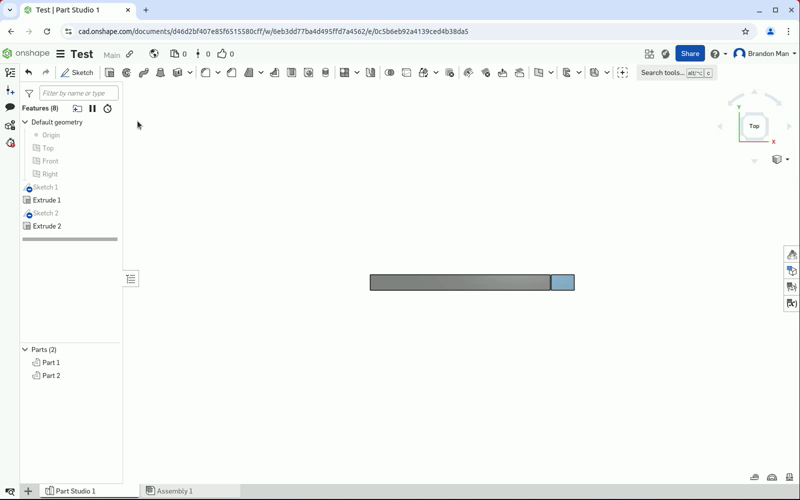
mouse_move(73, 189)
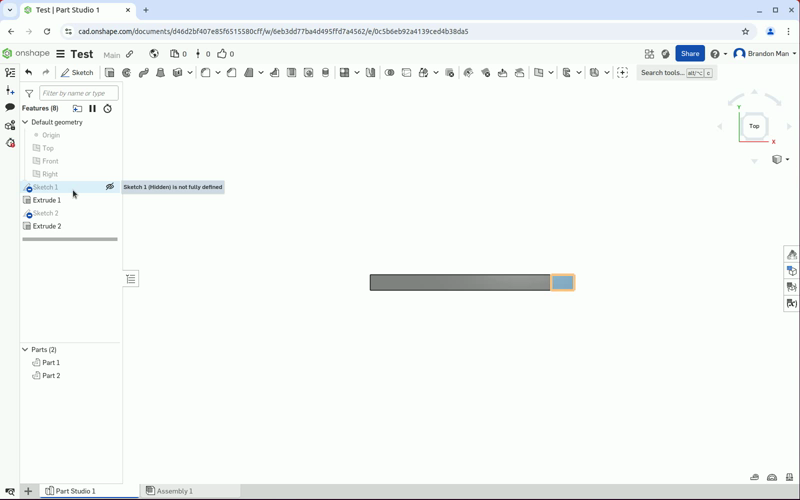
click(73, 189)
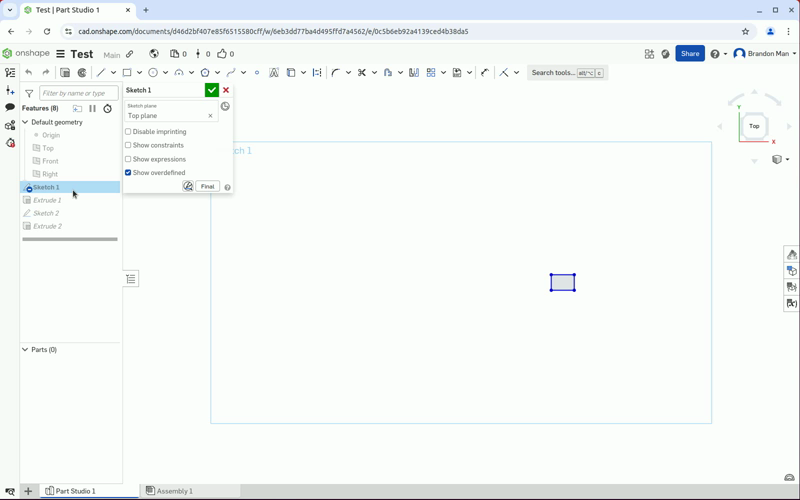
mouse_move(229, 92)
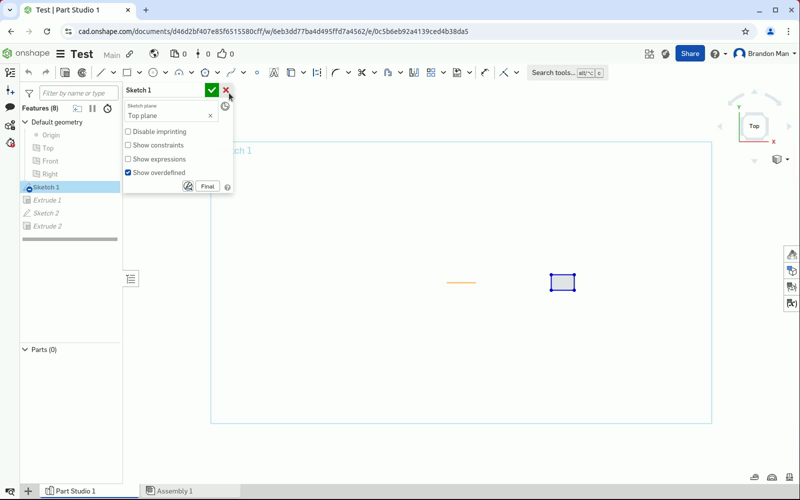
click(229, 92)
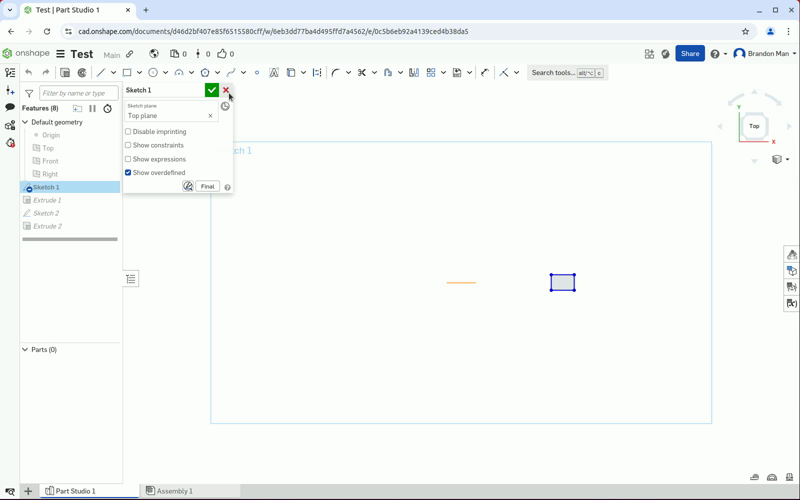
key(shift+s)
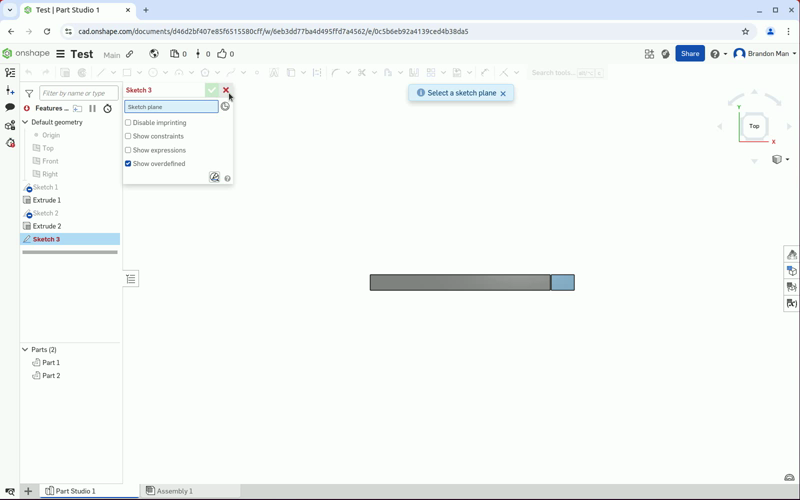
mouse_move(73, 150)
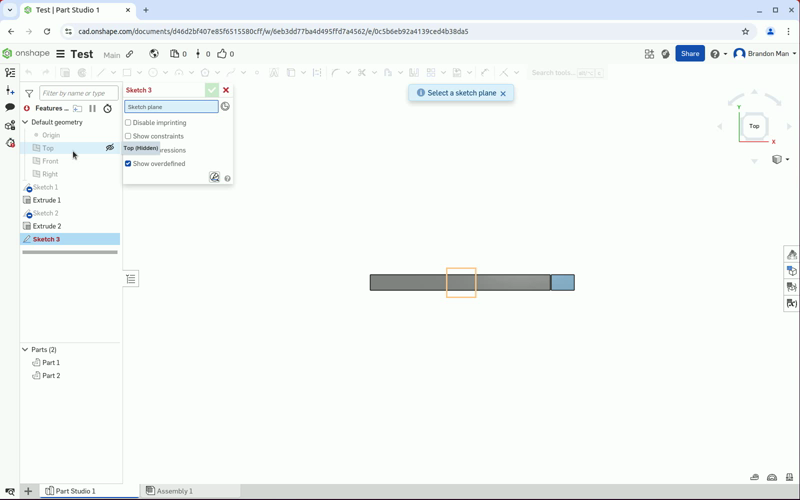
click(73, 150)
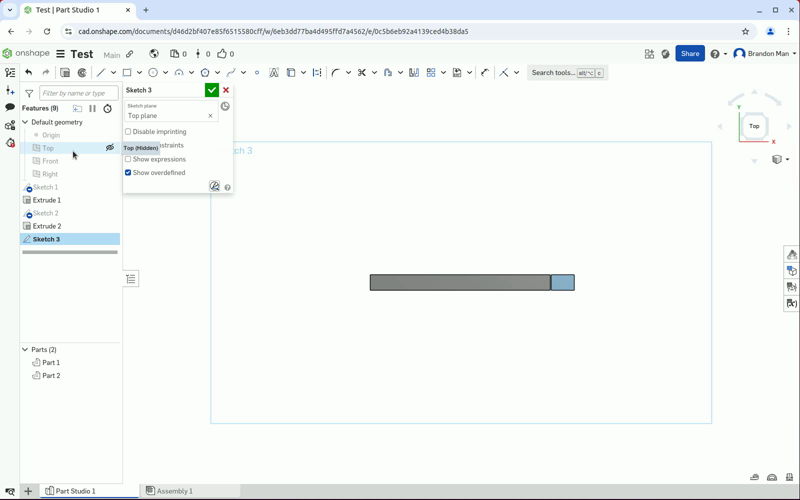
mouse_move(73, 352)
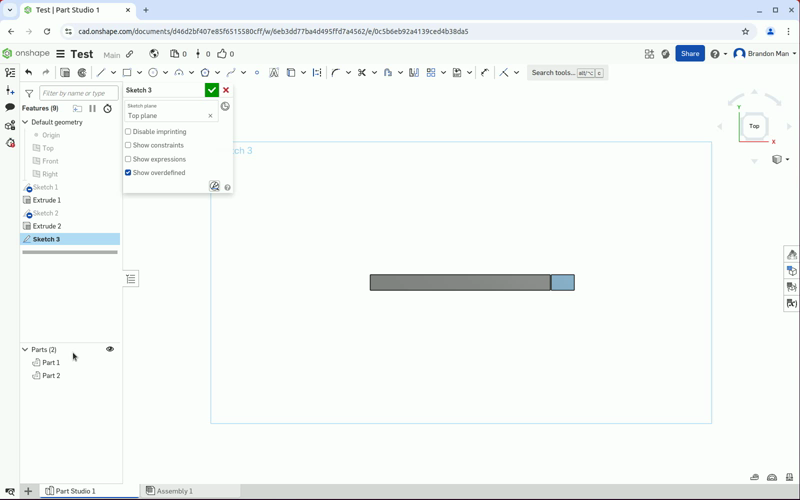
key(y)
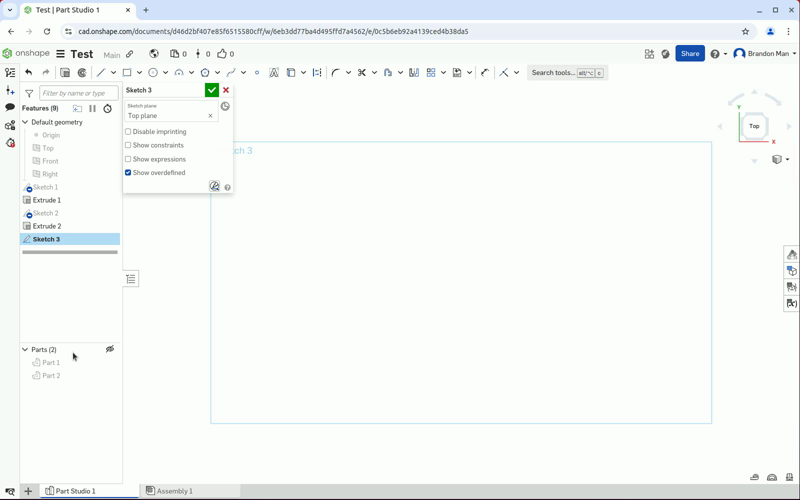
key(l)
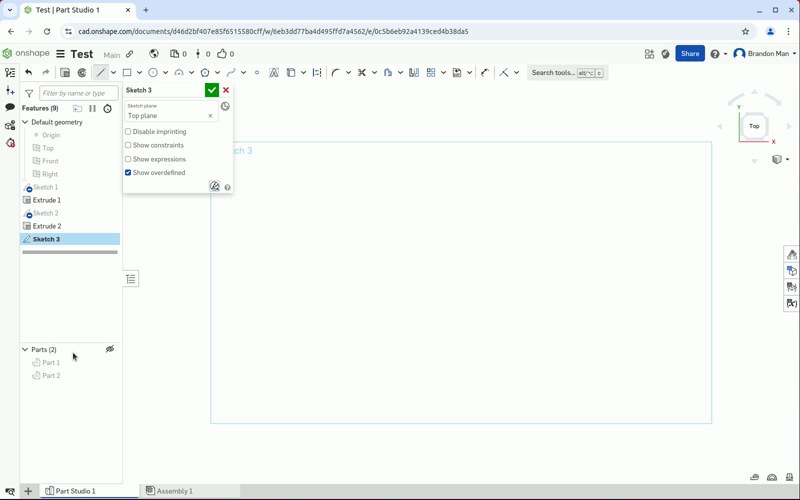
key_down(shift)
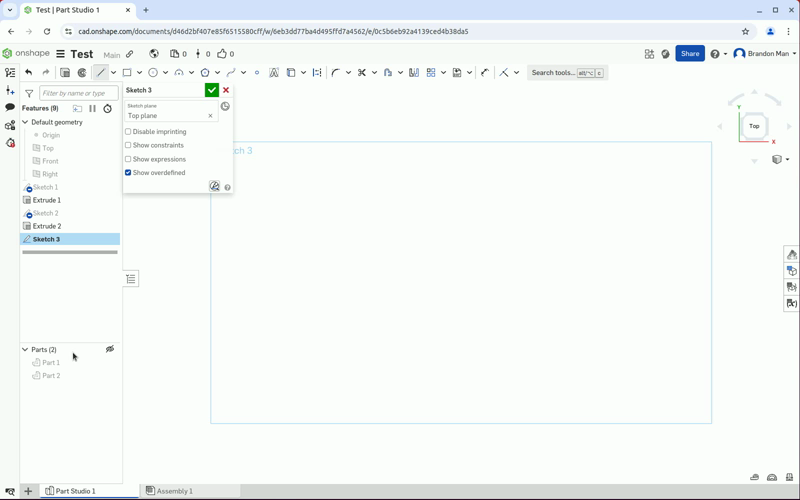
mouse_move(348, 290)
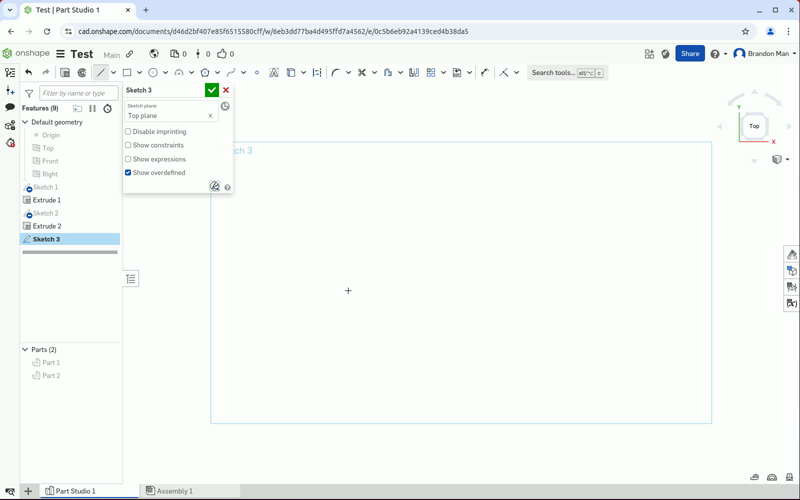
click(348, 290)
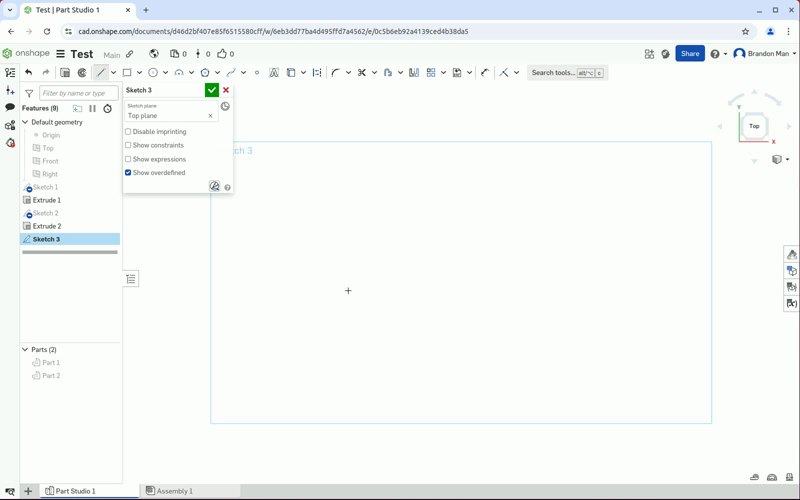
key_up(shift)
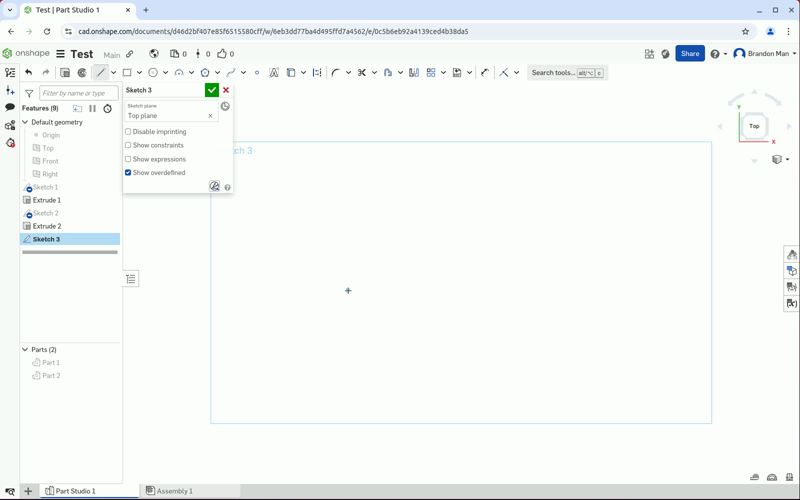
key_down(shift)
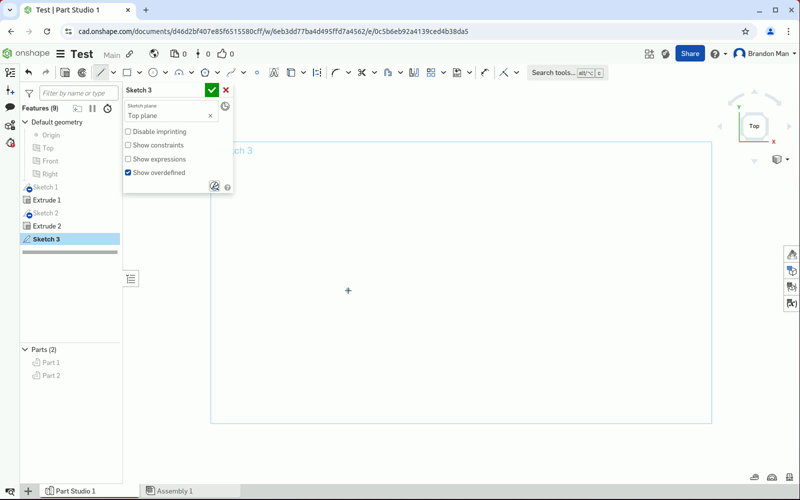
mouse_move(378, 290)
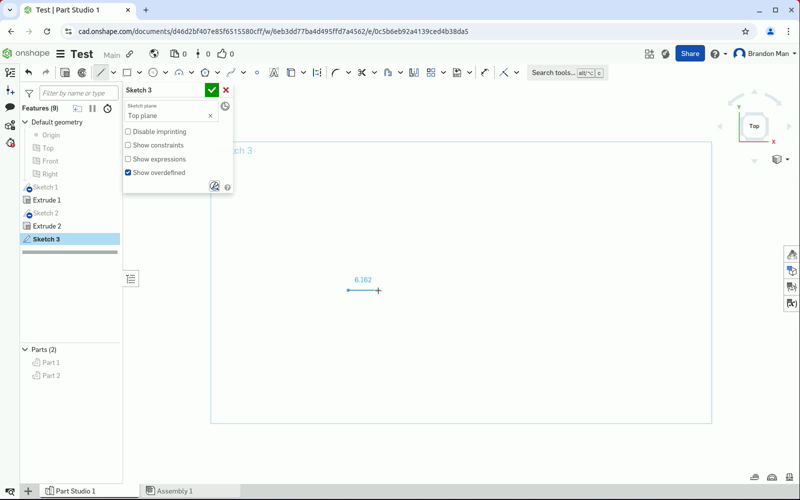
mouse_move(371, 290)
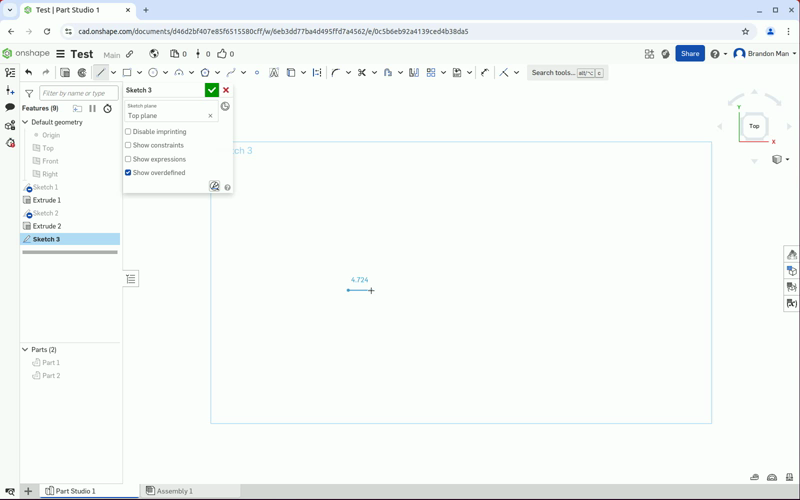
click(371, 290)
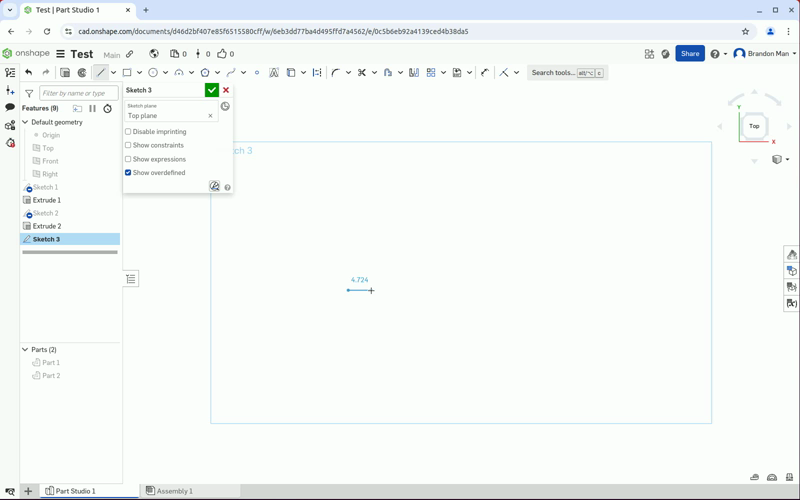
key_up(shift)
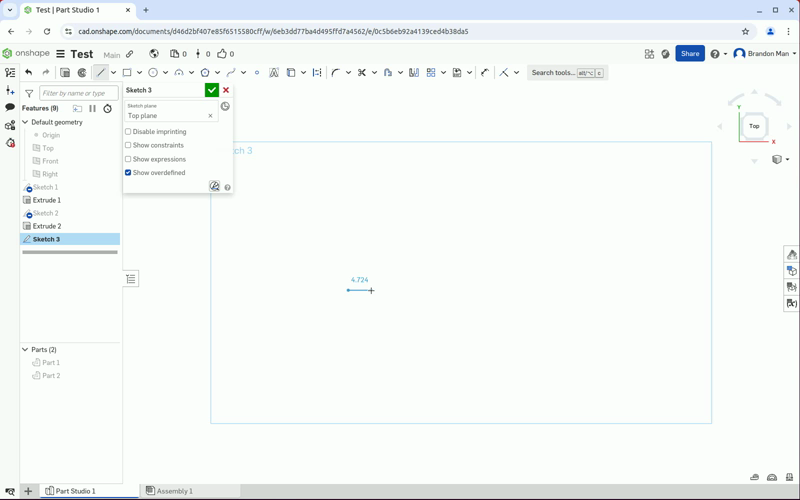
key_down(shift)
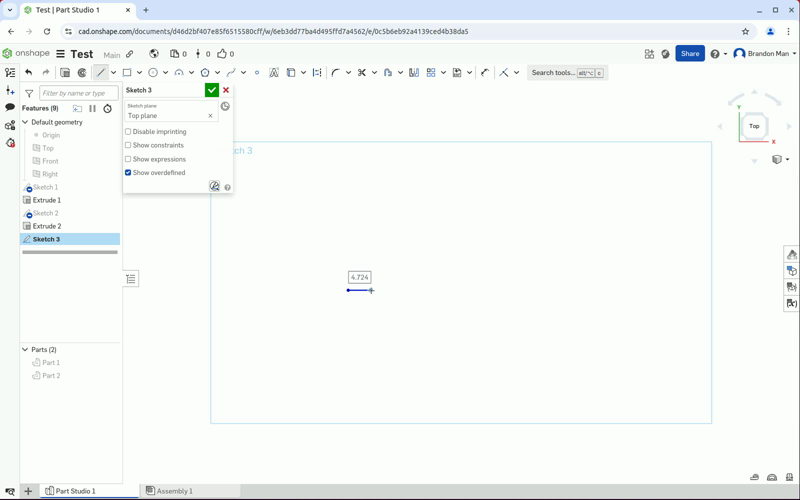
mouse_move(401, 290)
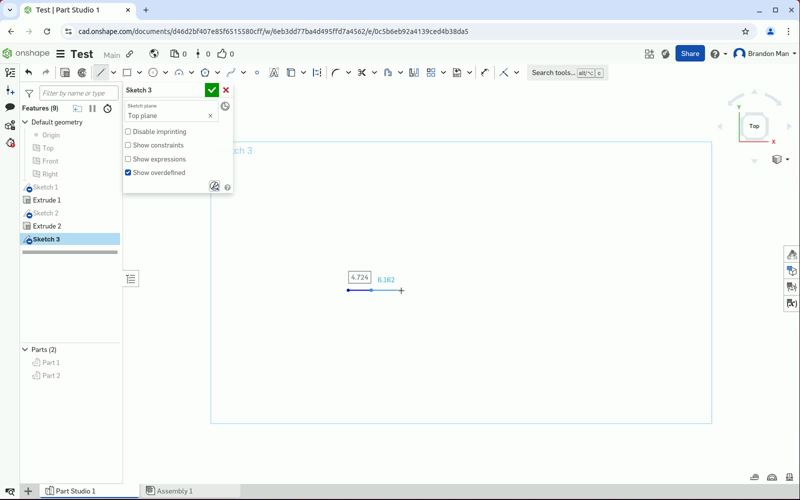
mouse_move(371, 274)
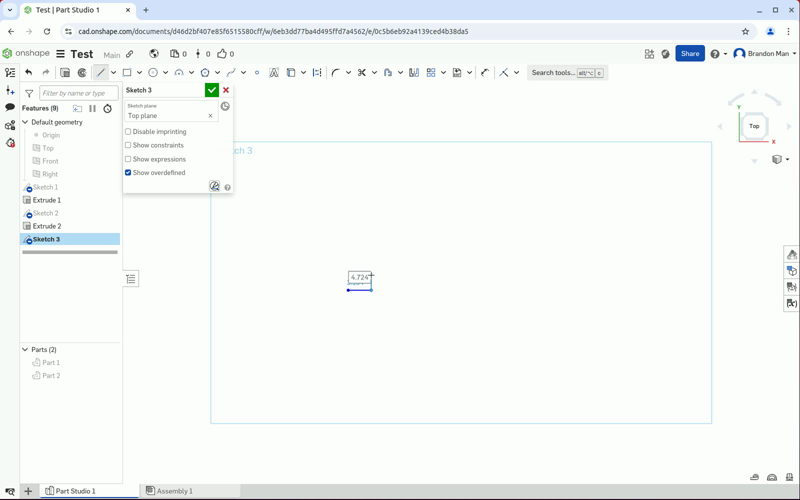
click(371, 274)
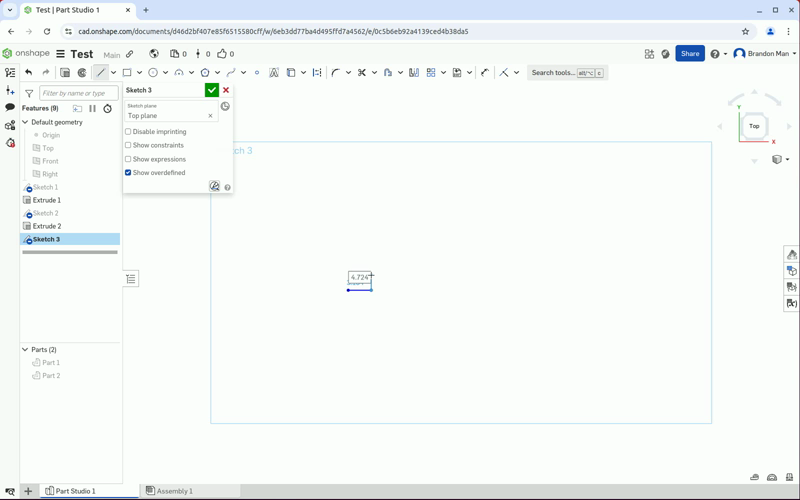
key_up(shift)
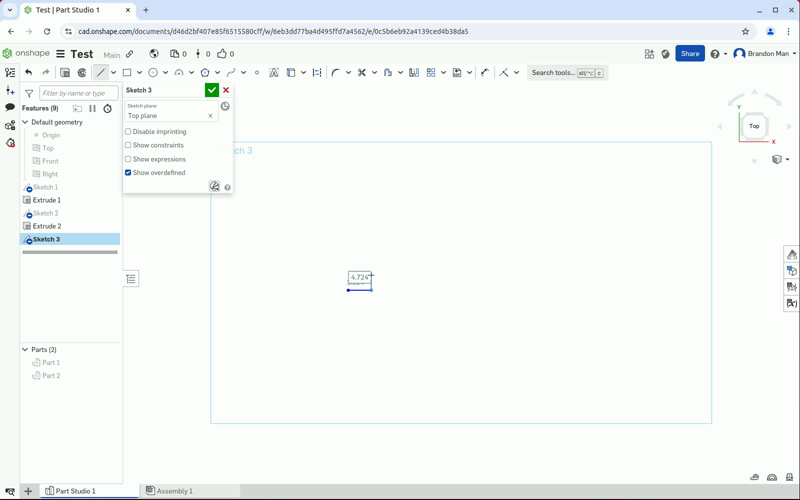
key_down(shift)
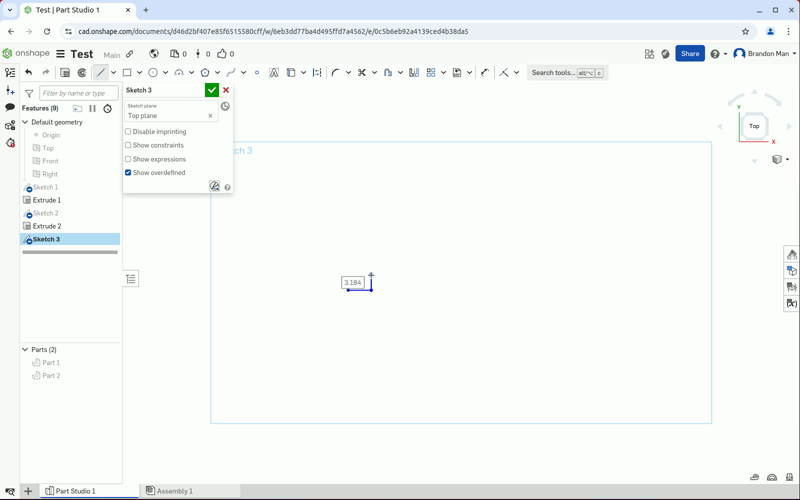
mouse_move(401, 274)
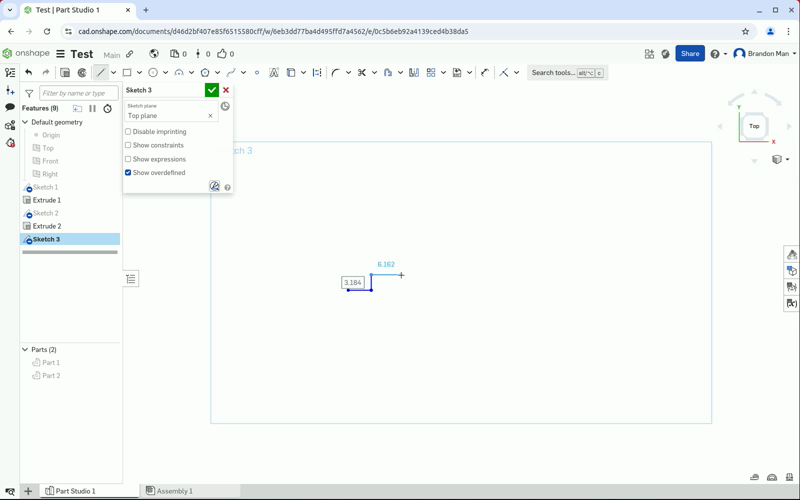
mouse_move(348, 274)
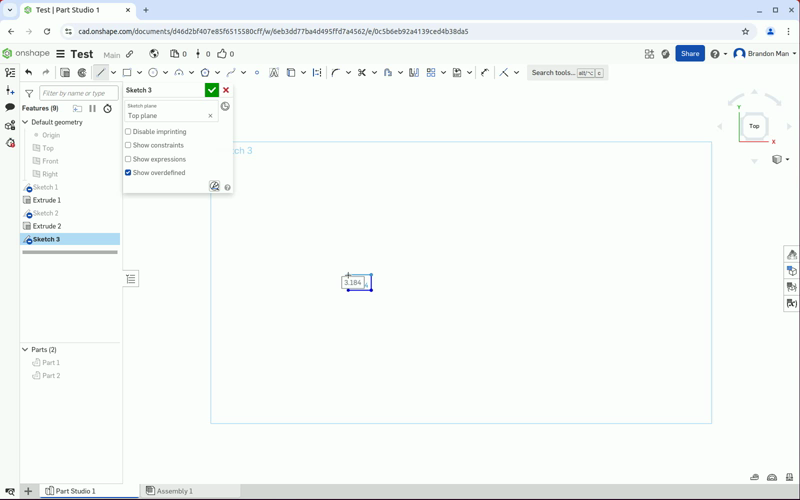
click(348, 274)
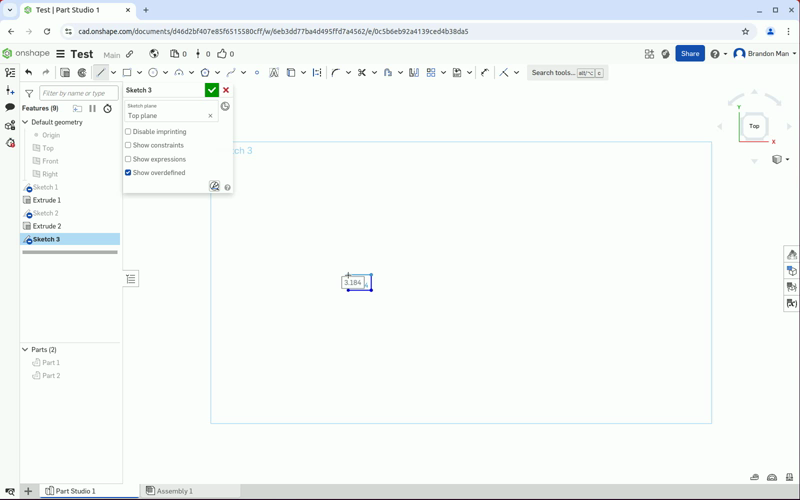
key_up(shift)
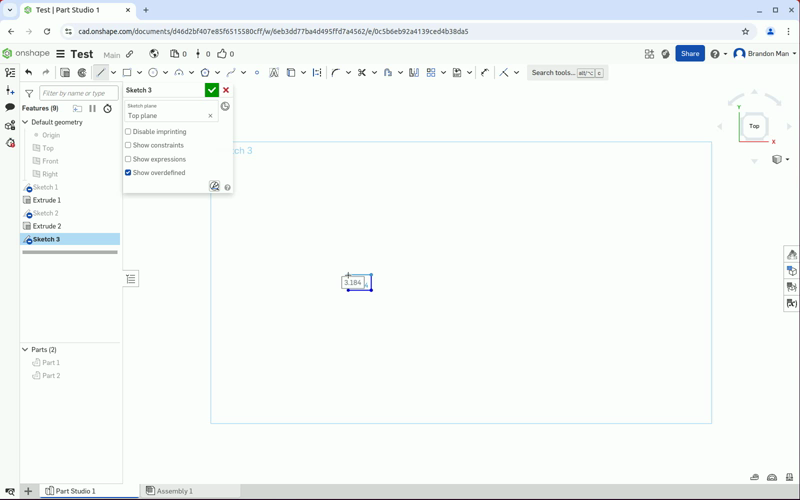
mouse_move(378, 274)
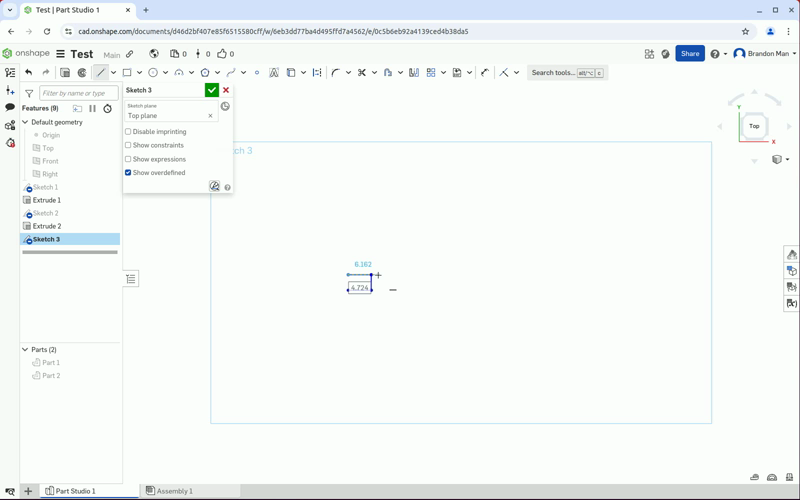
key_down(shift)
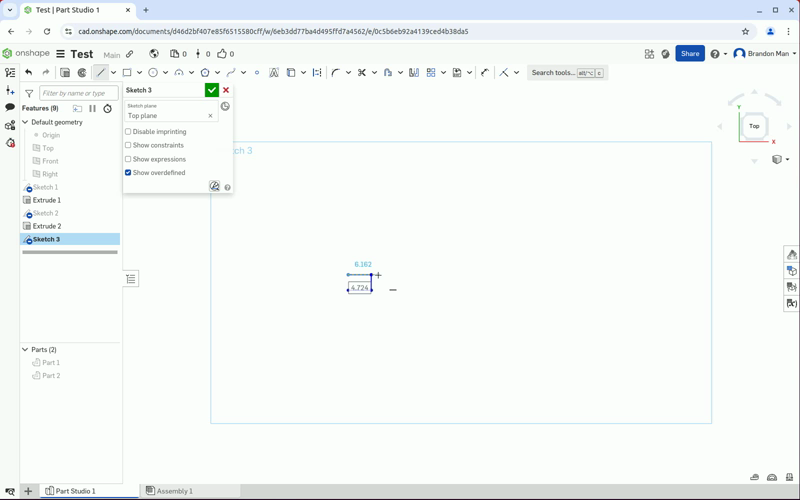
mouse_move(348, 290)
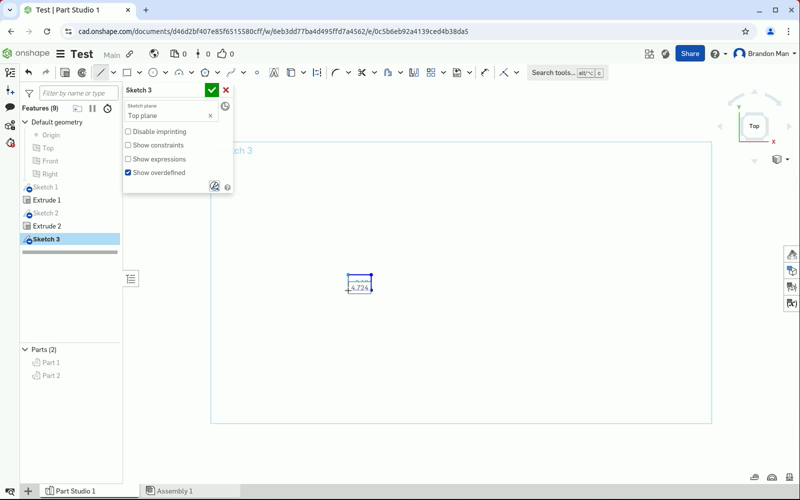
key_up(shift)
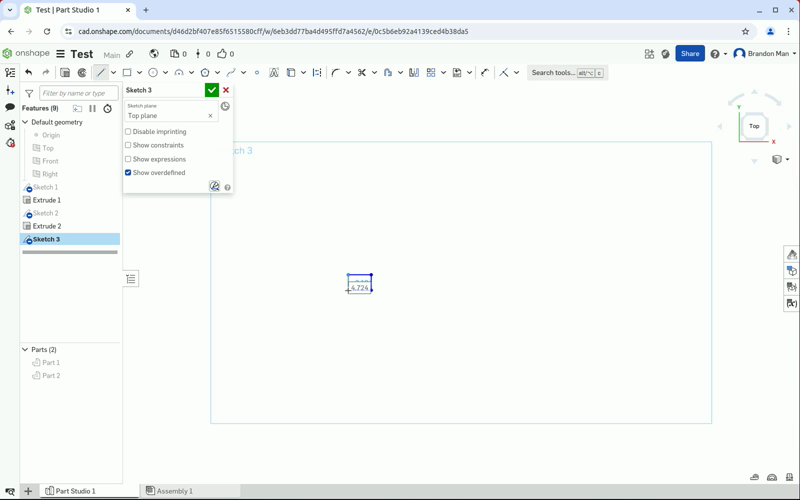
click(348, 290)
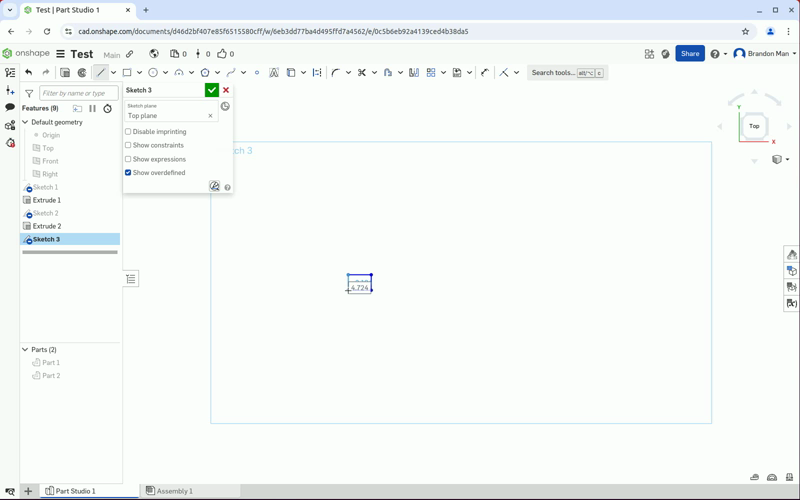
key(esc)
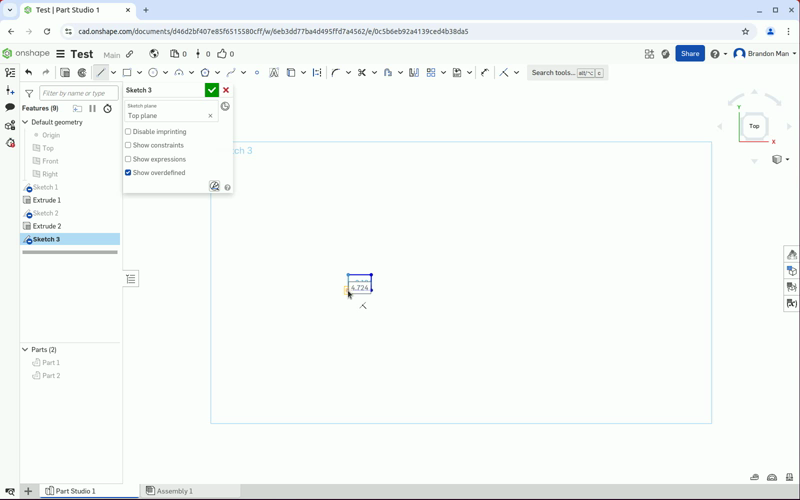
mouse_move(348, 278)
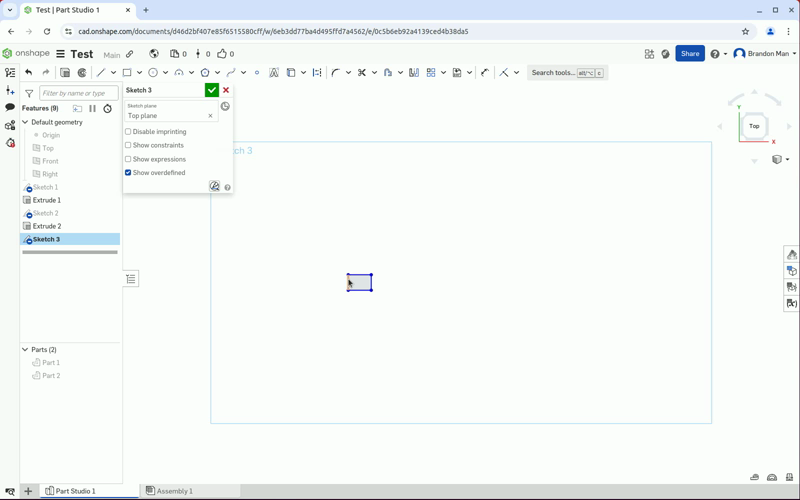
scroll(6)
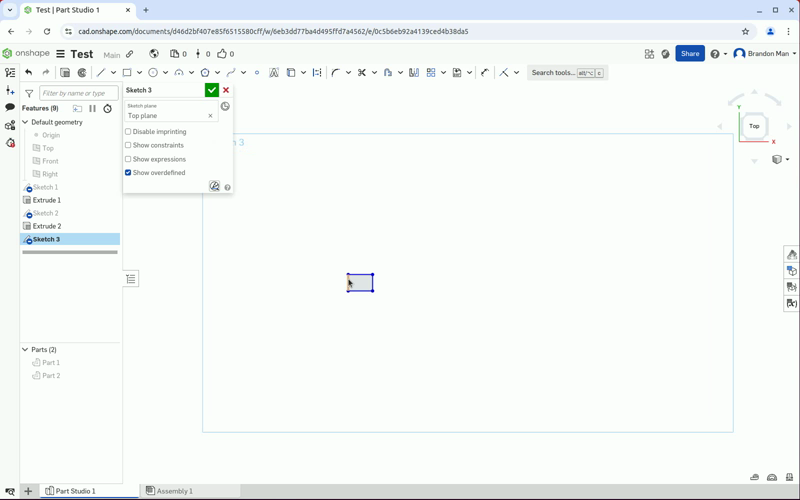
scroll(6)
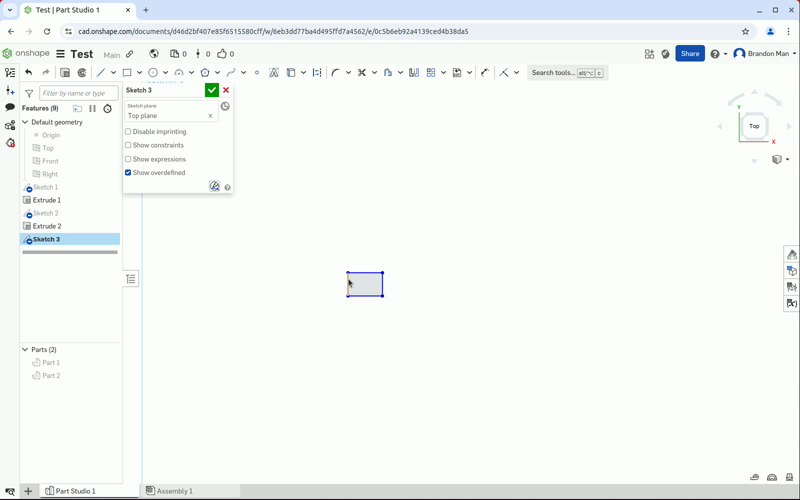
scroll(6)
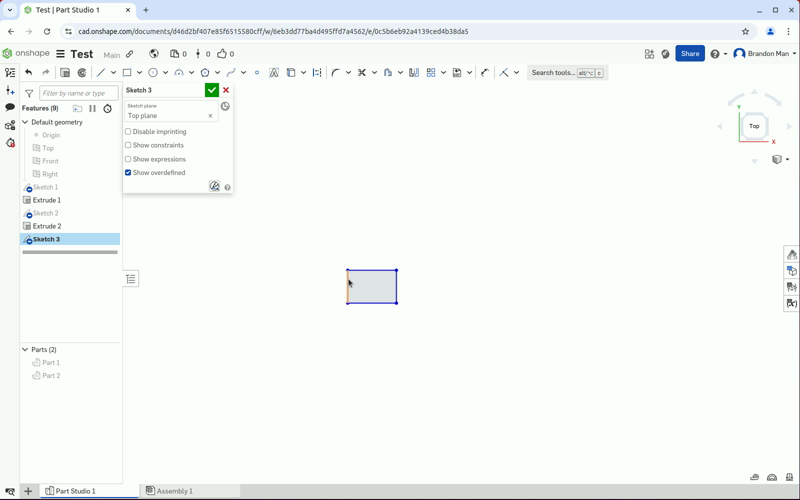
scroll(6)
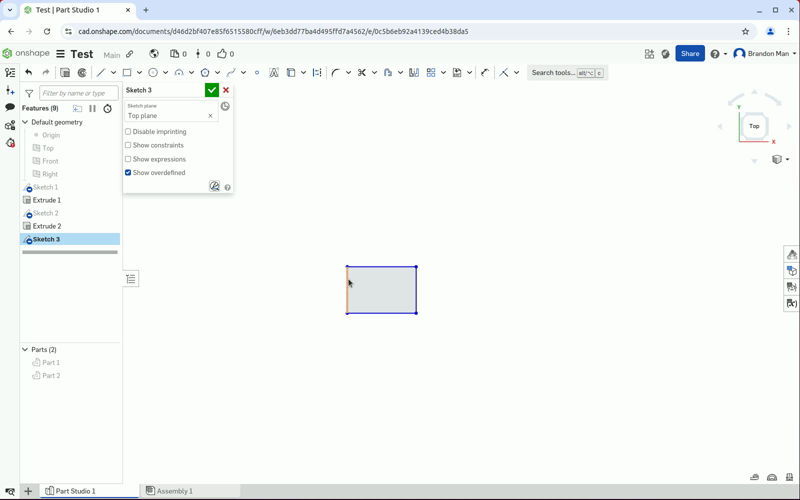
scroll(6)
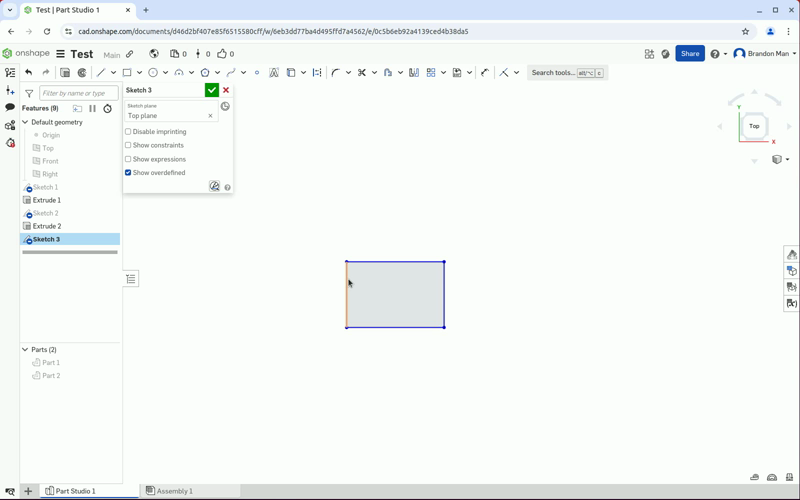
scroll(6)
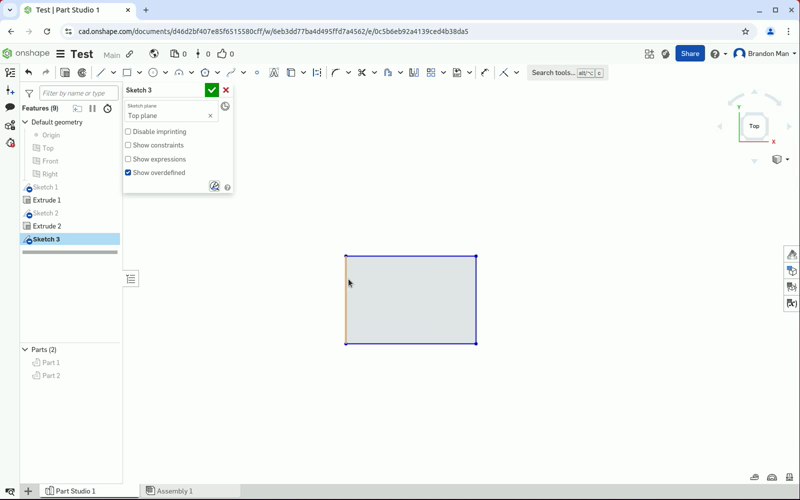
scroll(6)
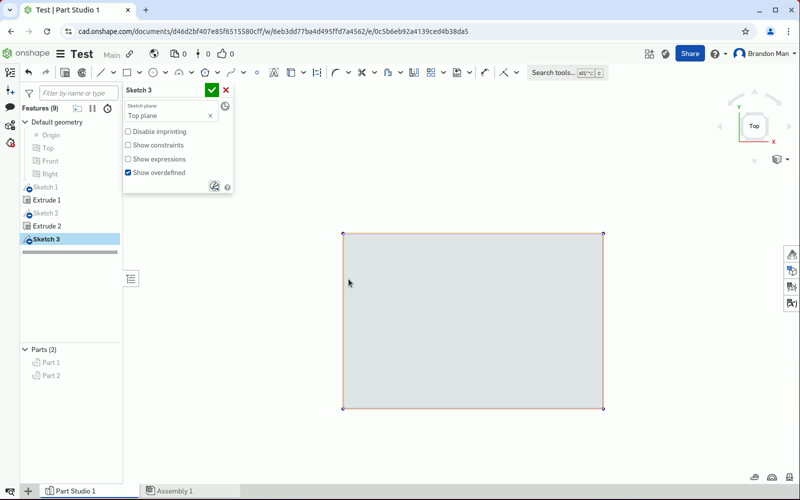
click(348, 278)
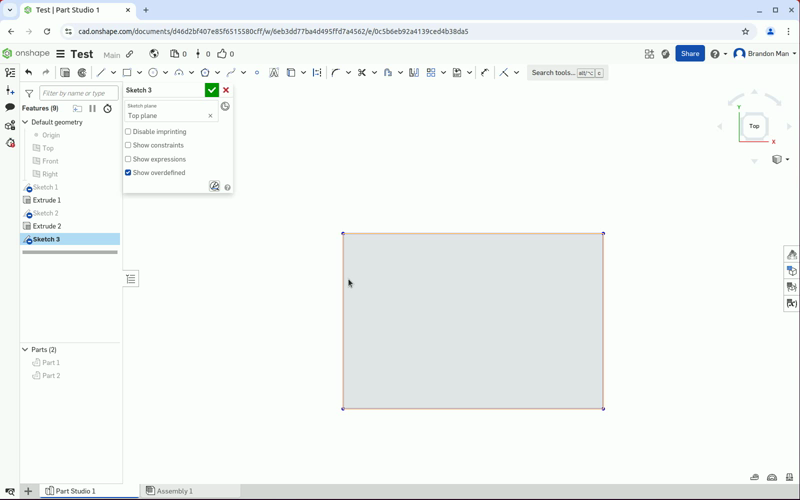
scroll(-6)
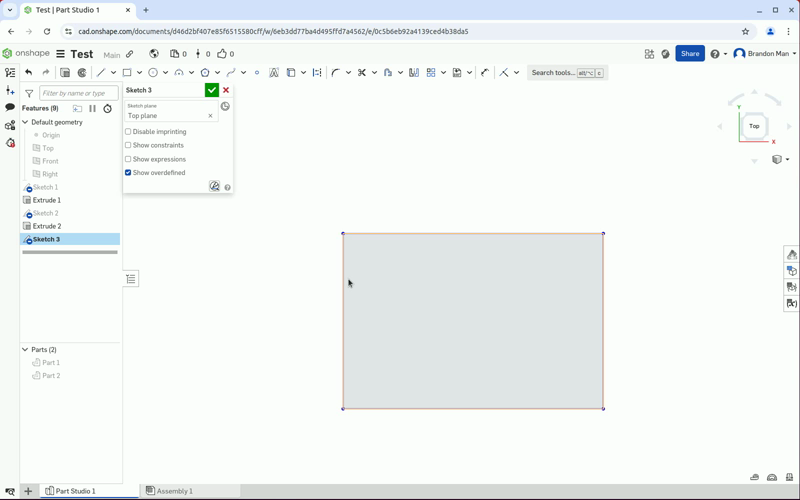
scroll(-6)
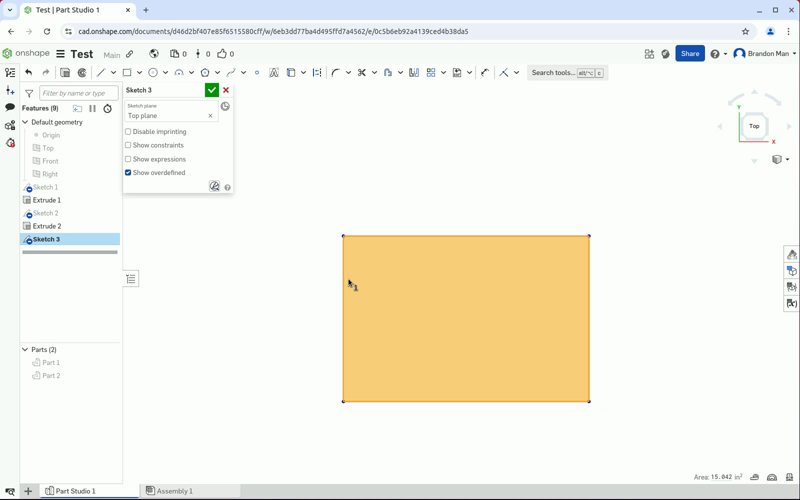
scroll(-6)
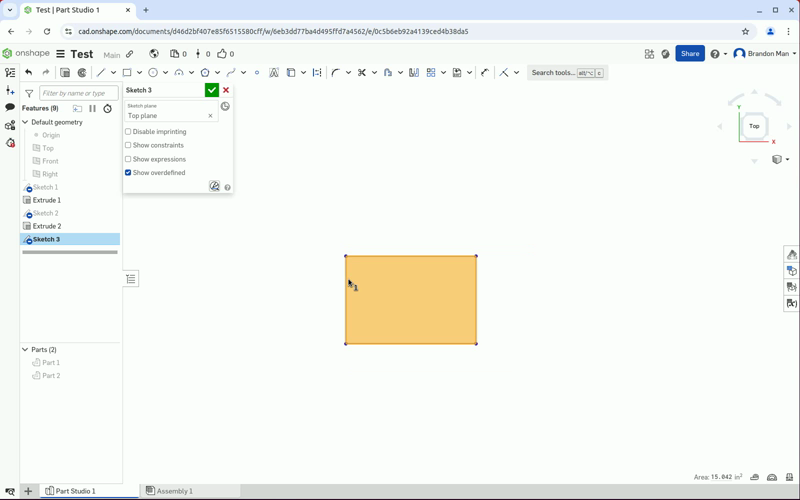
scroll(-6)
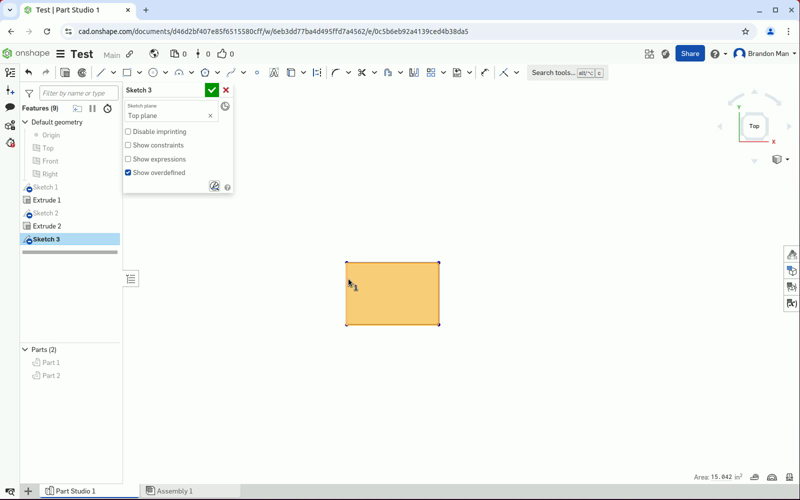
scroll(-6)
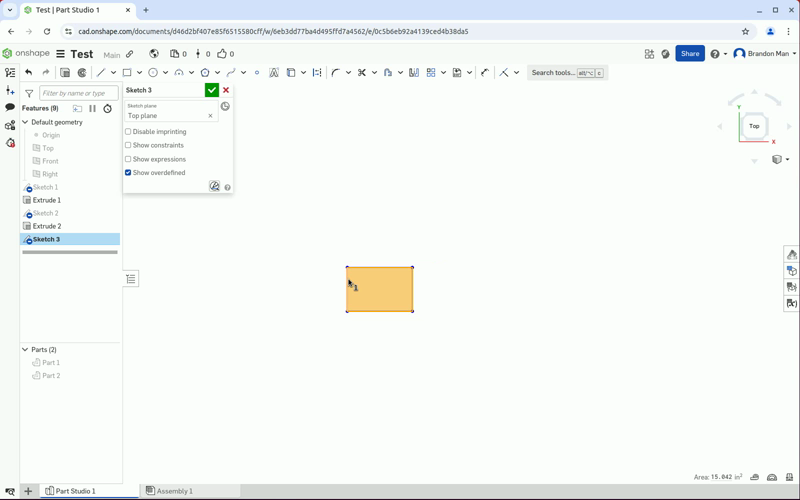
scroll(-6)
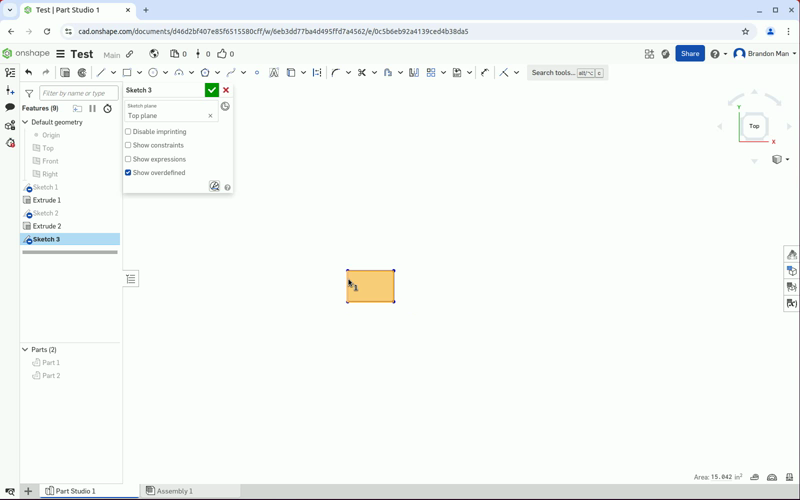
scroll(-6)
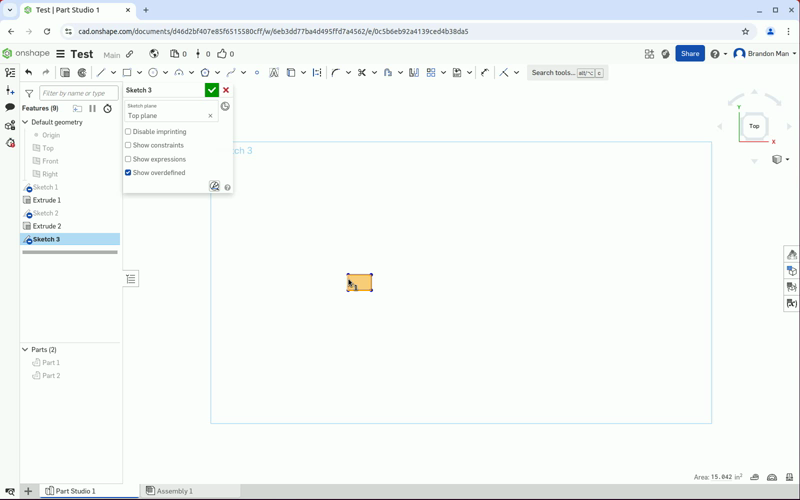
mouse_move(73, 352)
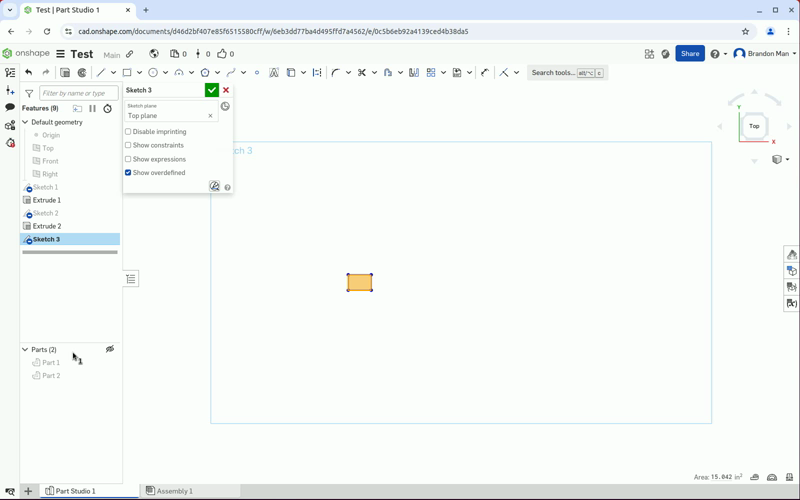
key(shift+y)
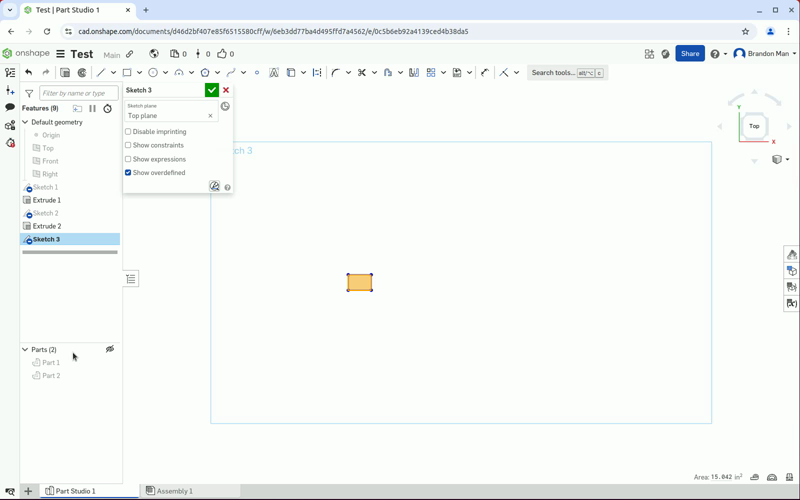
key(shift+e)
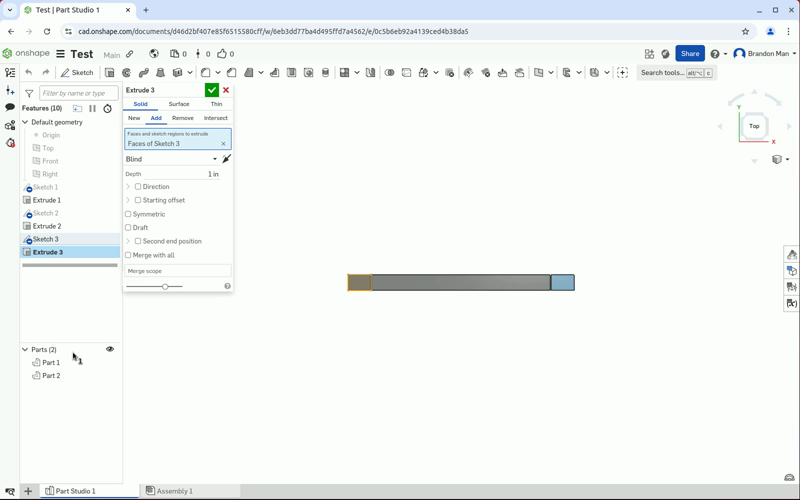
mouse_move(143, 106)
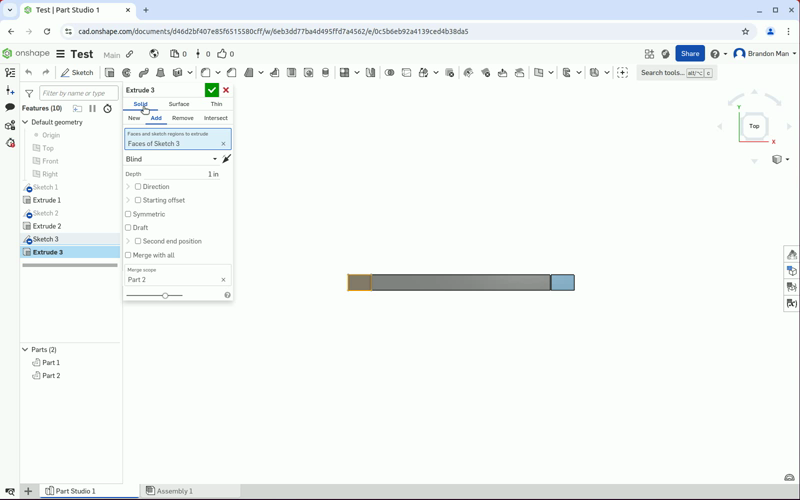
click(143, 106)
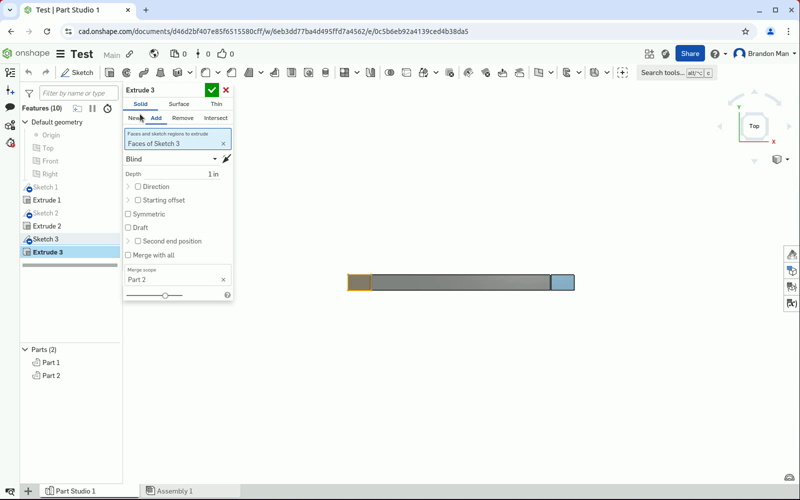
mouse_move(137, 120)
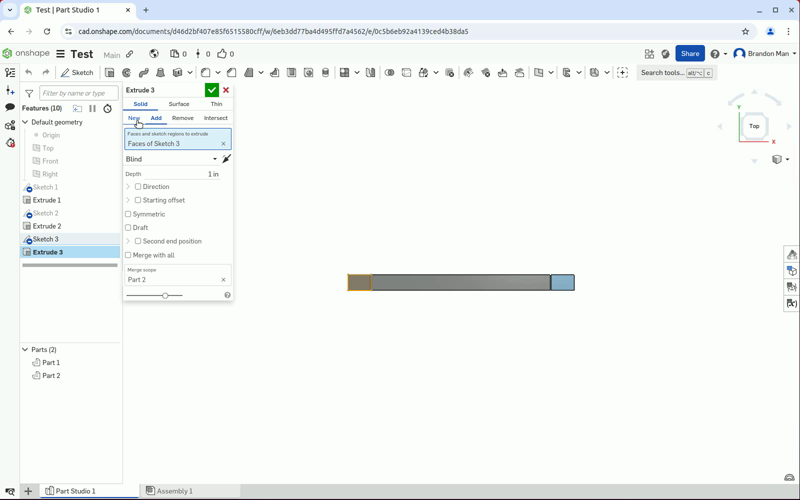
click(137, 120)
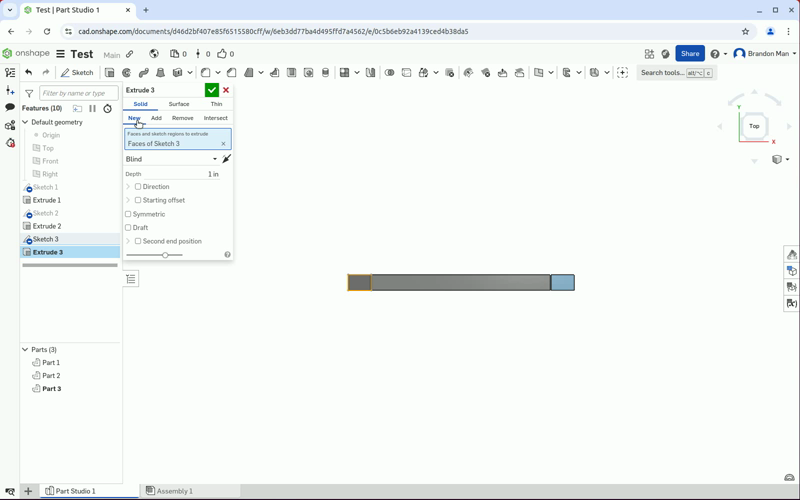
key(tab, 4)
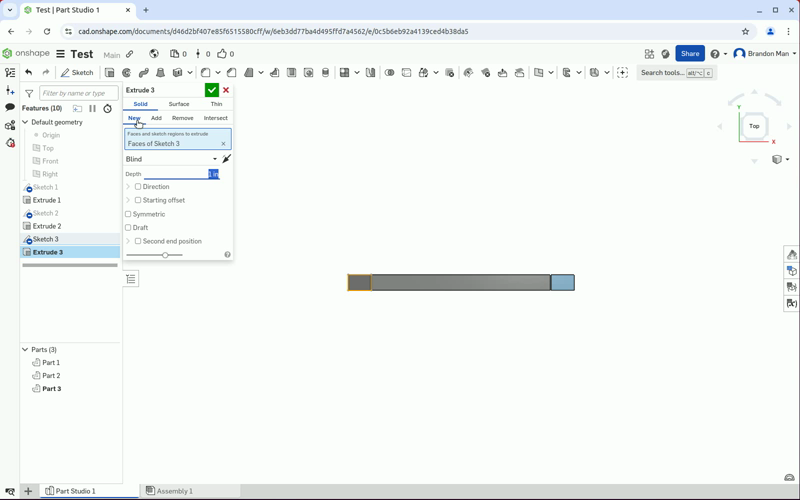
text(-3.129)
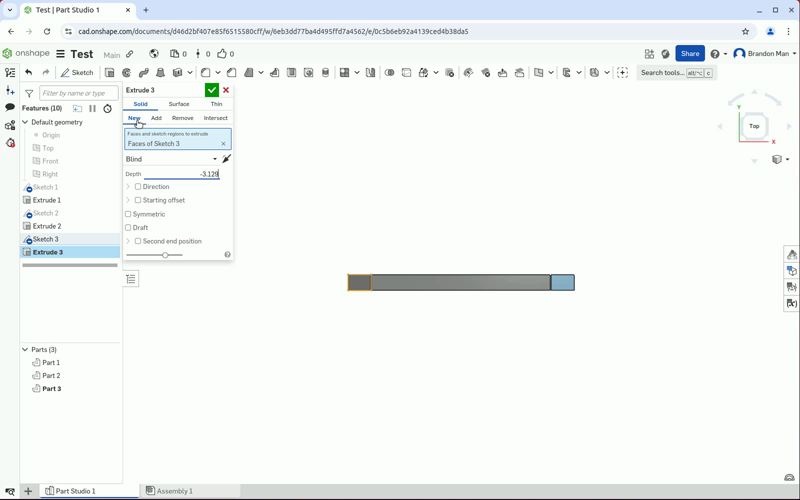
key(enter)
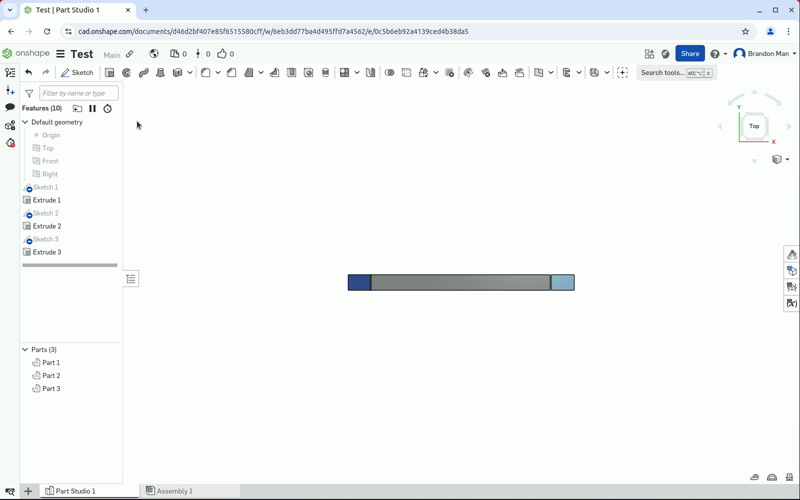
key(shift+h)
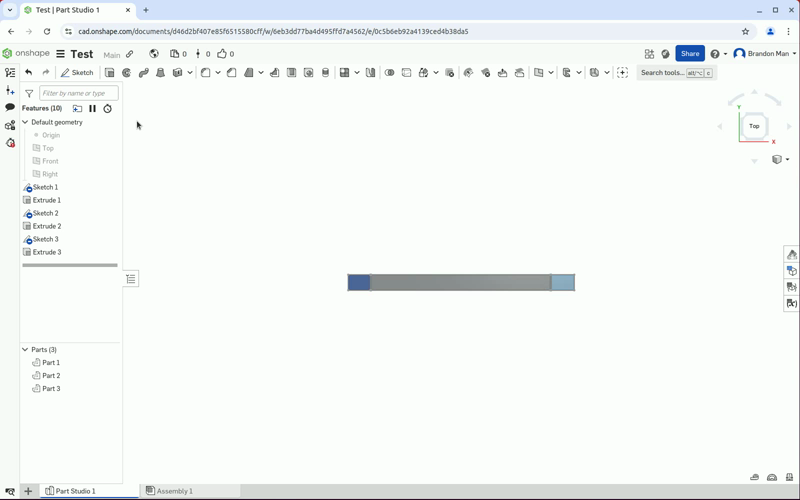
key(shift+h)
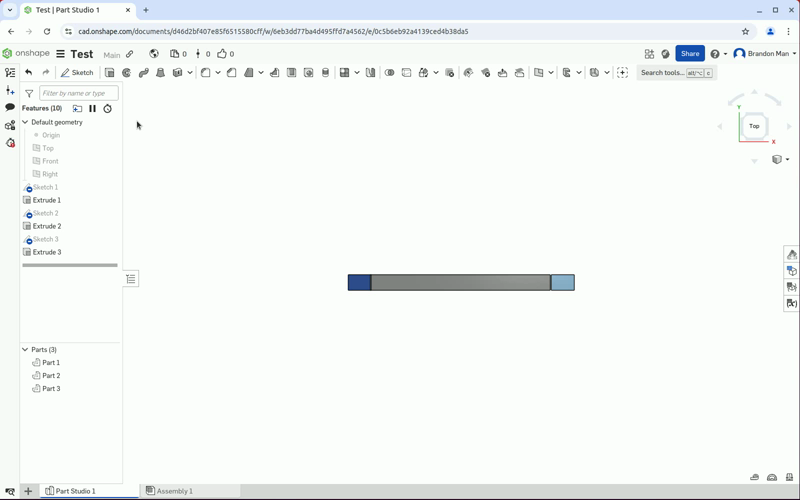
mouse_move(73, 189)
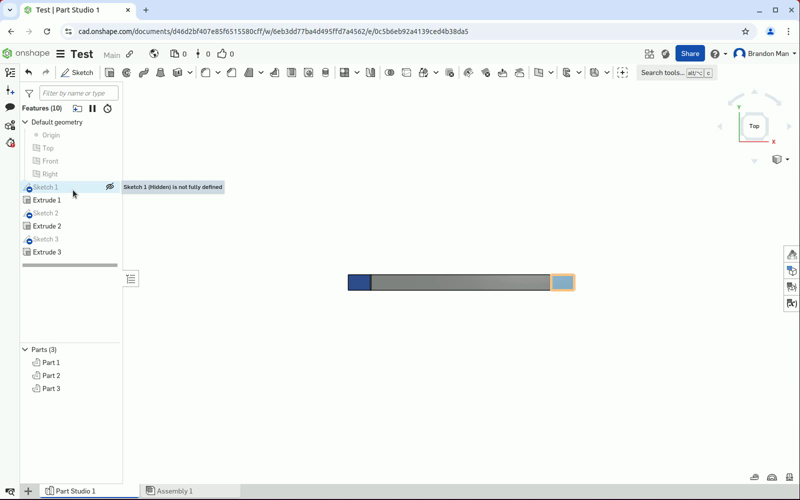
click(73, 189)
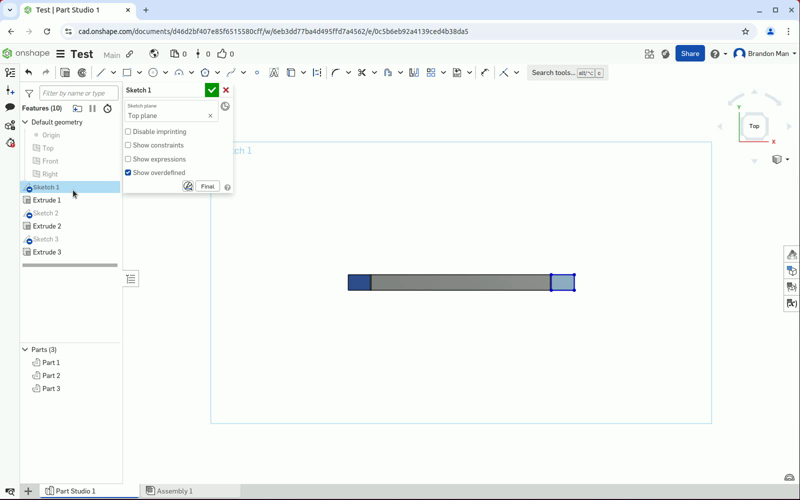
mouse_move(229, 92)
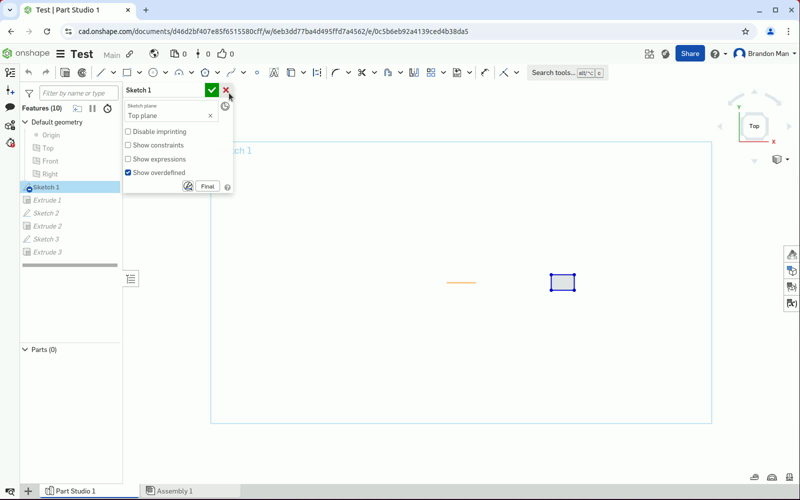
click(229, 92)
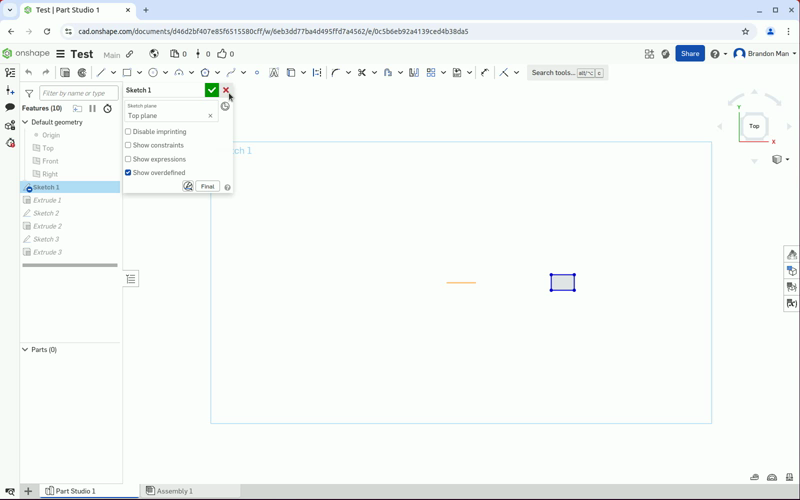
key(shift+s)
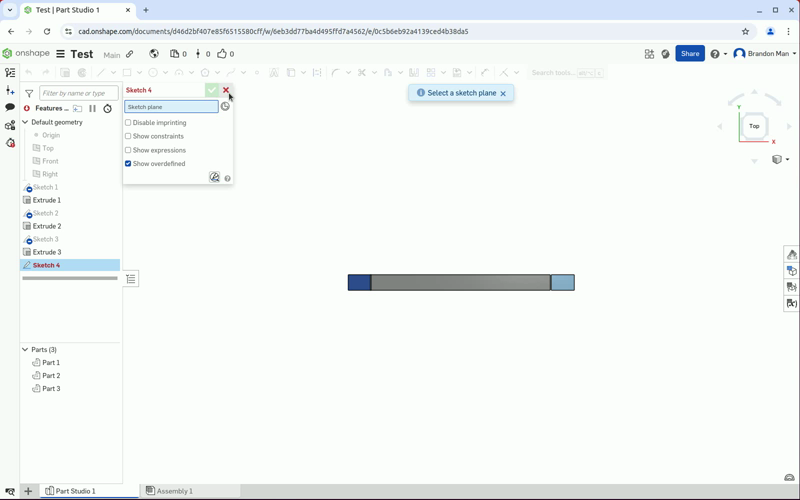
mouse_move(73, 150)
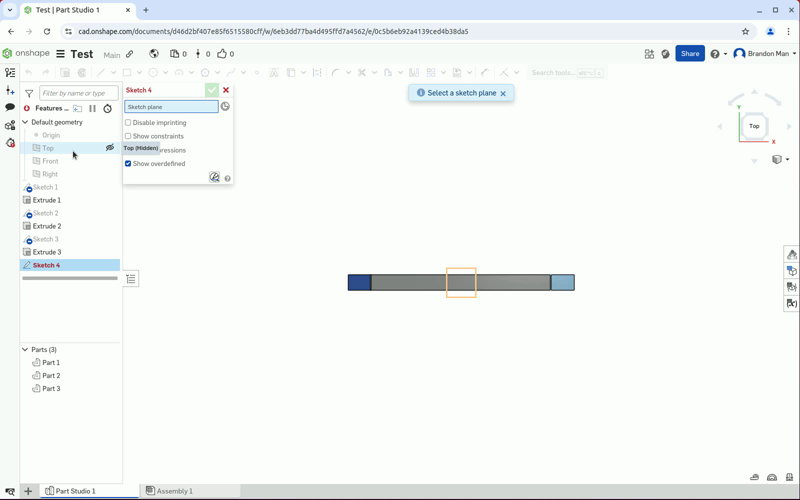
click(73, 150)
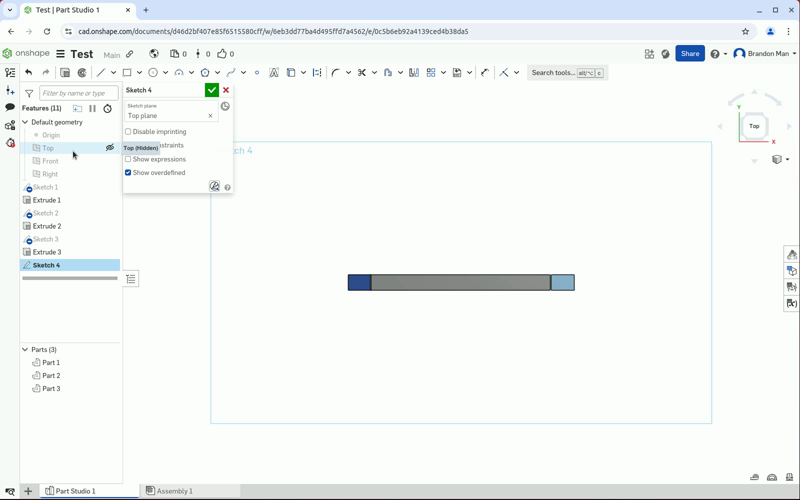
mouse_move(73, 352)
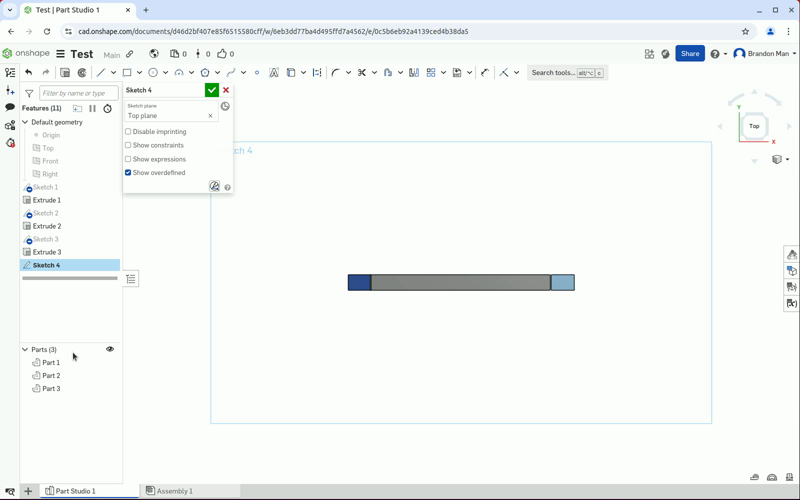
key(y)
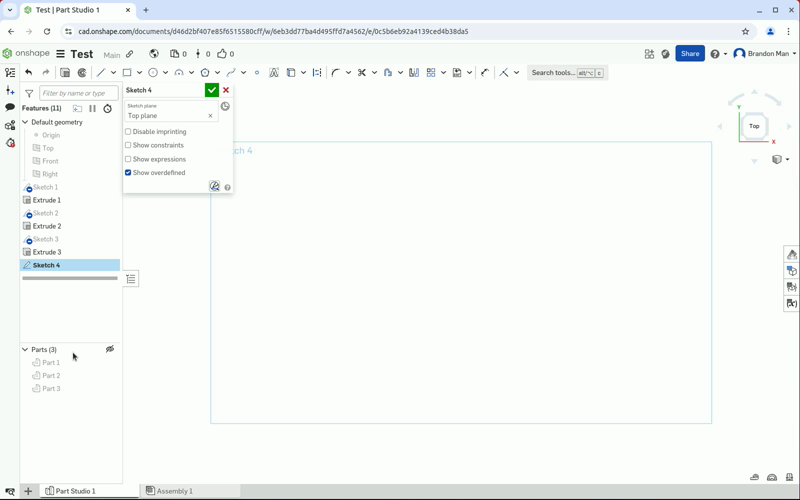
key(l)
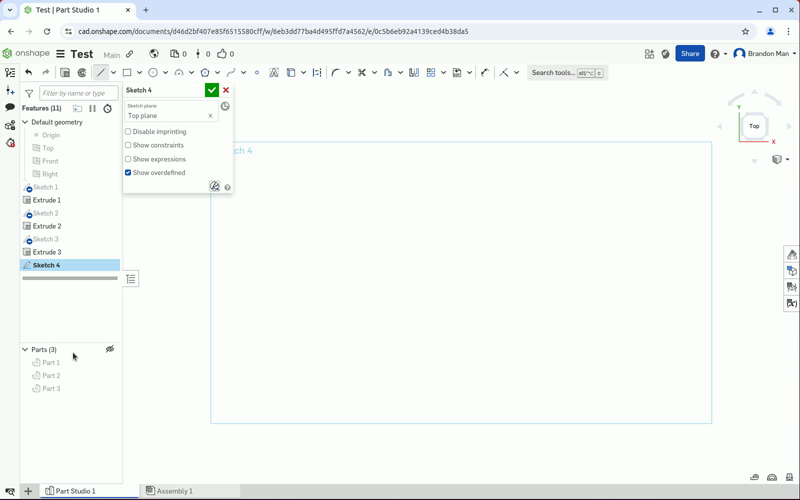
key_down(shift)
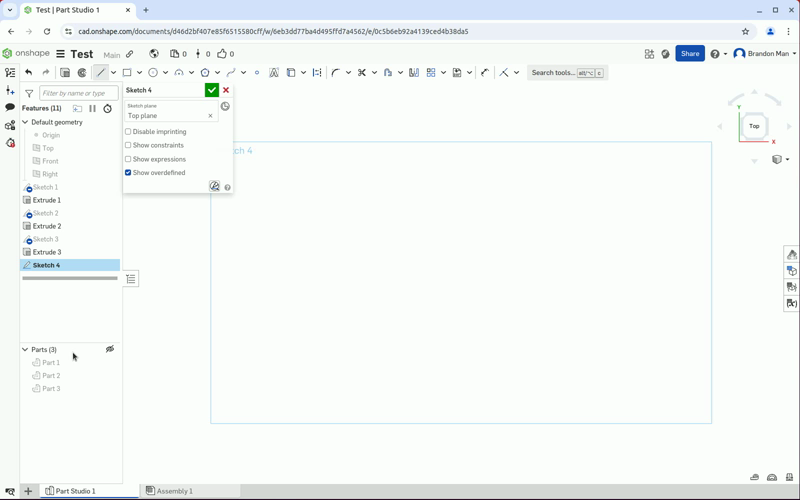
mouse_move(551, 290)
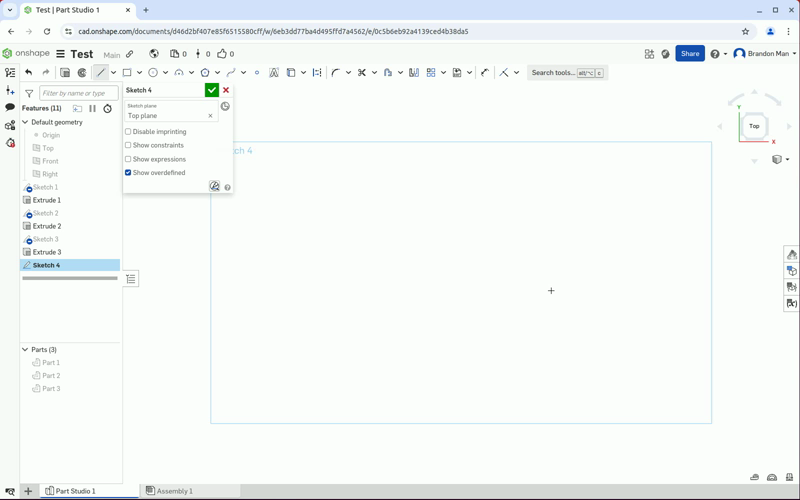
click(551, 290)
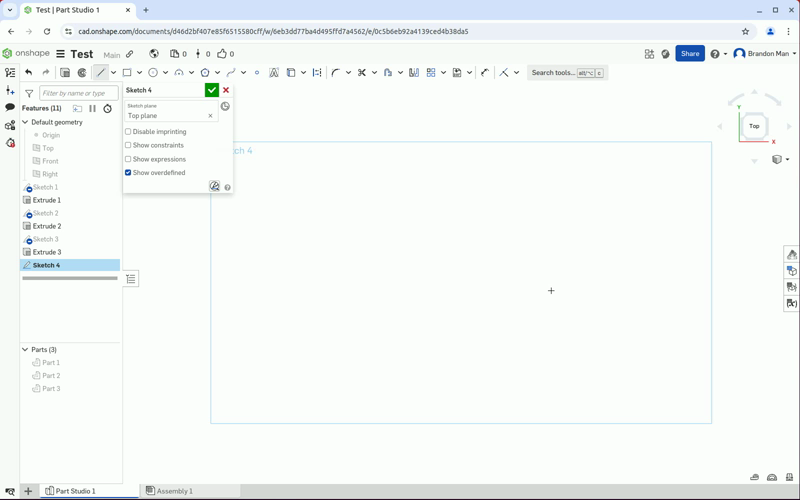
key_up(shift)
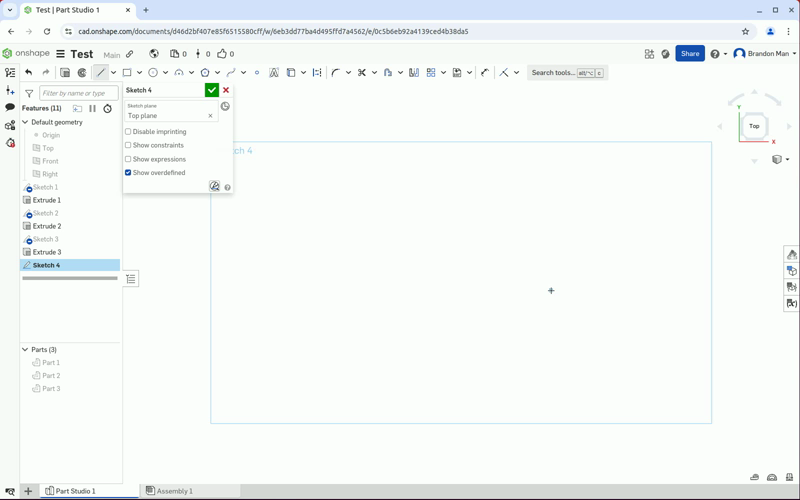
key_down(shift)
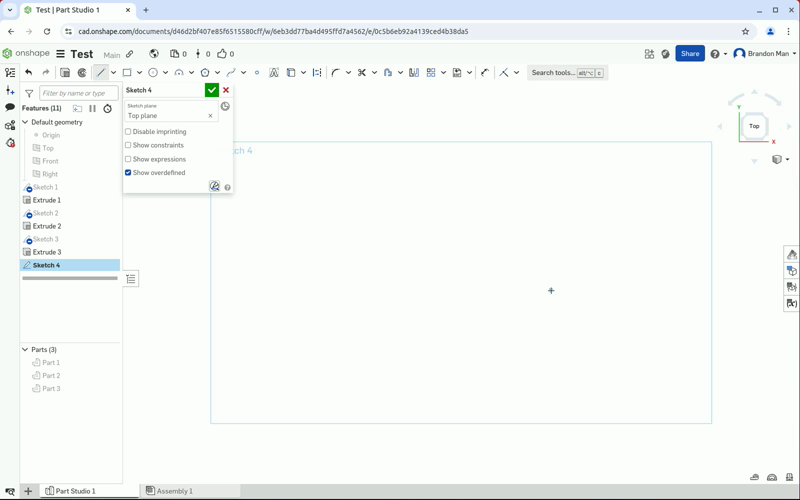
mouse_move(581, 290)
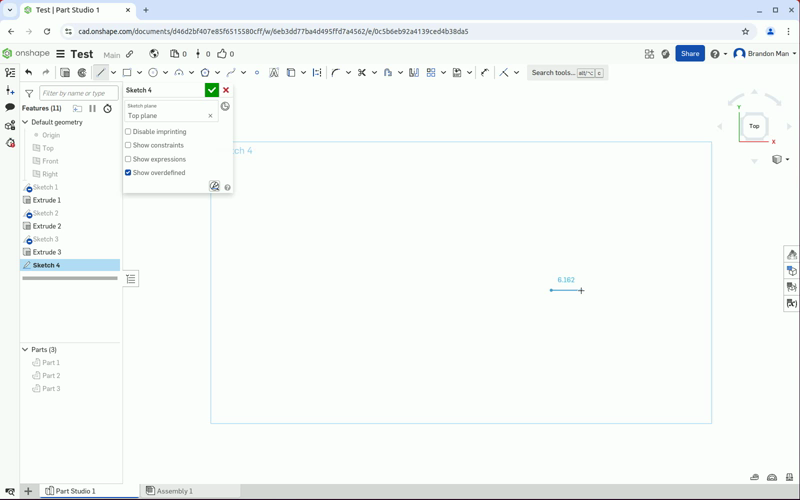
mouse_move(574, 290)
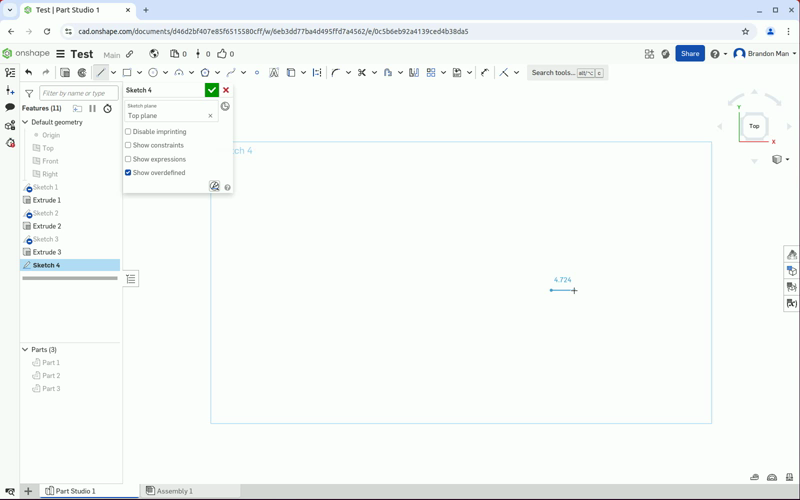
click(574, 290)
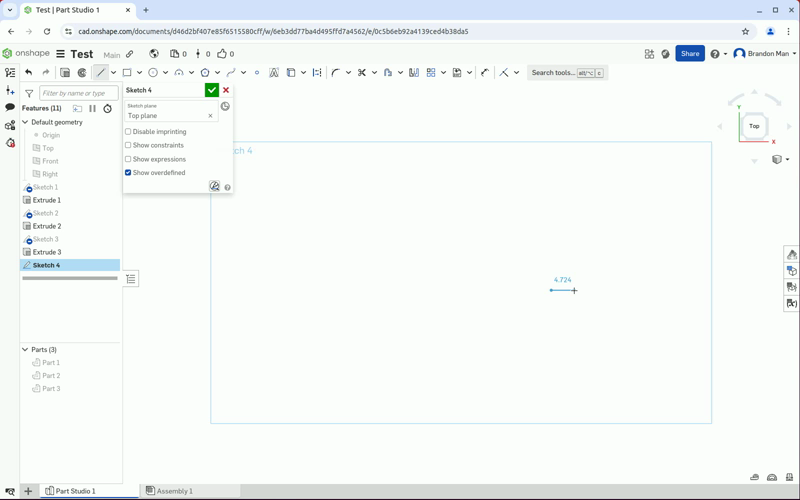
key_up(shift)
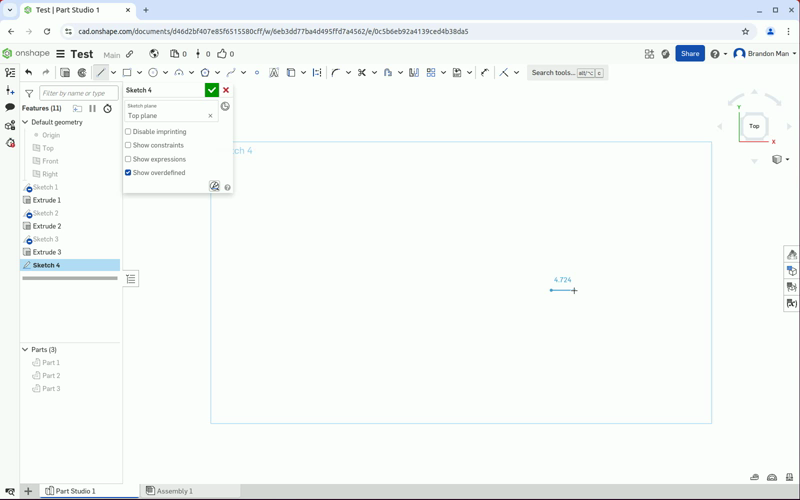
key_down(shift)
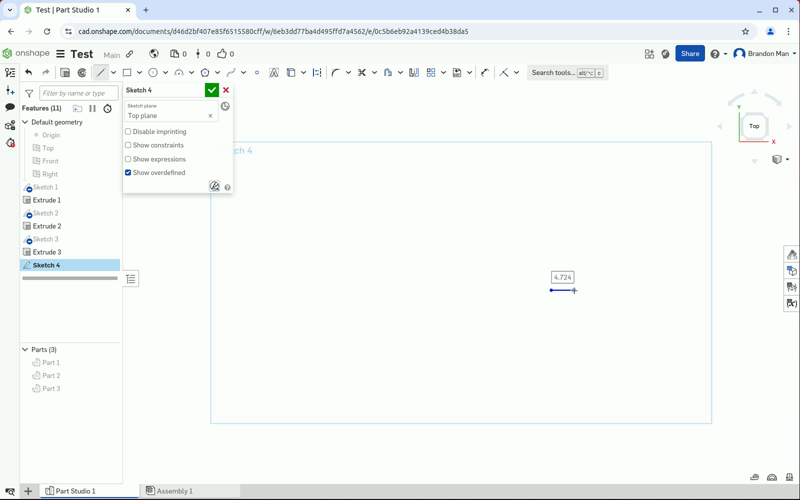
mouse_move(589, 290)
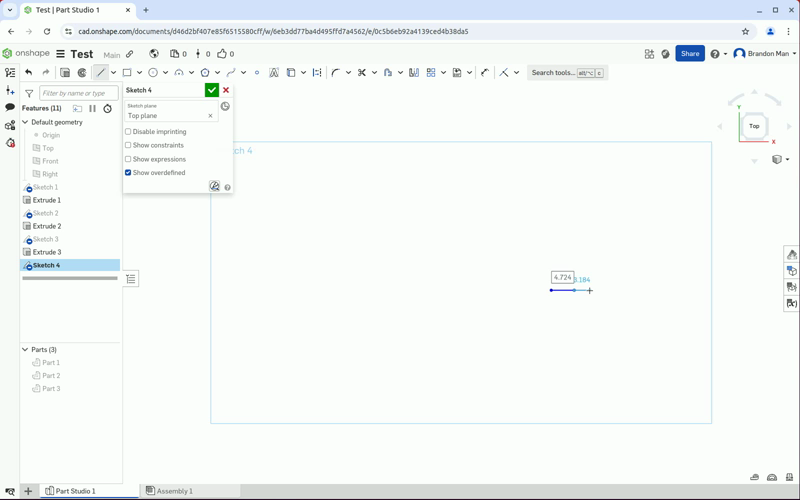
mouse_move(574, 274)
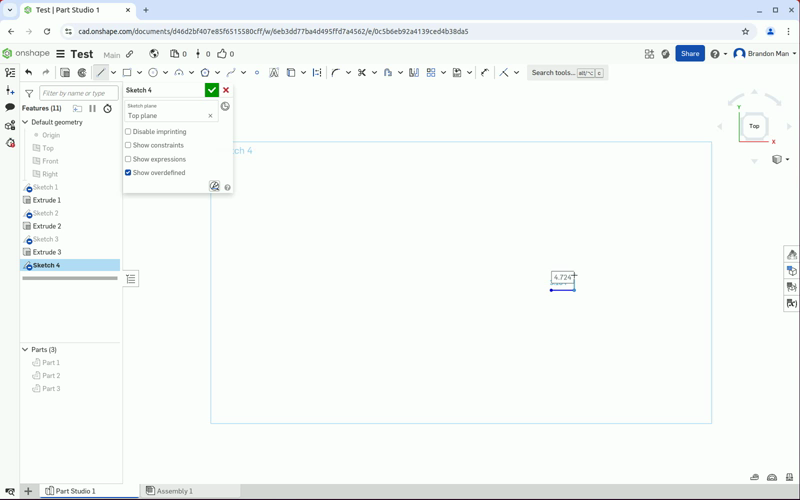
click(574, 274)
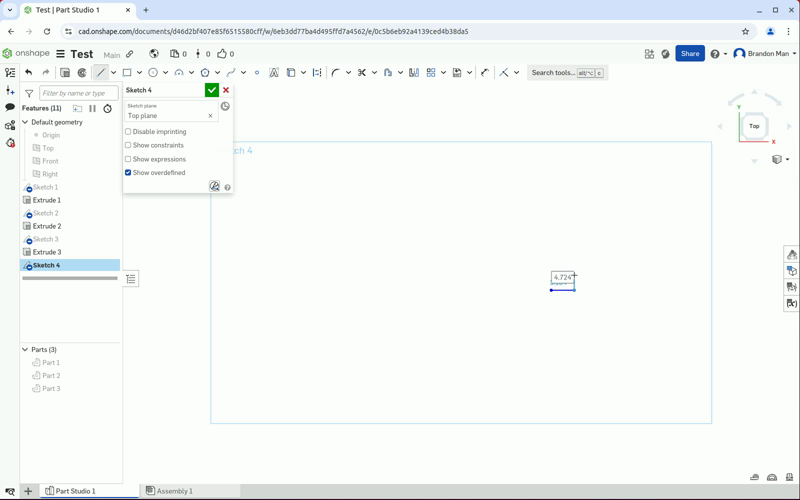
key_up(shift)
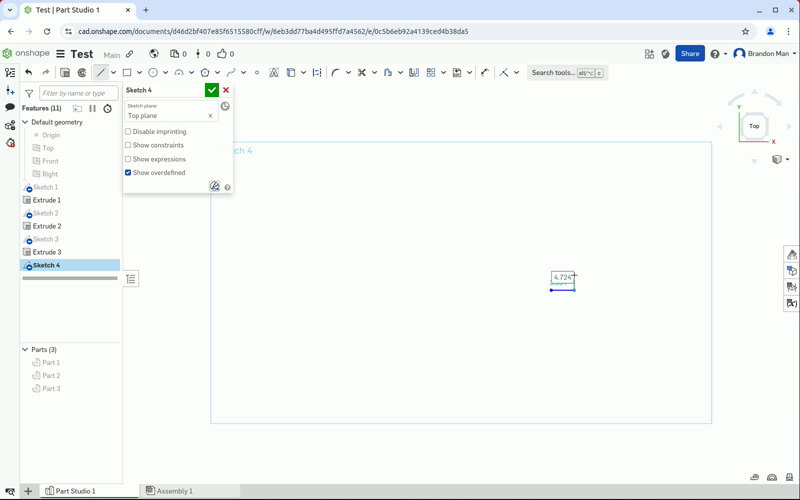
key_down(shift)
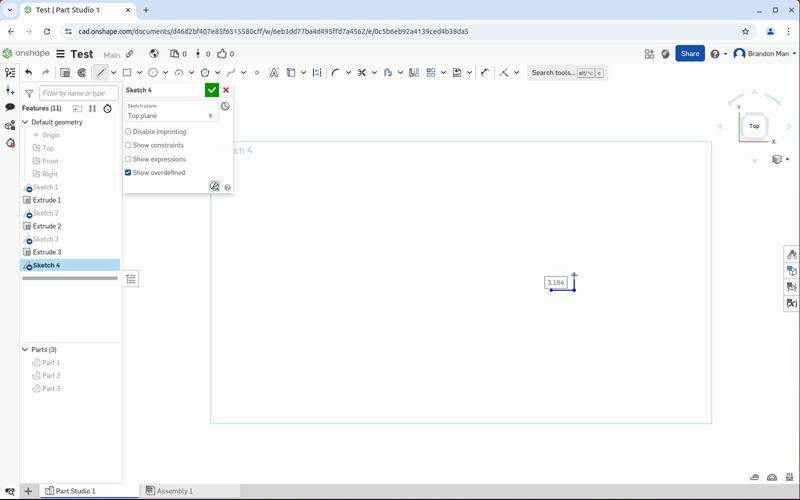
mouse_move(589, 274)
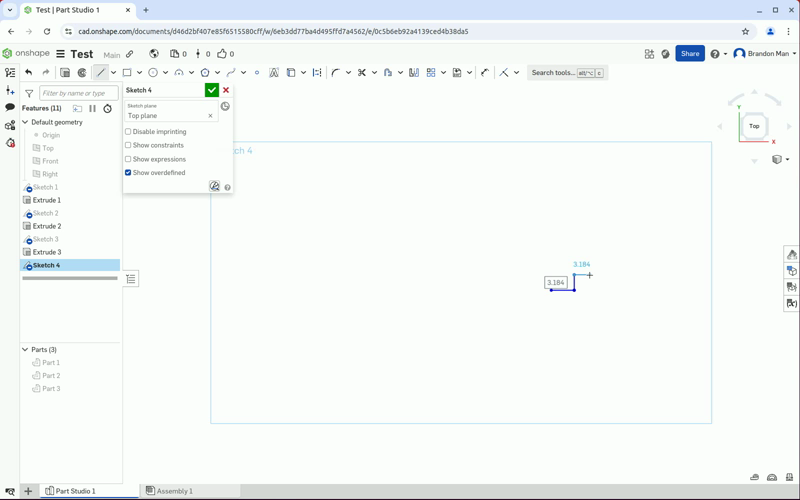
mouse_move(551, 274)
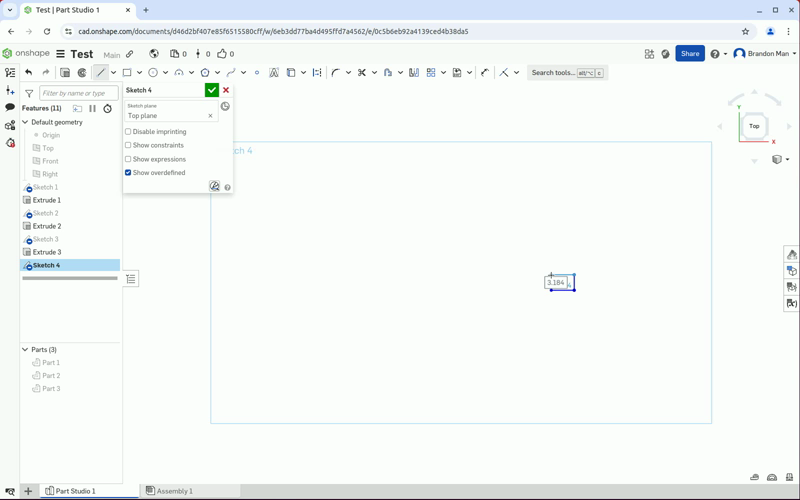
click(551, 274)
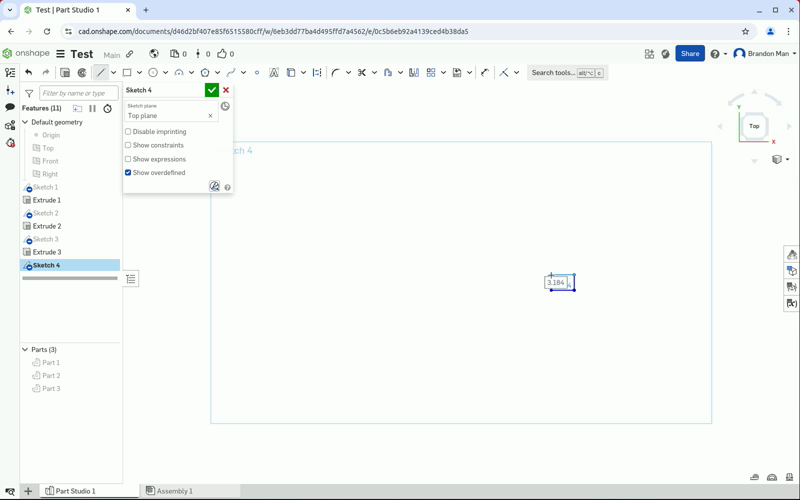
key_up(shift)
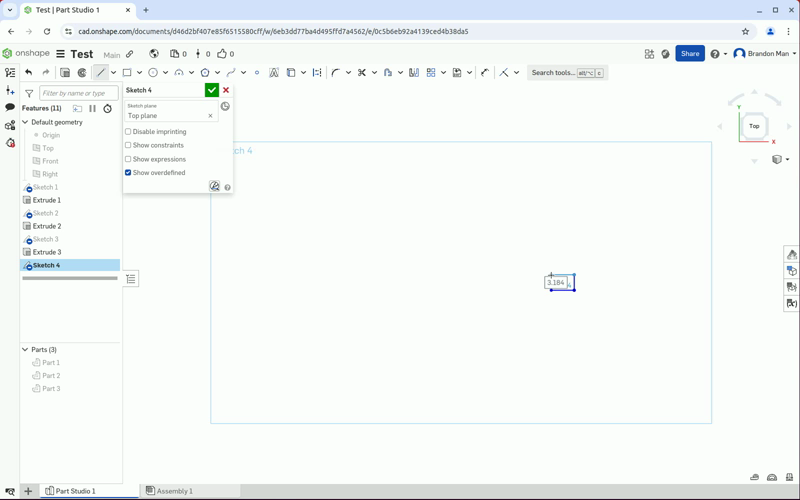
mouse_move(581, 274)
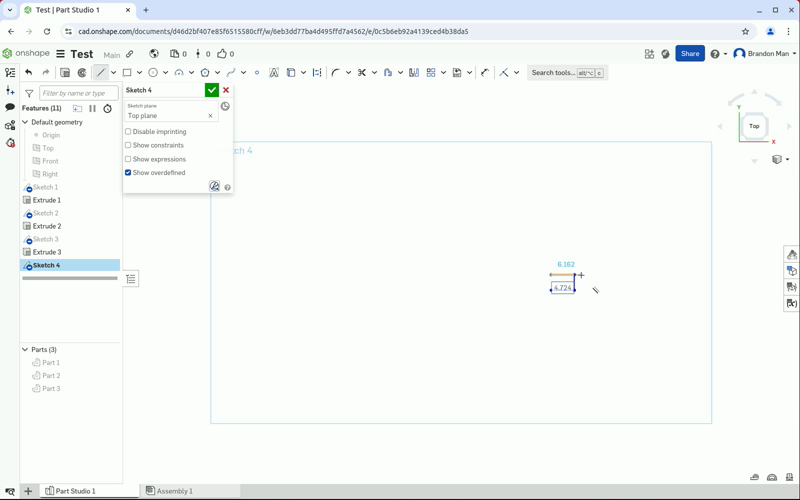
key_down(shift)
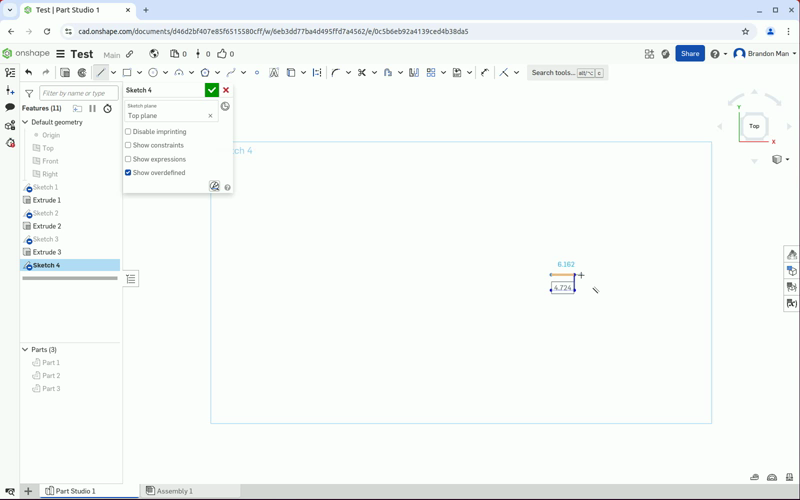
mouse_move(551, 290)
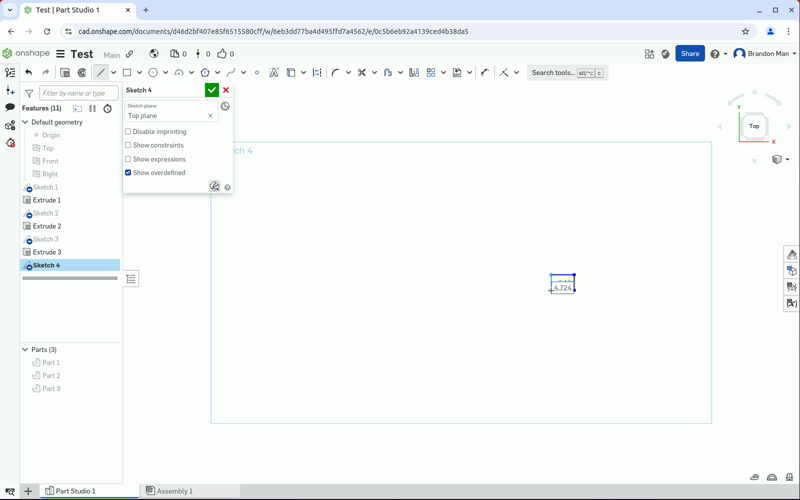
key_up(shift)
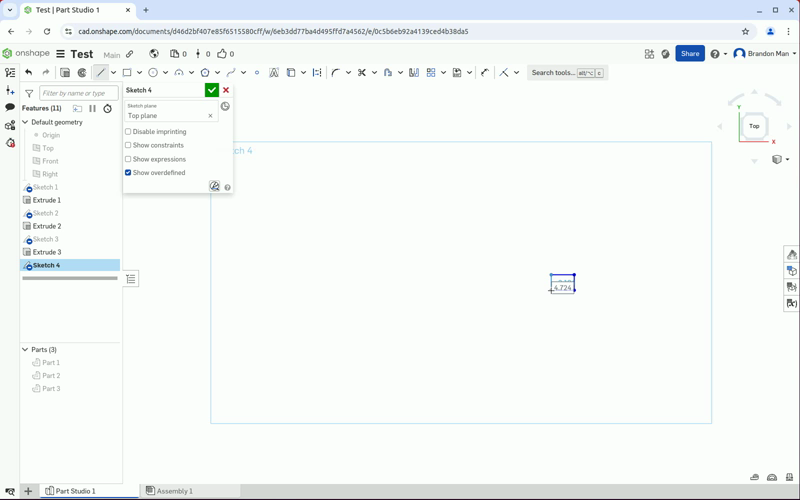
click(551, 290)
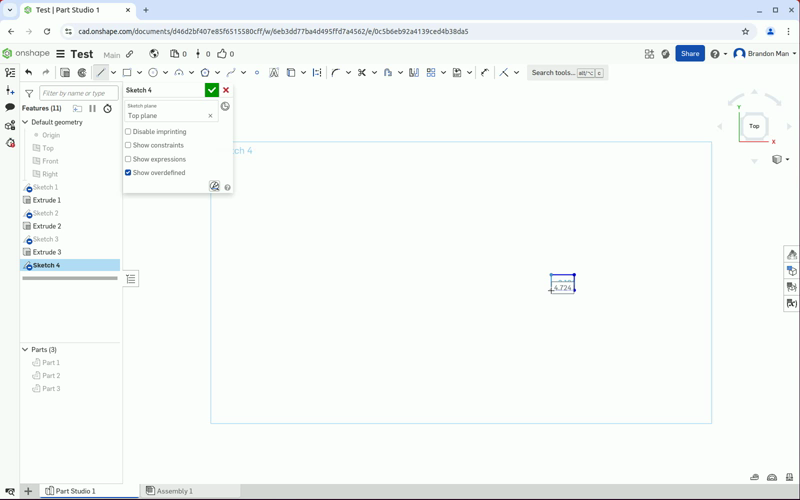
key(esc)
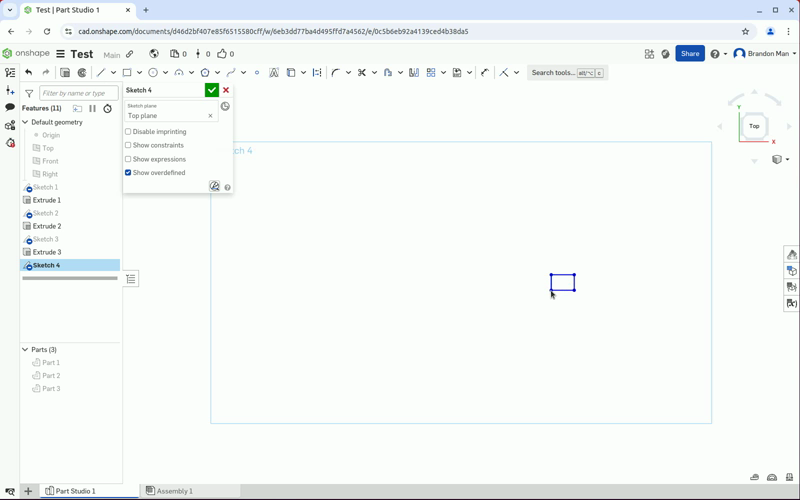
mouse_move(563, 280)
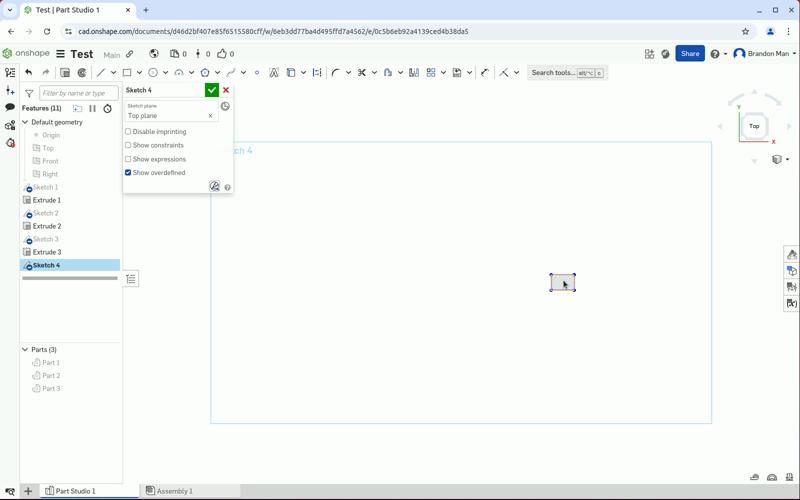
scroll(6)
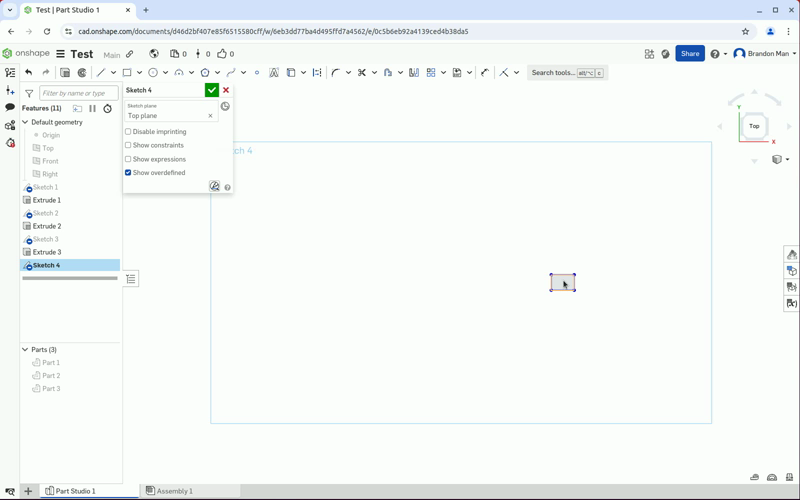
scroll(6)
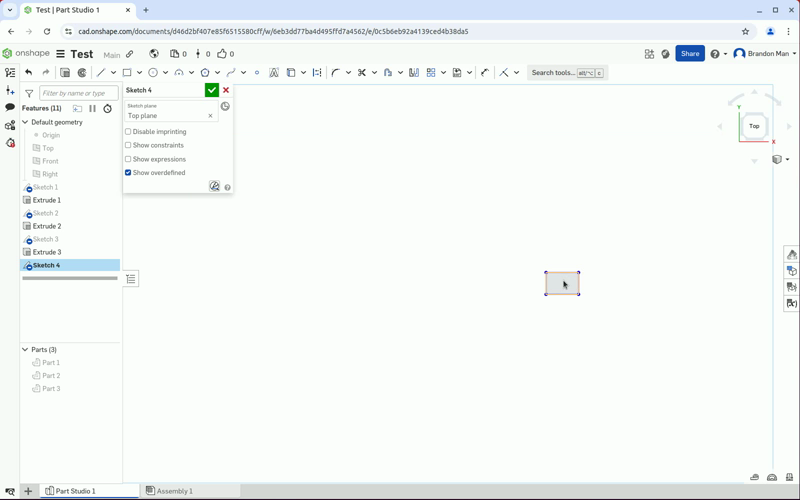
scroll(6)
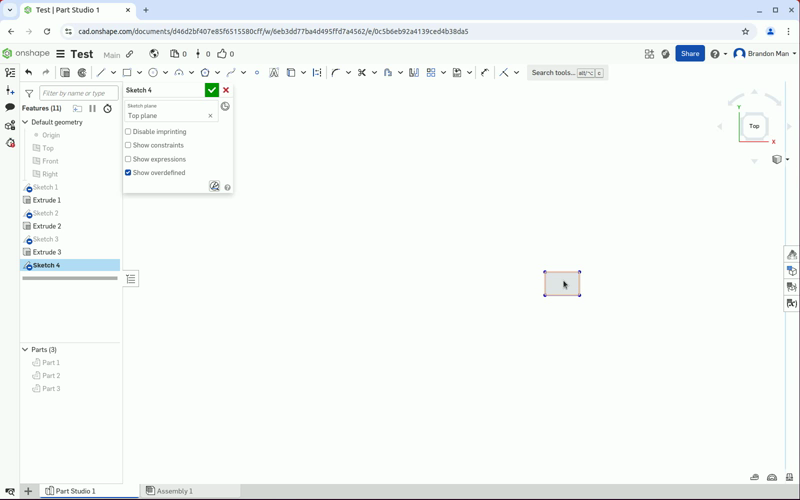
scroll(6)
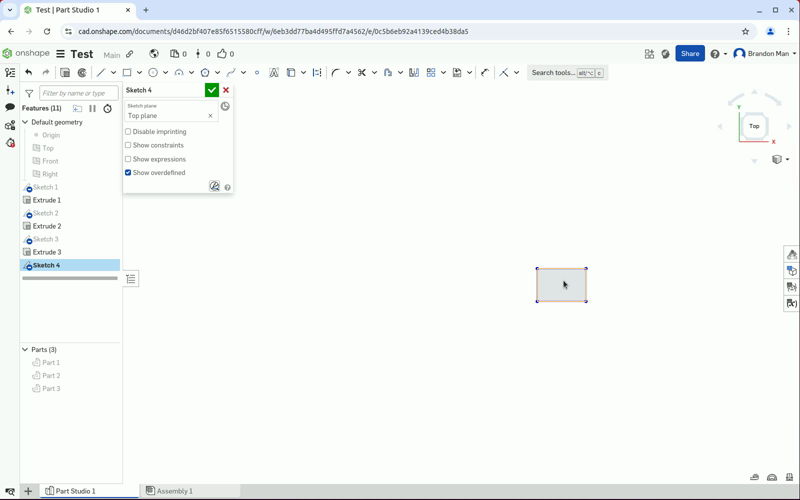
scroll(6)
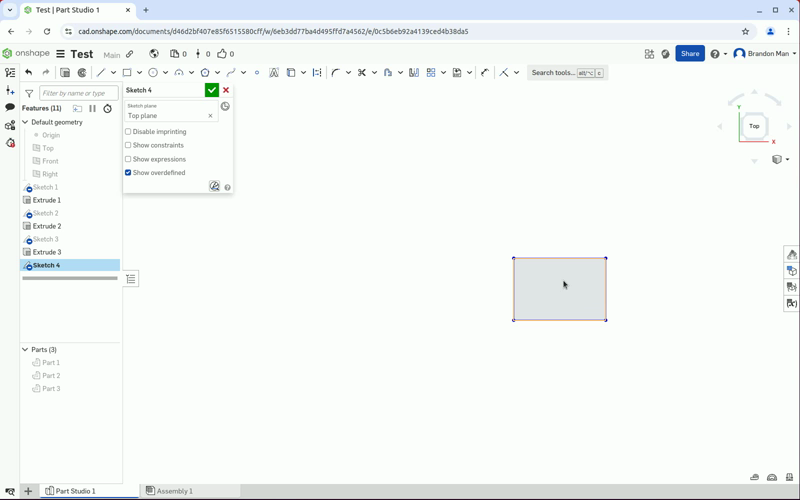
scroll(6)
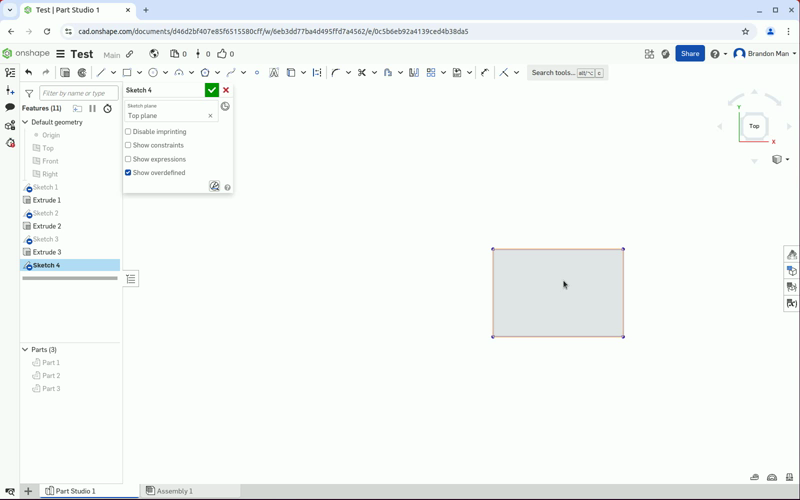
scroll(6)
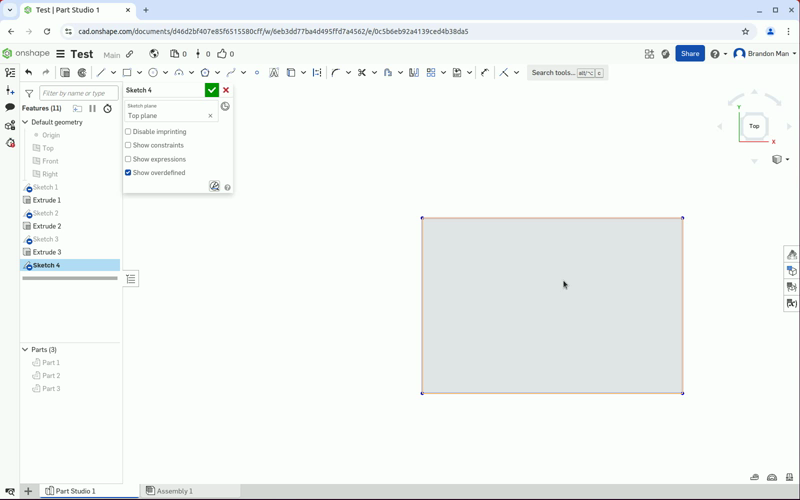
click(563, 280)
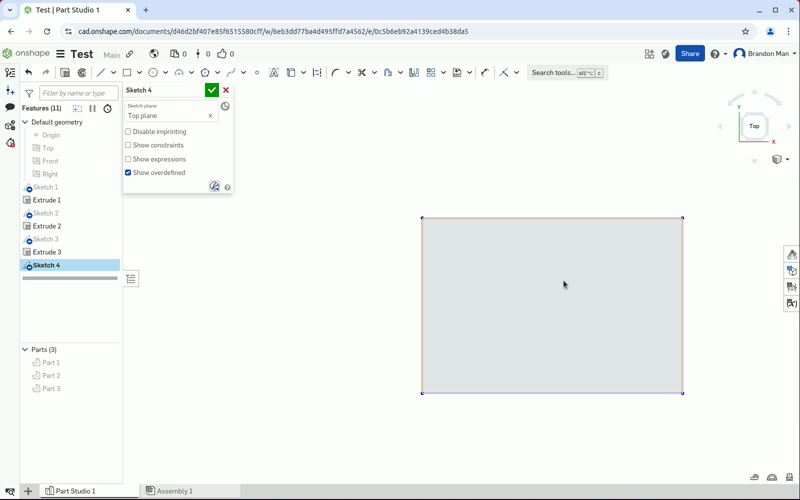
scroll(-6)
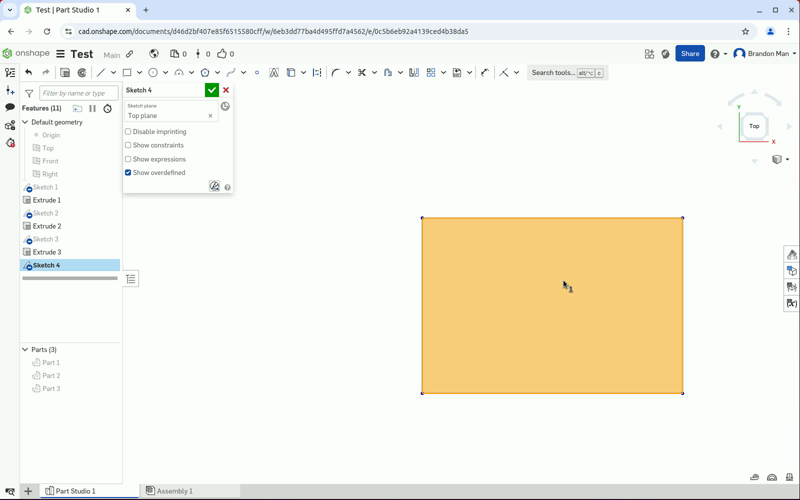
scroll(-6)
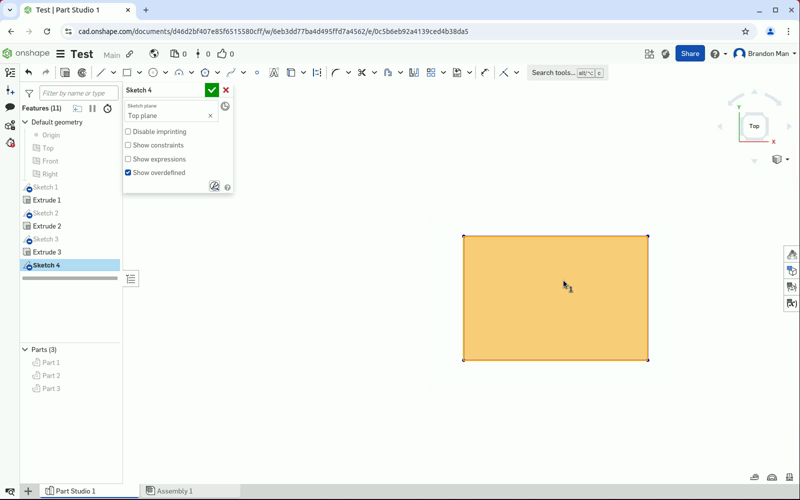
scroll(-6)
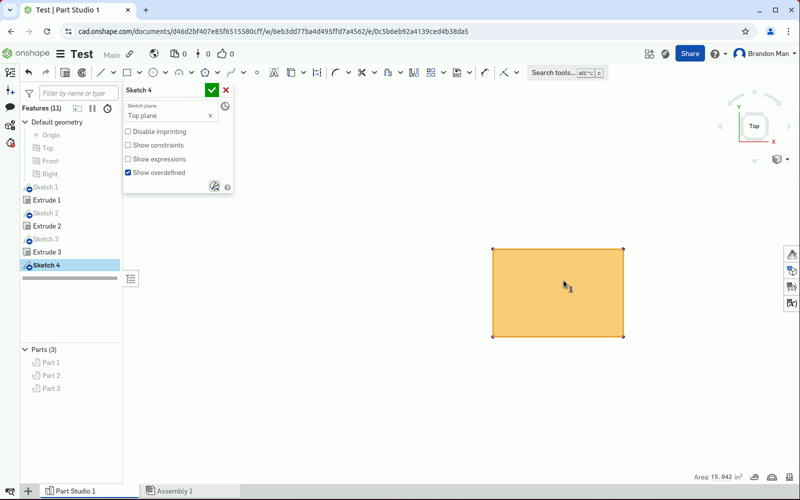
scroll(-6)
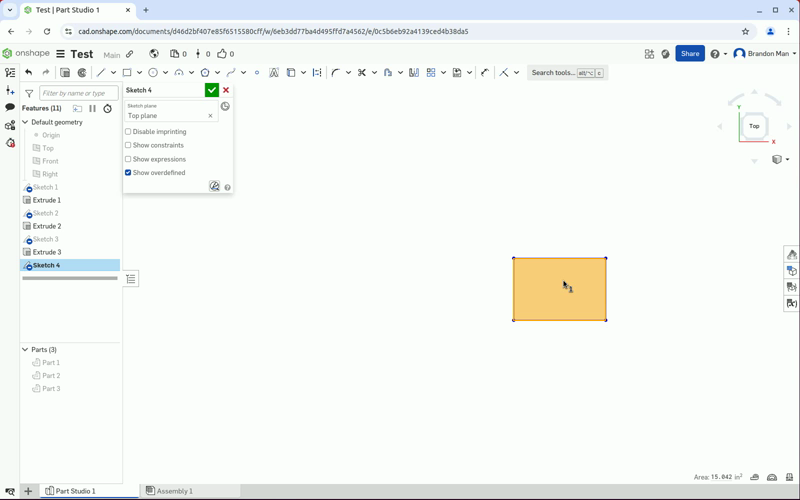
scroll(-6)
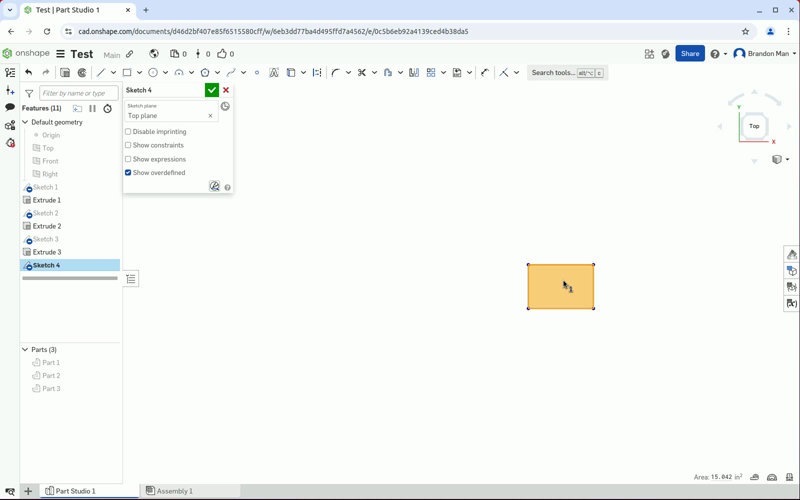
scroll(-6)
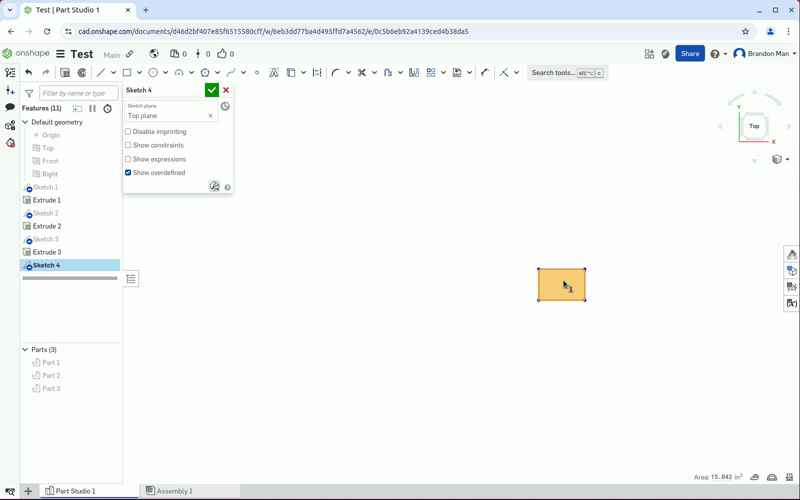
scroll(-6)
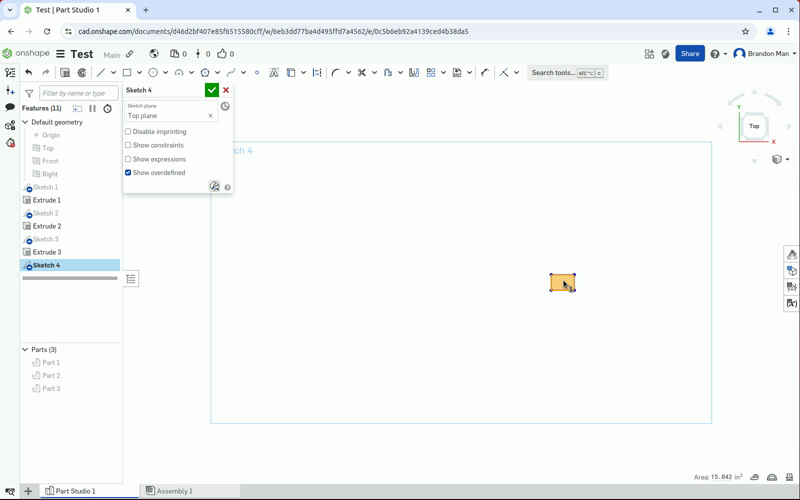
mouse_move(73, 352)
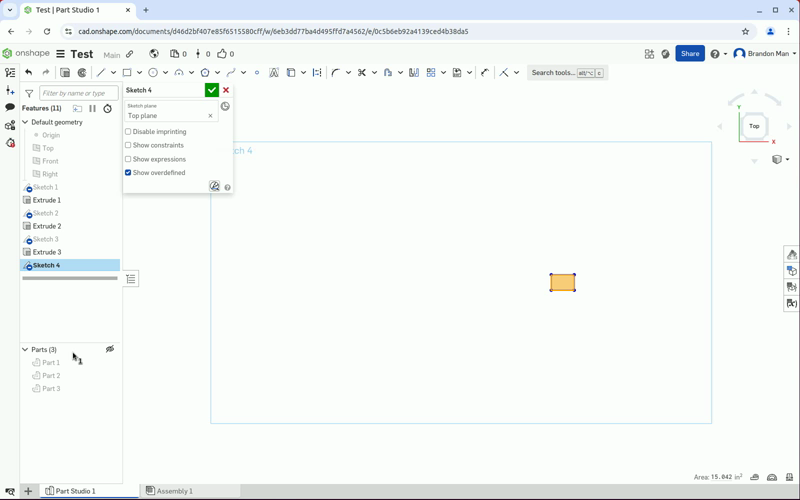
key(shift+y)
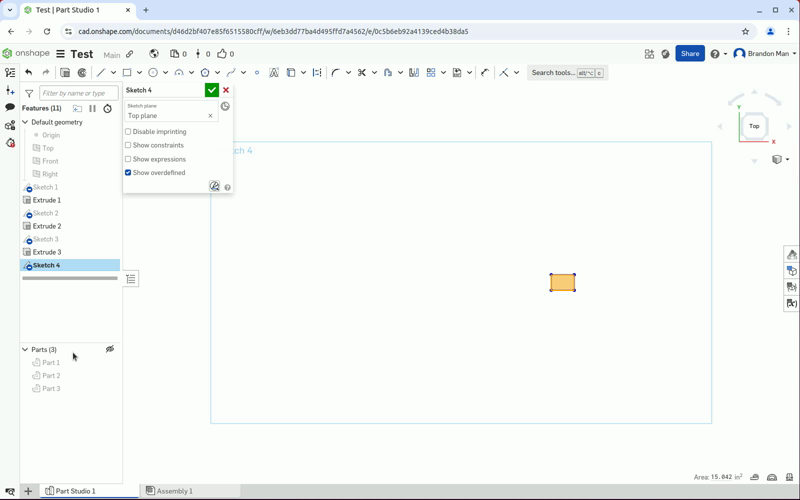
key(shift+e)
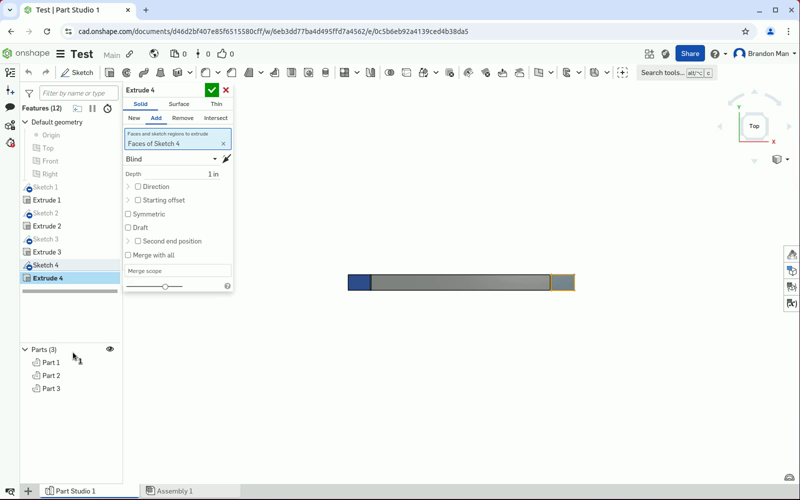
mouse_move(143, 106)
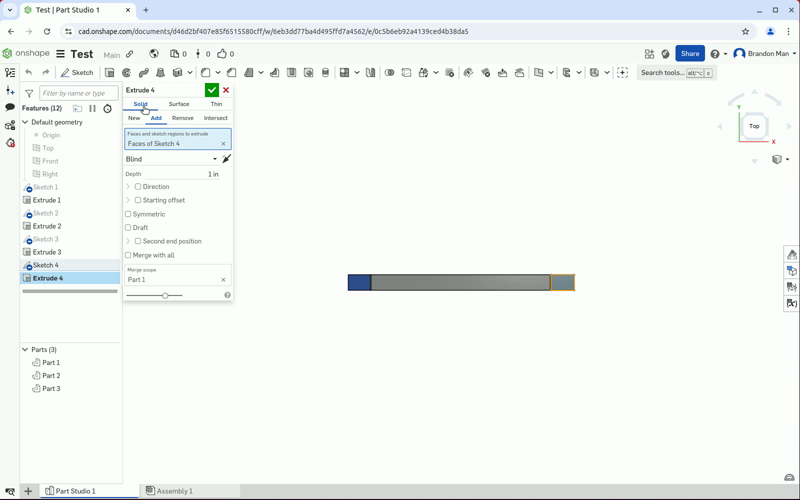
click(143, 106)
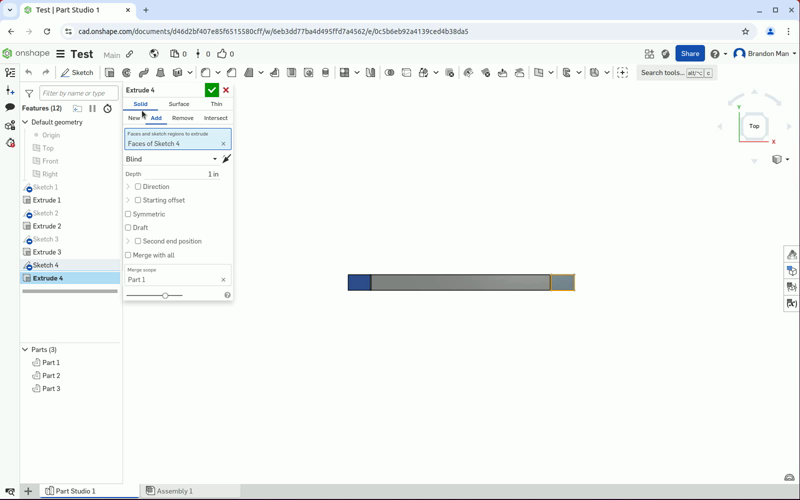
mouse_move(137, 120)
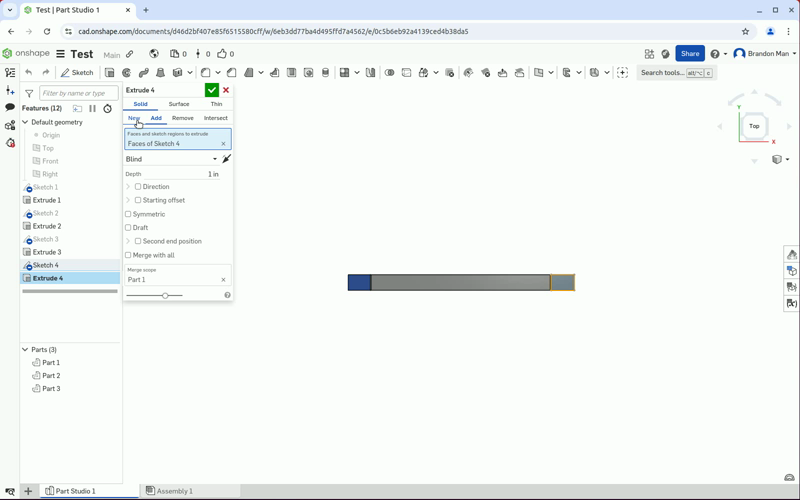
click(137, 120)
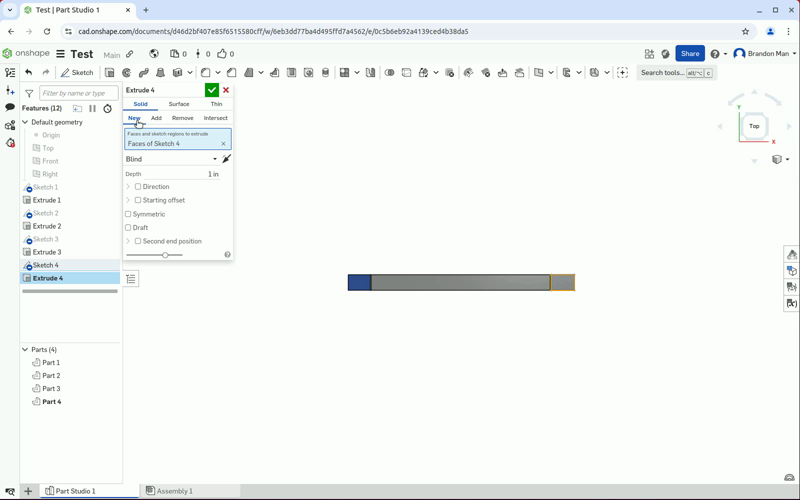
key(tab, 4)
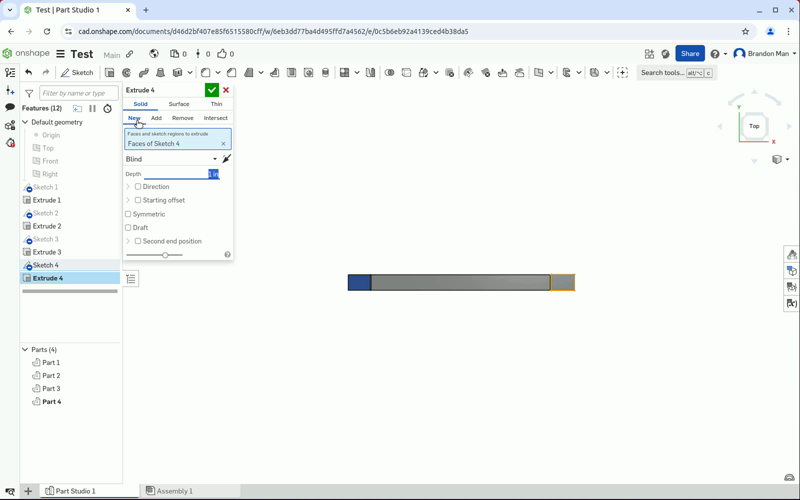
text(18.535)
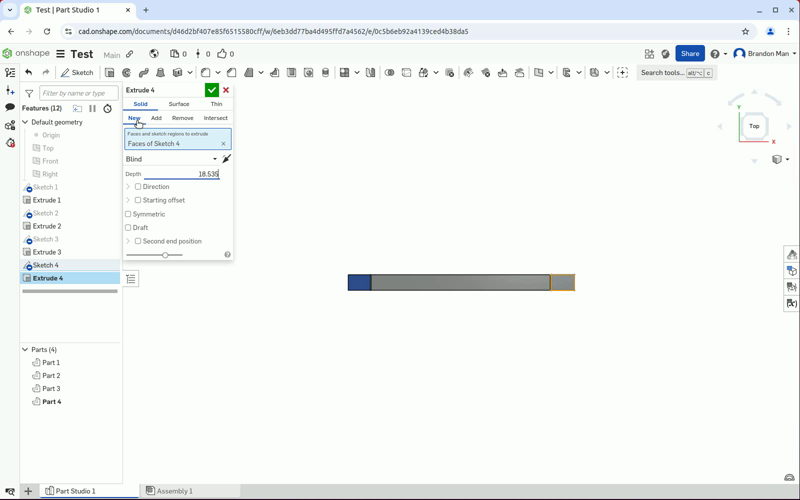
key(enter)
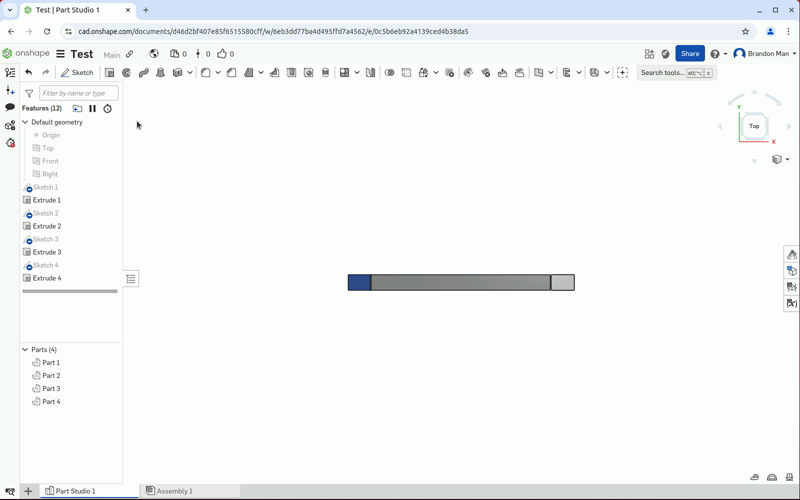
key(shift+h)
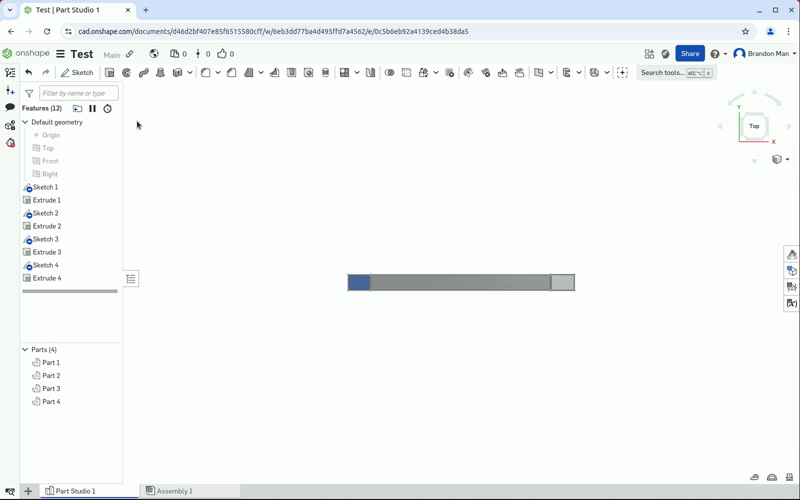
key(shift+h)
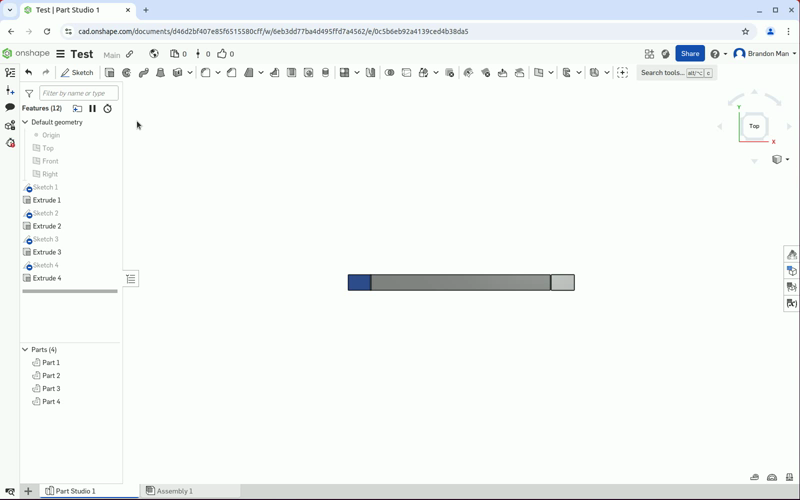
mouse_move(73, 189)
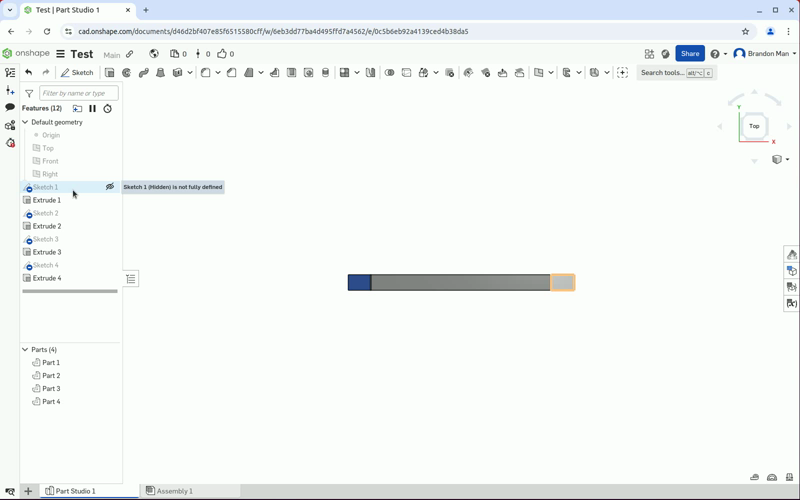
click(73, 189)
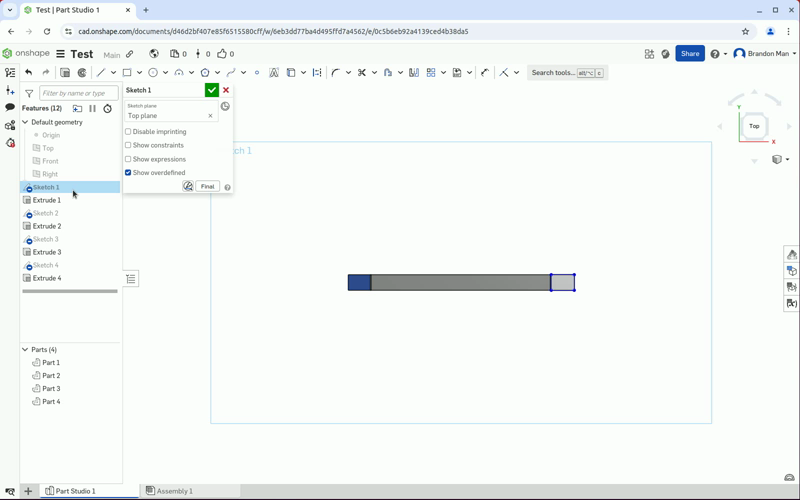
mouse_move(229, 92)
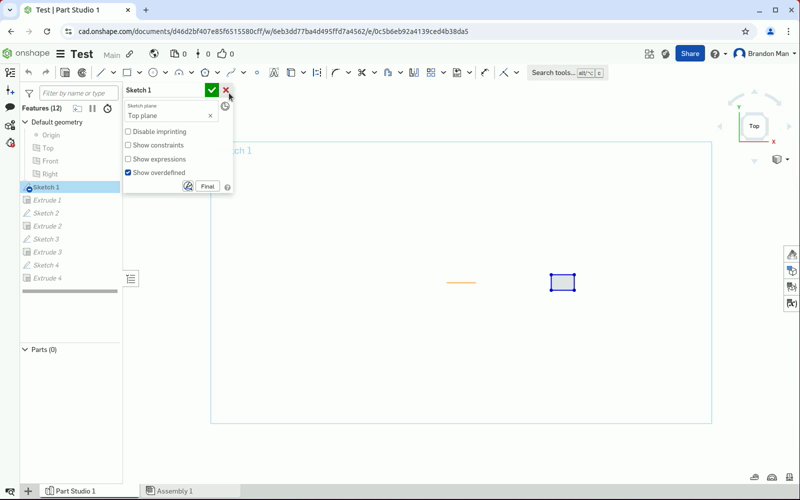
click(229, 92)
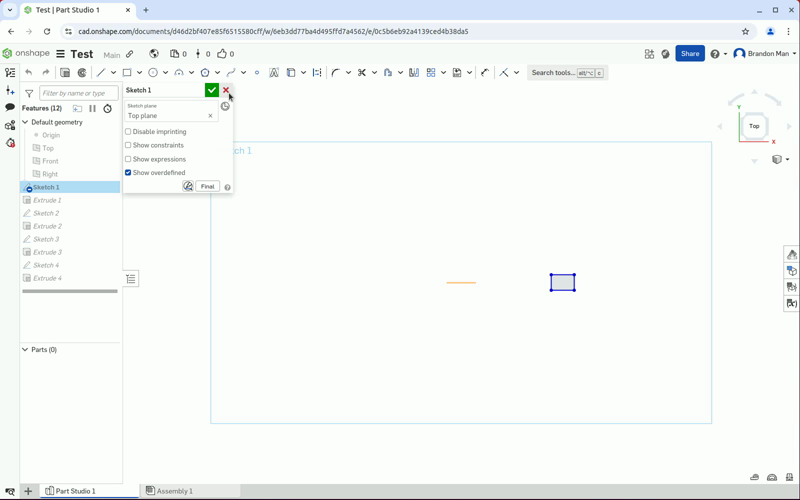
key(shift+s)
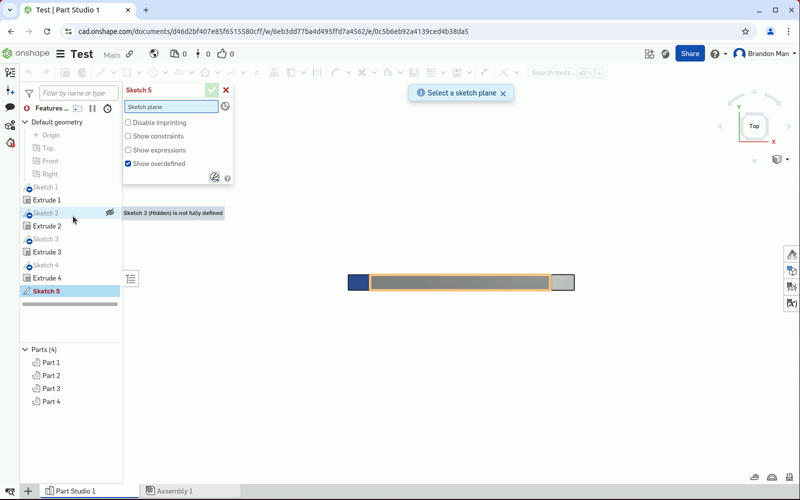
scroll(3)
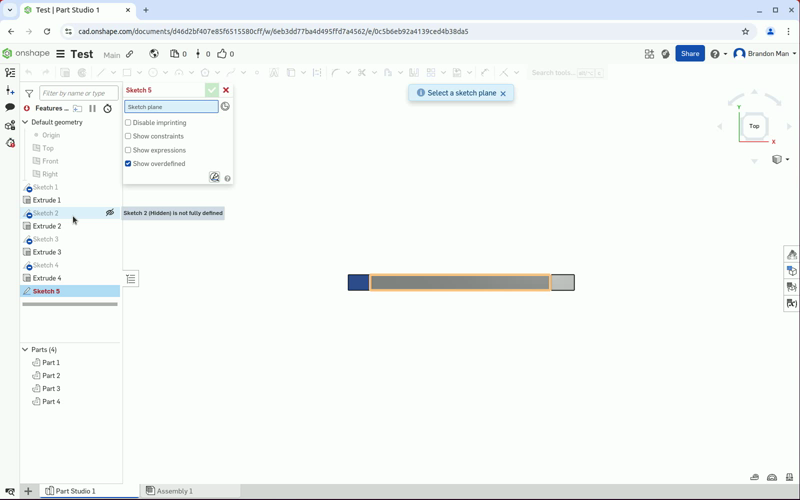
mouse_move(73, 150)
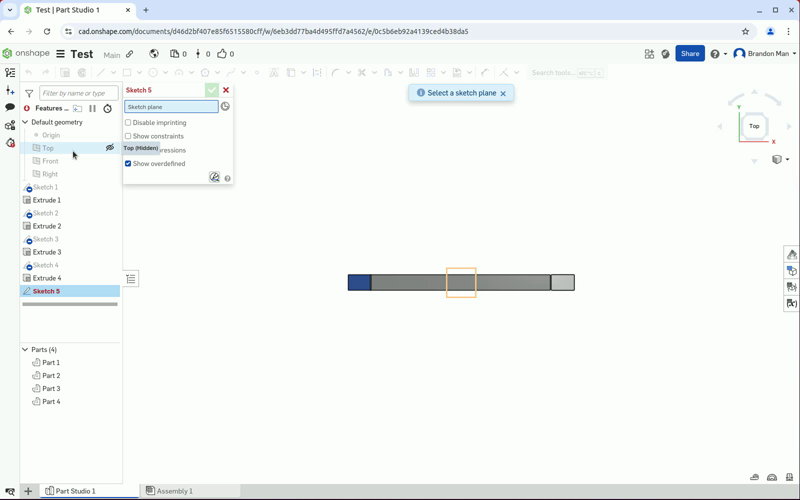
click(73, 150)
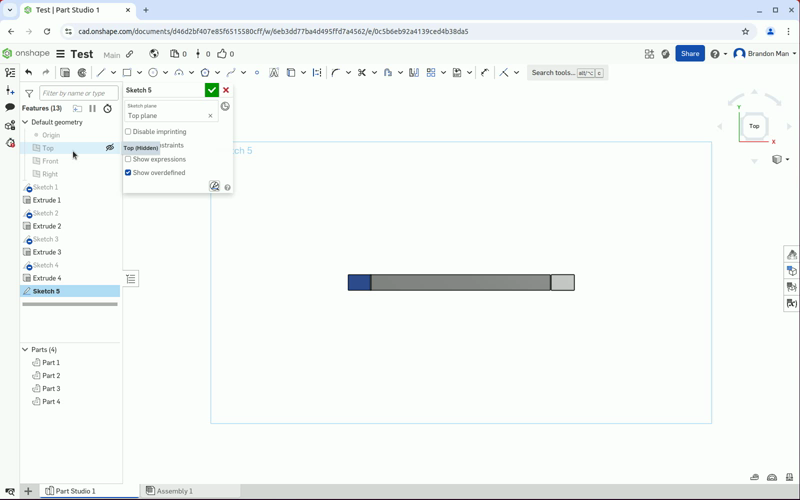
mouse_move(73, 352)
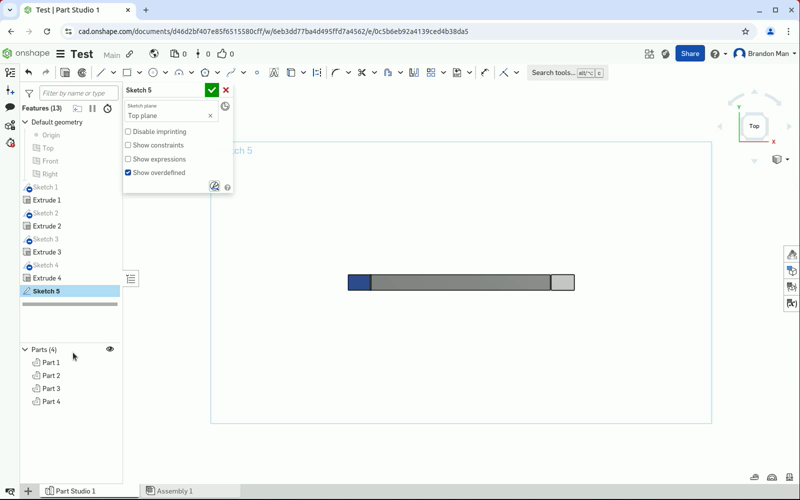
key(y)
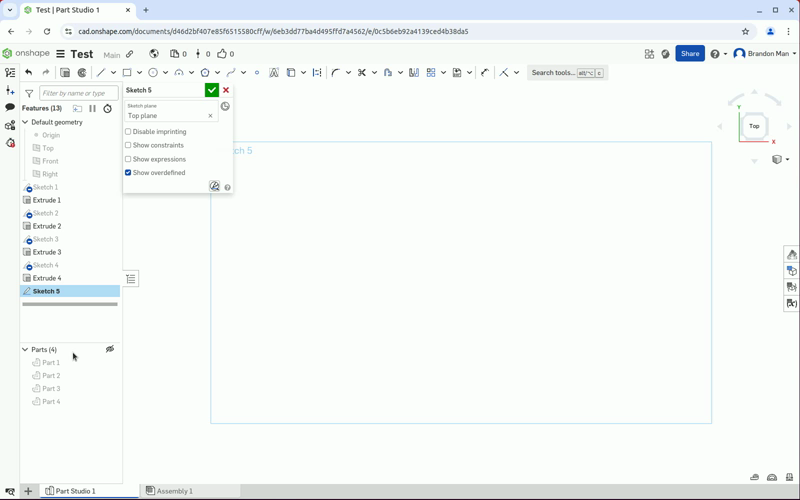
key(l)
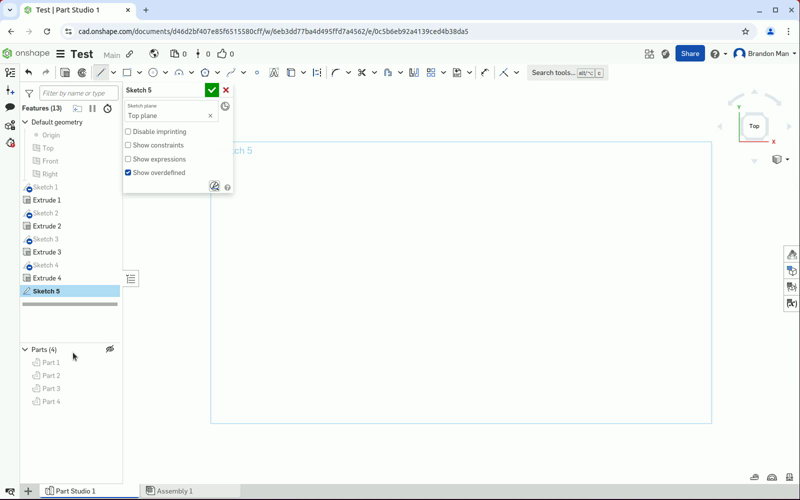
key_down(shift)
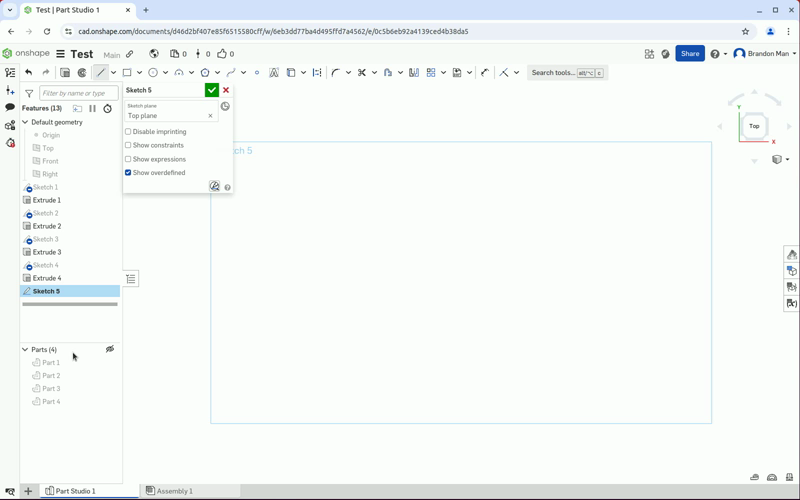
mouse_move(348, 290)
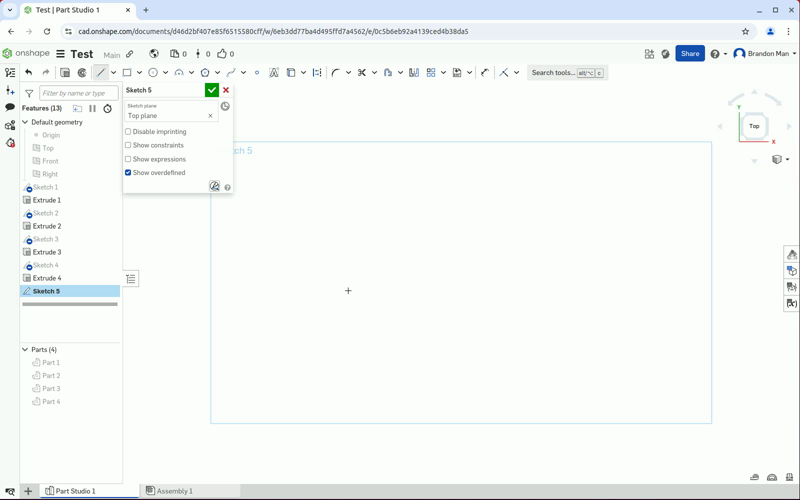
click(348, 290)
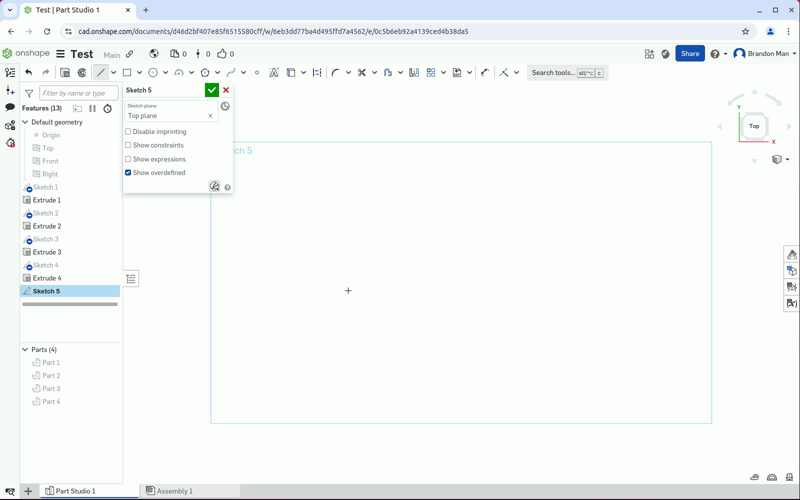
key_up(shift)
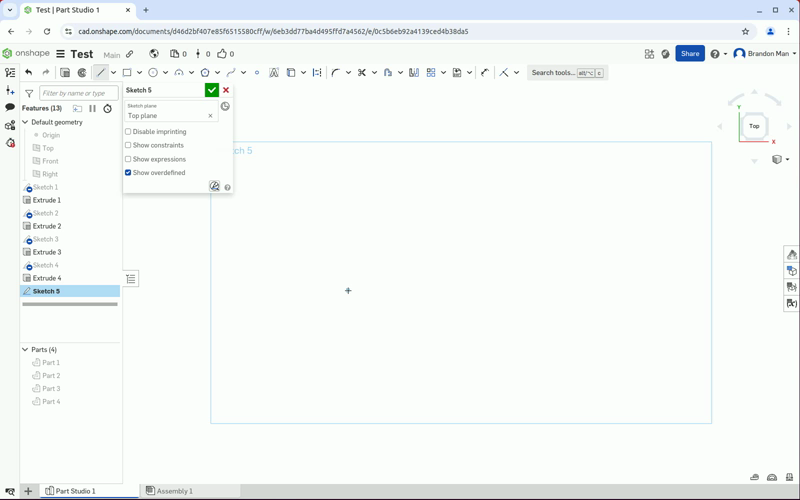
key_down(shift)
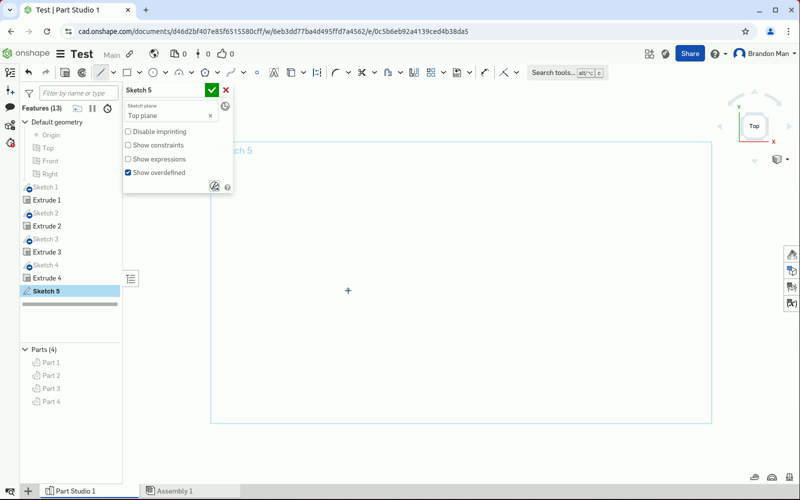
mouse_move(378, 290)
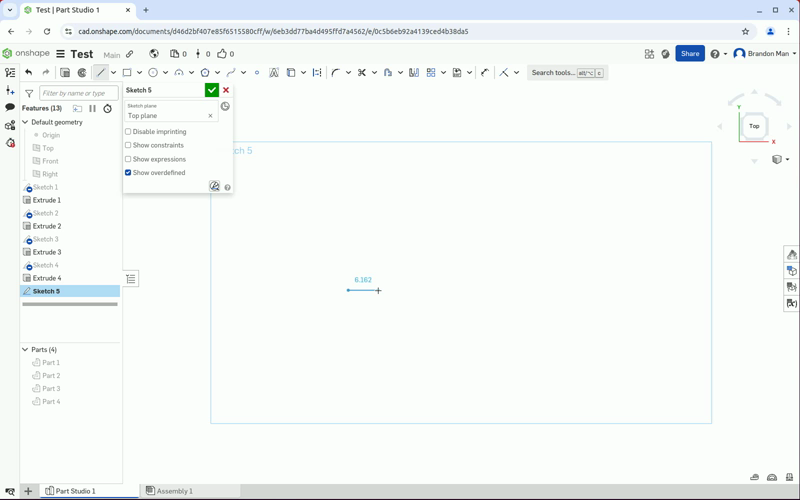
mouse_move(371, 290)
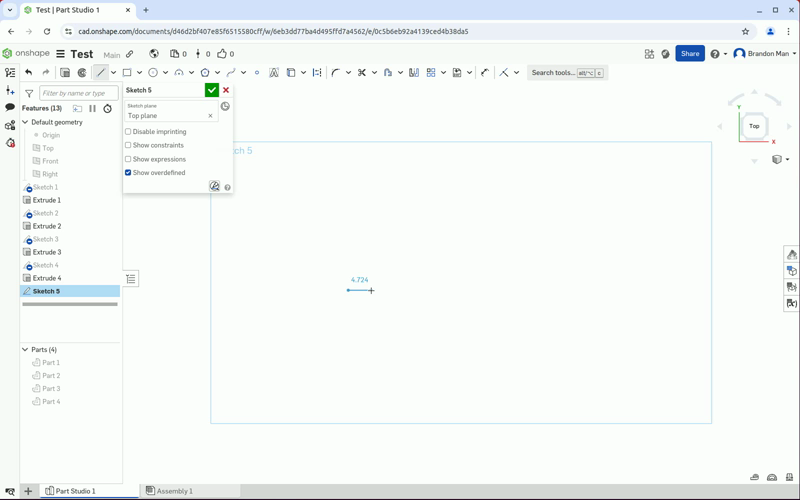
click(371, 290)
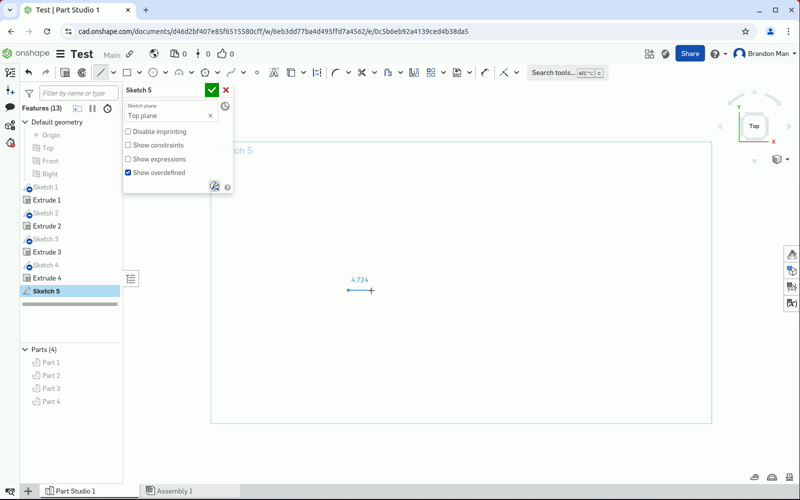
key_up(shift)
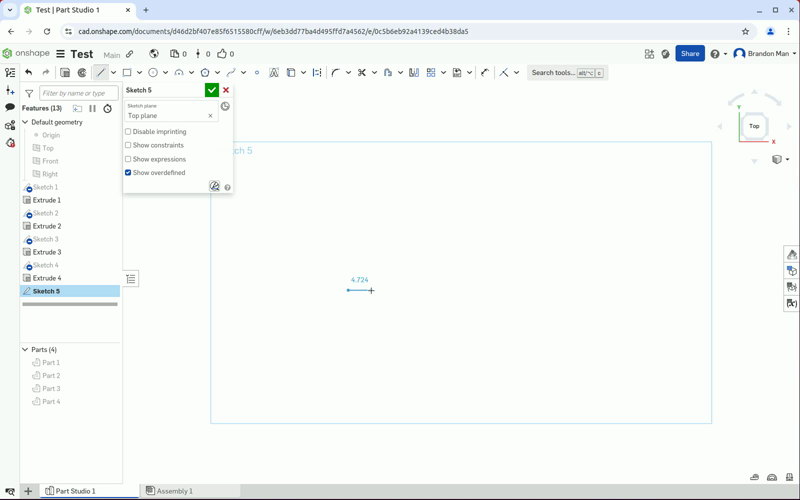
key_down(shift)
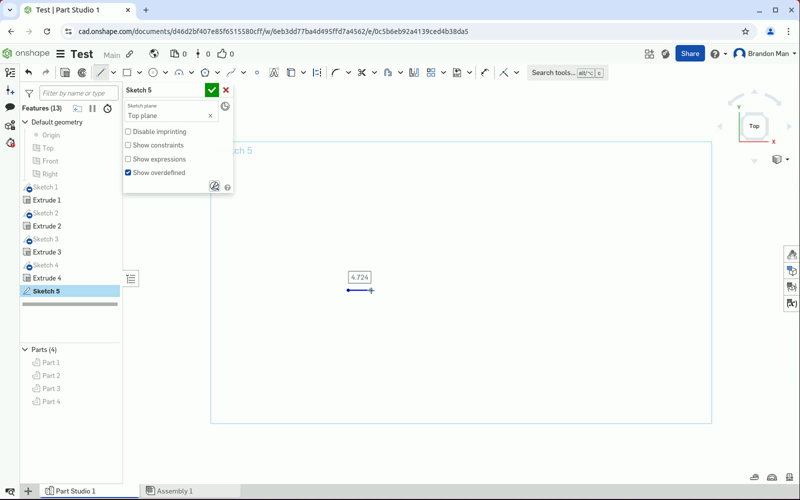
mouse_move(401, 290)
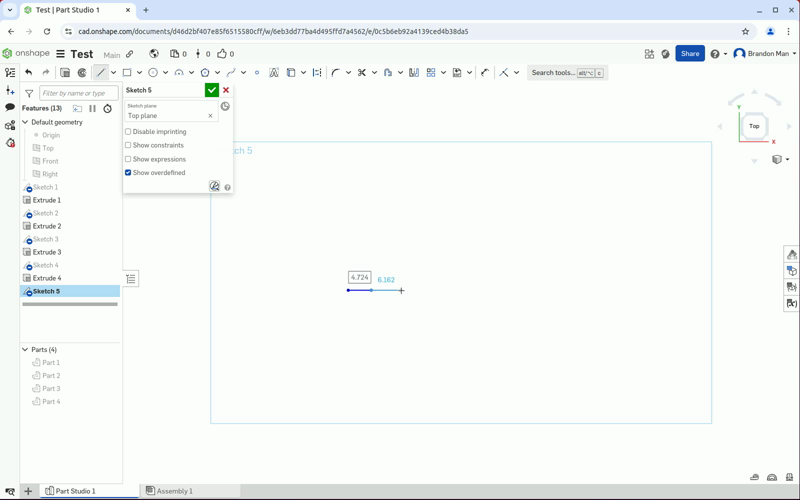
mouse_move(371, 274)
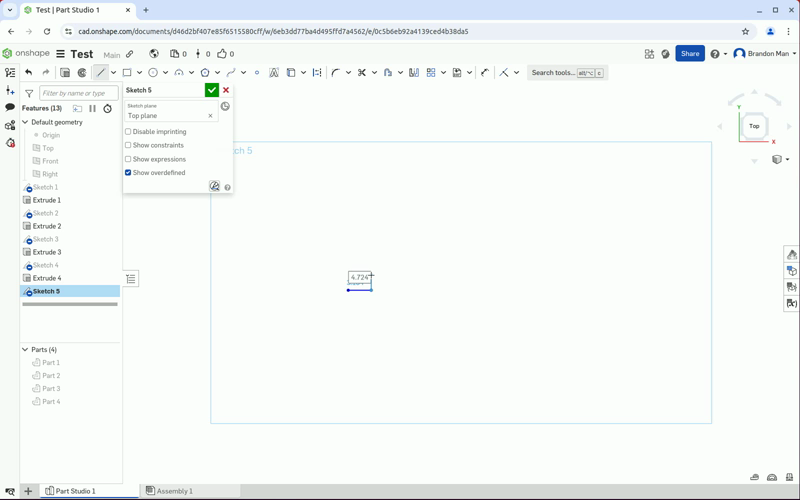
click(371, 274)
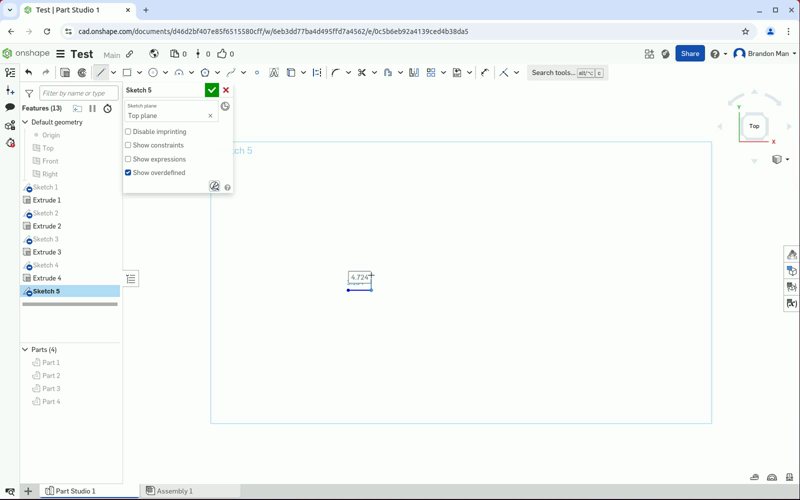
key_up(shift)
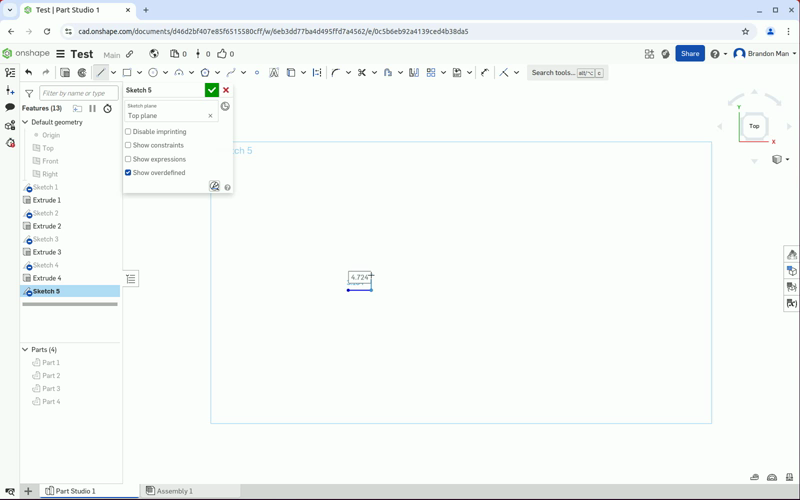
key_down(shift)
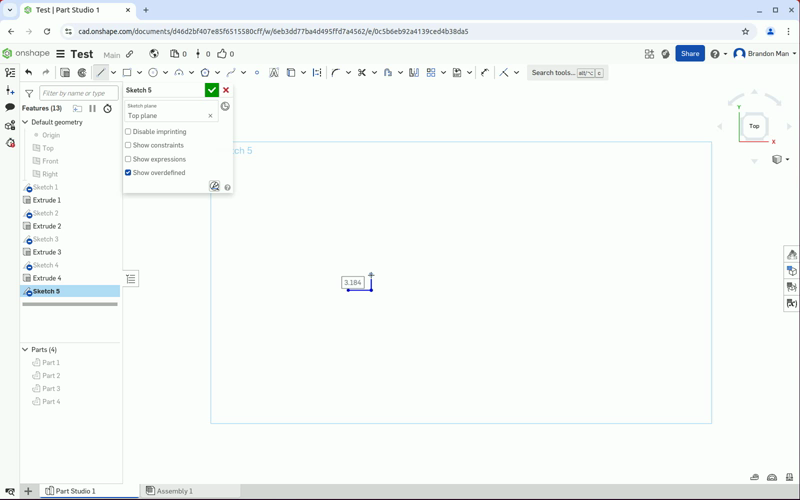
mouse_move(401, 274)
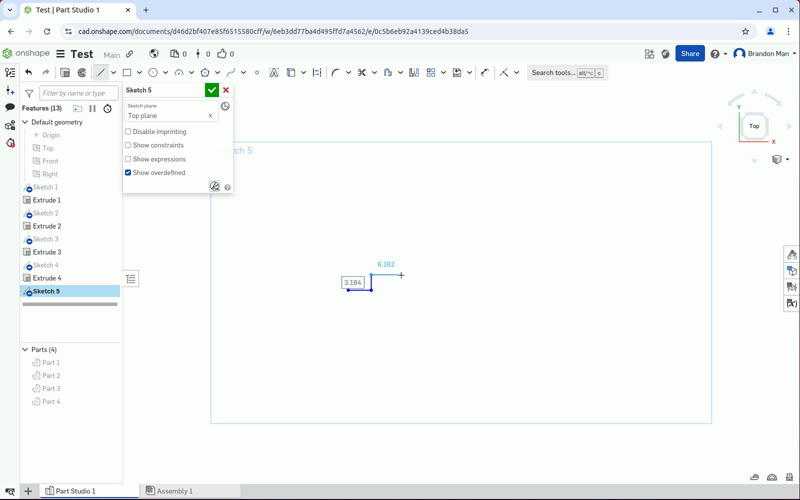
mouse_move(348, 274)
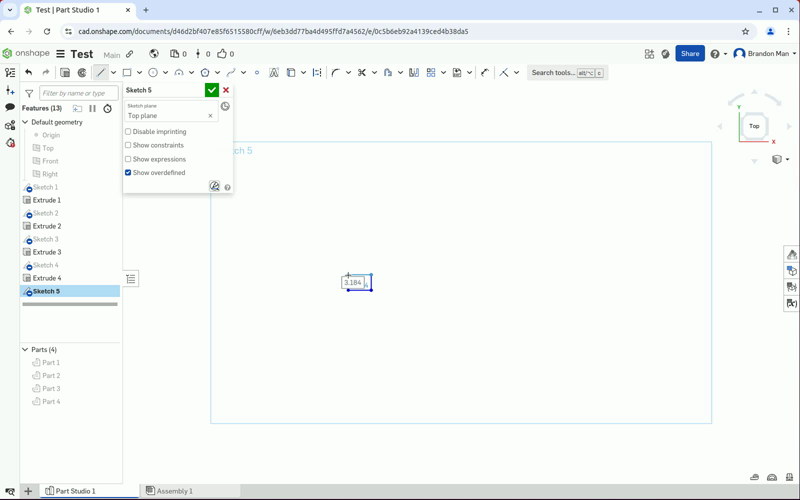
click(348, 274)
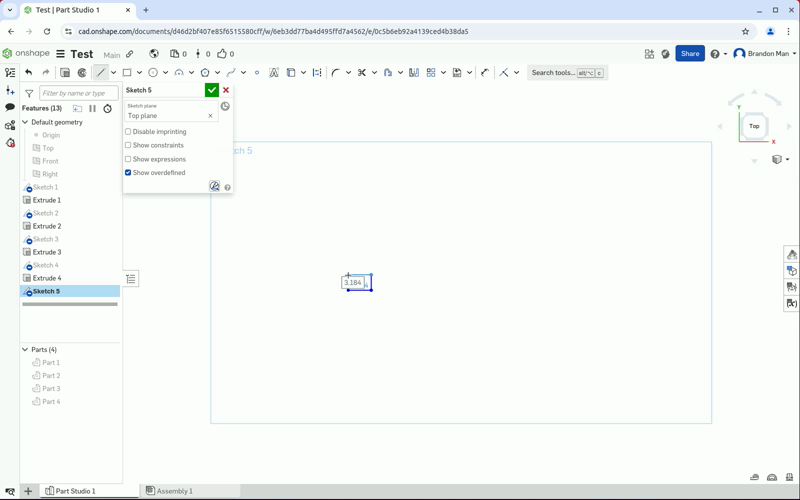
key_up(shift)
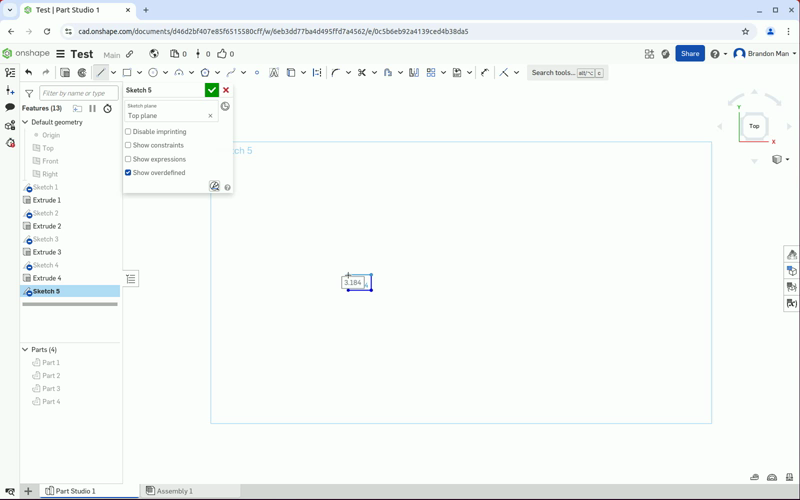
mouse_move(378, 274)
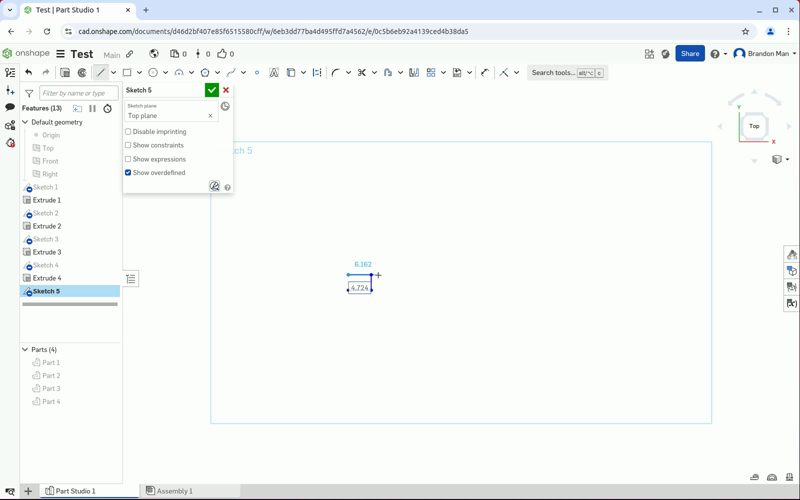
key_down(shift)
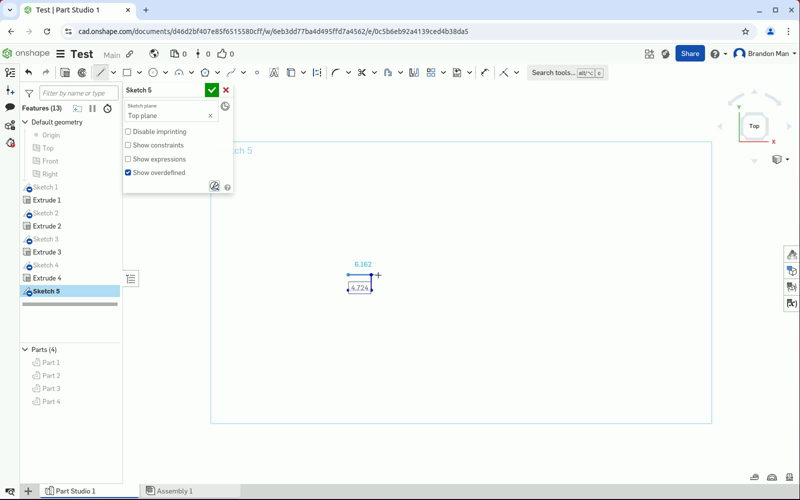
mouse_move(348, 290)
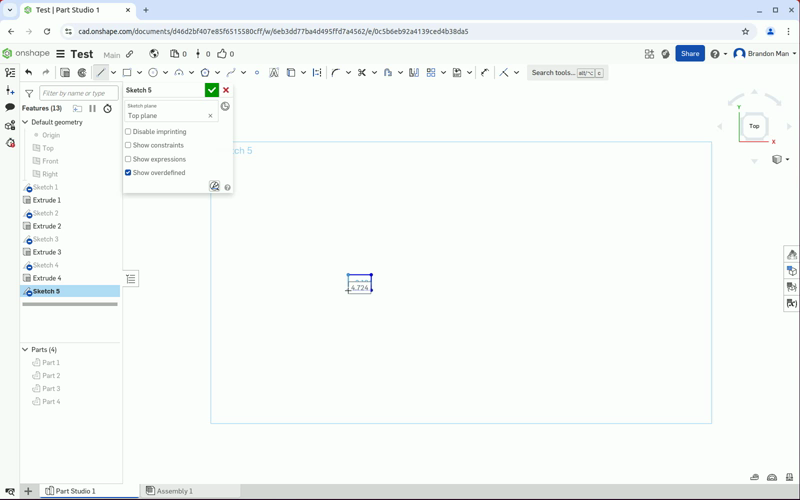
key_up(shift)
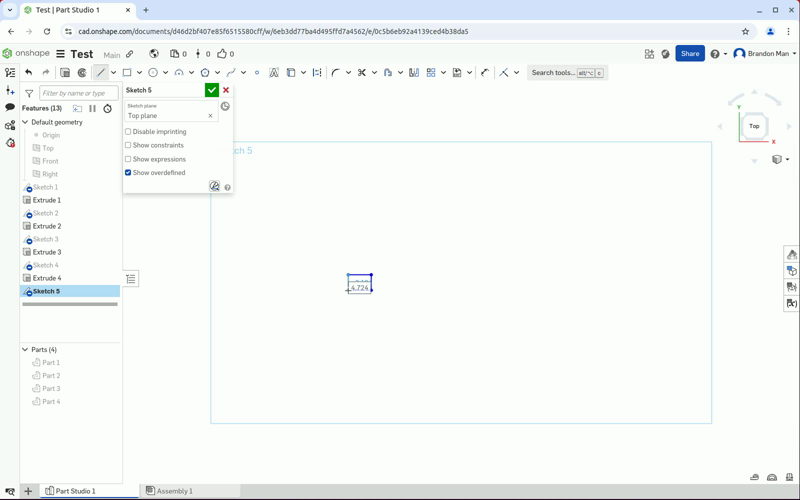
click(348, 290)
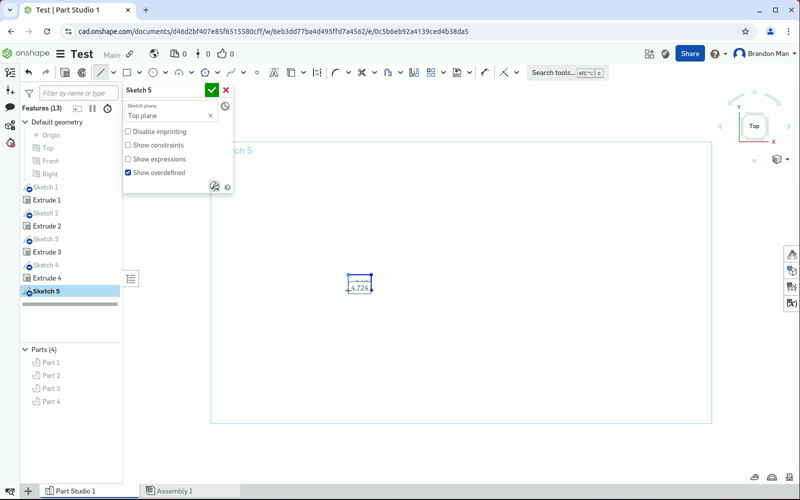
key(esc)
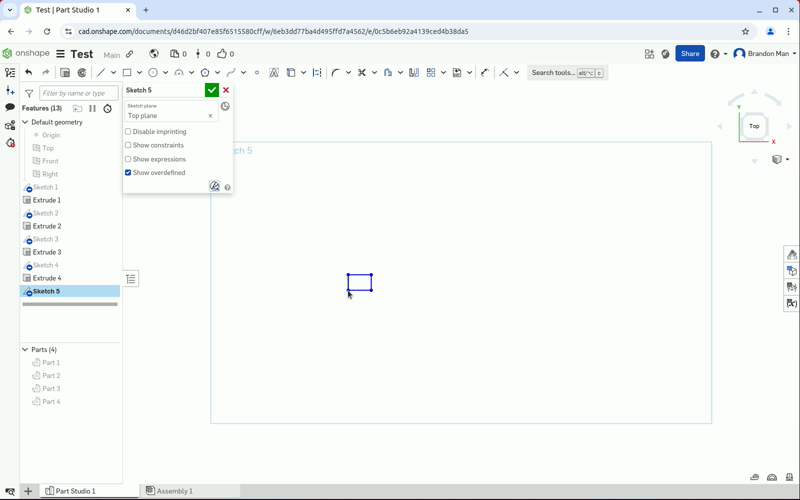
mouse_move(370, 274)
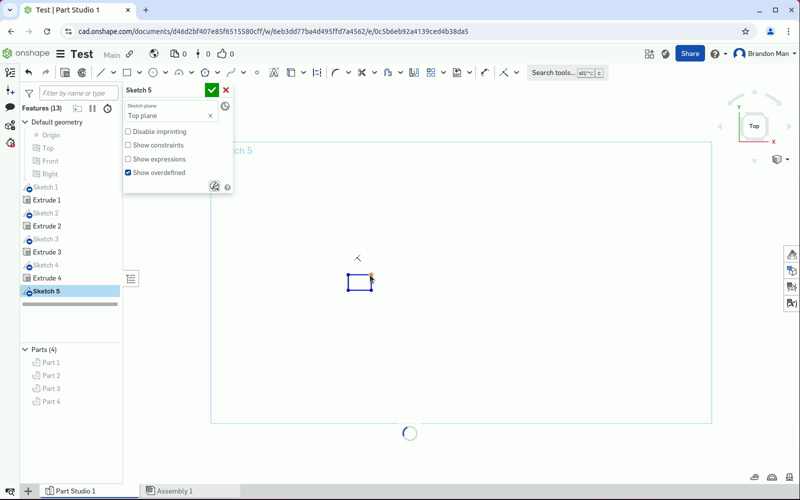
scroll(6)
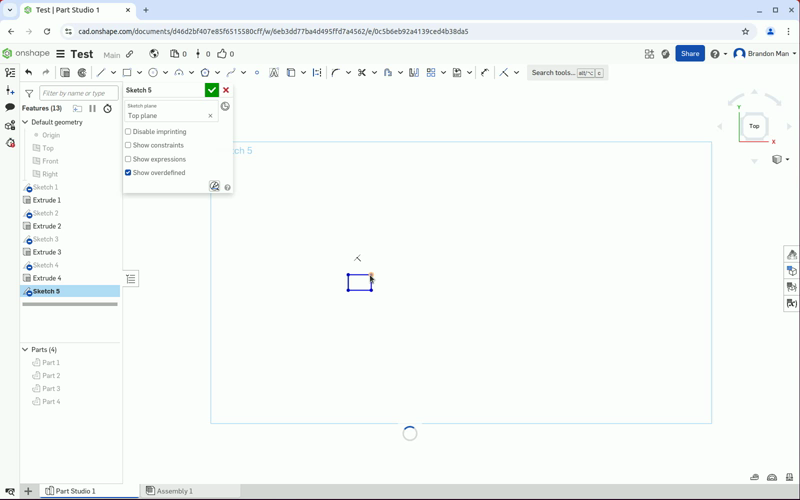
scroll(6)
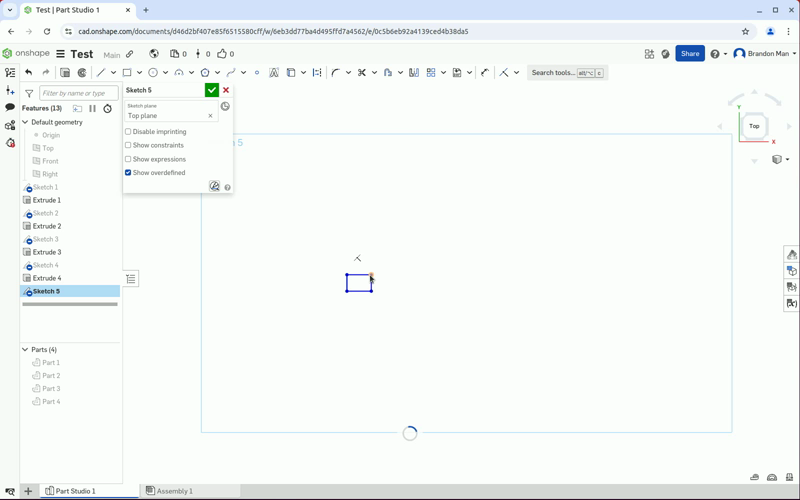
scroll(6)
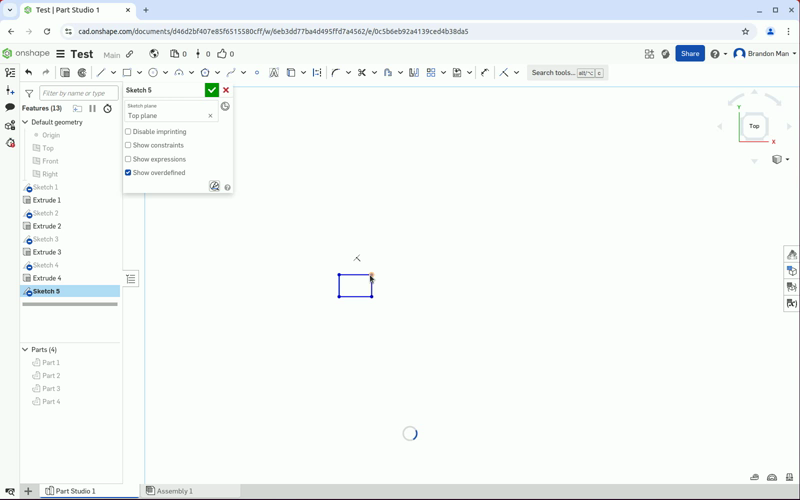
scroll(6)
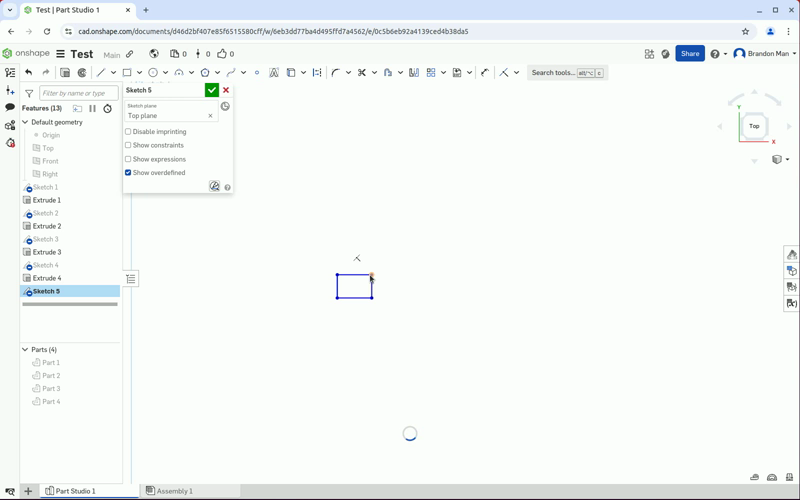
scroll(6)
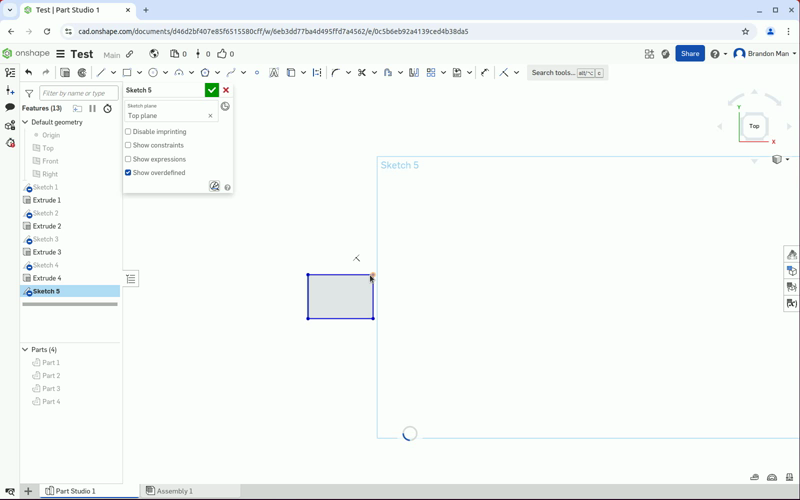
scroll(6)
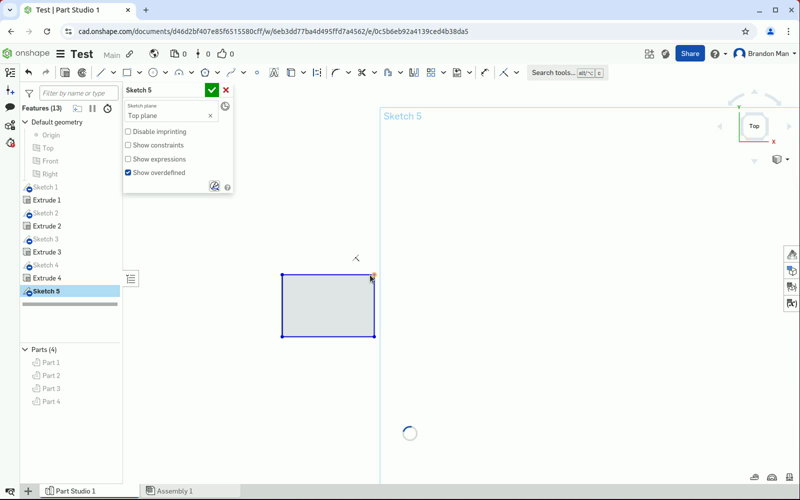
scroll(6)
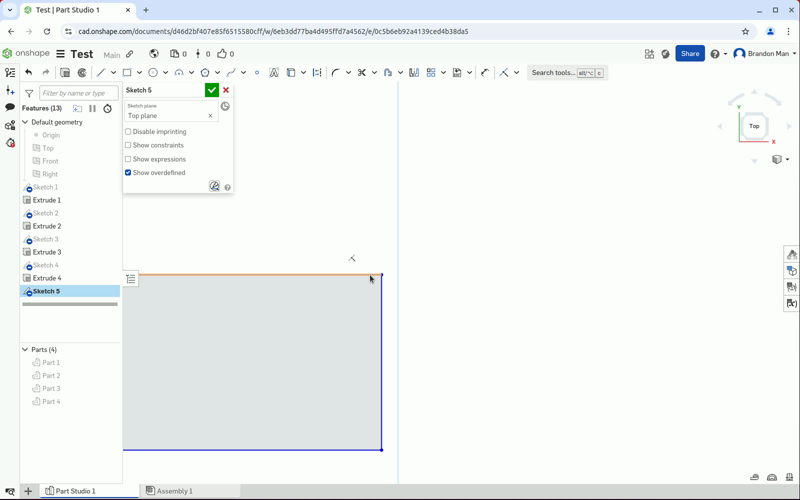
click(370, 274)
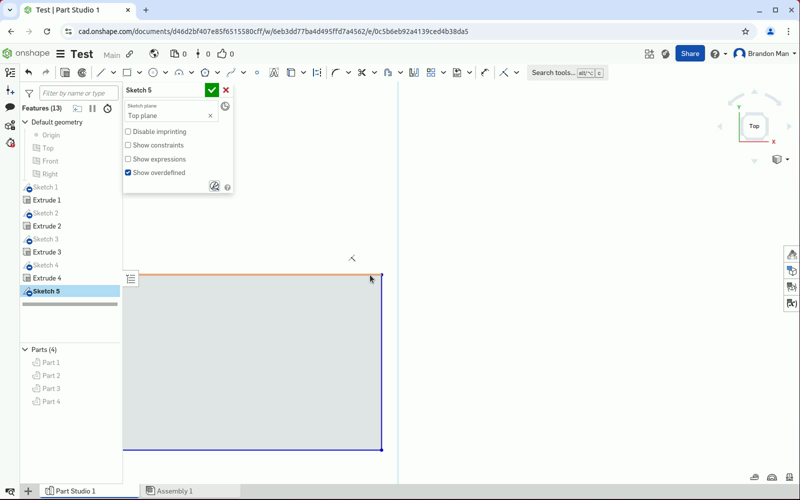
scroll(-6)
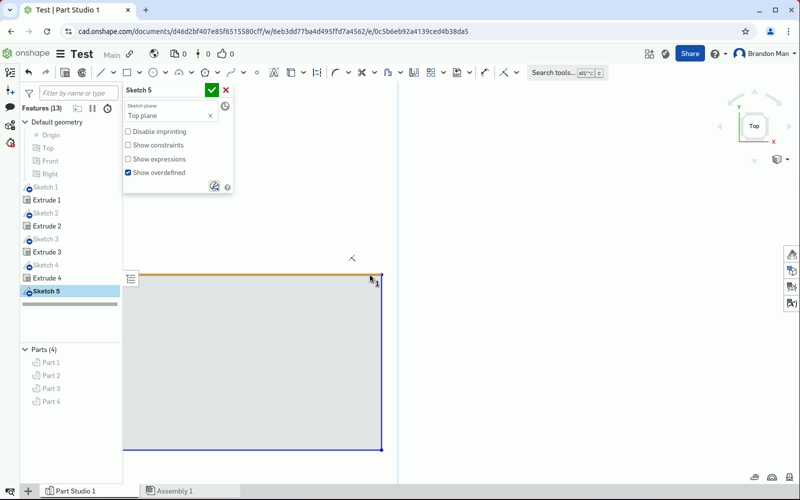
scroll(-6)
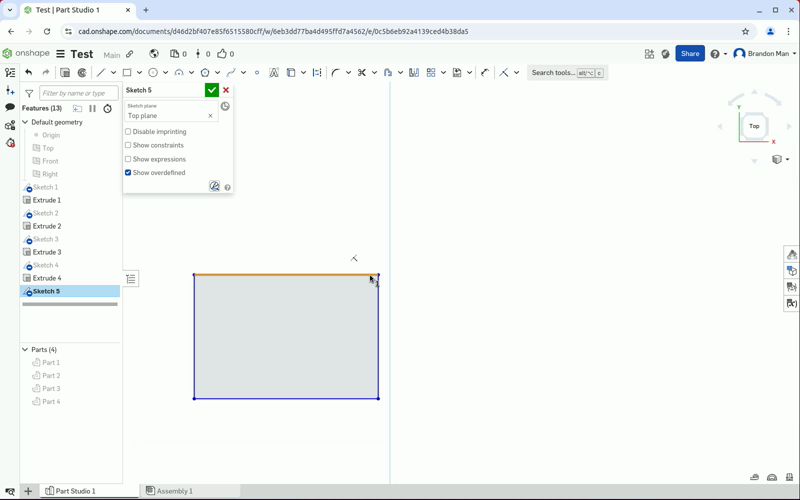
scroll(-6)
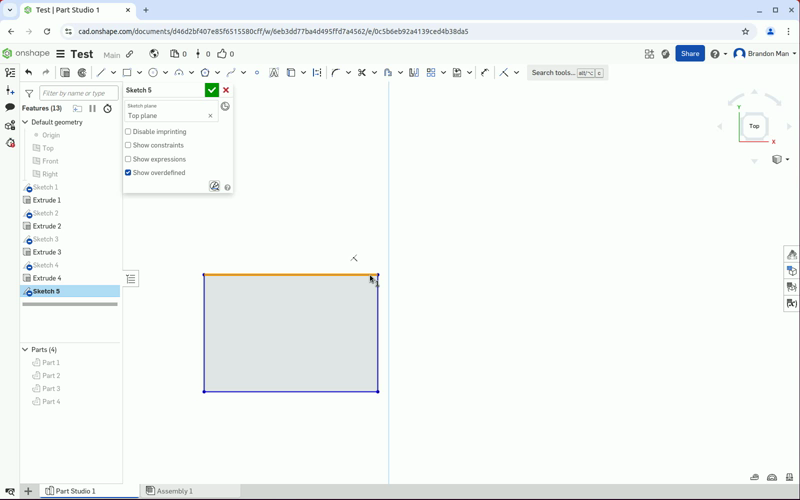
scroll(-6)
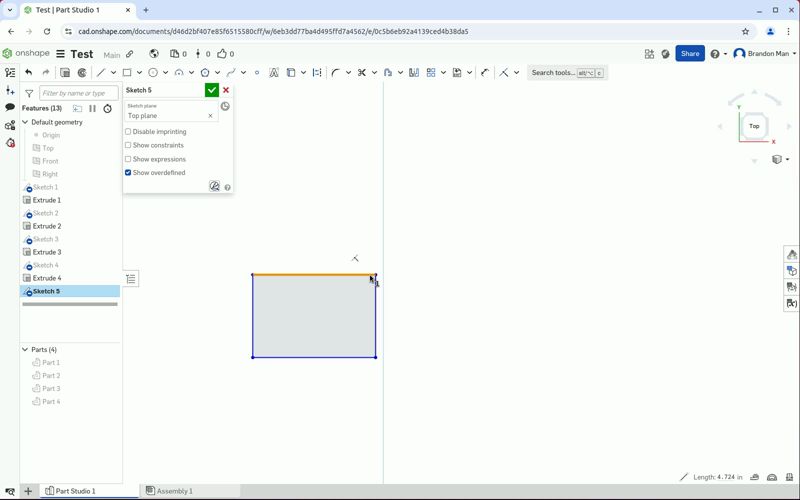
scroll(-6)
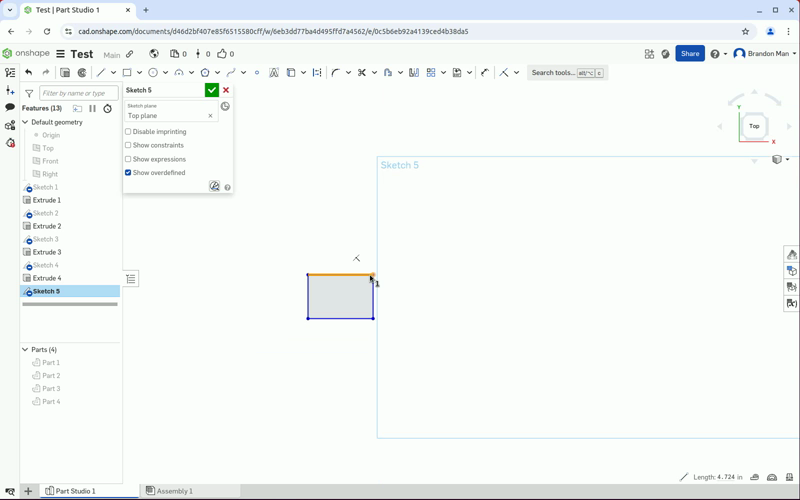
scroll(-6)
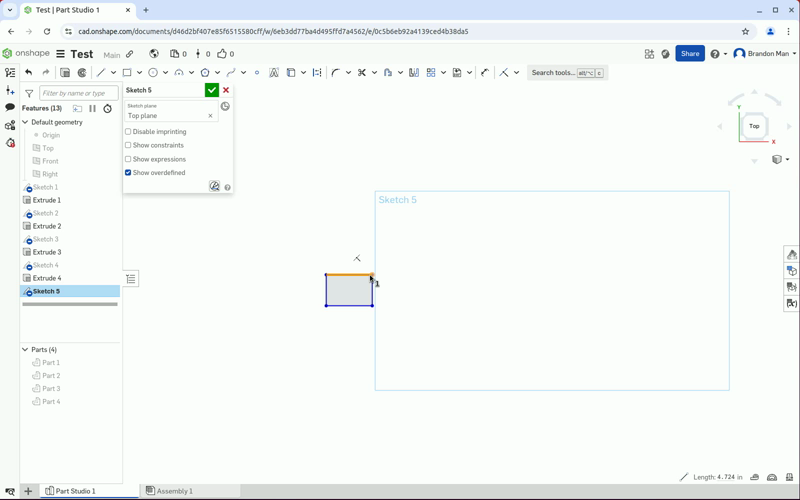
scroll(-6)
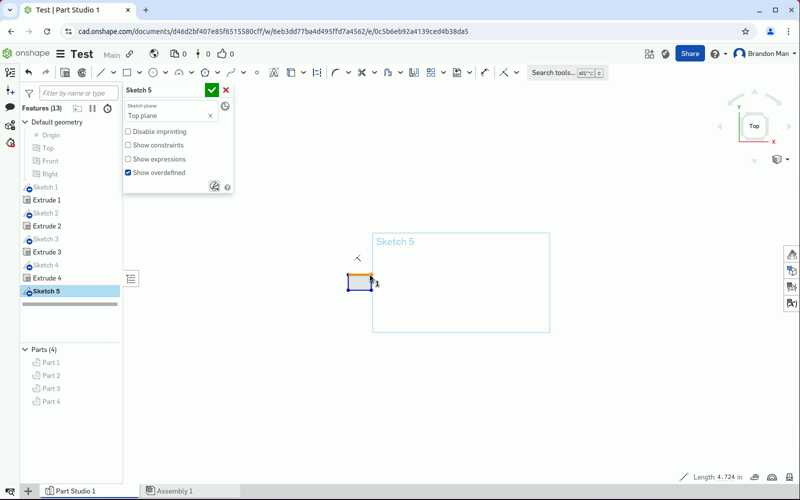
mouse_move(73, 352)
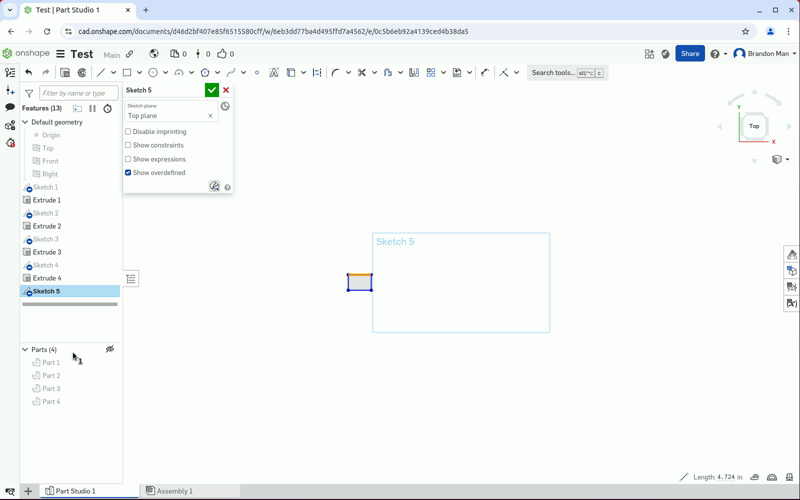
key(shift+y)
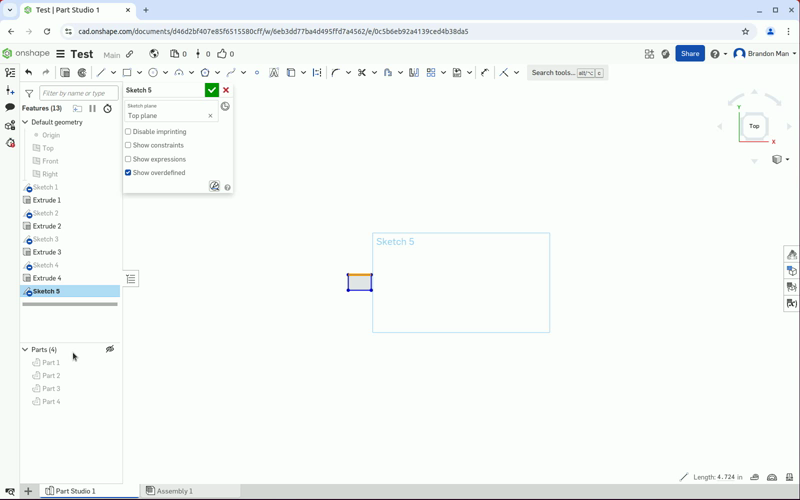
key(shift+e)
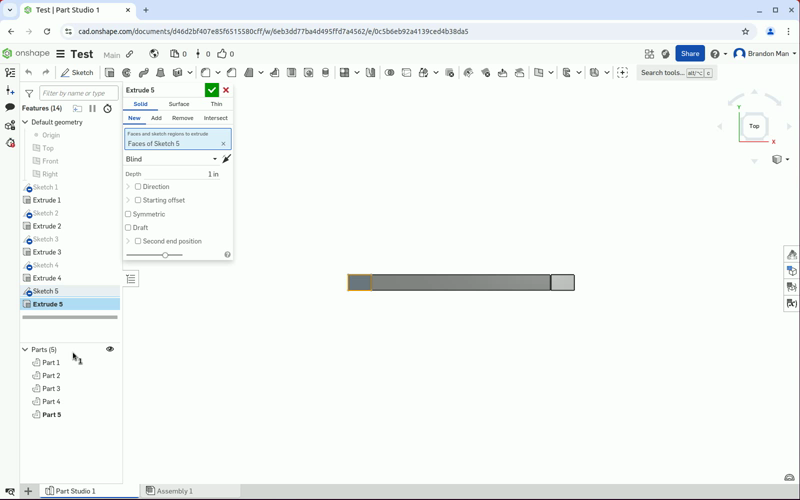
mouse_move(143, 106)
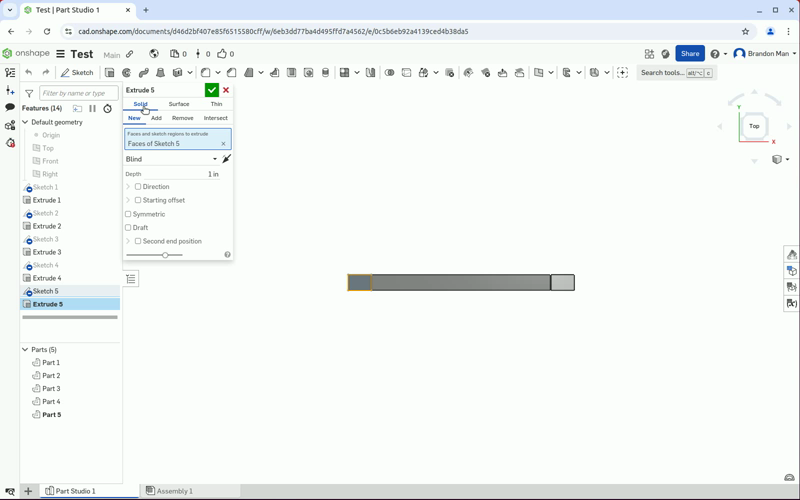
click(143, 106)
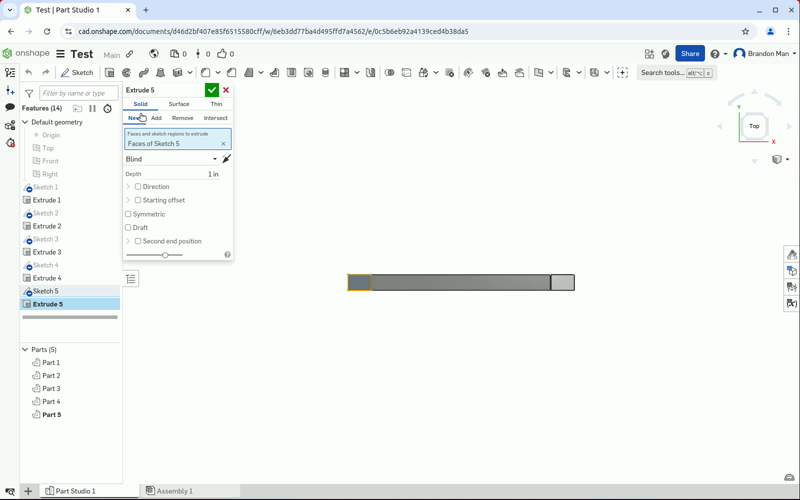
mouse_move(137, 120)
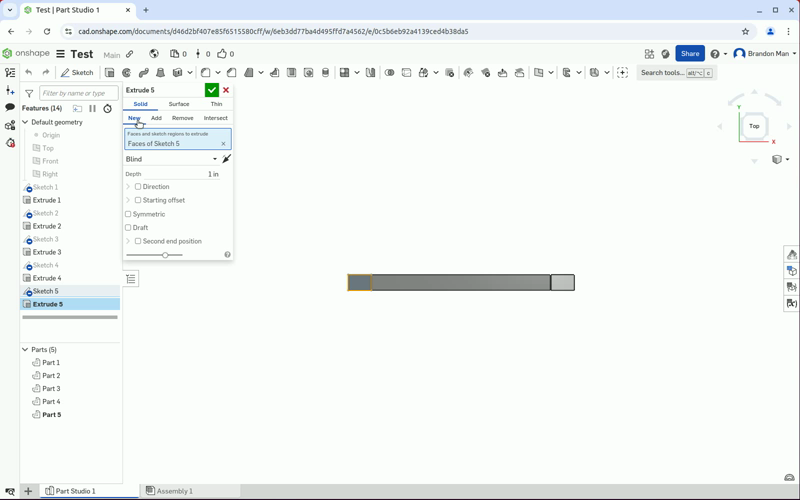
click(137, 120)
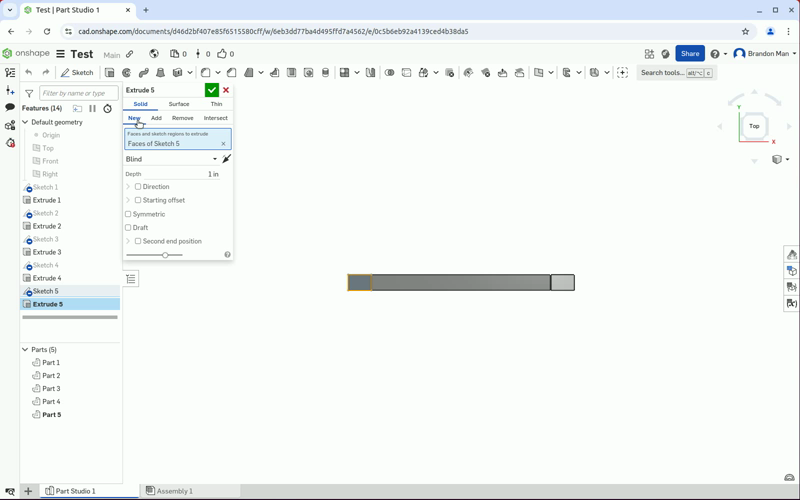
key(tab, 4)
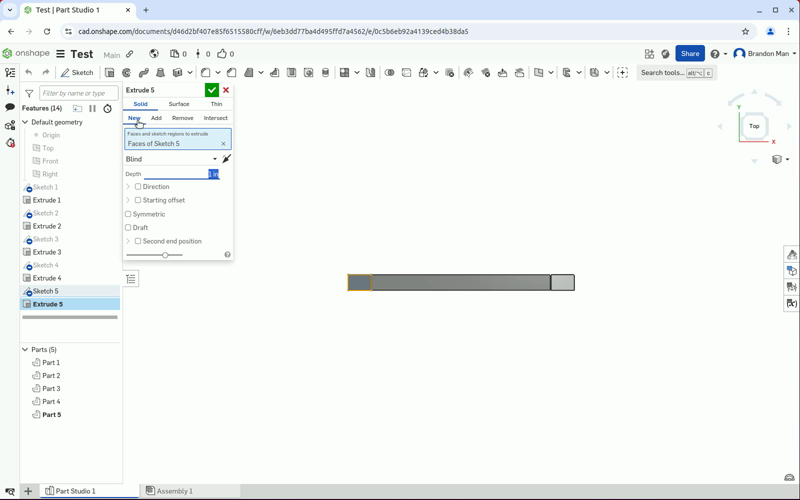
text(18.535)
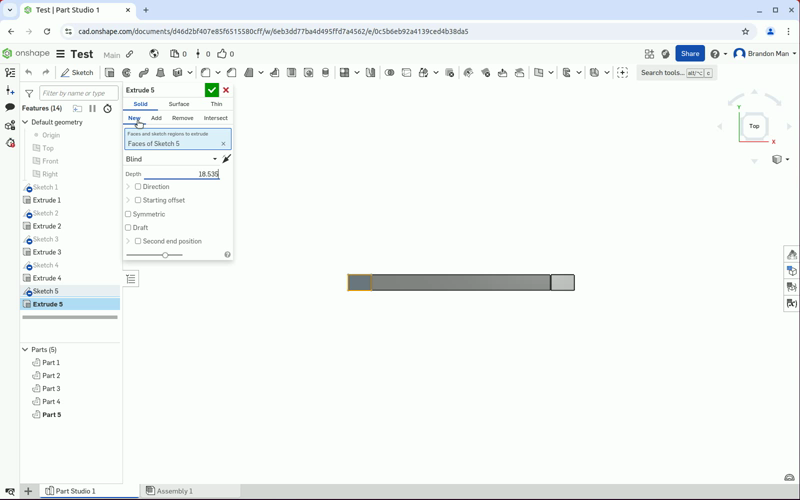
key(enter)
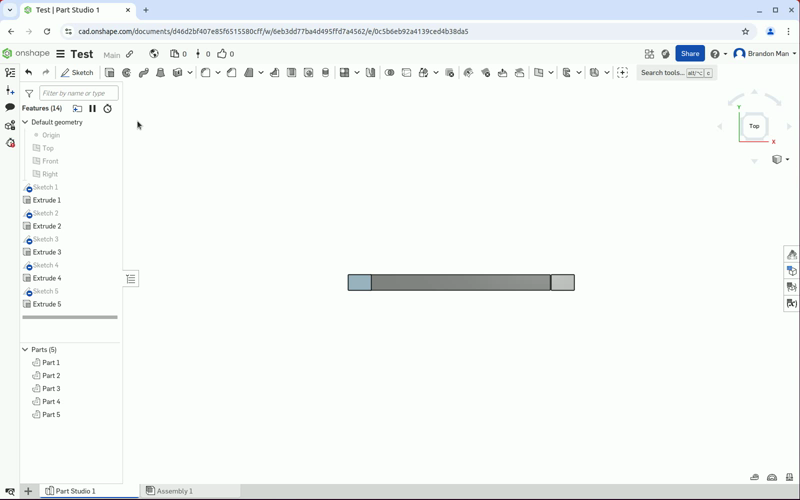
key(shift+h)
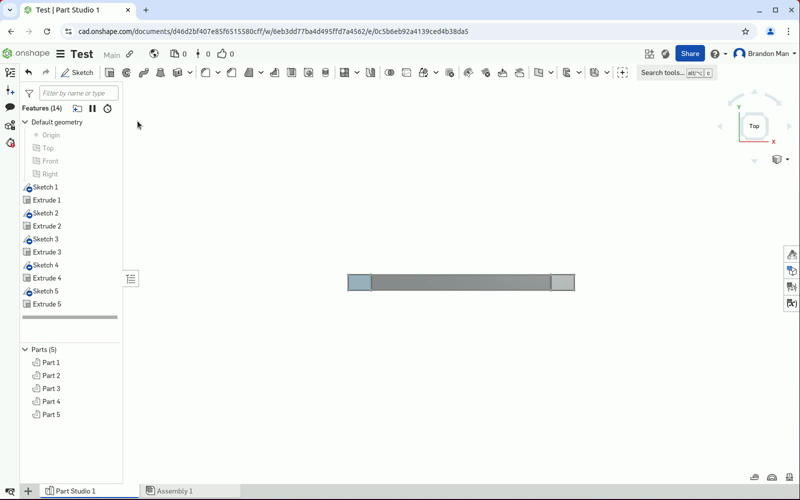
key(shift+h)
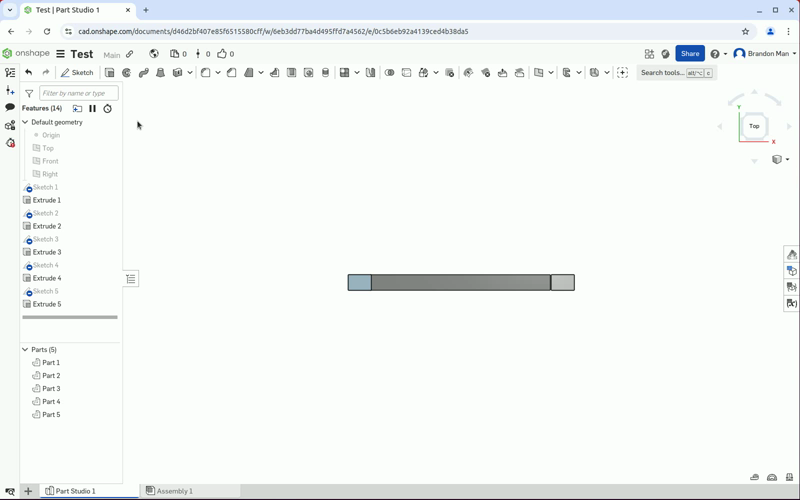
mouse_move(73, 189)
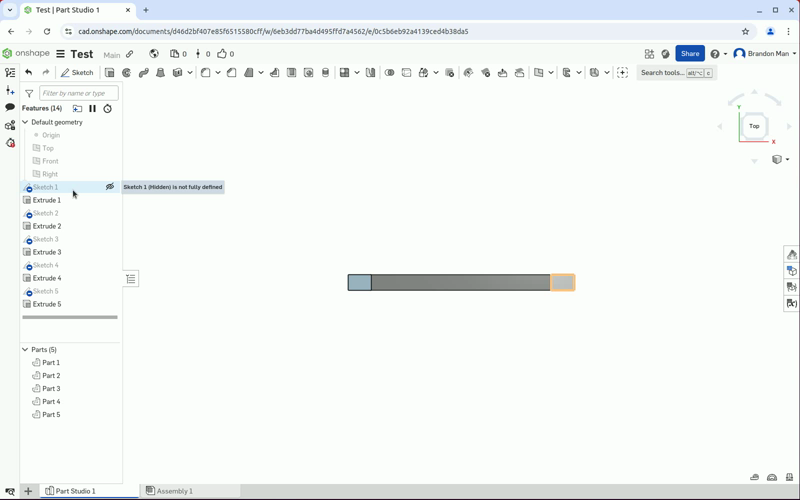
click(73, 189)
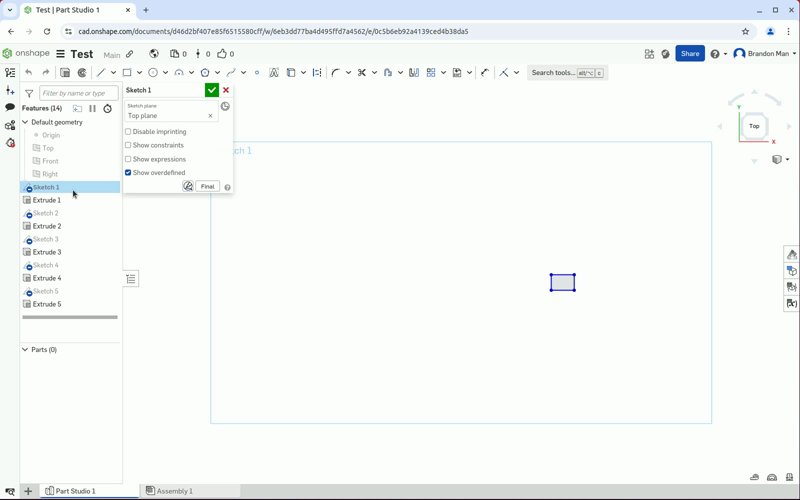
mouse_move(229, 92)
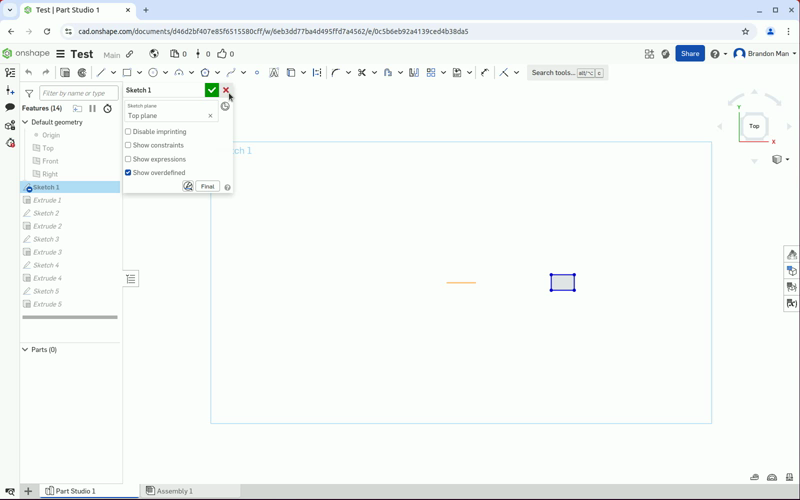
click(229, 92)
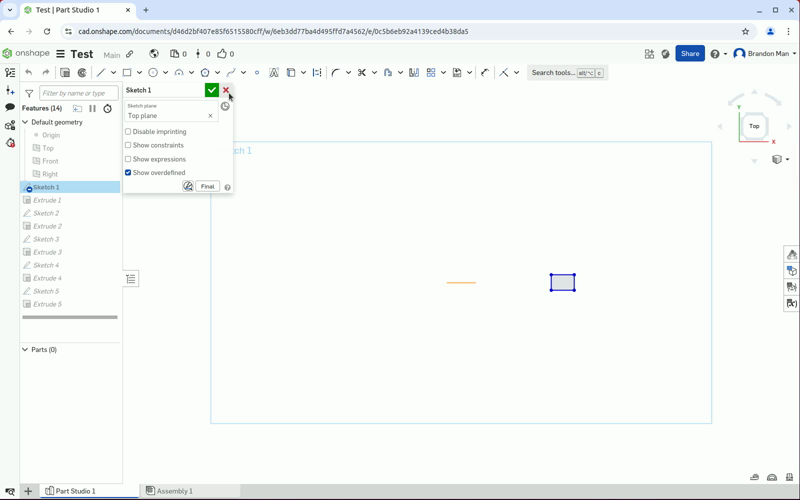
key(shift+s)
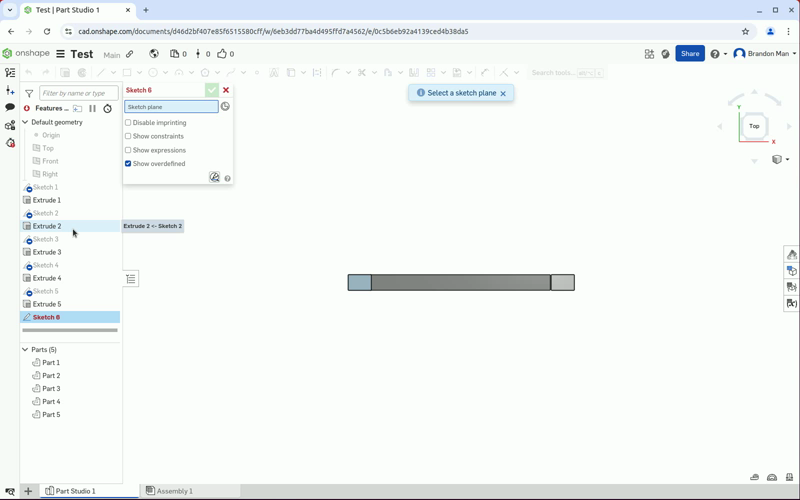
scroll(3)
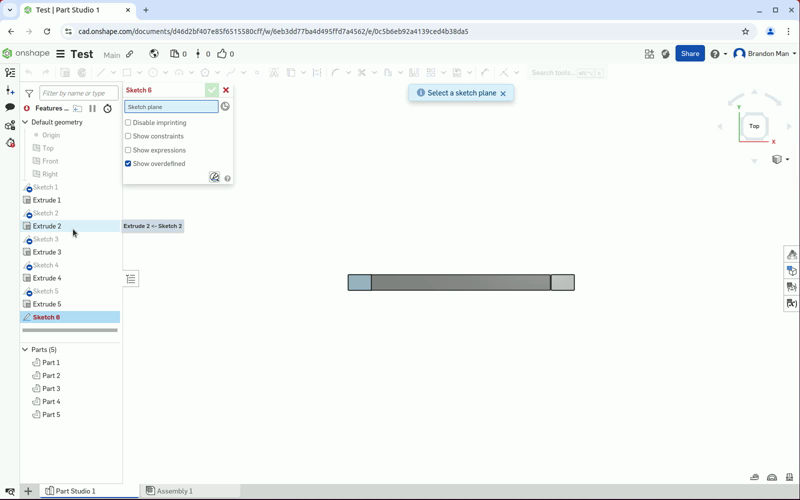
mouse_move(73, 150)
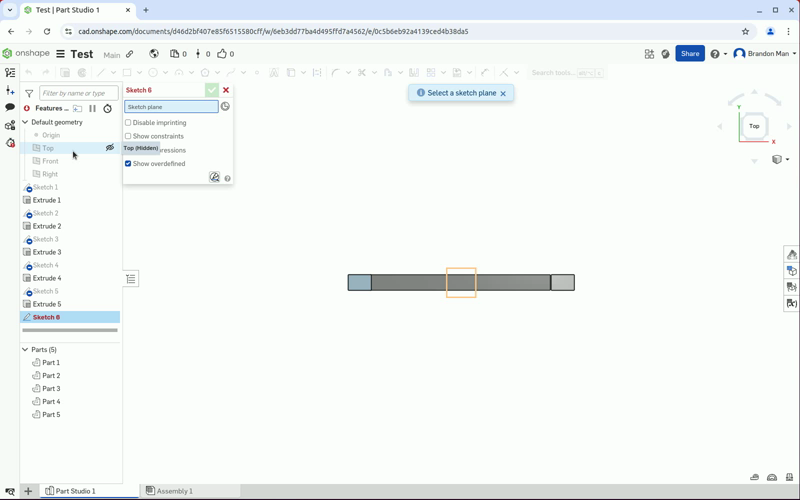
click(73, 150)
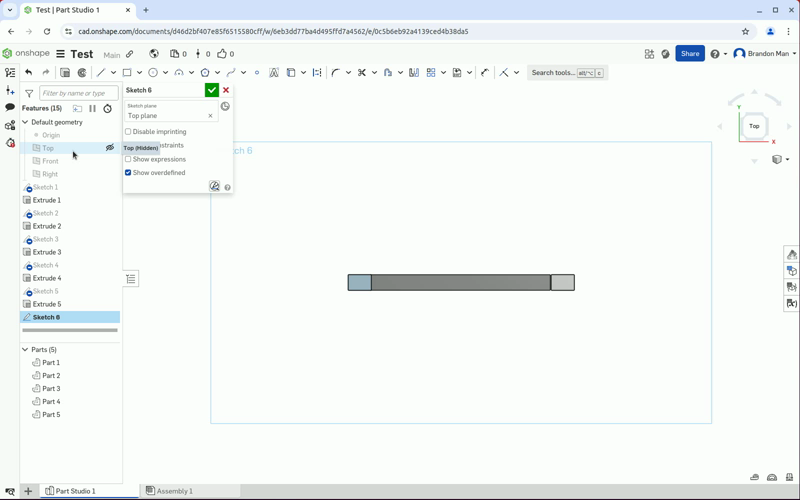
mouse_move(73, 352)
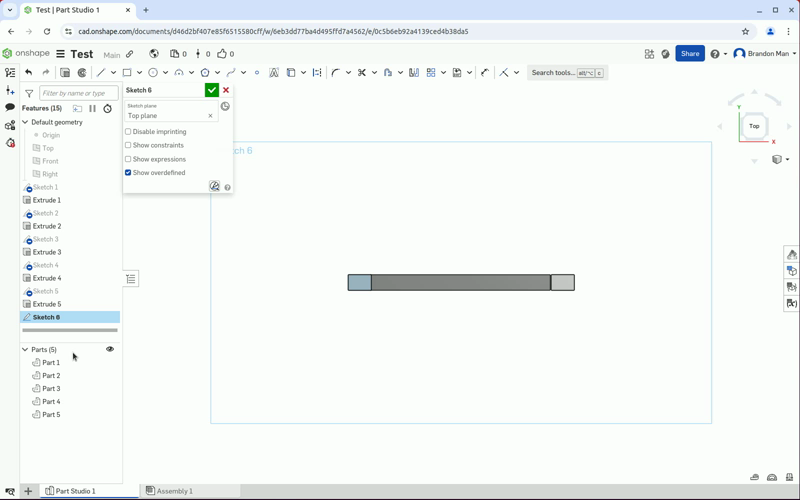
key(y)
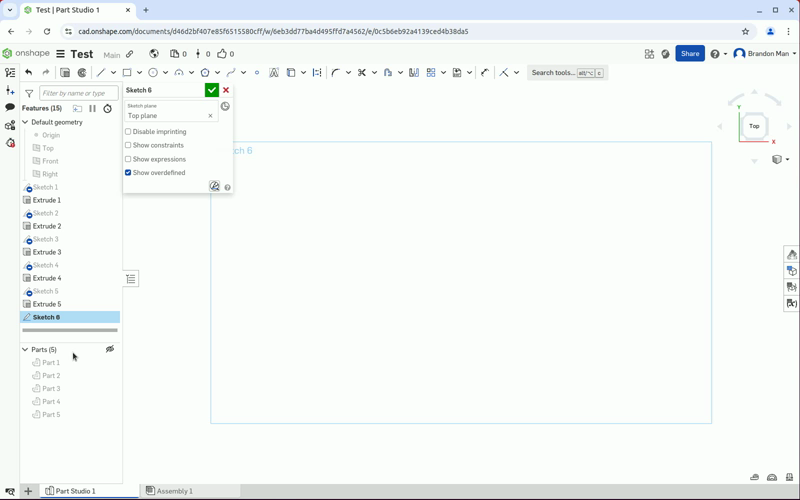
key(l)
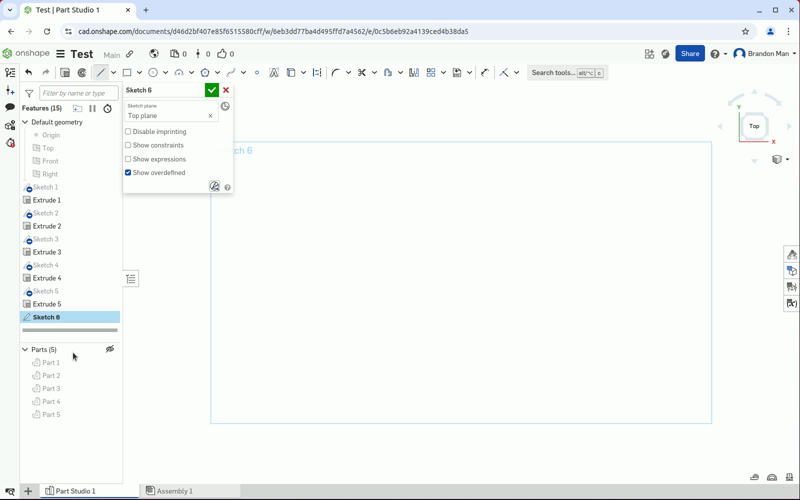
key_down(shift)
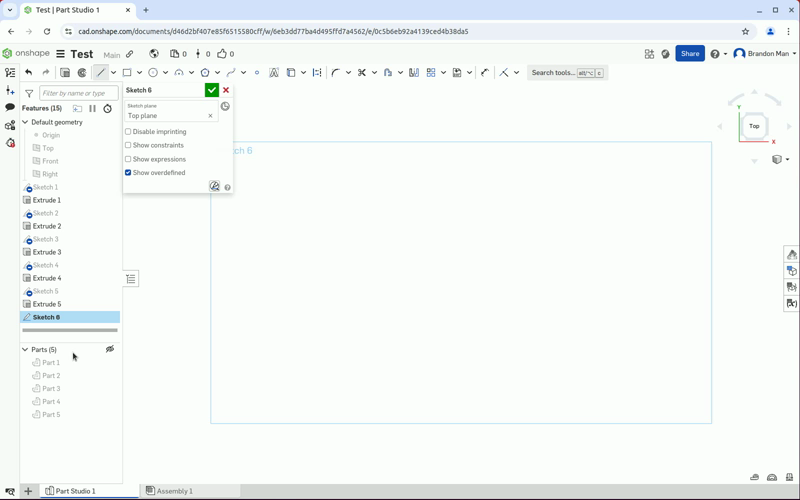
mouse_move(370, 286)
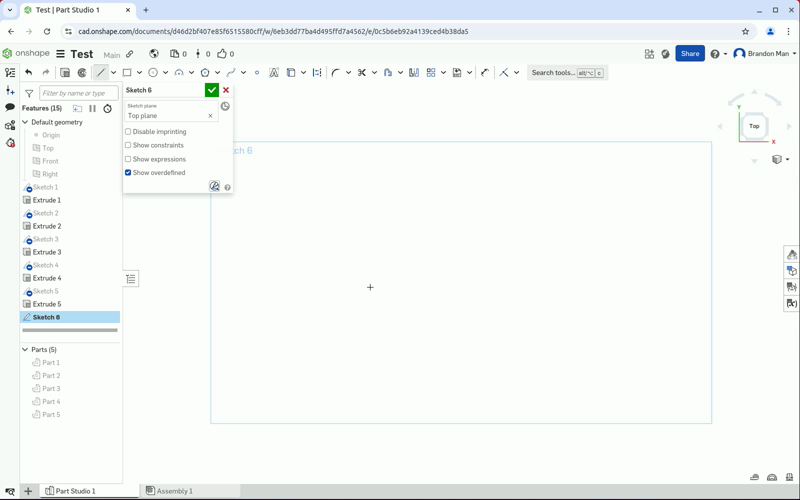
click(370, 286)
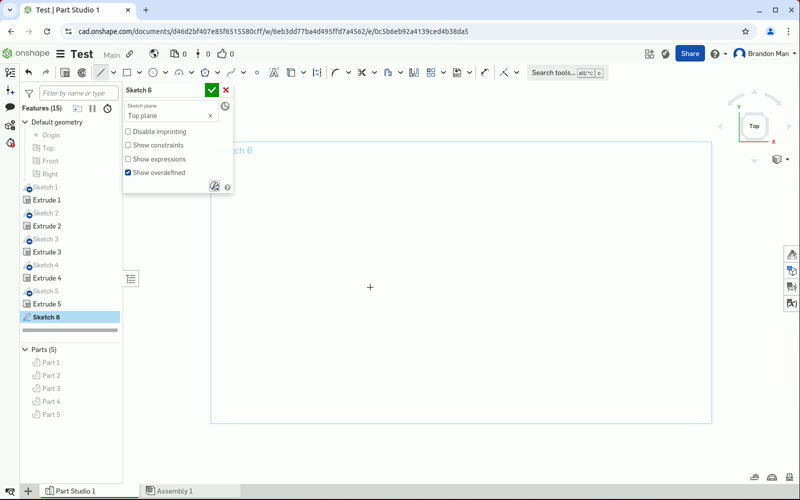
key_up(shift)
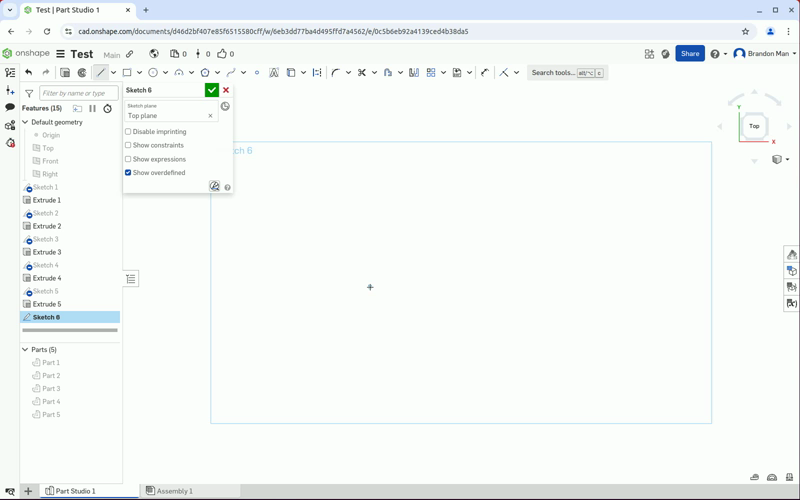
key_down(shift)
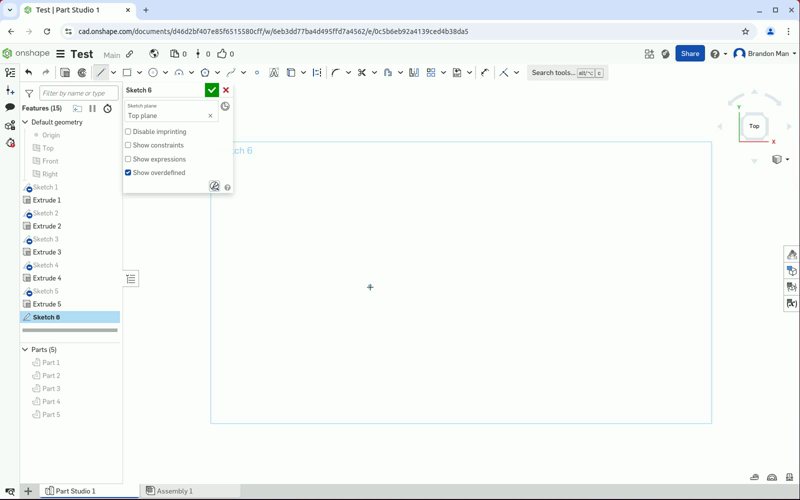
mouse_move(542, 286)
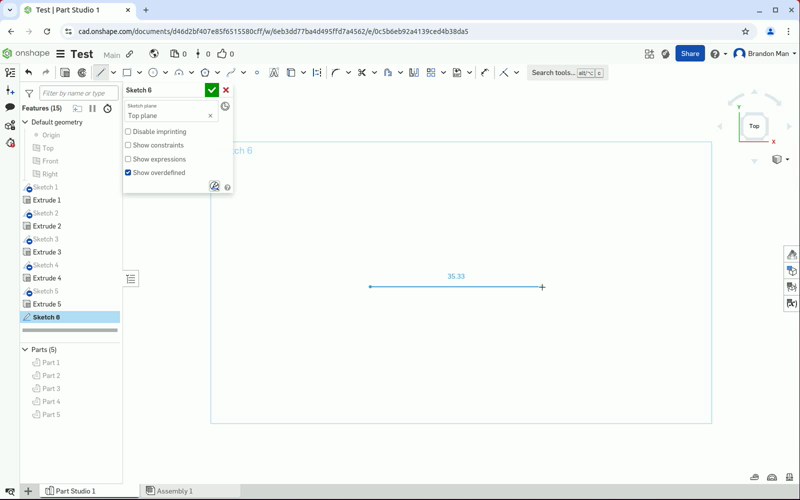
click(542, 286)
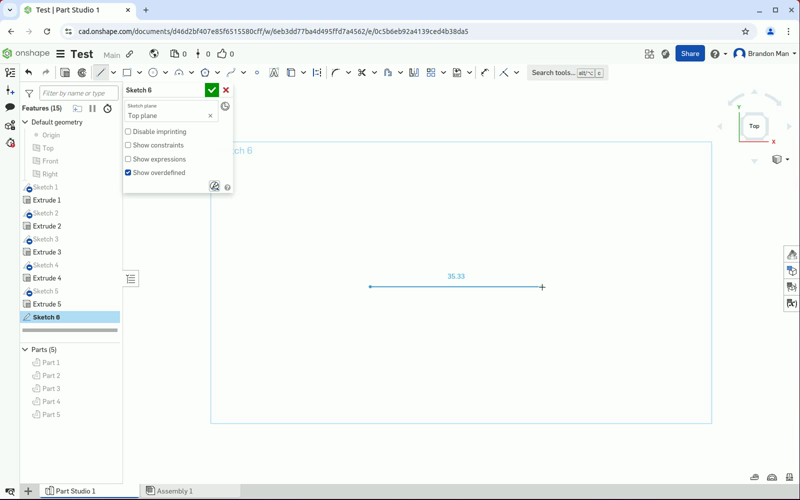
key_up(shift)
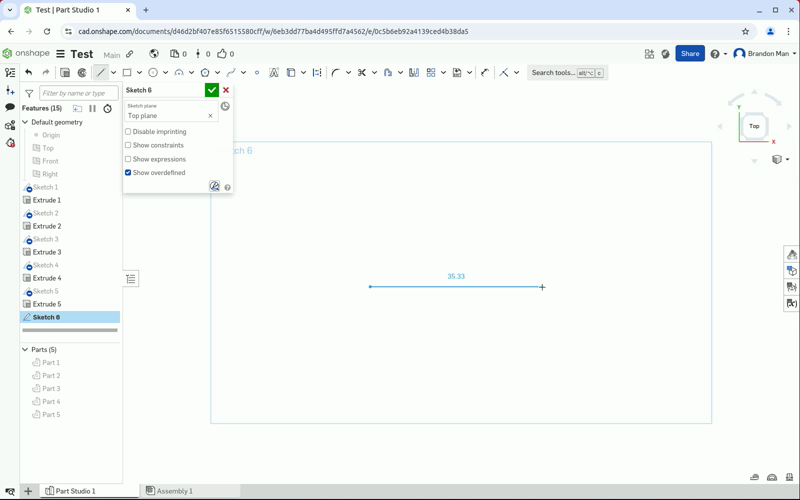
key_down(shift)
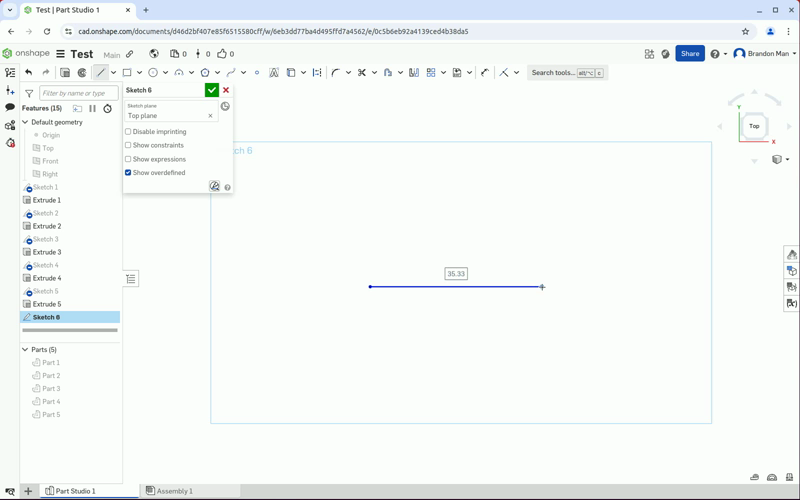
mouse_move(572, 286)
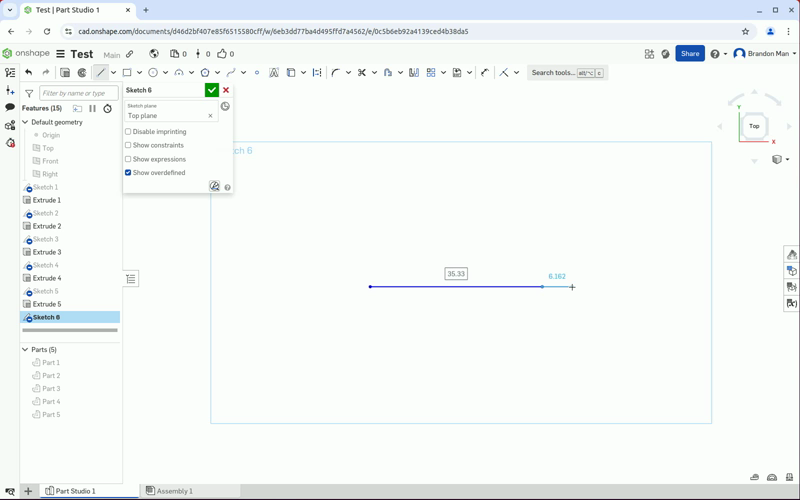
mouse_move(542, 279)
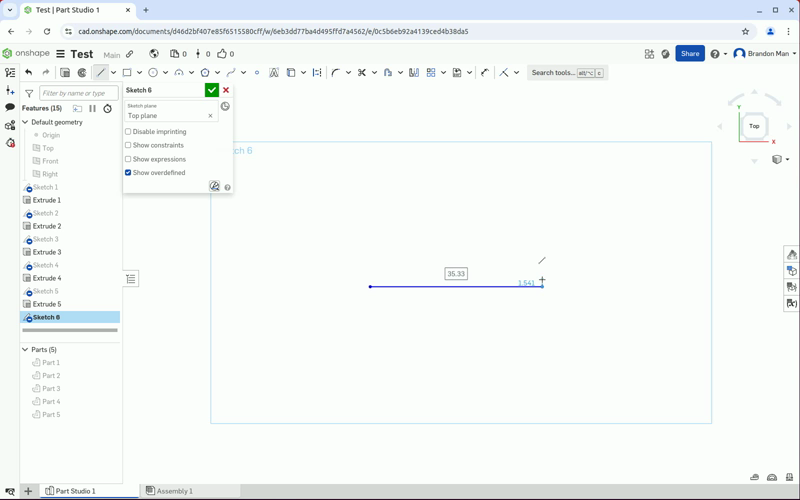
click(542, 279)
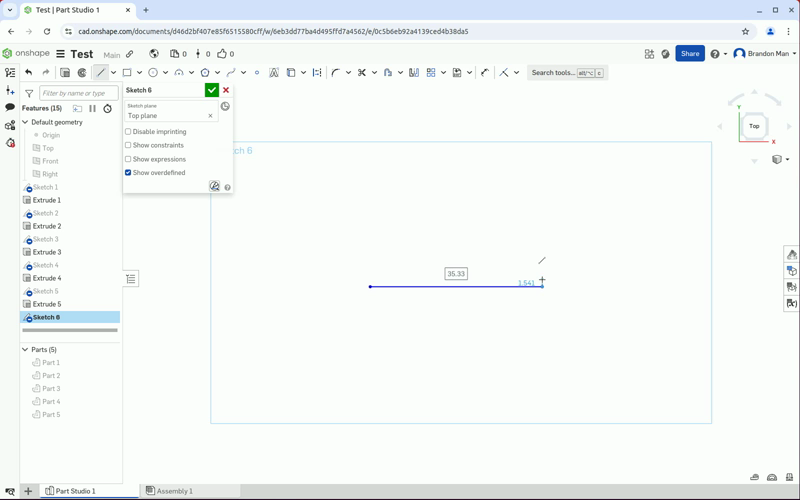
key_up(shift)
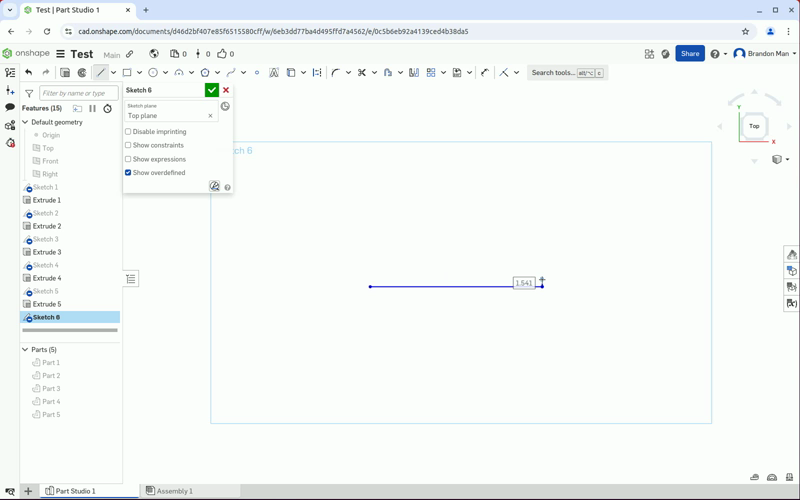
key_down(shift)
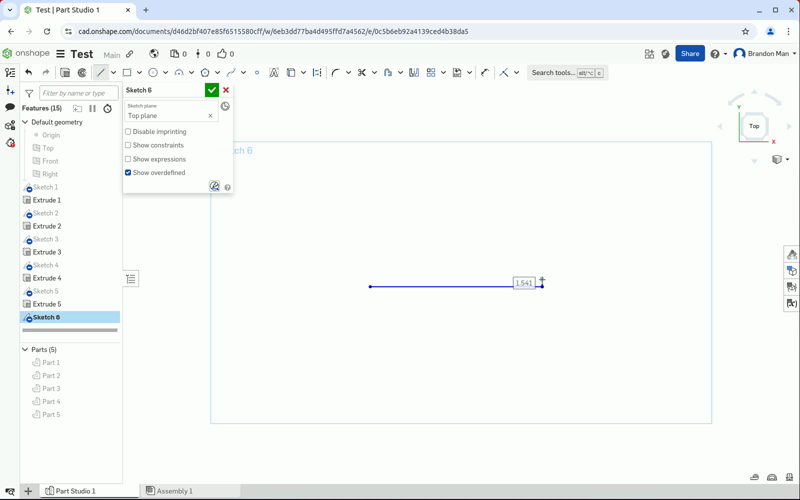
mouse_move(370, 279)
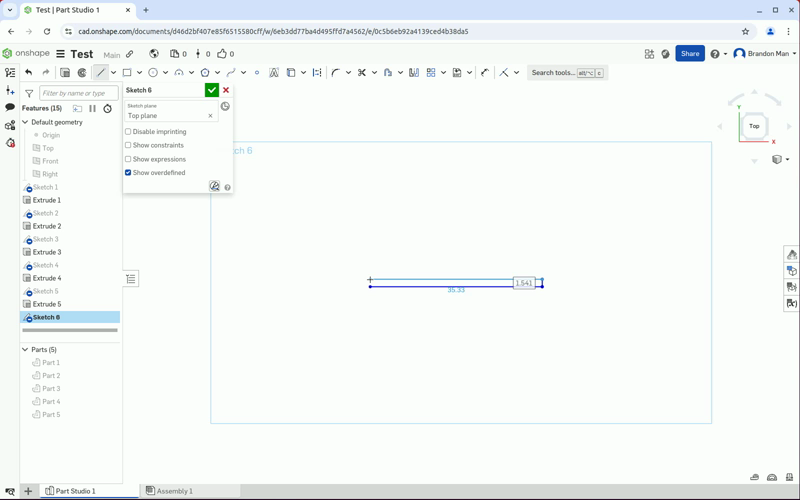
click(370, 279)
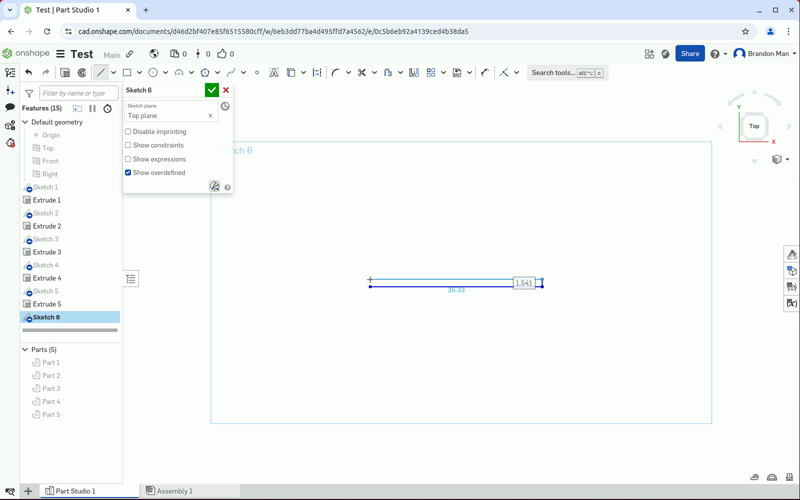
key_up(shift)
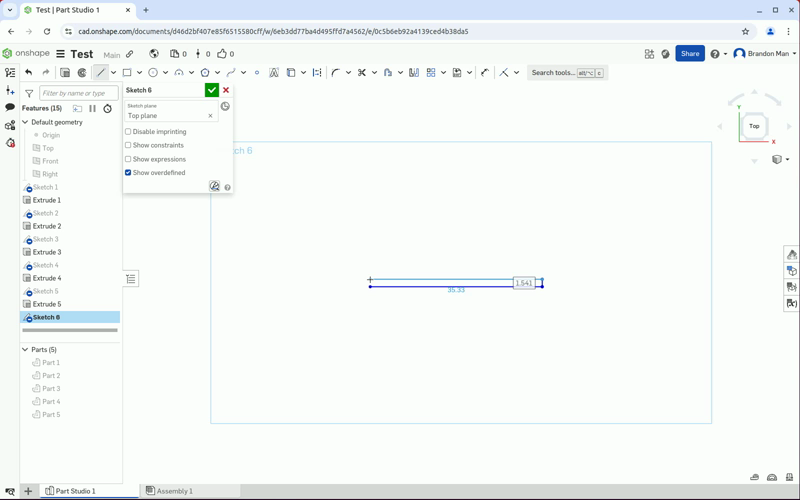
mouse_move(400, 279)
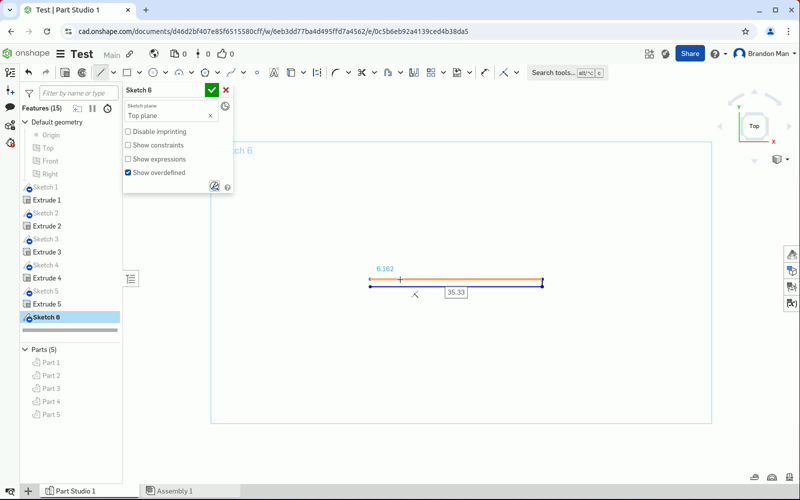
key_down(shift)
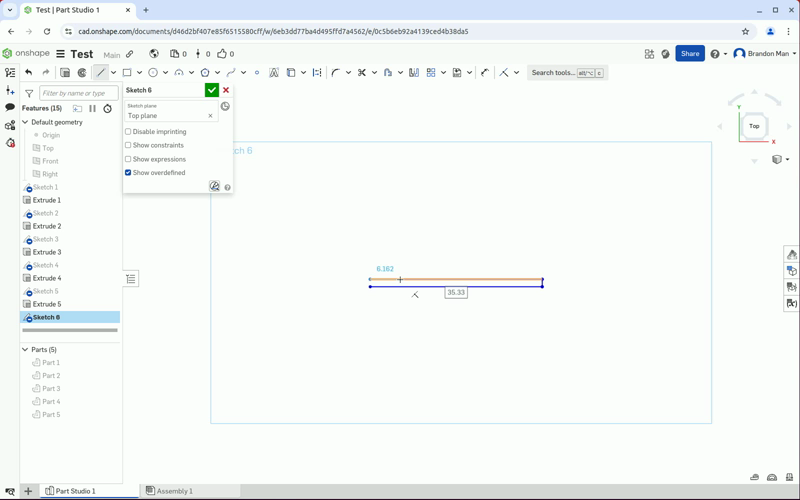
mouse_move(370, 286)
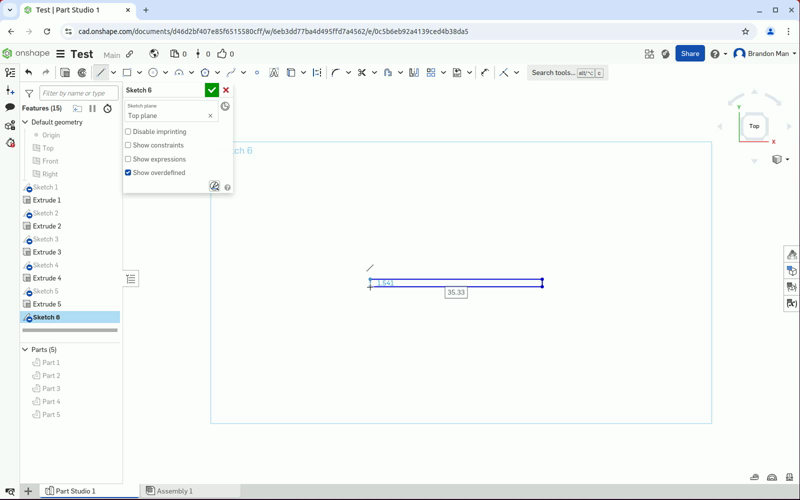
key_up(shift)
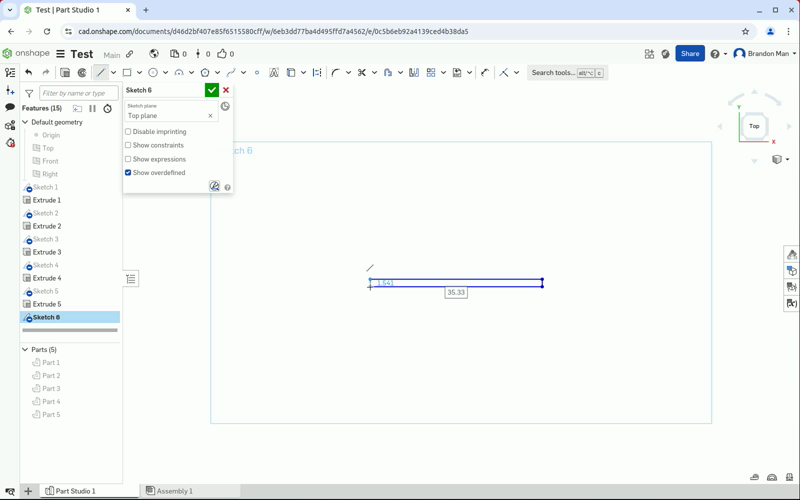
click(370, 286)
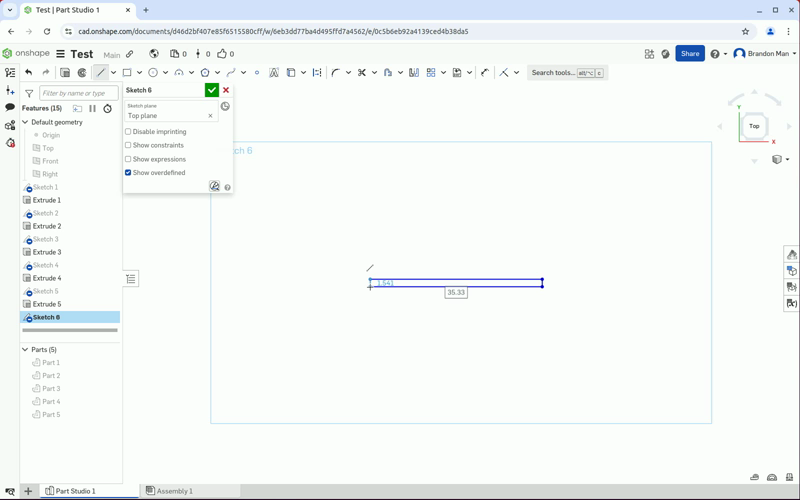
key(esc)
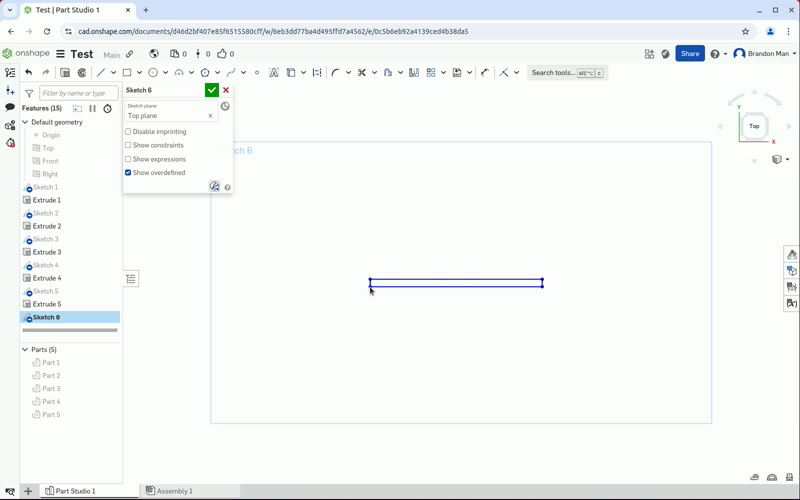
mouse_move(519, 280)
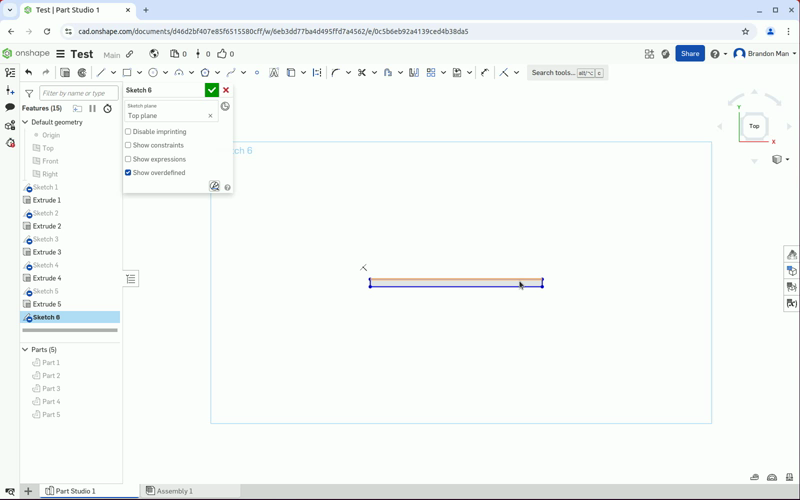
scroll(6)
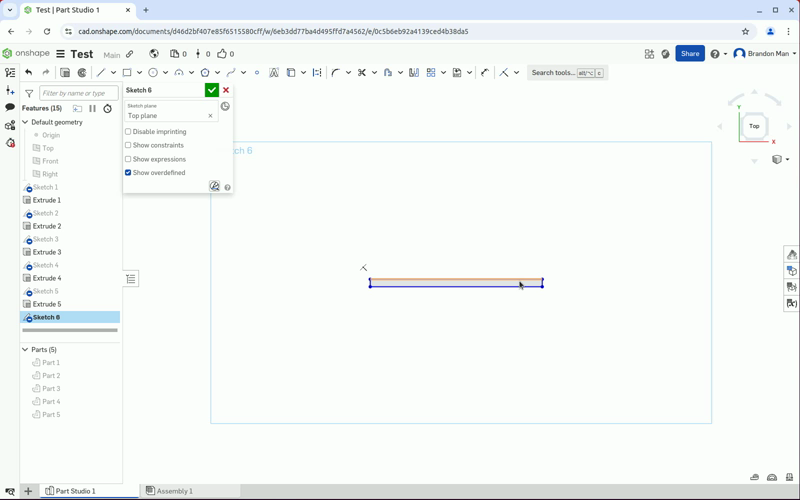
scroll(6)
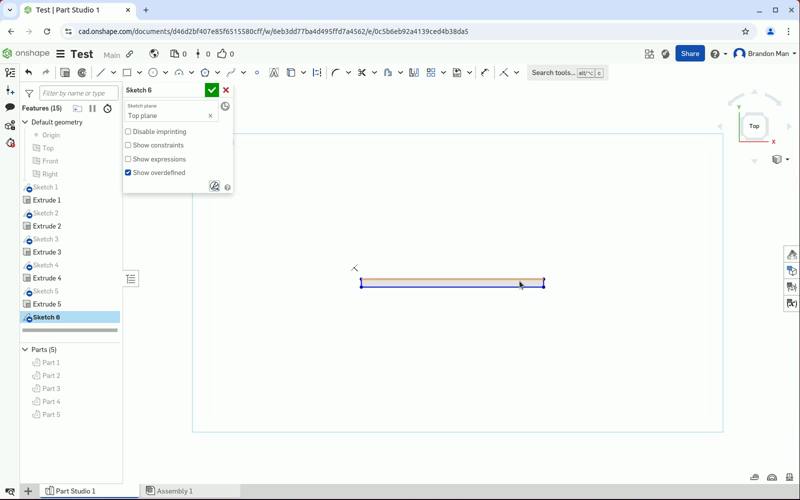
scroll(6)
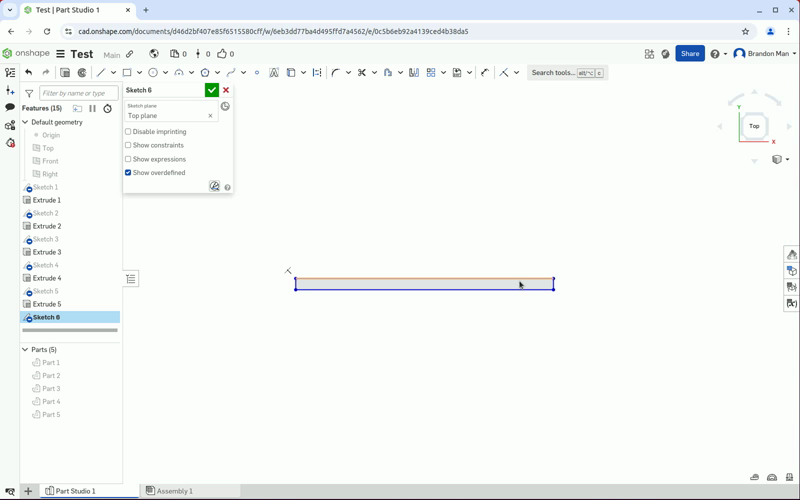
scroll(6)
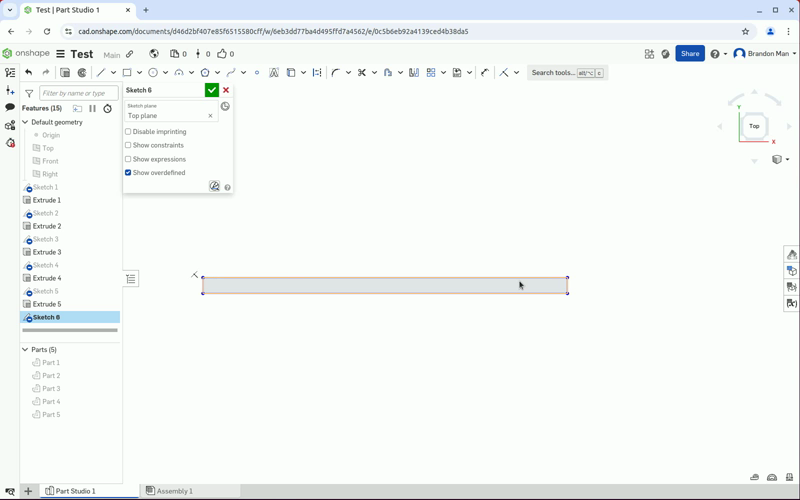
scroll(6)
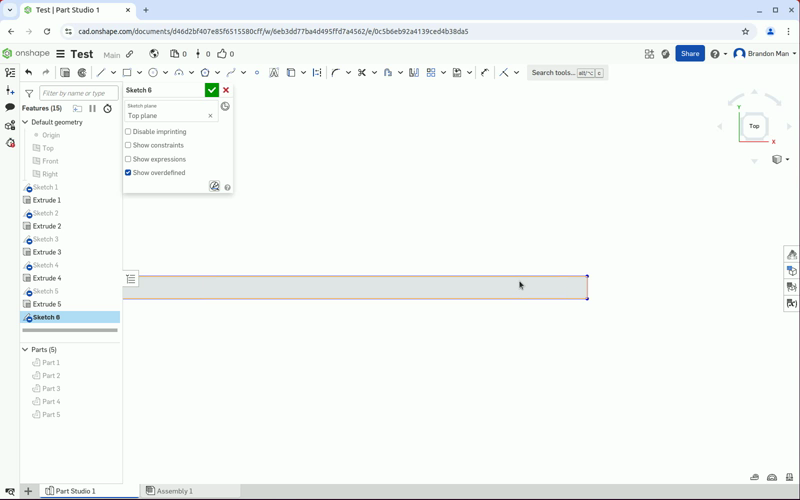
scroll(6)
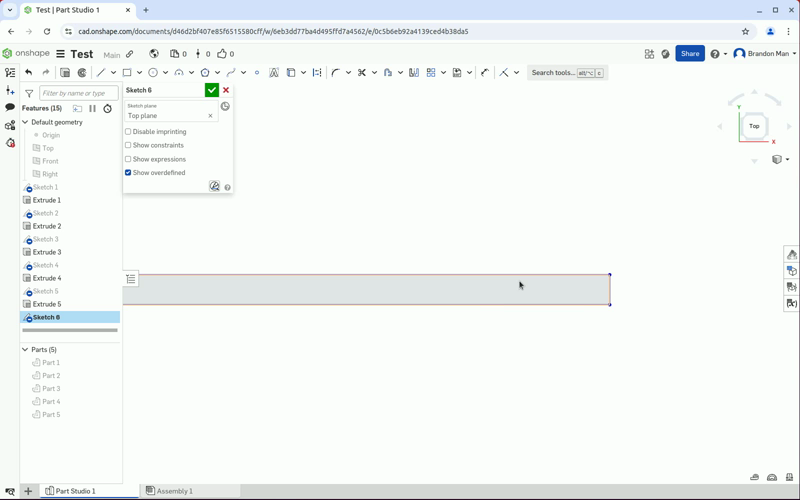
scroll(6)
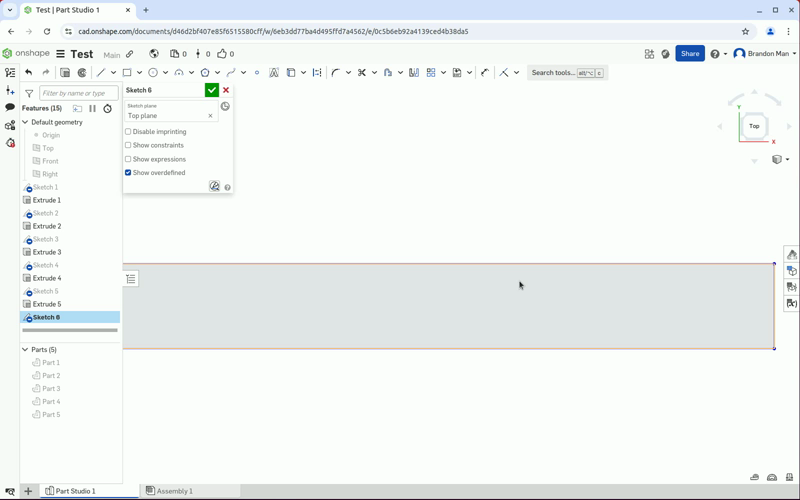
click(519, 280)
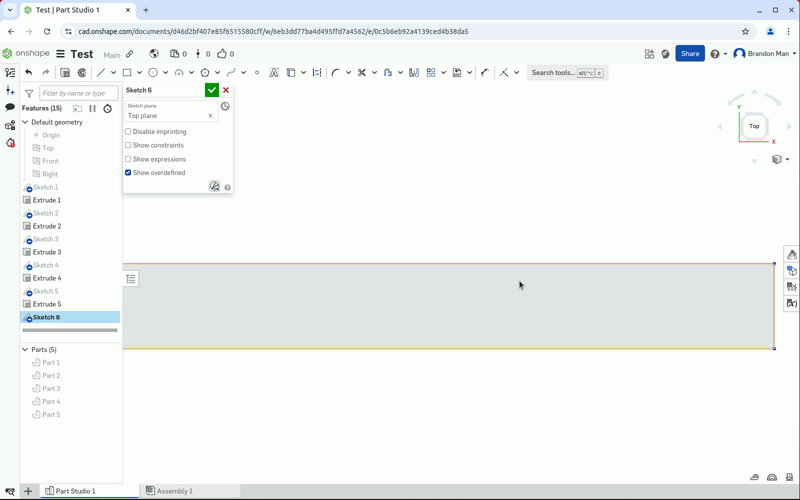
scroll(-6)
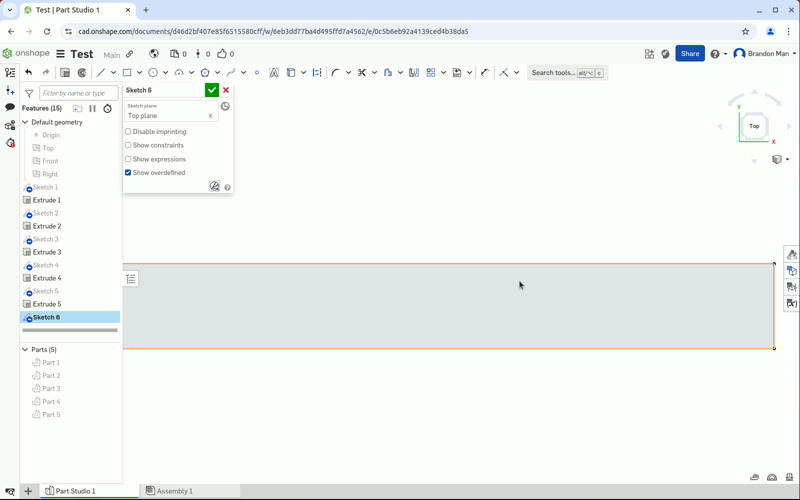
scroll(-6)
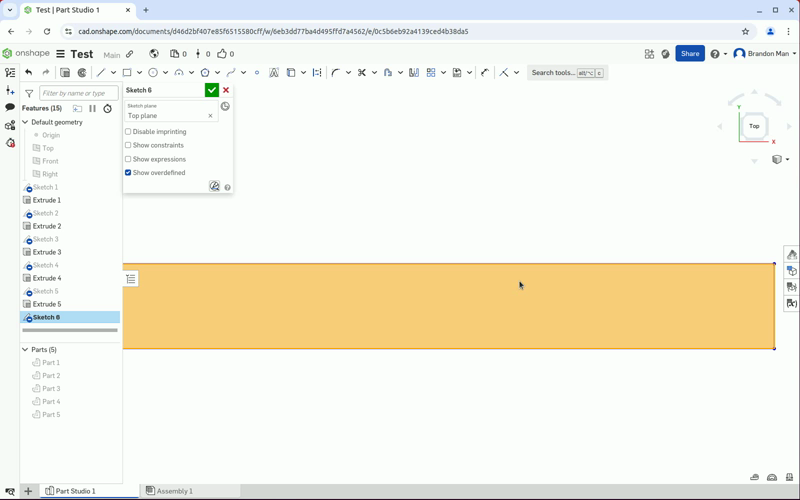
scroll(-6)
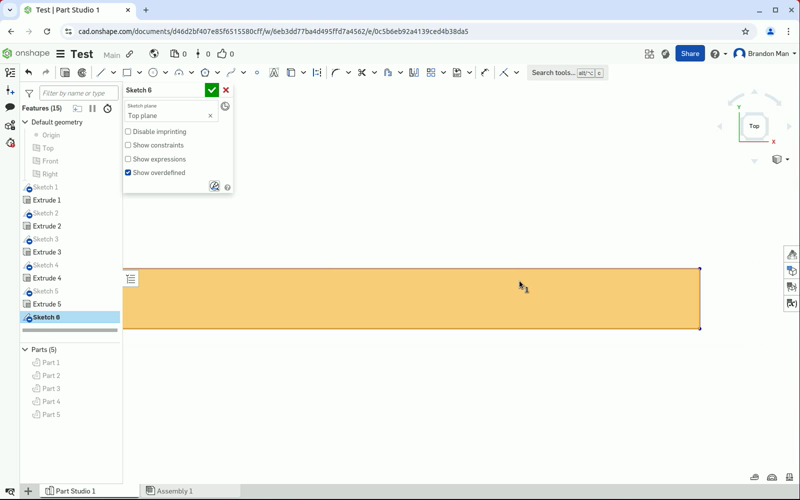
scroll(-6)
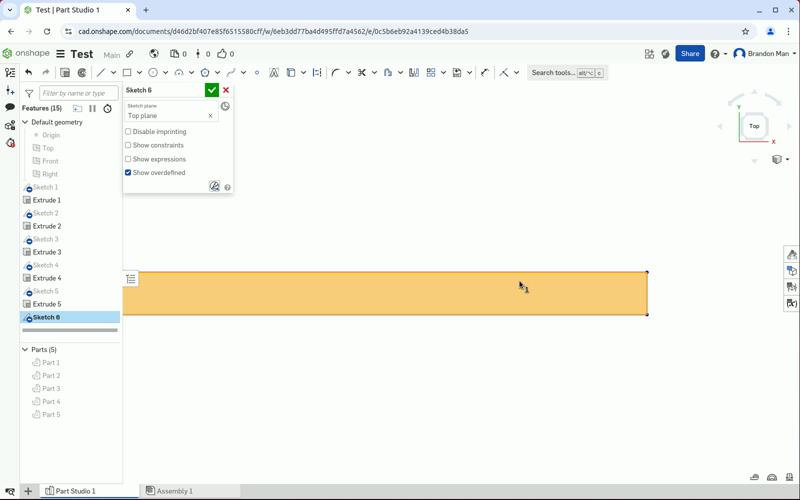
scroll(-6)
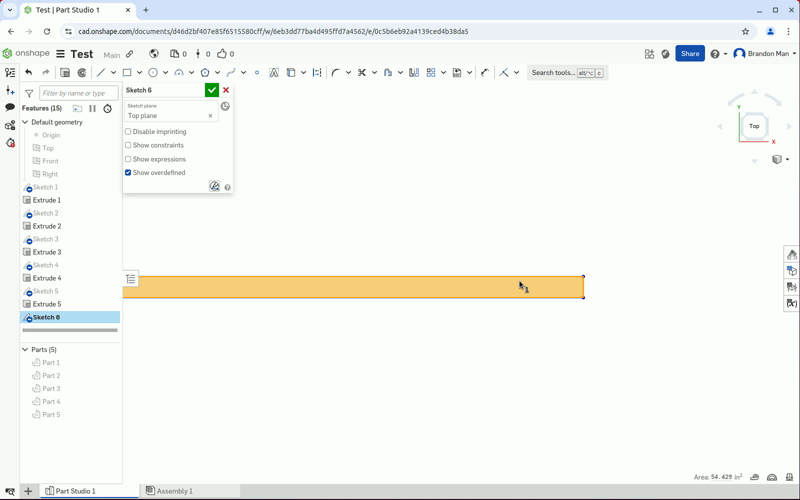
scroll(-6)
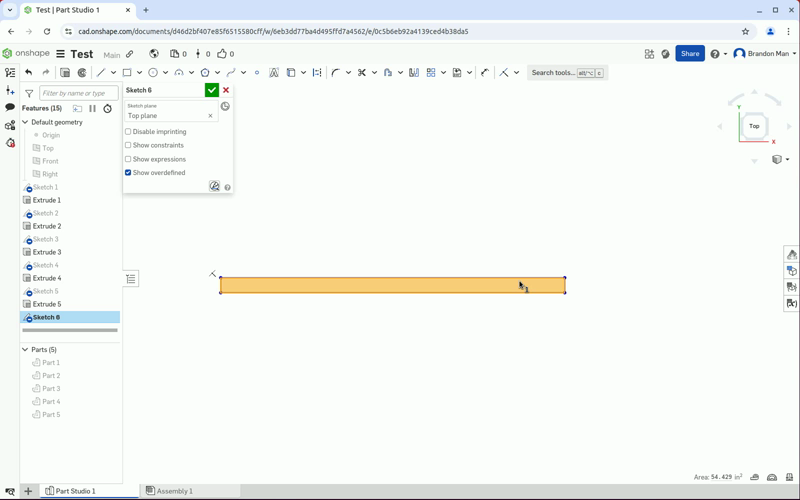
scroll(-6)
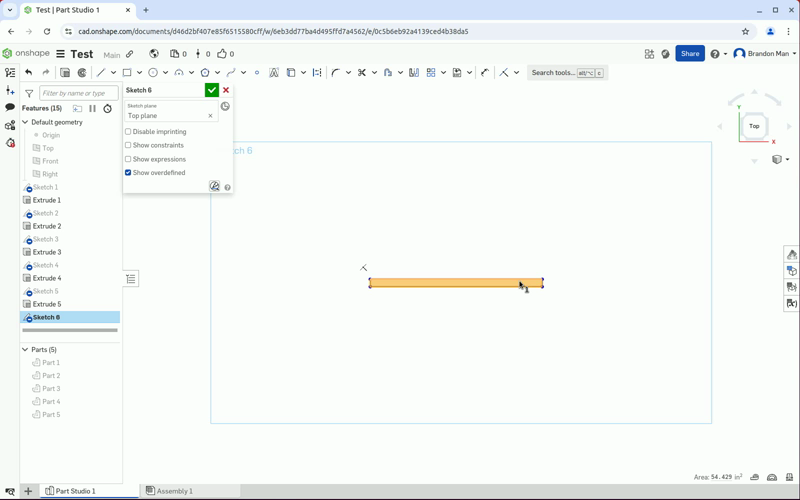
mouse_move(73, 352)
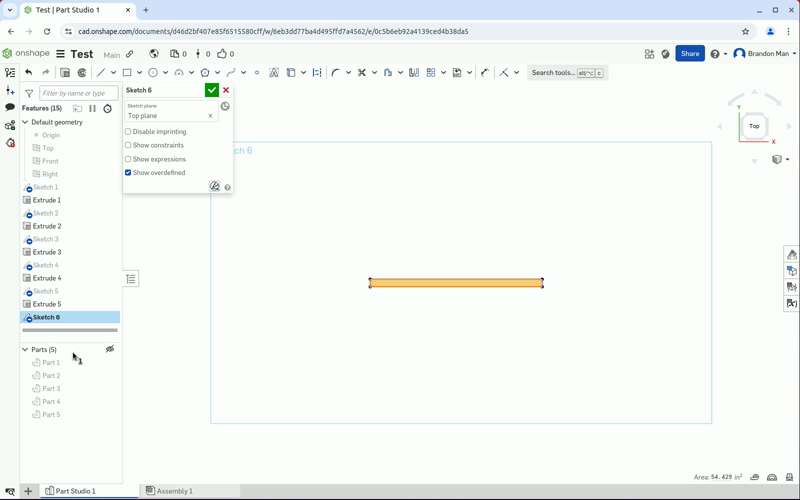
key(shift+y)
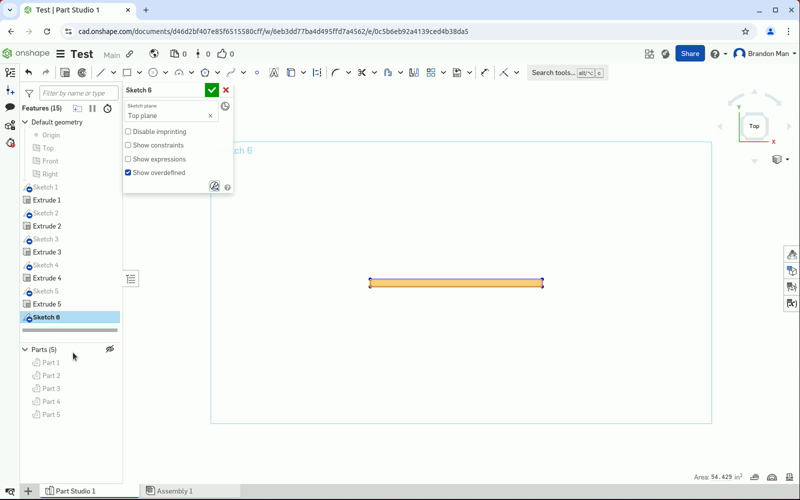
key(shift+e)
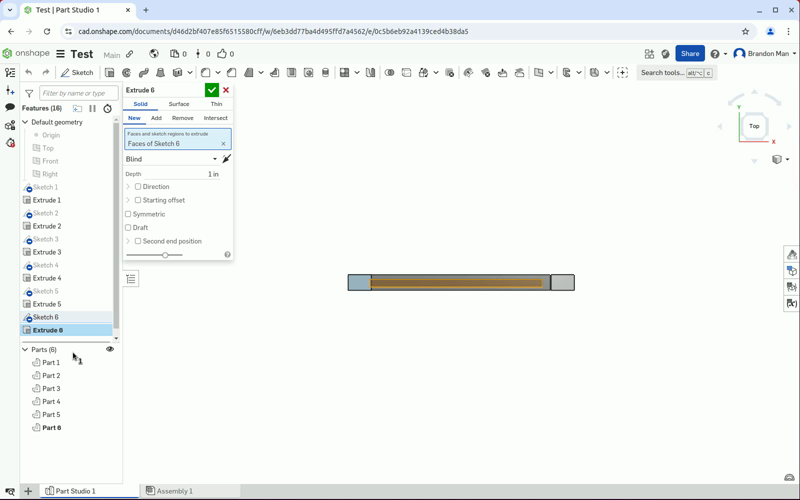
mouse_move(143, 106)
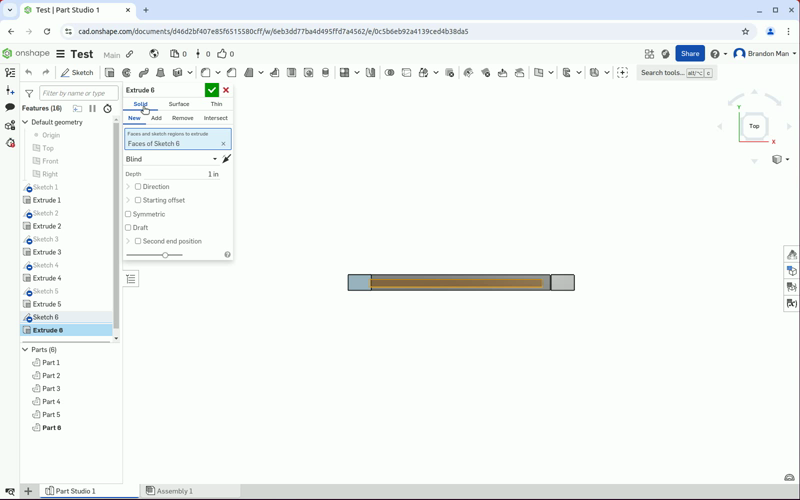
click(143, 106)
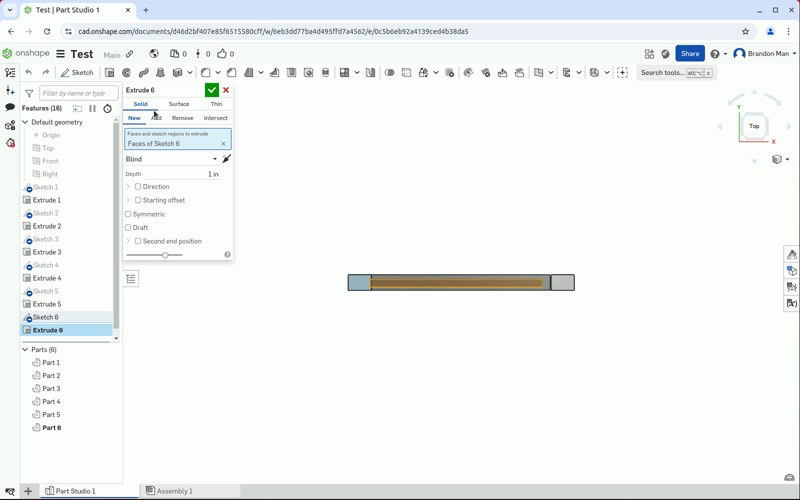
mouse_move(186, 120)
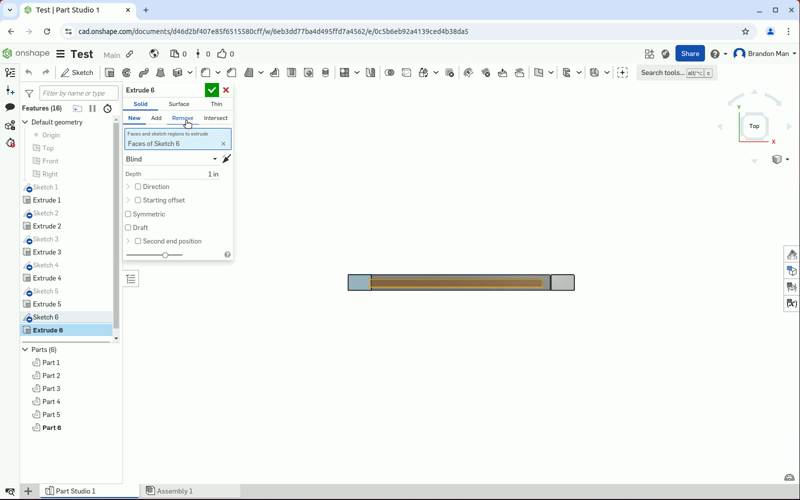
click(186, 120)
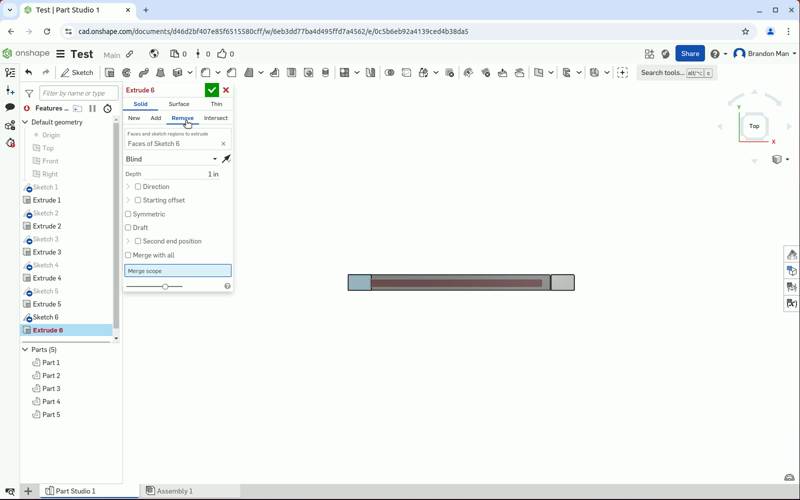
key(tab, 4)
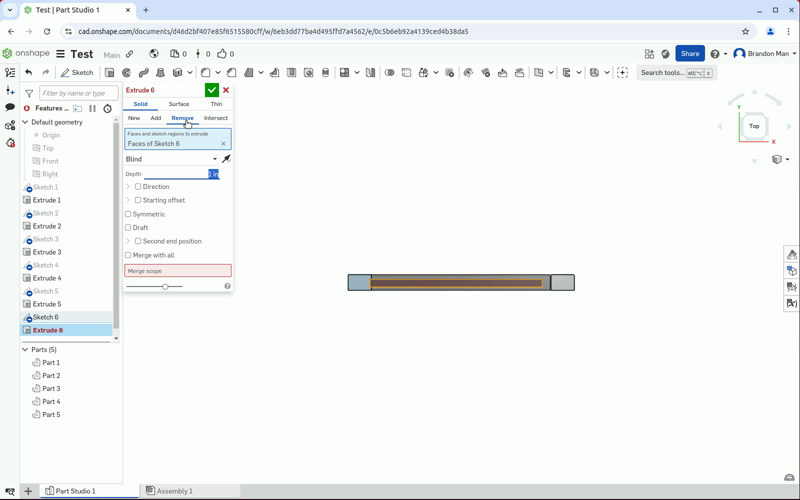
text(1.444)
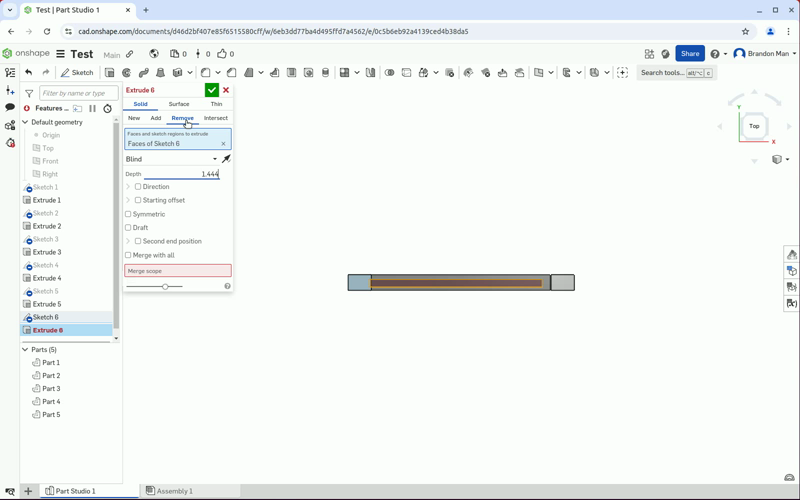
key(tab, 6)
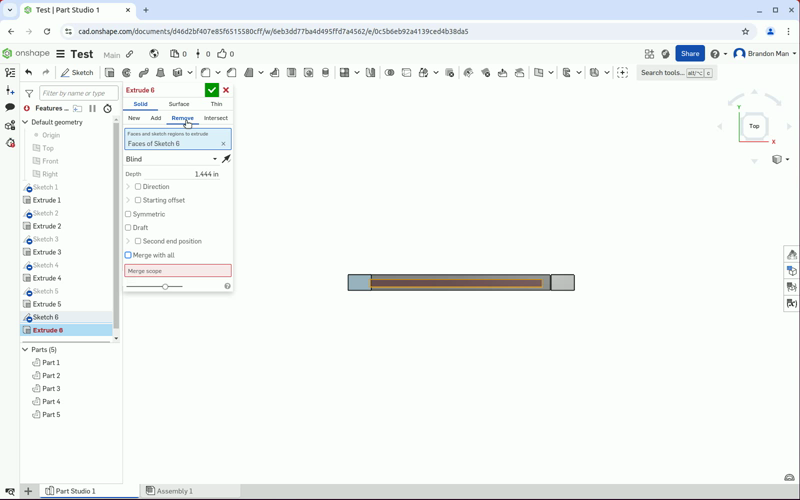
key(space)
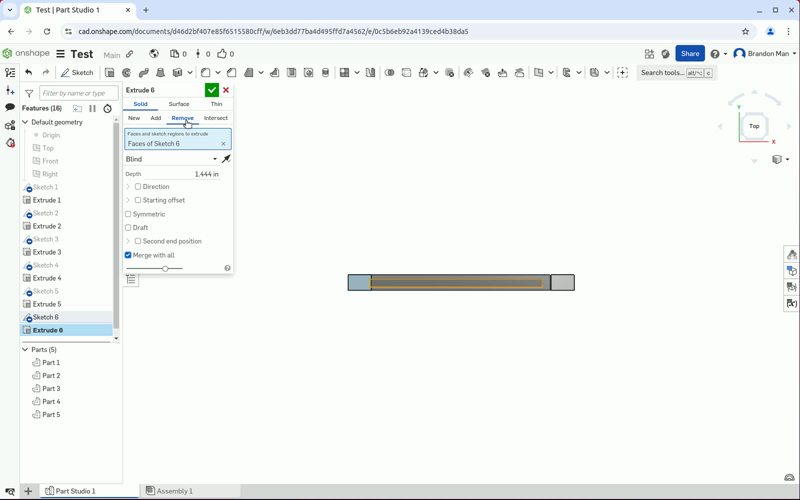
key(enter)
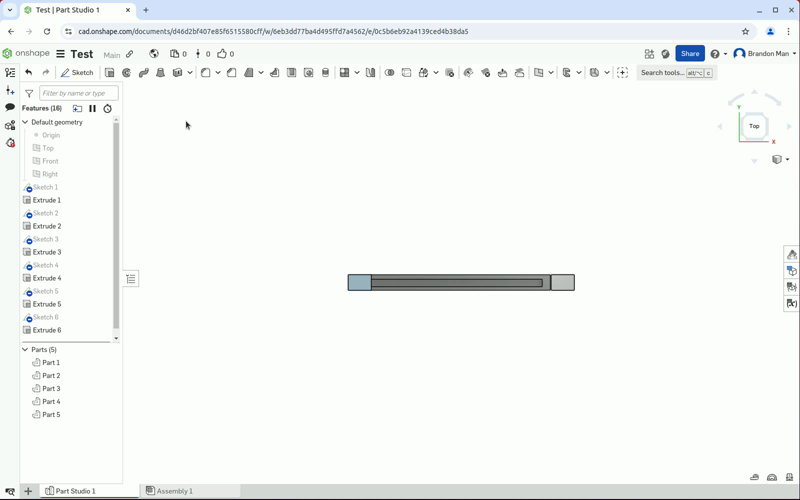
key(shift+h)
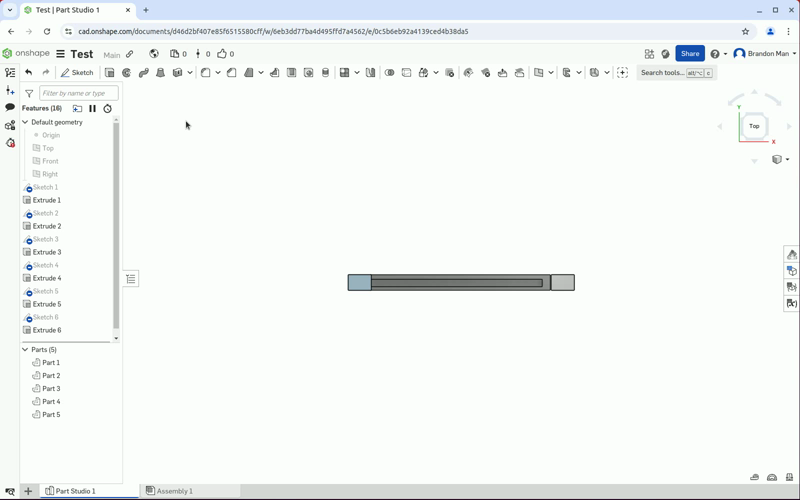
key(shift+h)
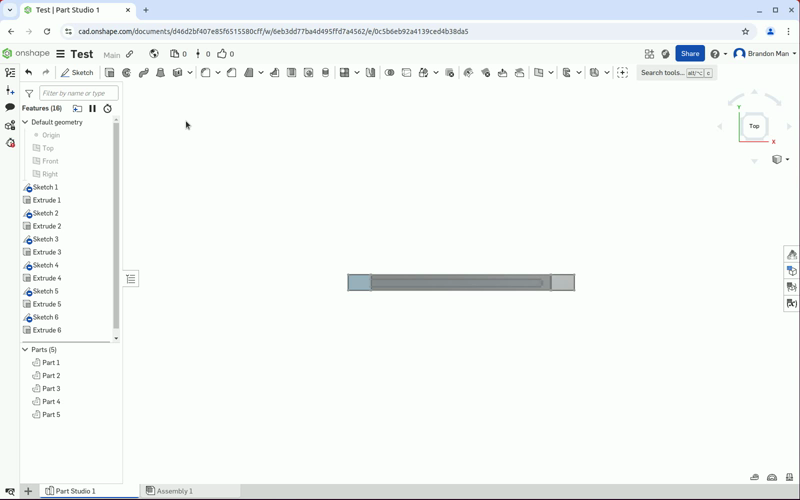
key(shift+7)
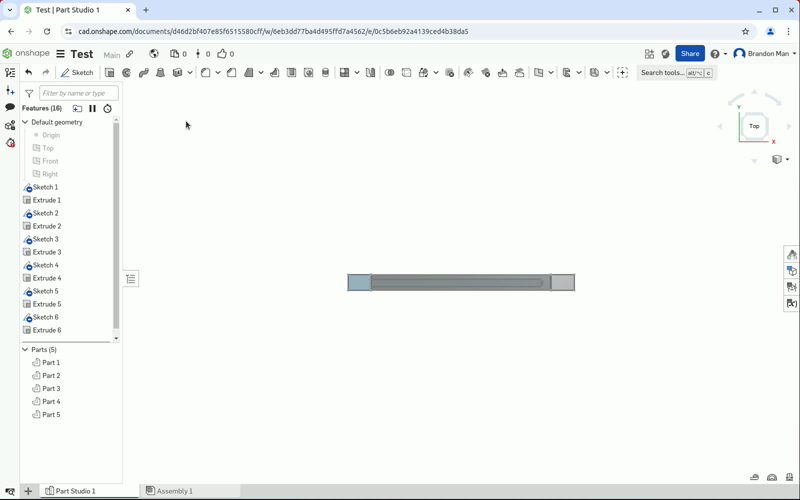
key(up, 3)
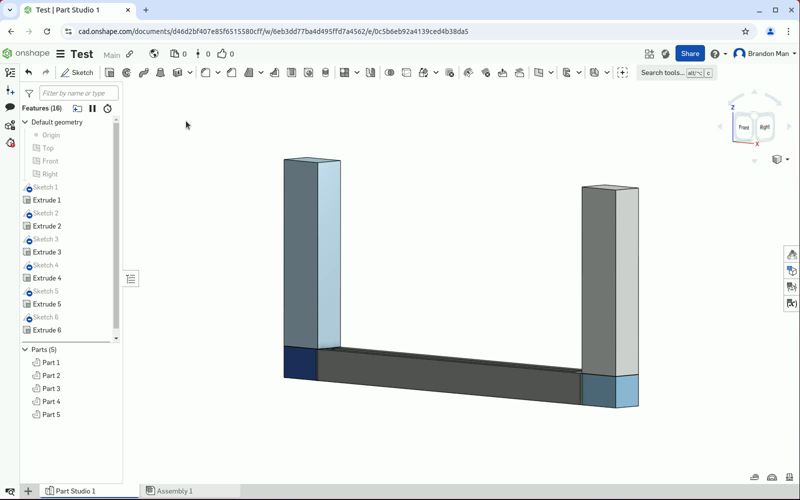
key(left, 3)
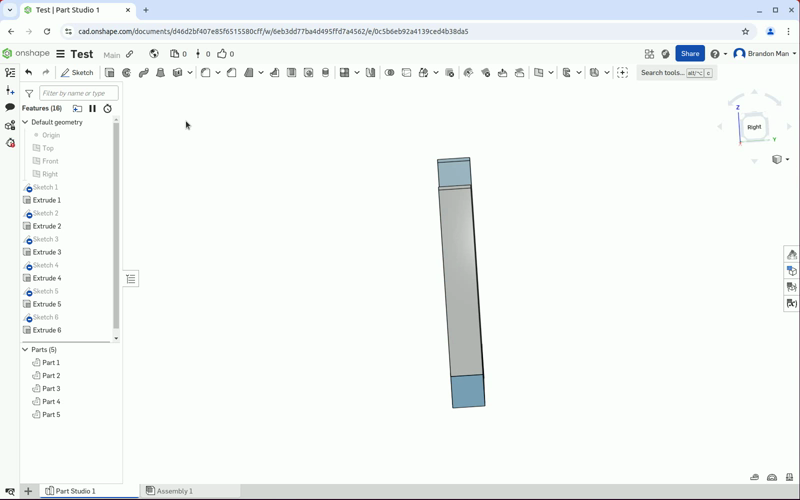
key(right, 3)
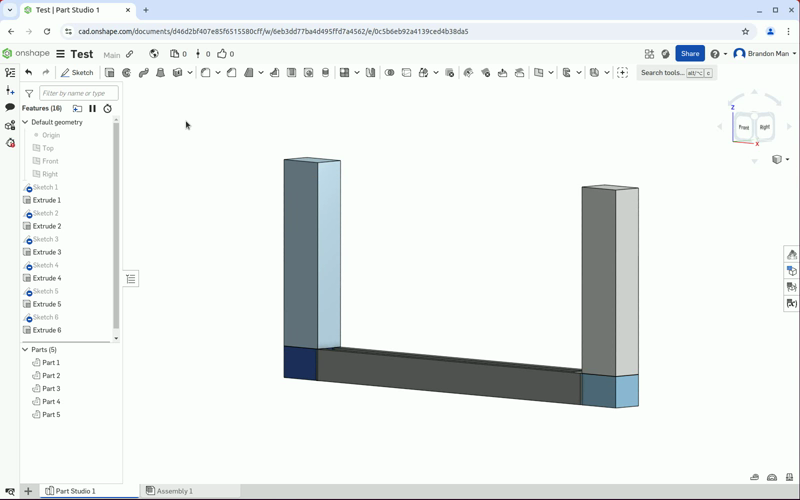
key(down, 3)
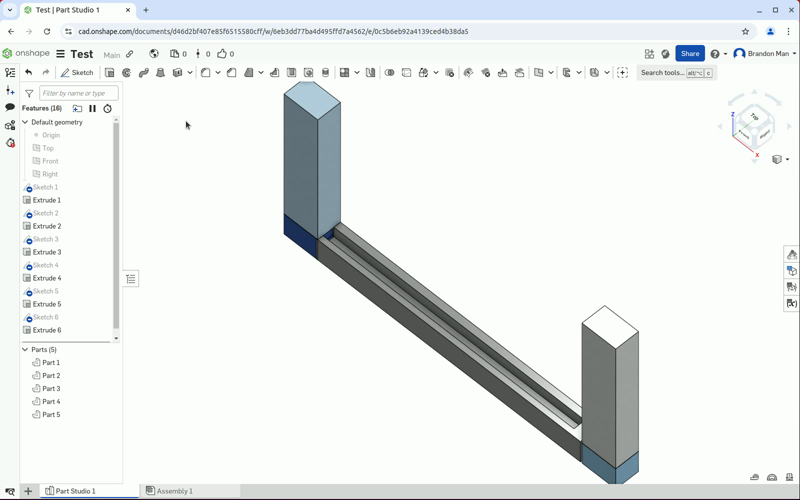
mouse_move(69, 189)
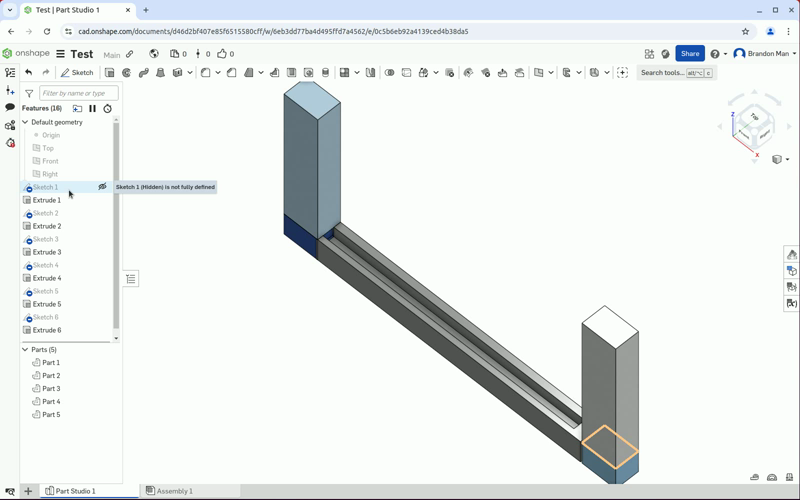
click(69, 189)